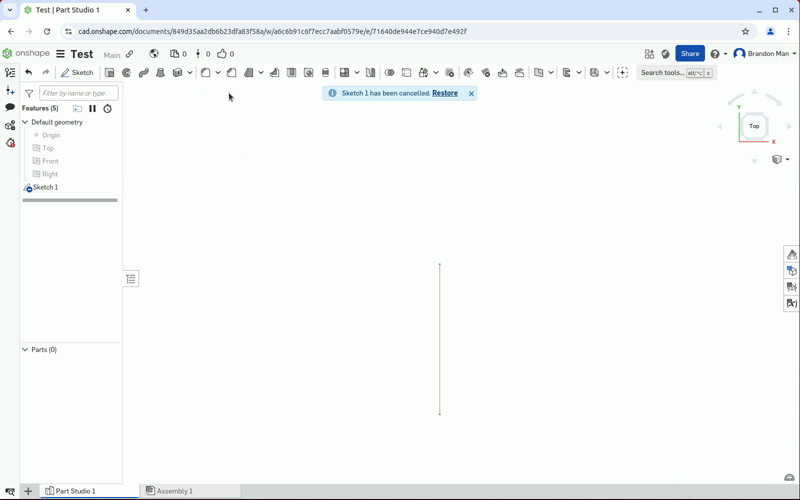
key(shift+h)
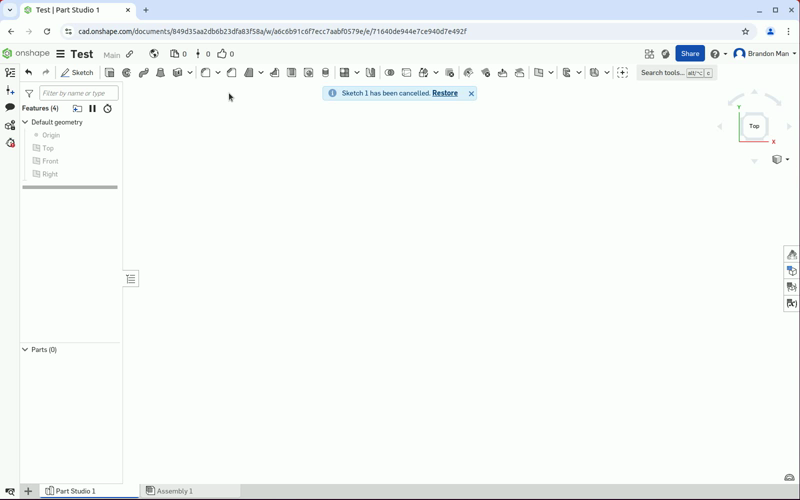
key(shift+s)
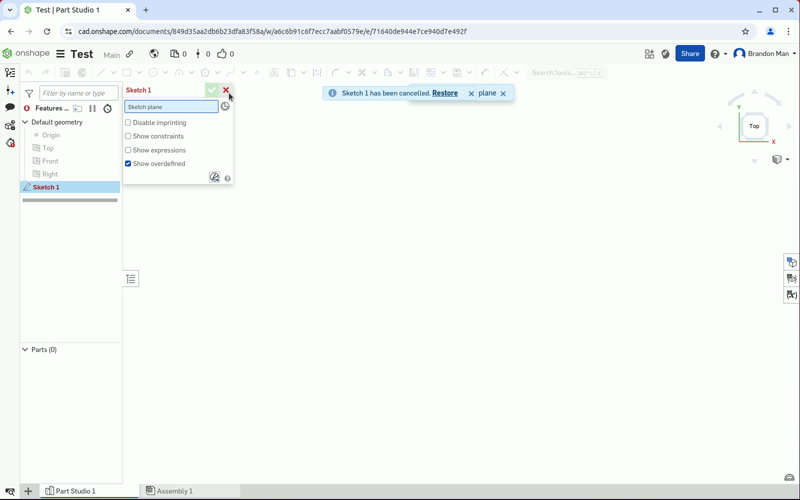
mouse_move(73, 150)
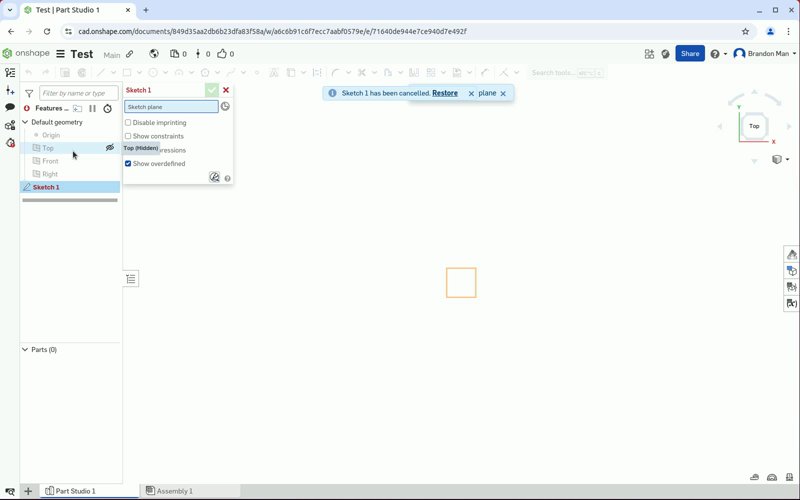
click(73, 150)
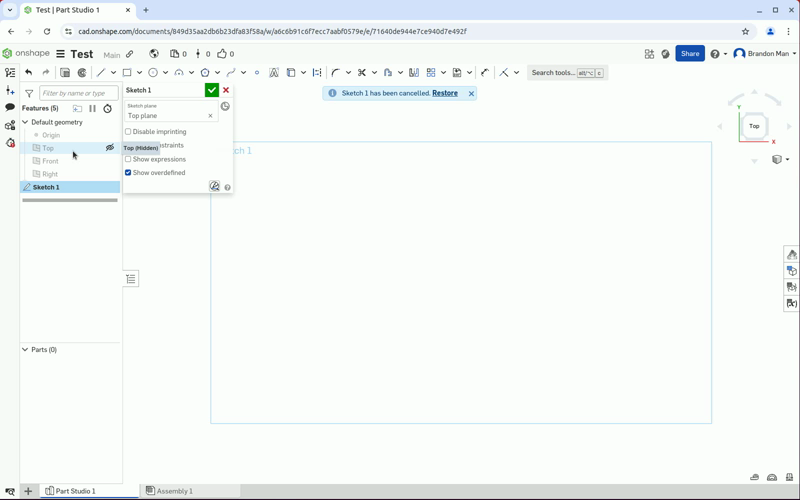
mouse_move(73, 352)
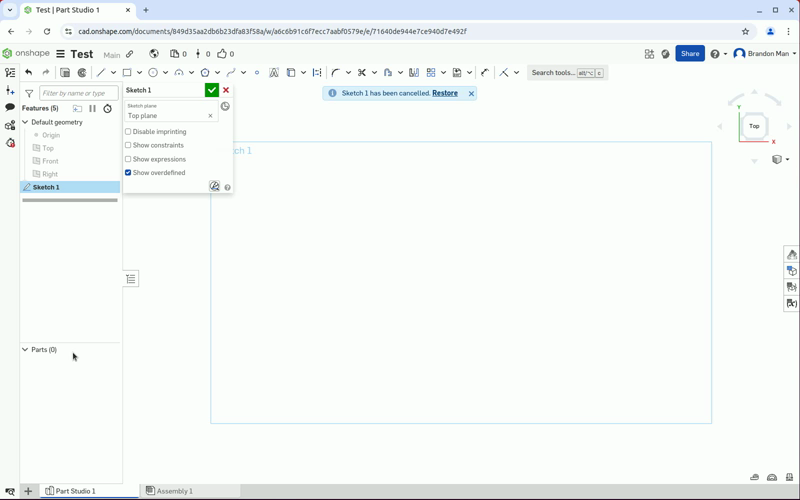
key(y)
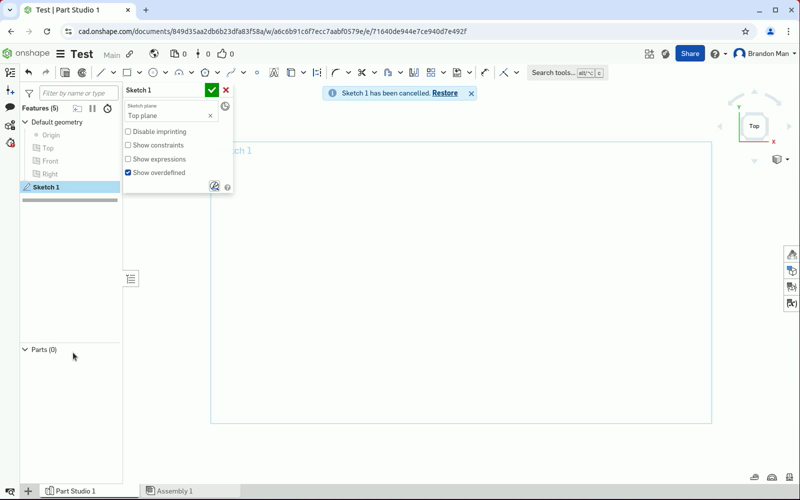
key(a)
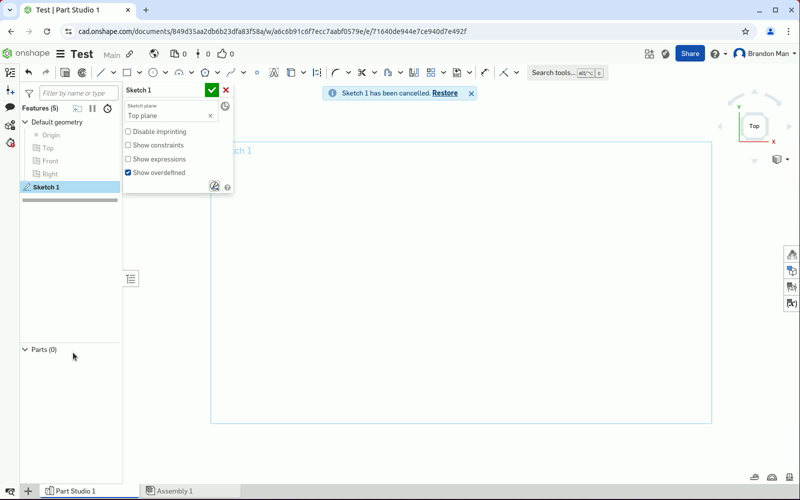
key_down(shift)
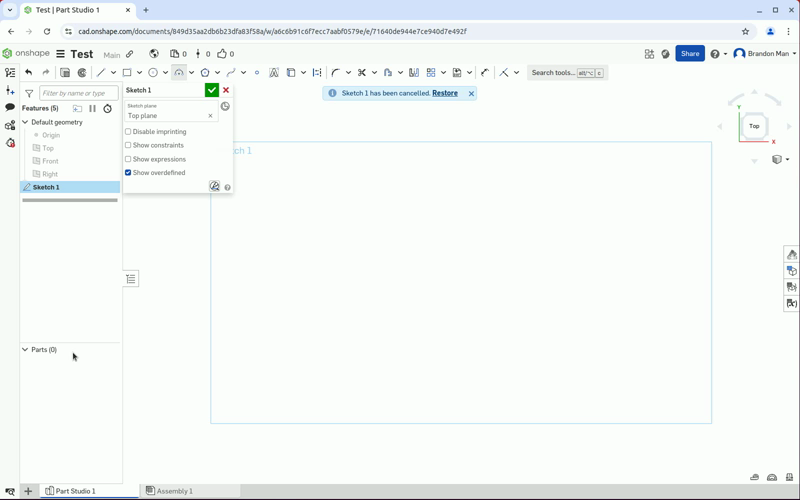
mouse_move(348, 353)
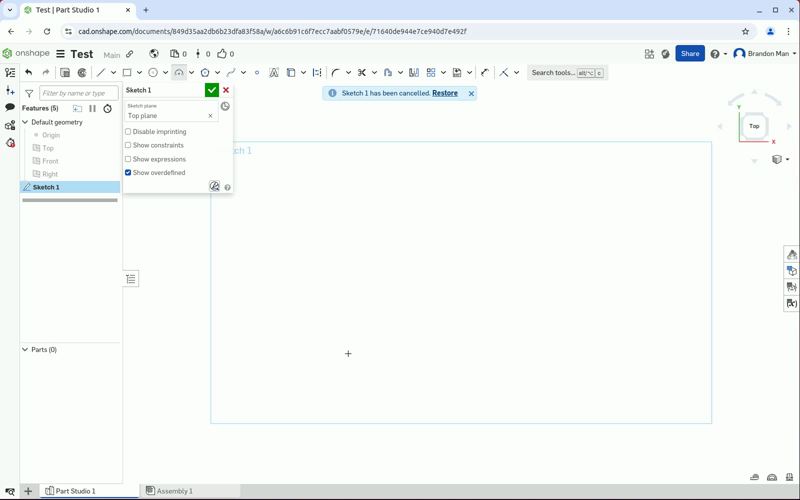
click(348, 353)
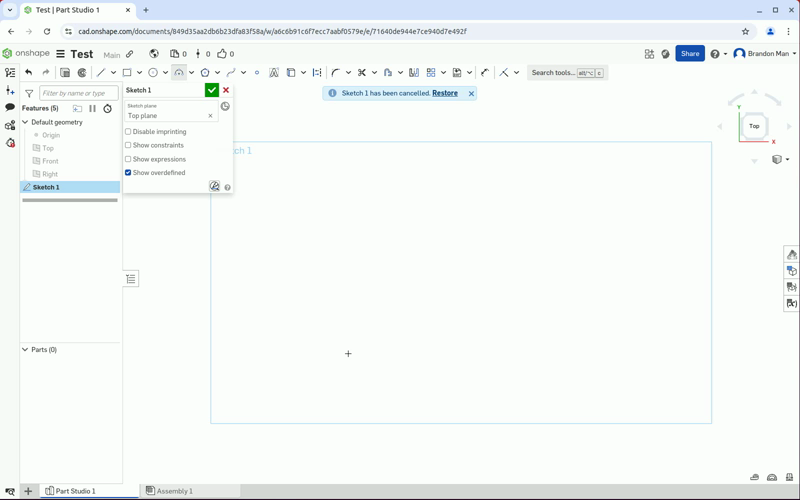
key_up(shift)
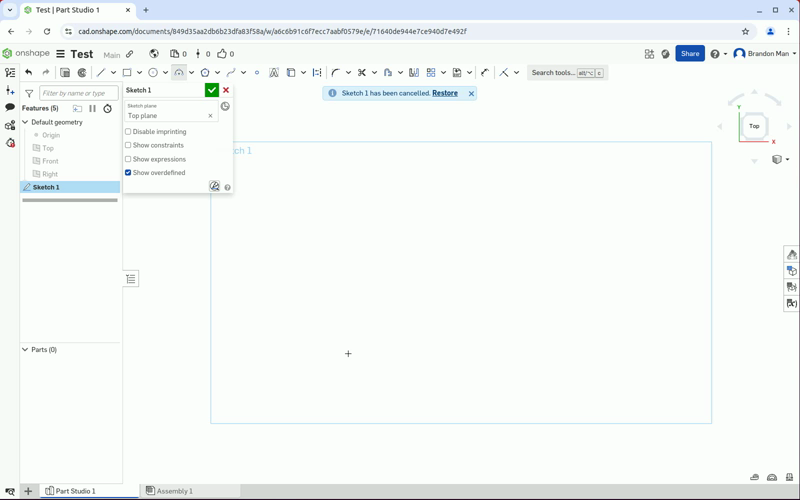
key_down(shift)
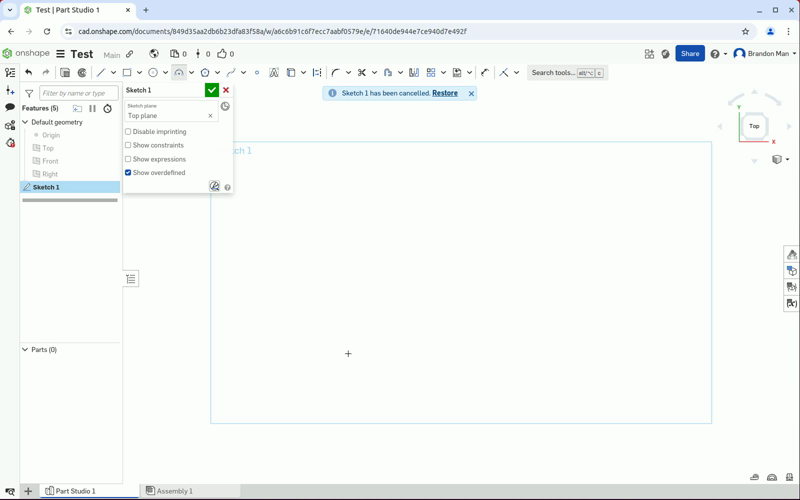
mouse_move(353, 357)
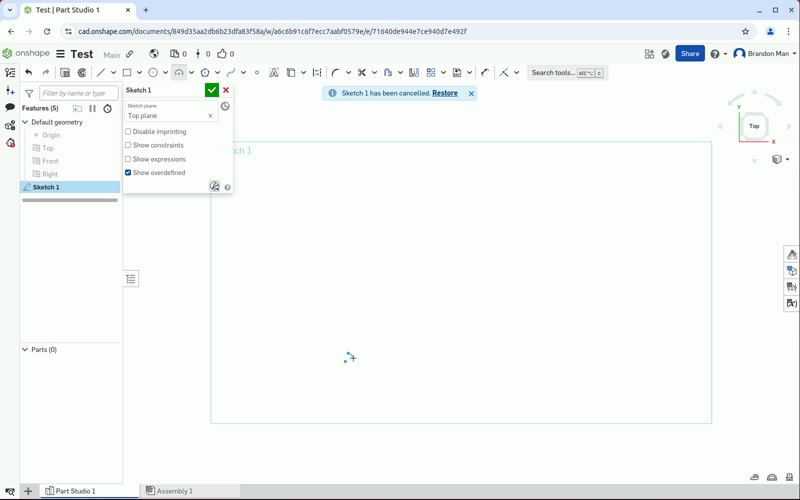
scroll(6)
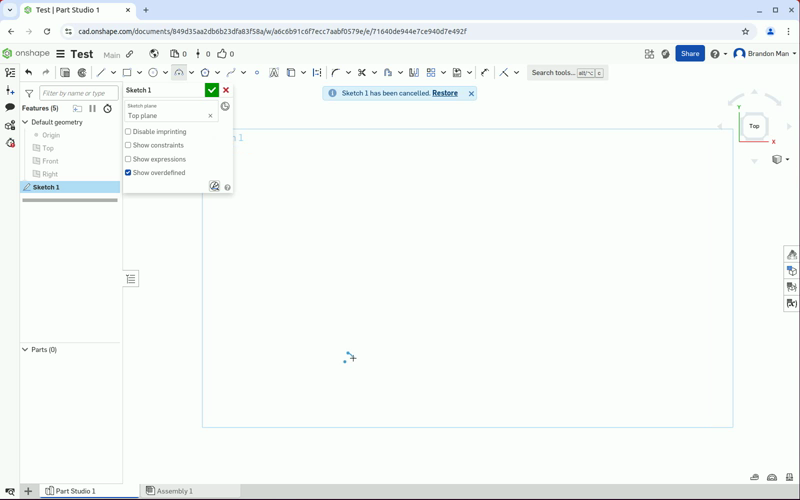
scroll(6)
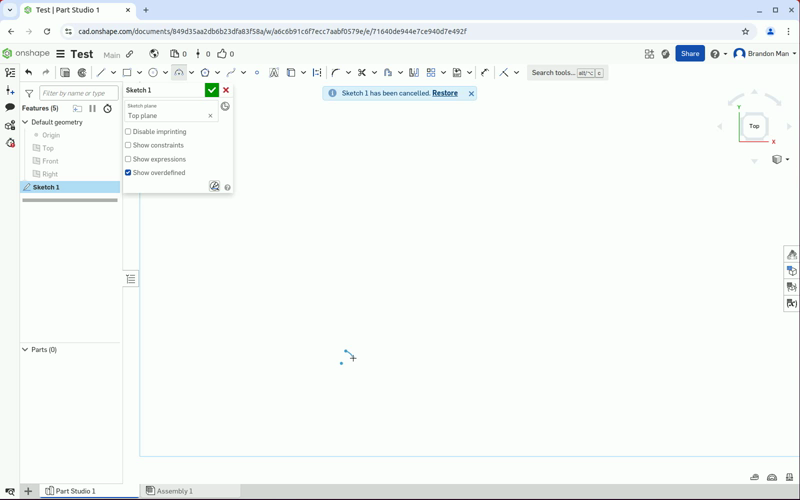
scroll(6)
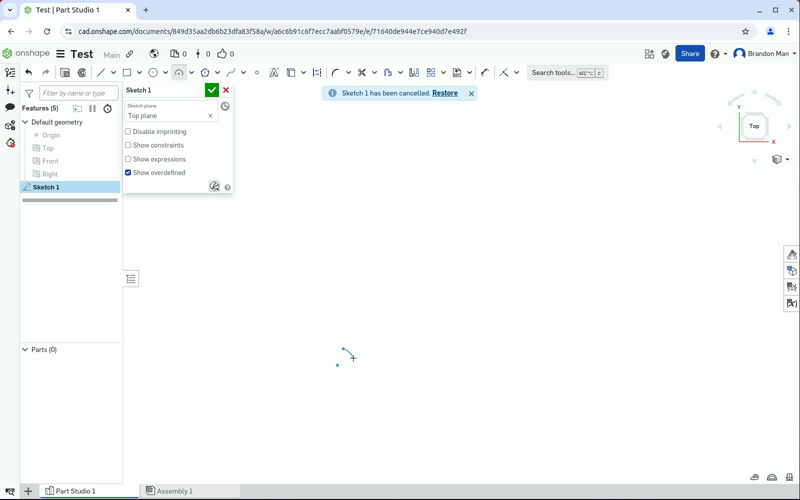
scroll(6)
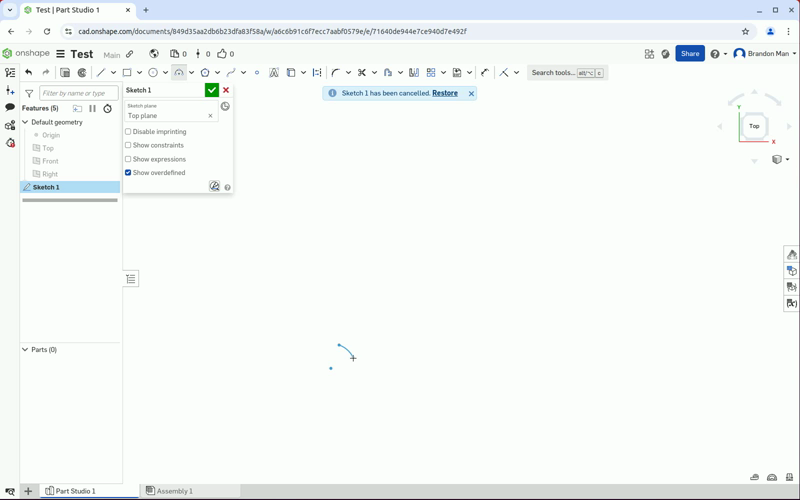
scroll(6)
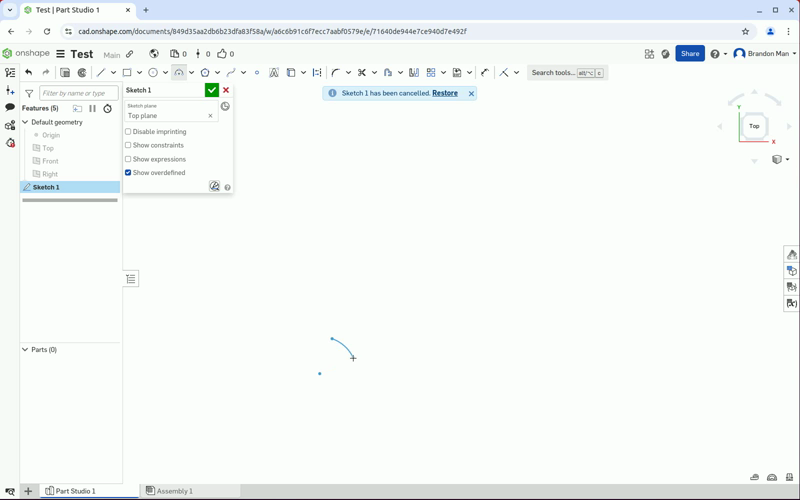
scroll(6)
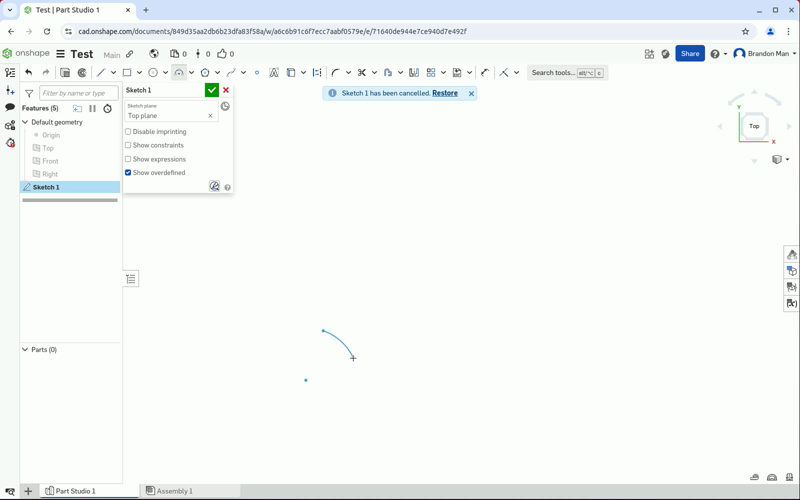
scroll(6)
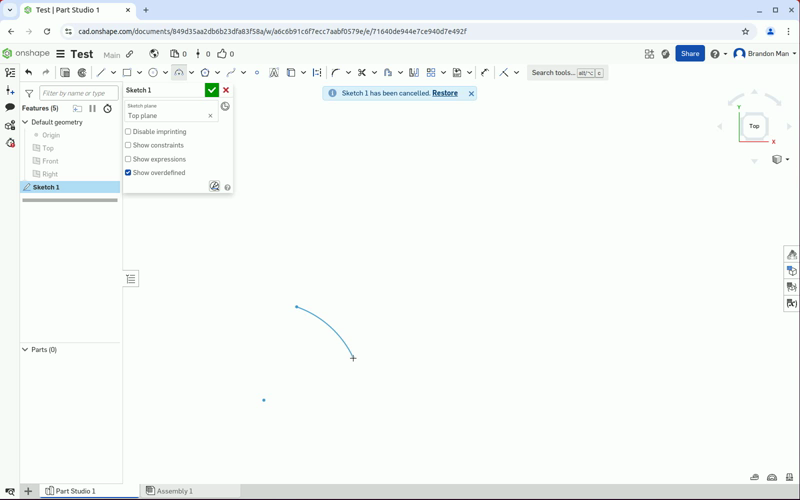
click(353, 357)
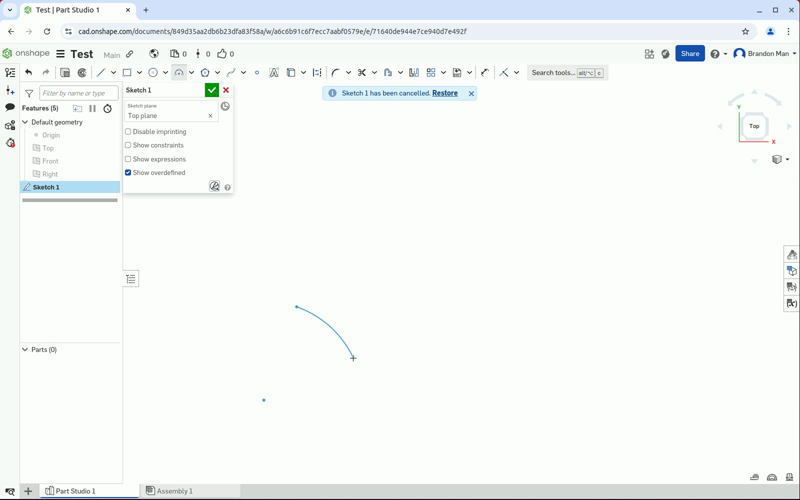
scroll(-6)
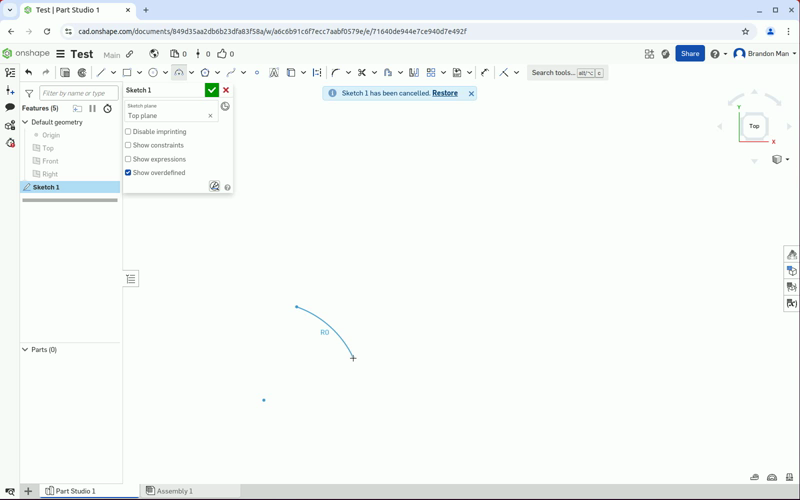
scroll(-6)
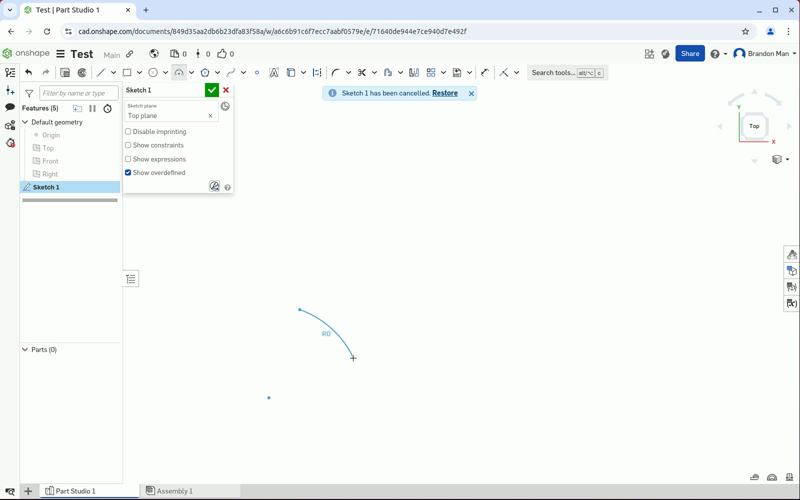
scroll(-6)
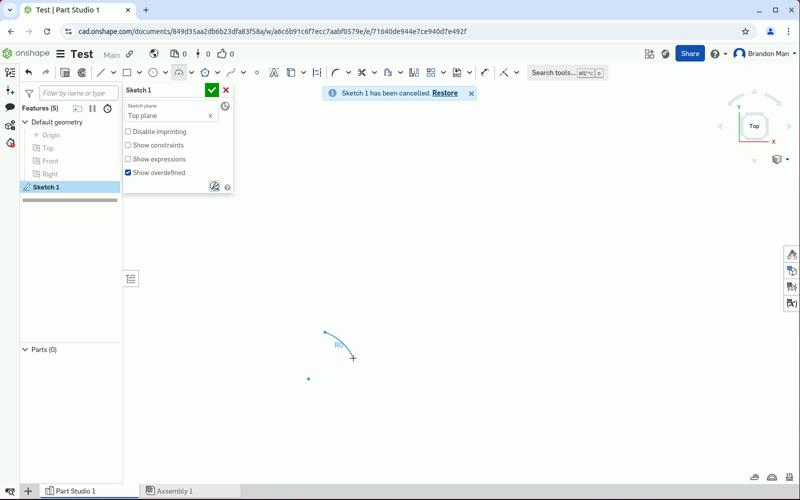
scroll(-6)
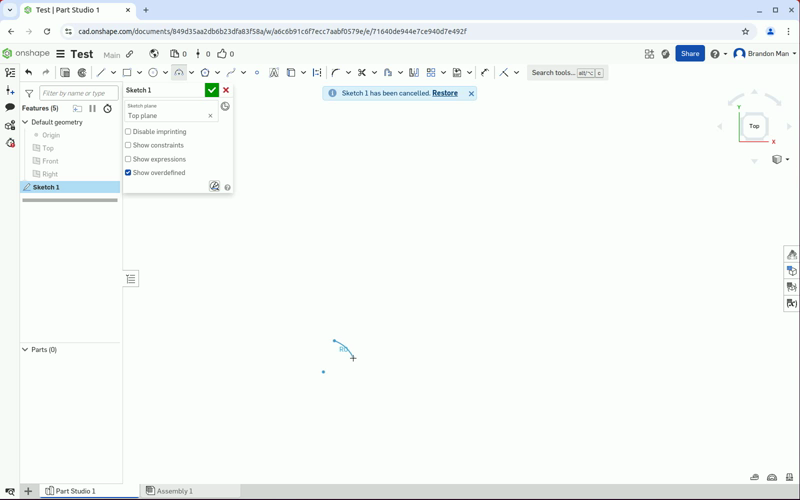
scroll(-6)
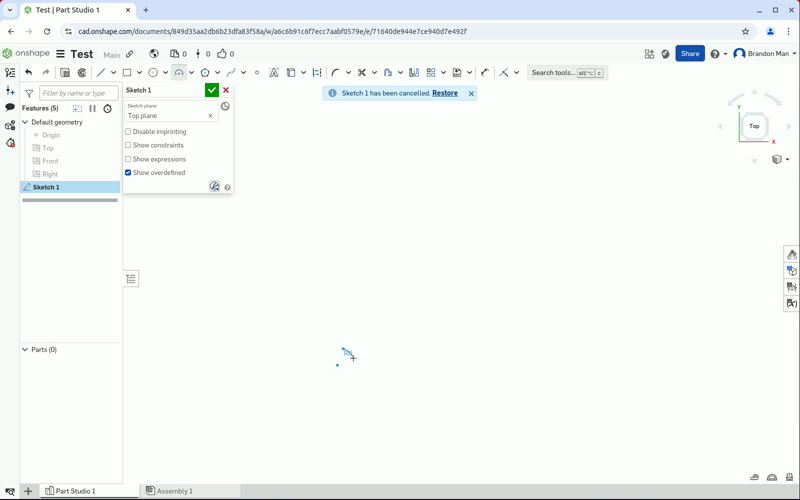
scroll(-6)
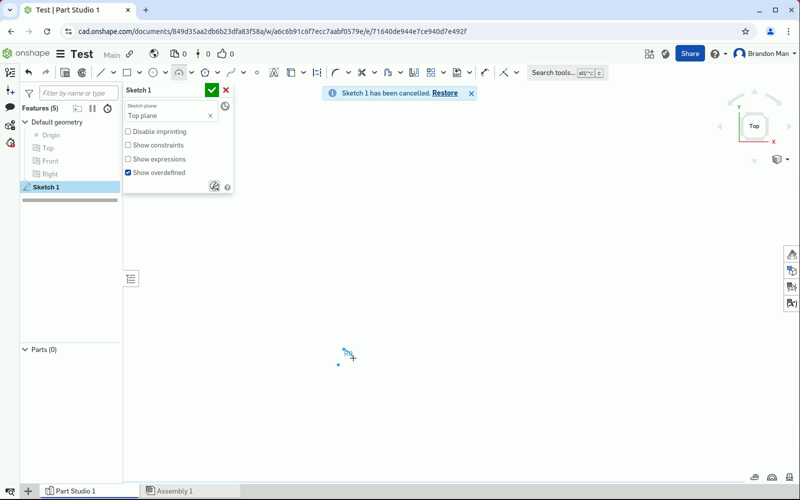
scroll(-6)
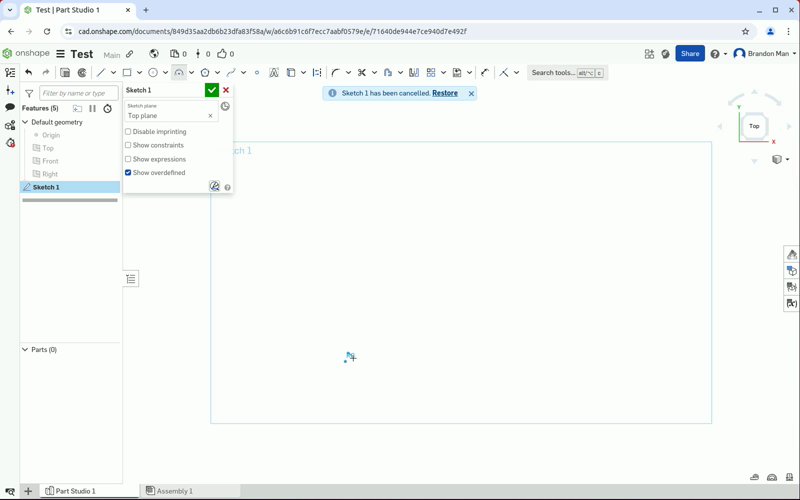
mouse_move(349, 356)
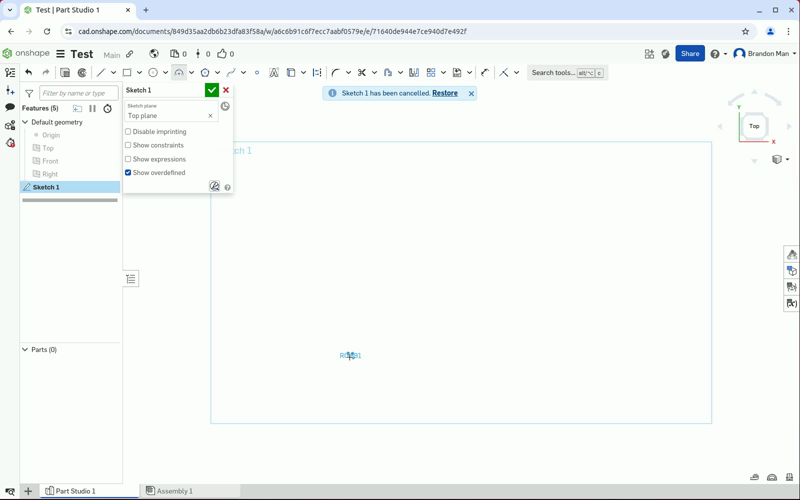
scroll(6)
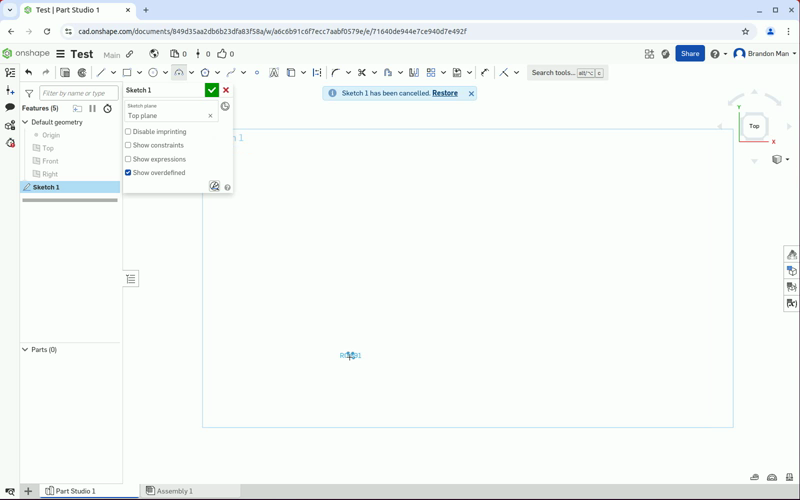
scroll(6)
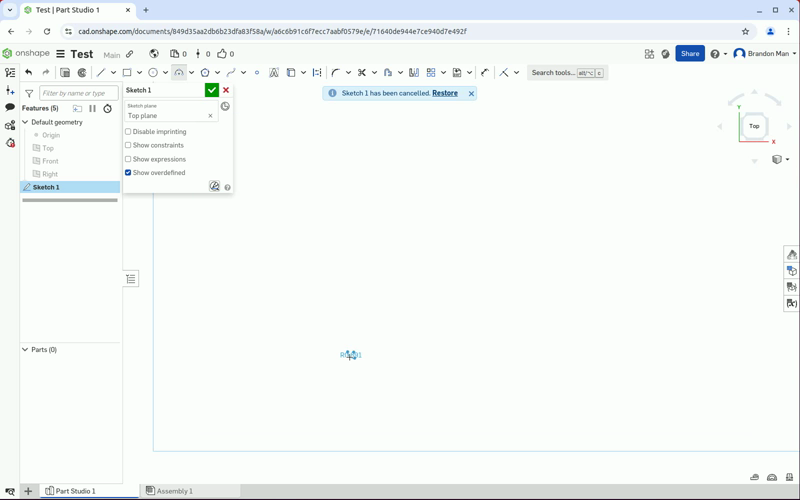
scroll(6)
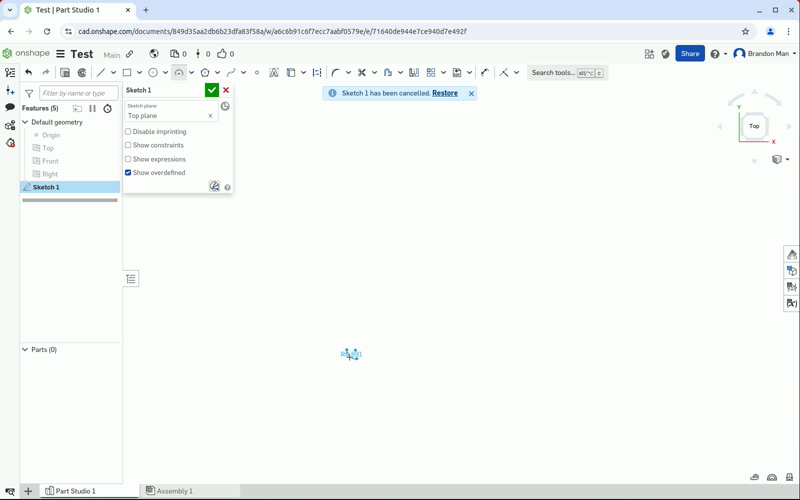
scroll(6)
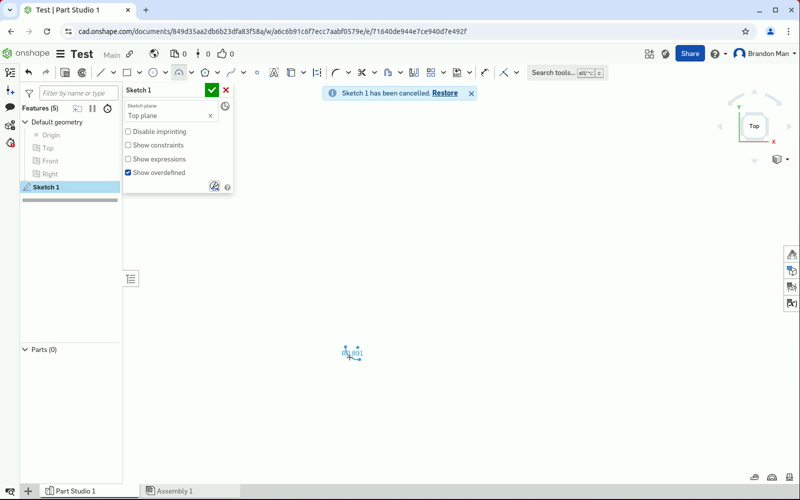
scroll(6)
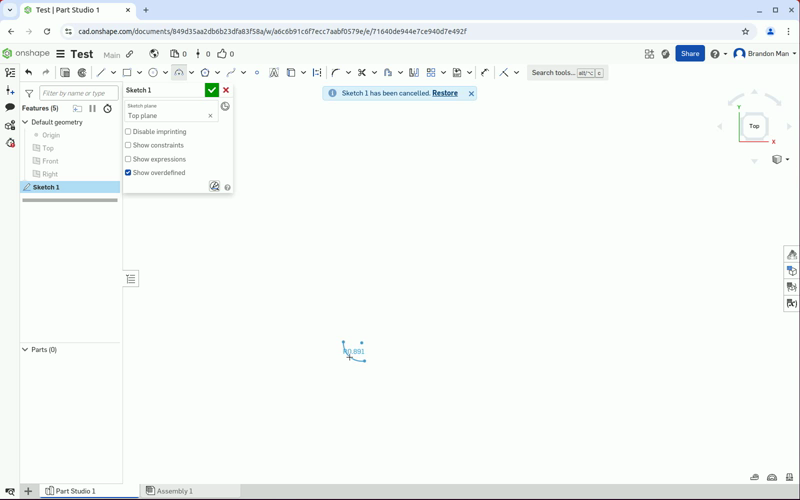
scroll(6)
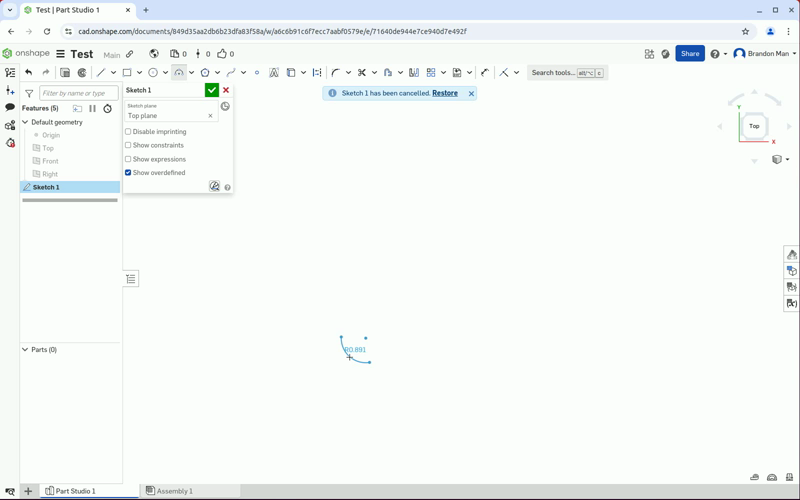
scroll(6)
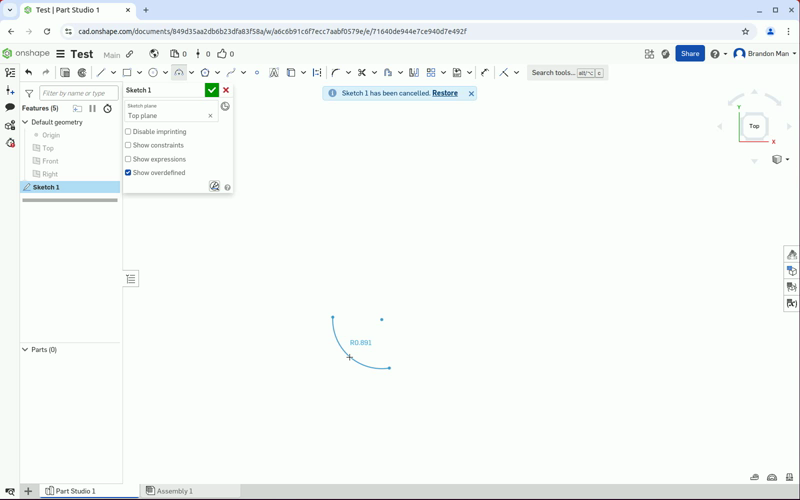
click(349, 356)
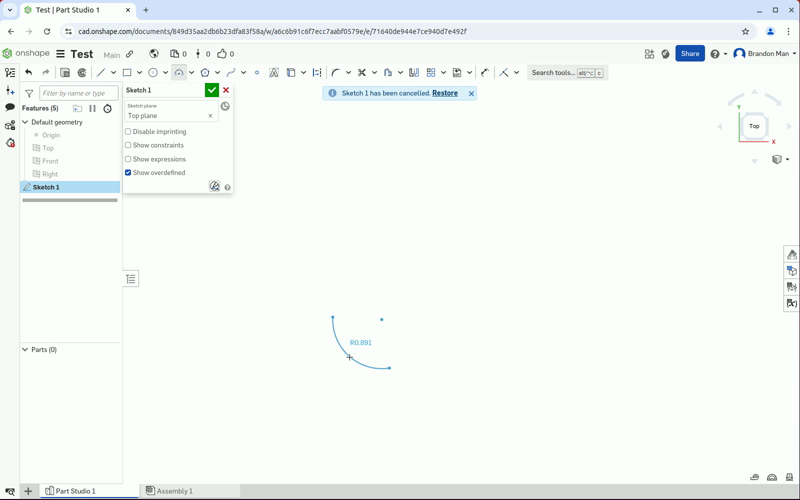
scroll(-6)
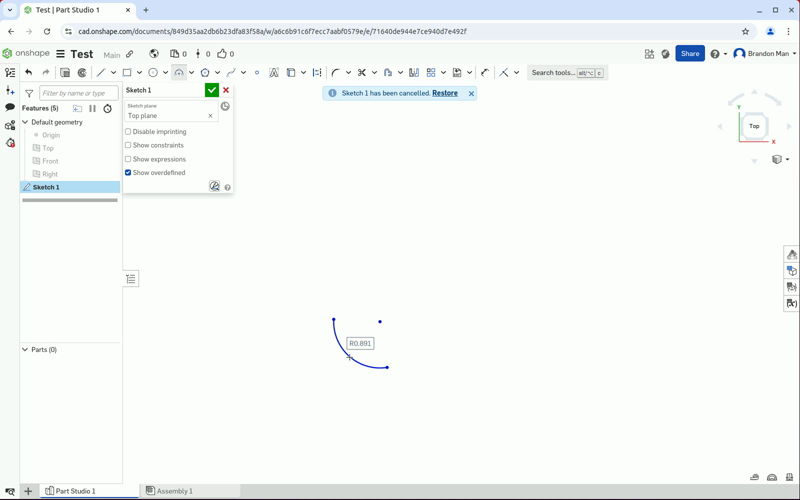
scroll(-6)
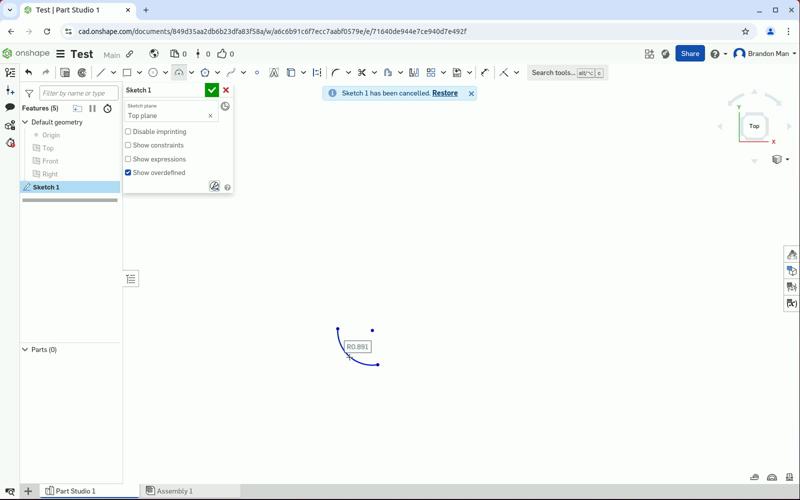
scroll(-6)
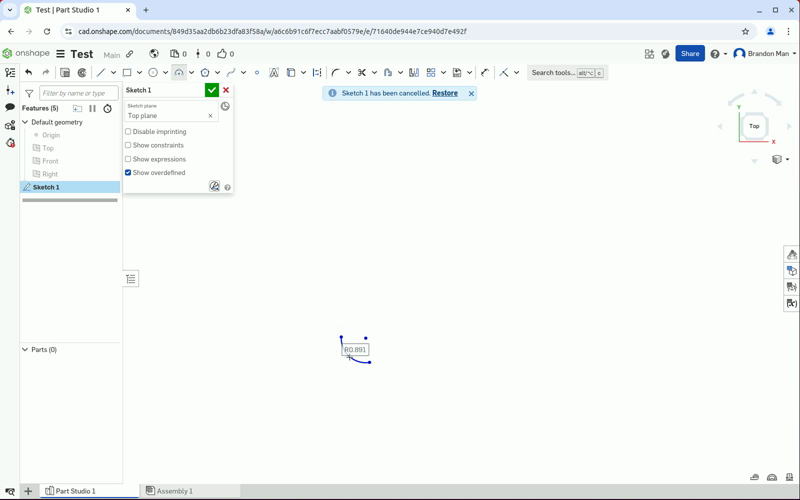
scroll(-6)
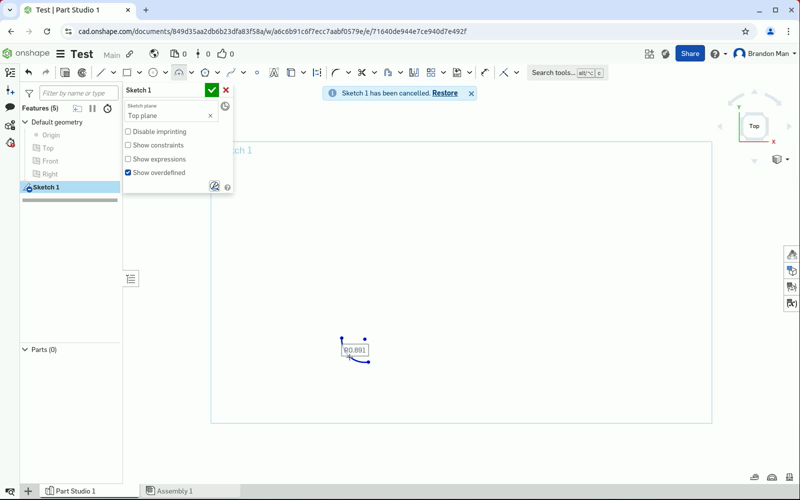
scroll(-6)
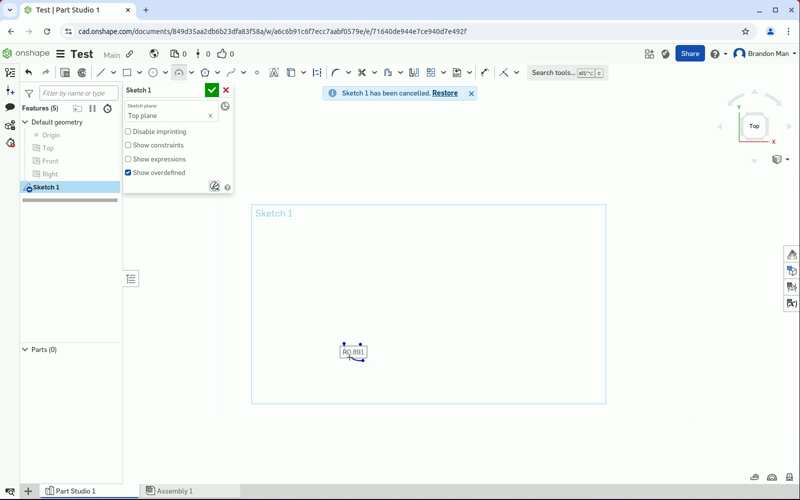
scroll(-6)
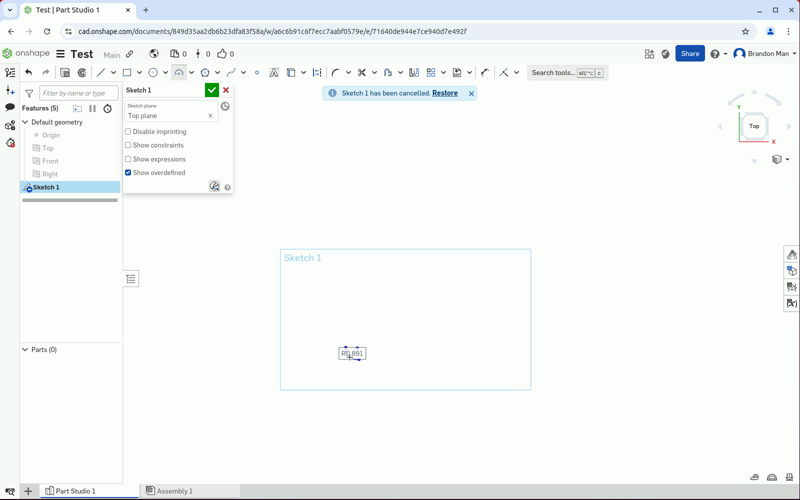
scroll(-6)
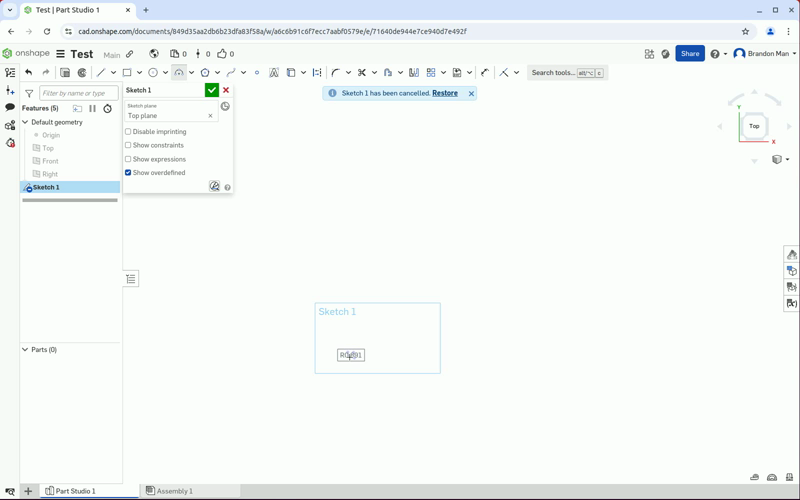
key_up(shift)
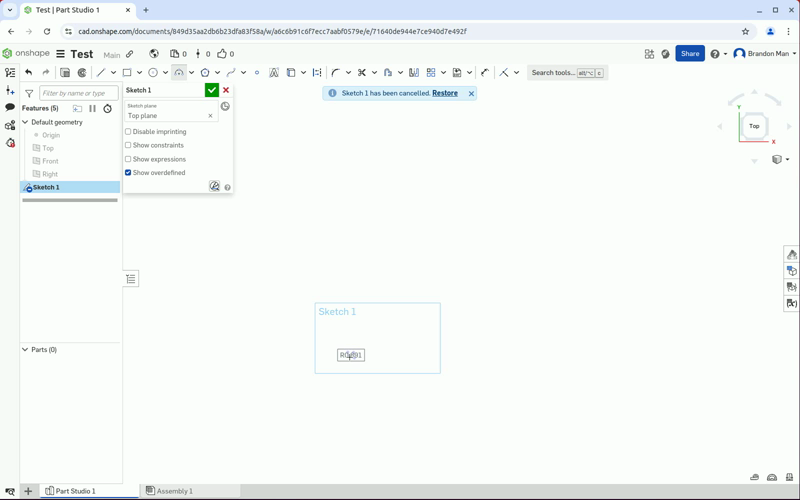
key(esc)
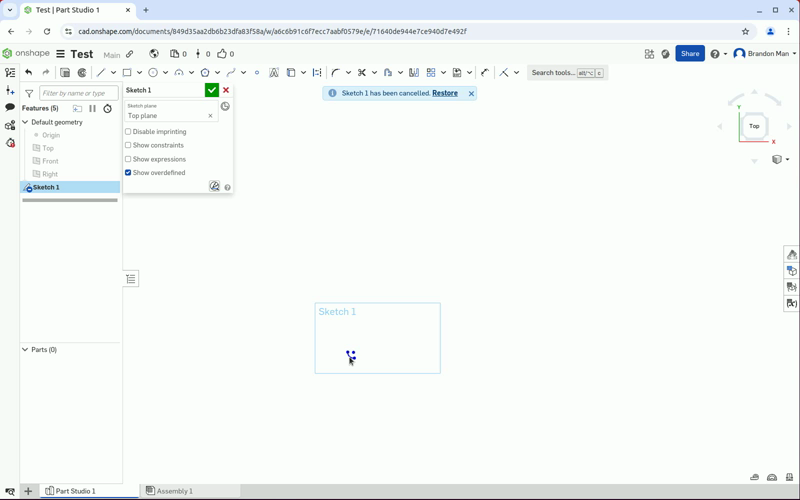
key(l)
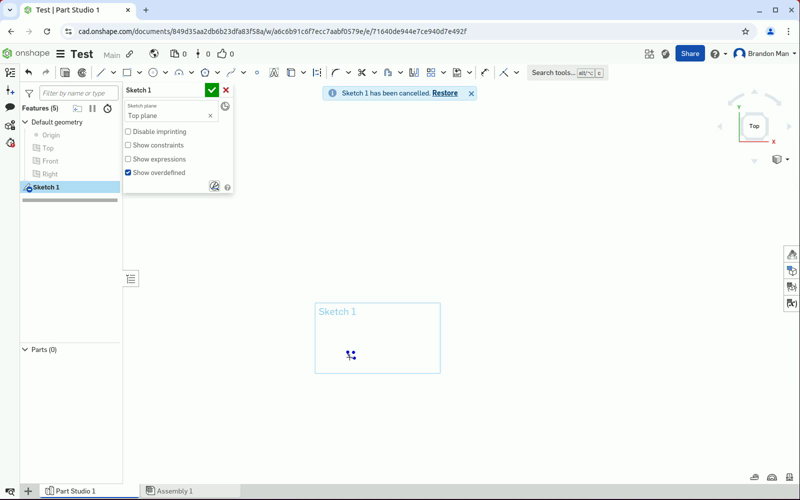
mouse_move(353, 357)
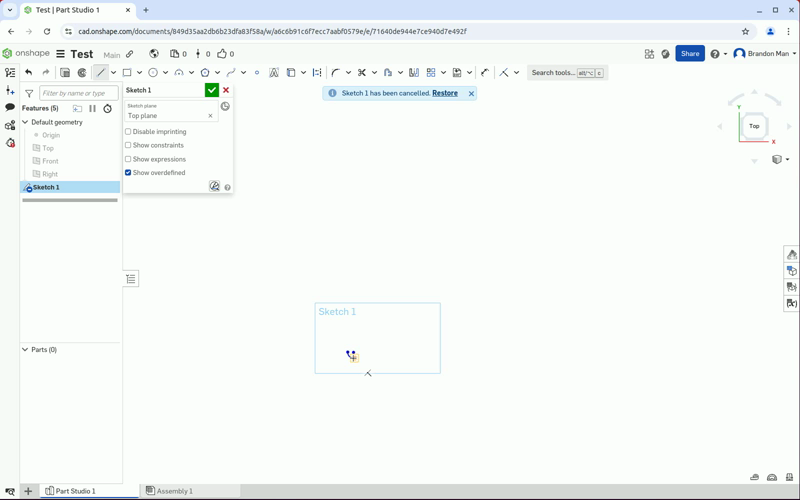
scroll(6)
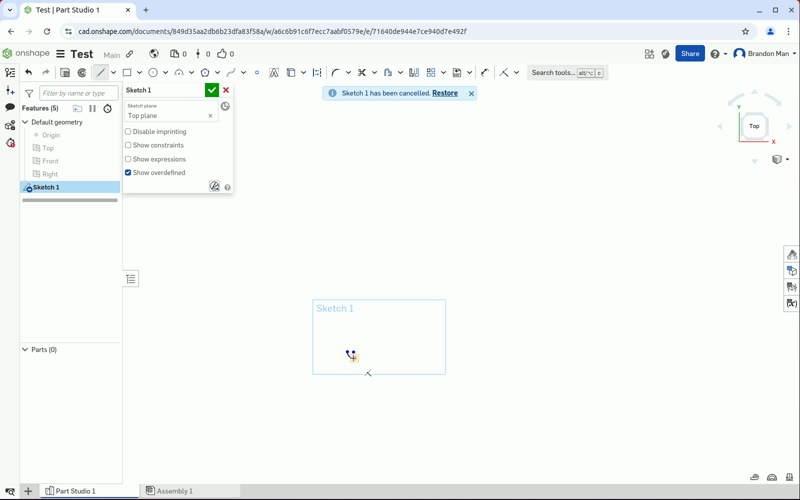
scroll(6)
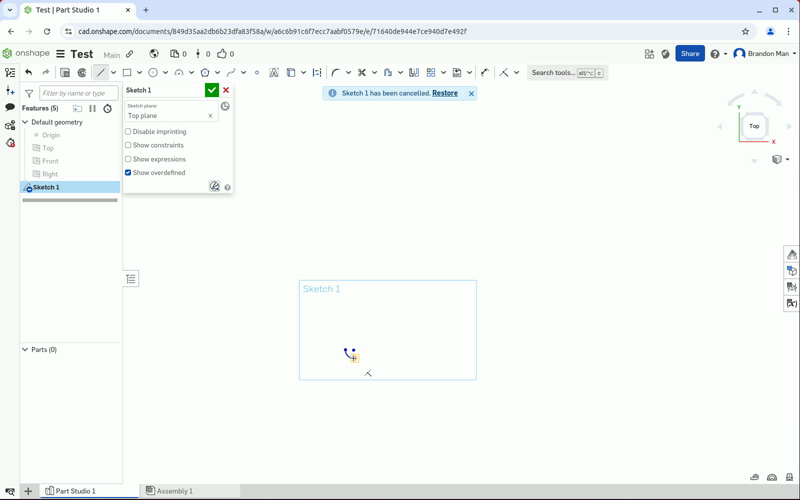
scroll(6)
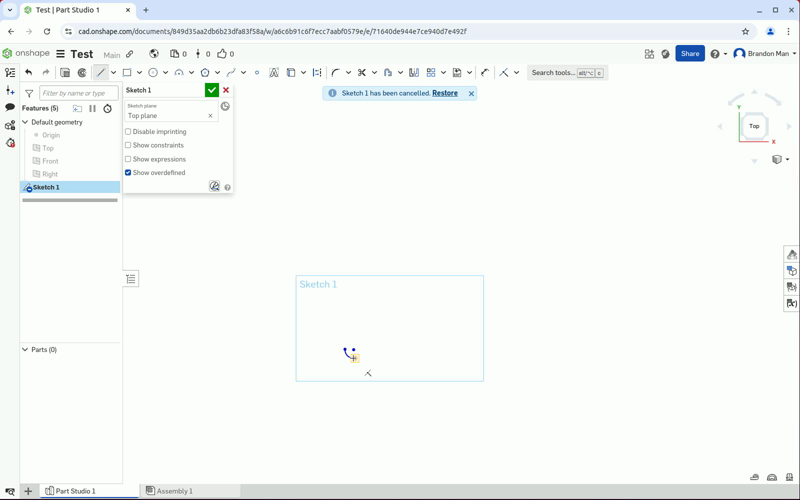
scroll(6)
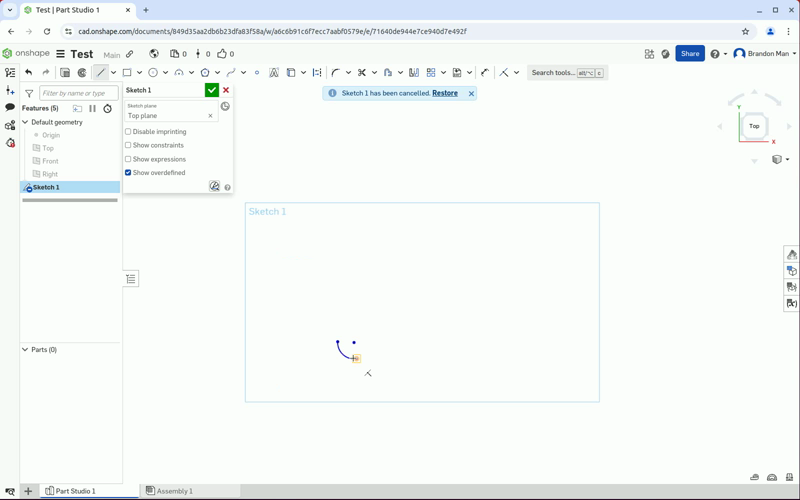
scroll(6)
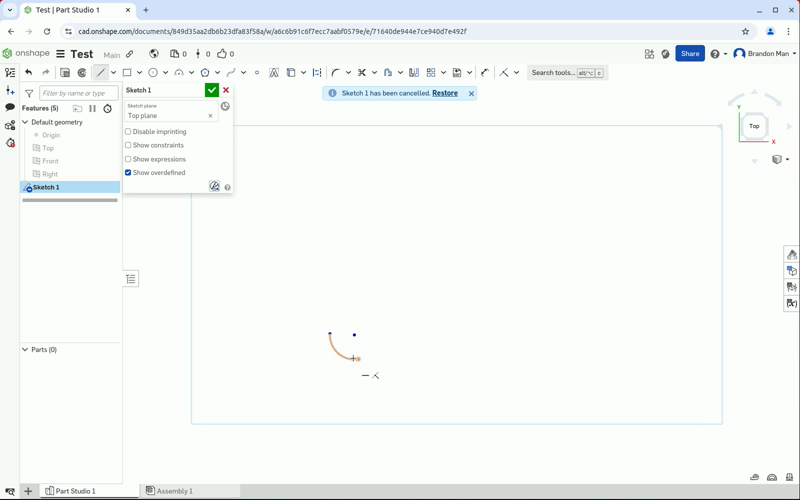
scroll(6)
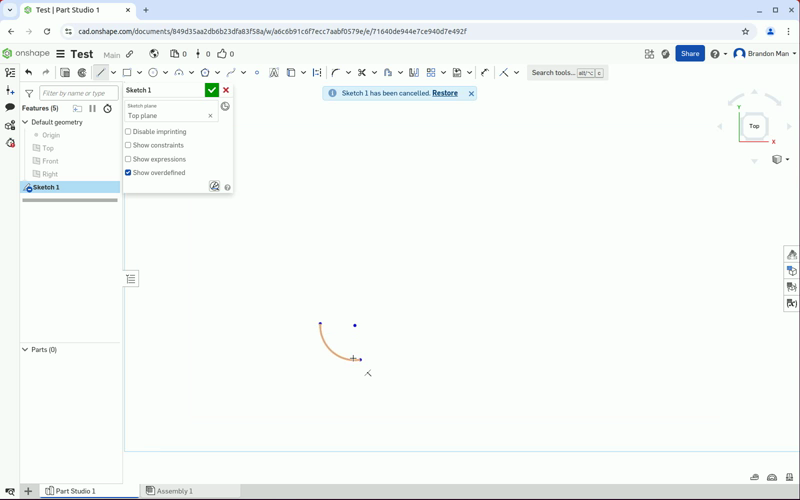
scroll(6)
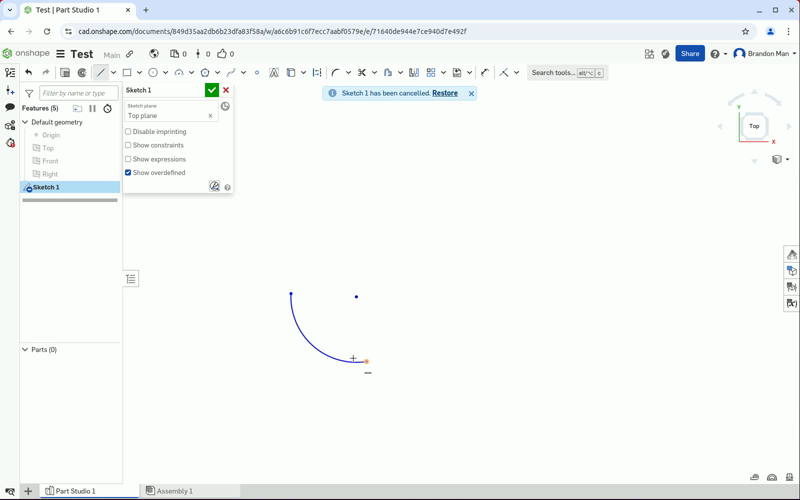
click(353, 357)
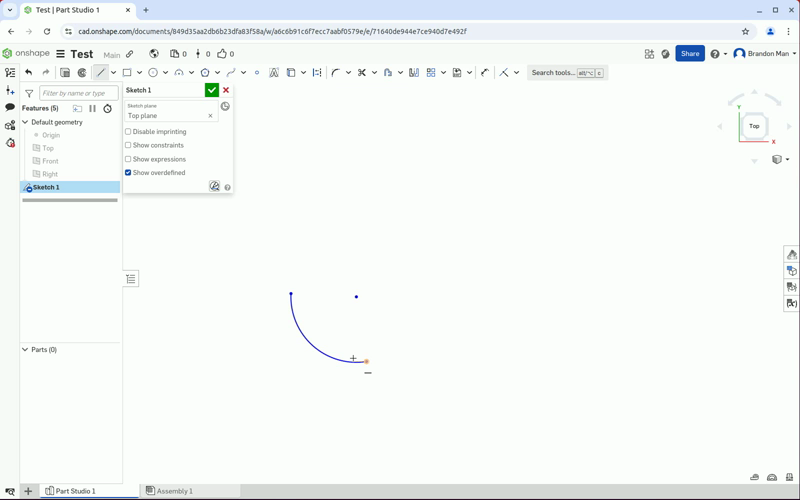
scroll(-6)
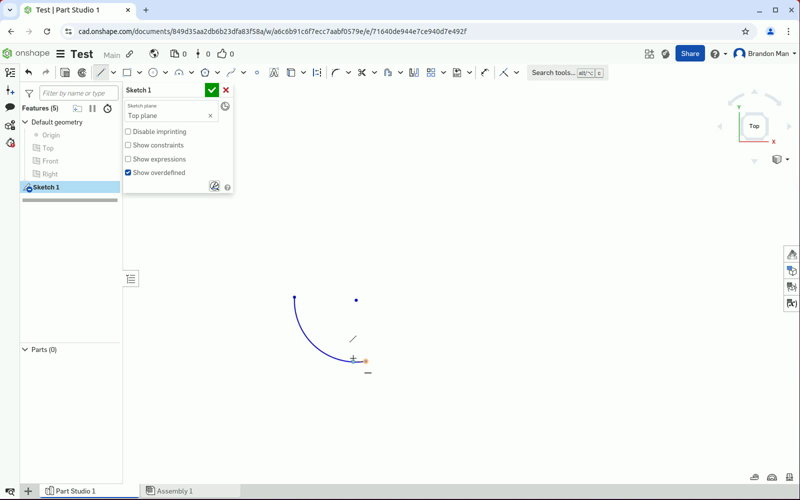
scroll(-6)
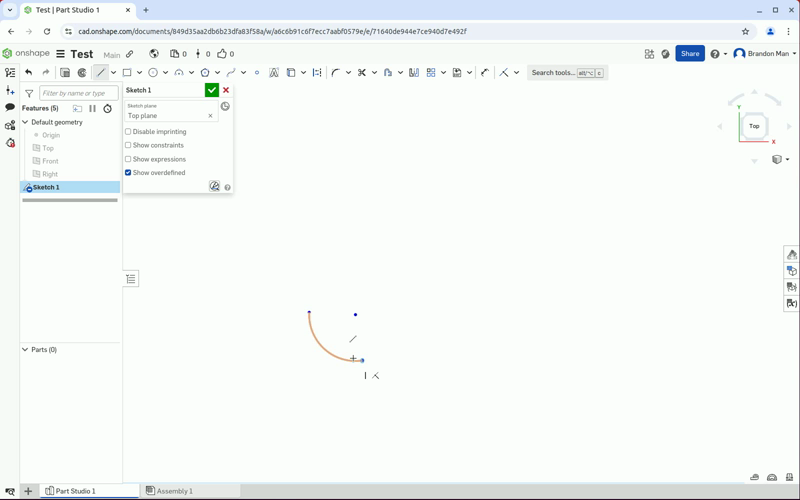
scroll(-6)
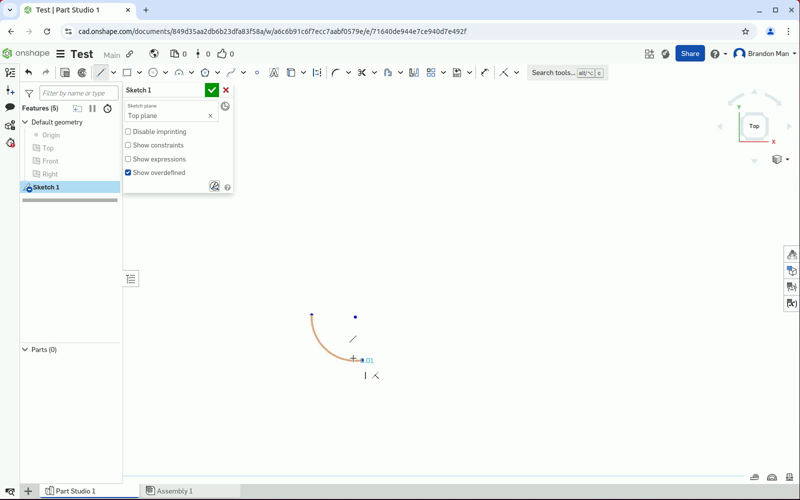
scroll(-6)
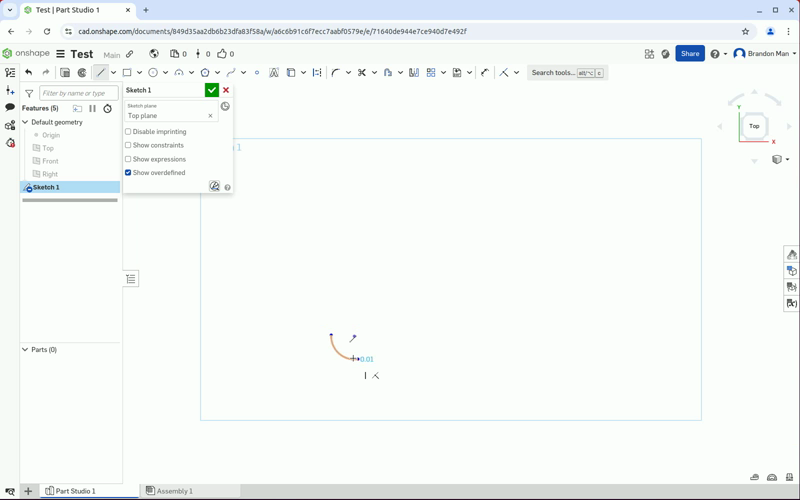
scroll(-6)
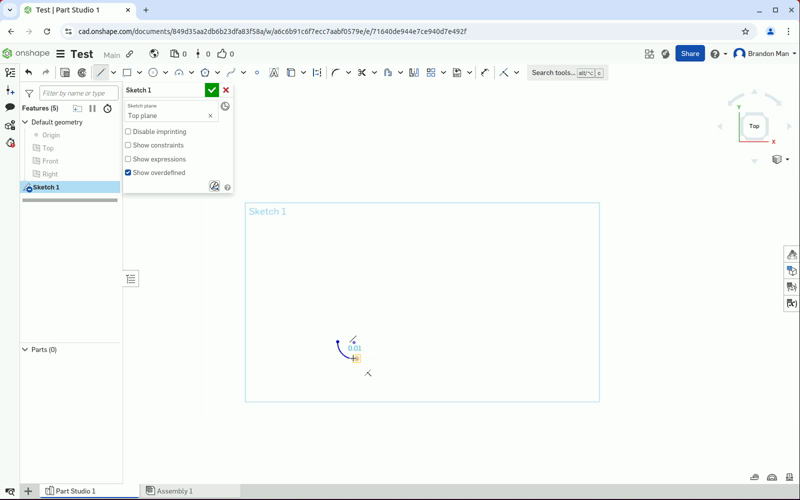
scroll(-6)
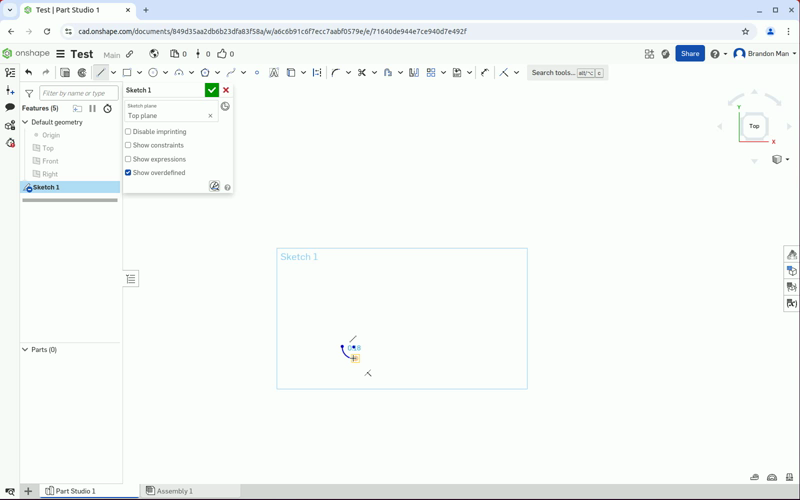
scroll(-6)
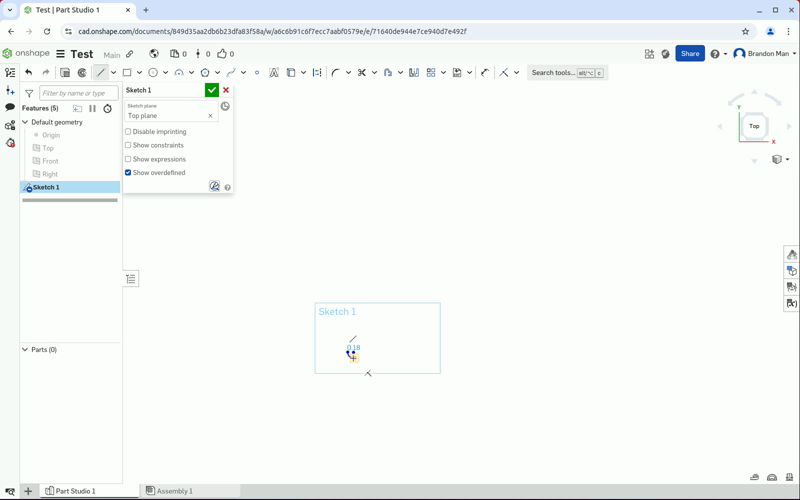
key_down(shift)
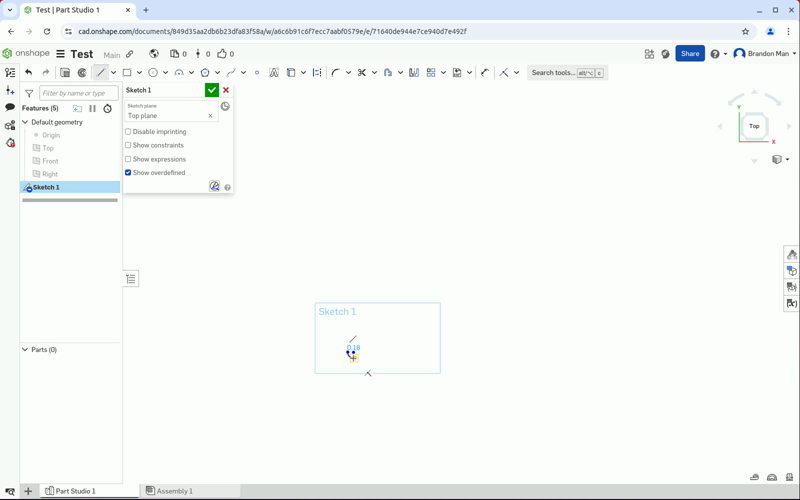
mouse_move(567, 357)
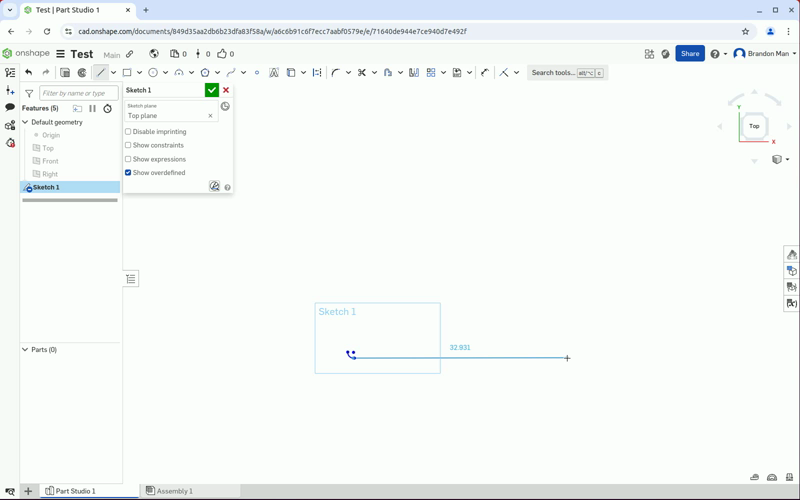
click(567, 357)
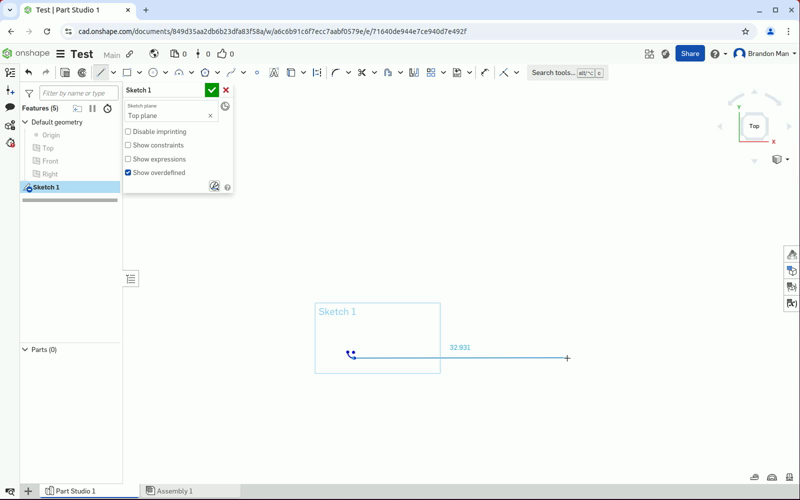
key_up(shift)
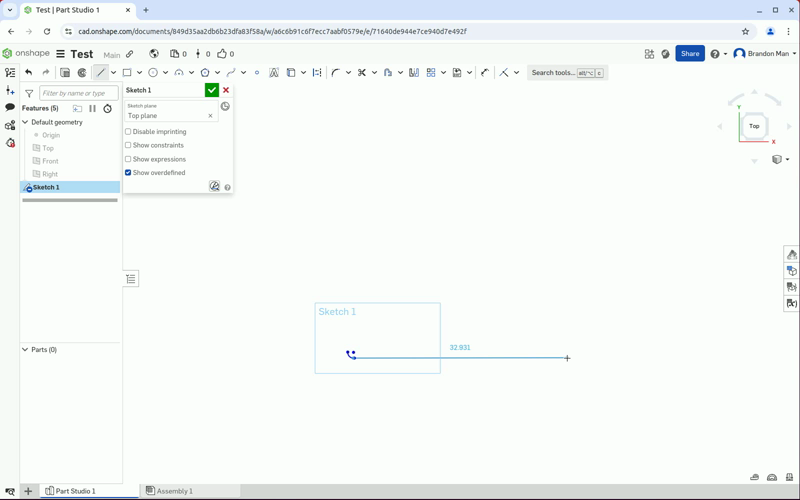
key(esc)
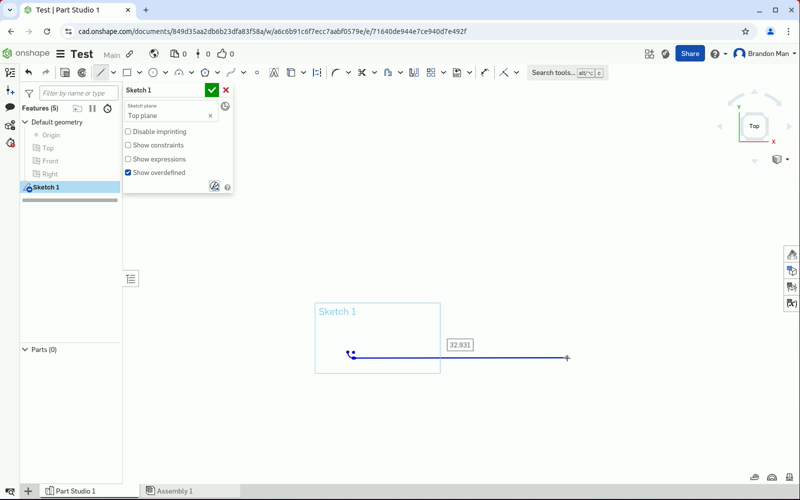
key(a)
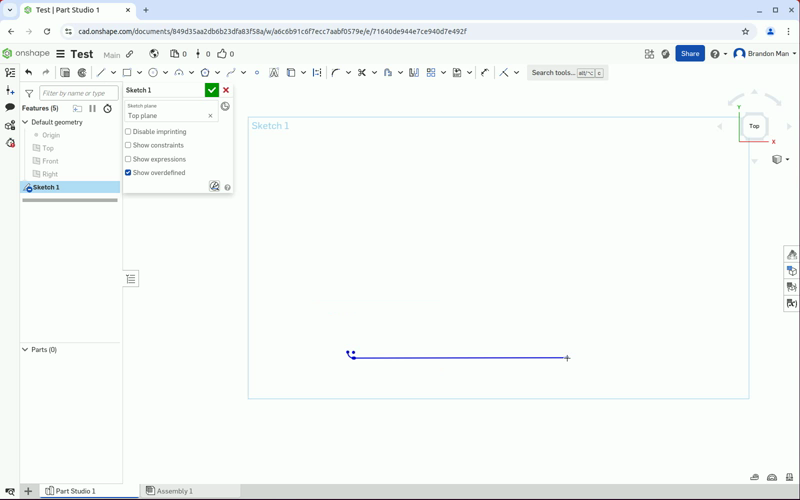
mouse_move(567, 357)
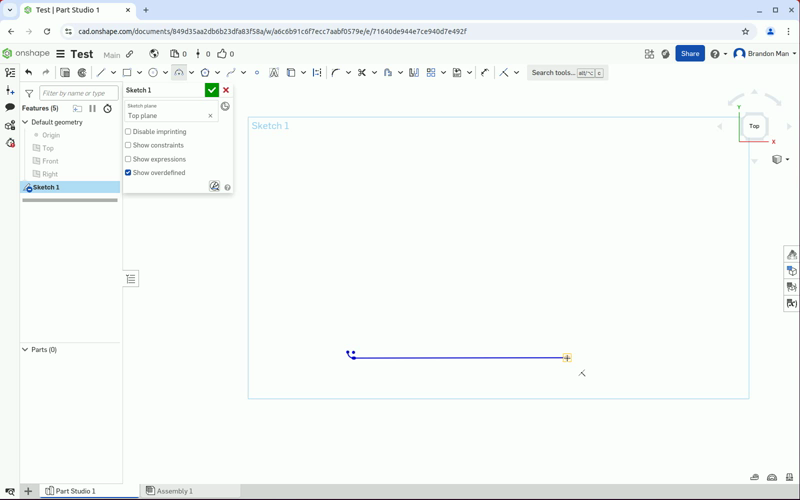
click(567, 357)
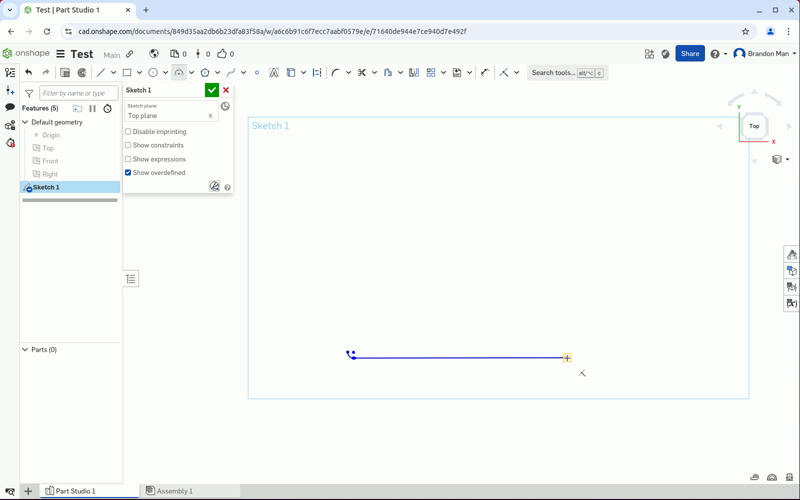
key_down(shift)
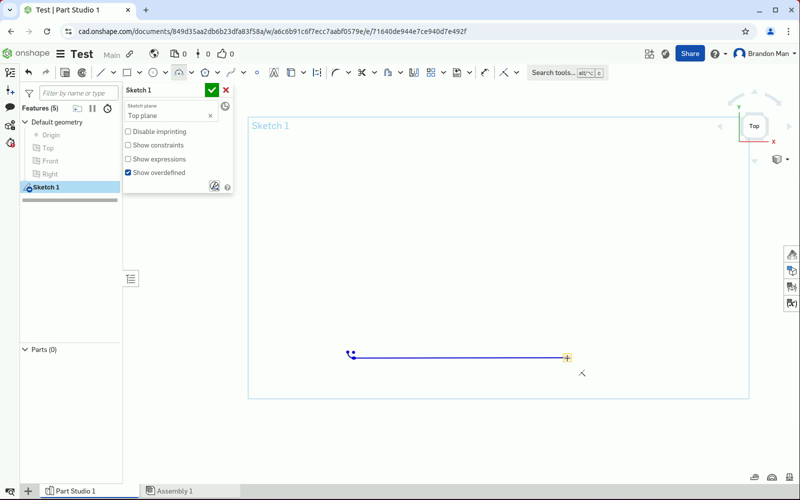
mouse_move(572, 353)
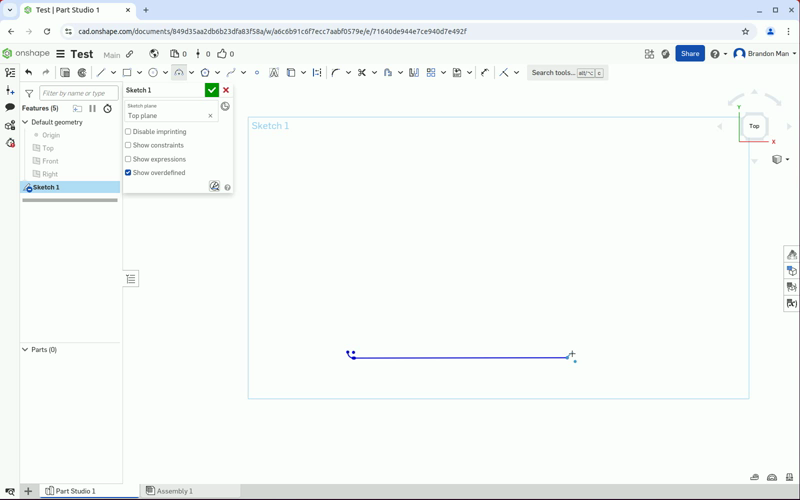
scroll(6)
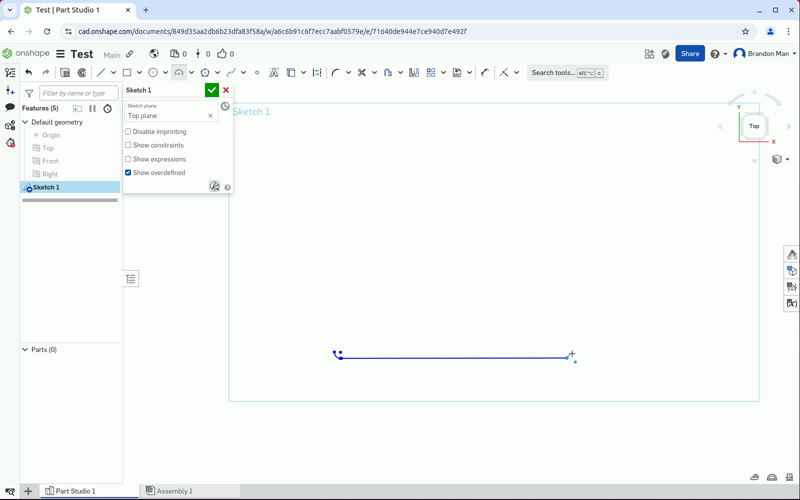
scroll(6)
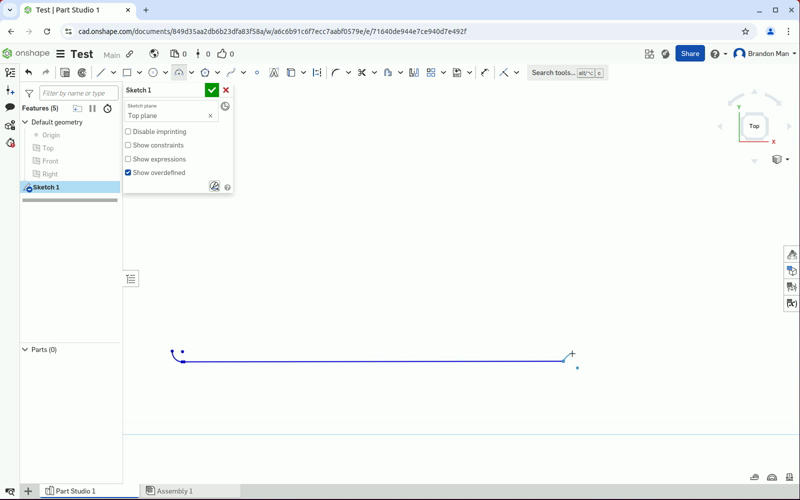
scroll(6)
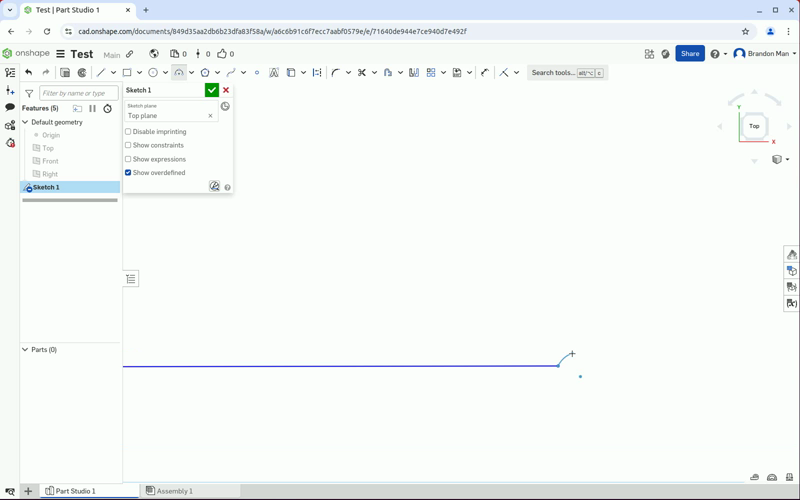
scroll(6)
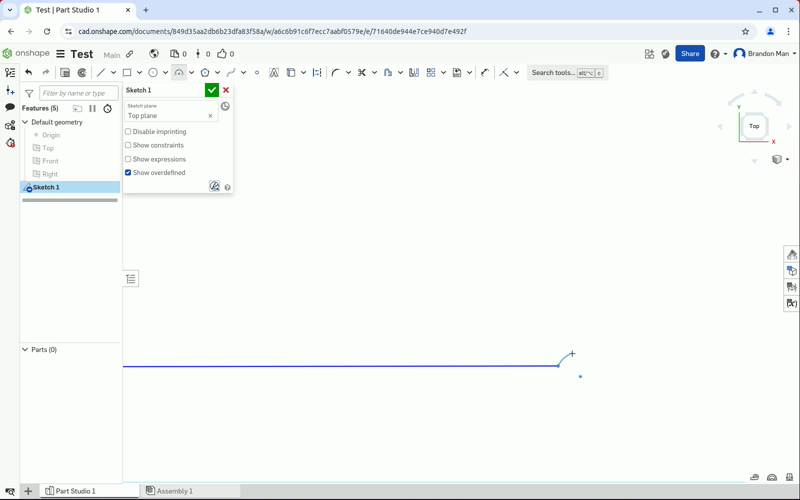
scroll(6)
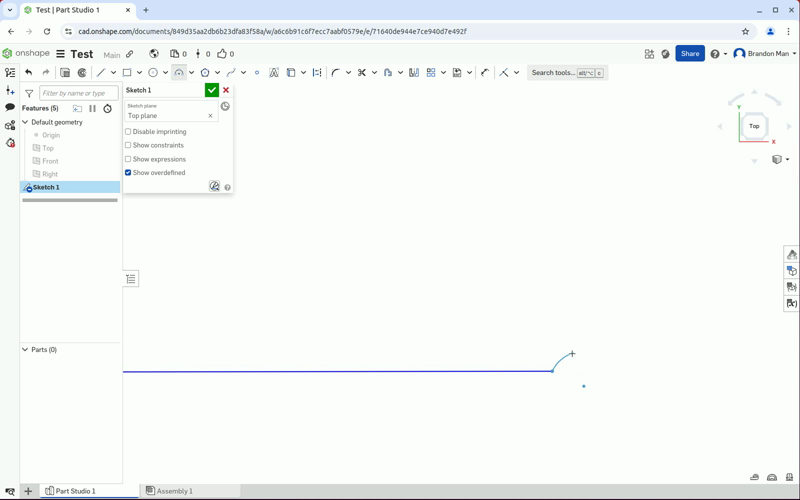
scroll(6)
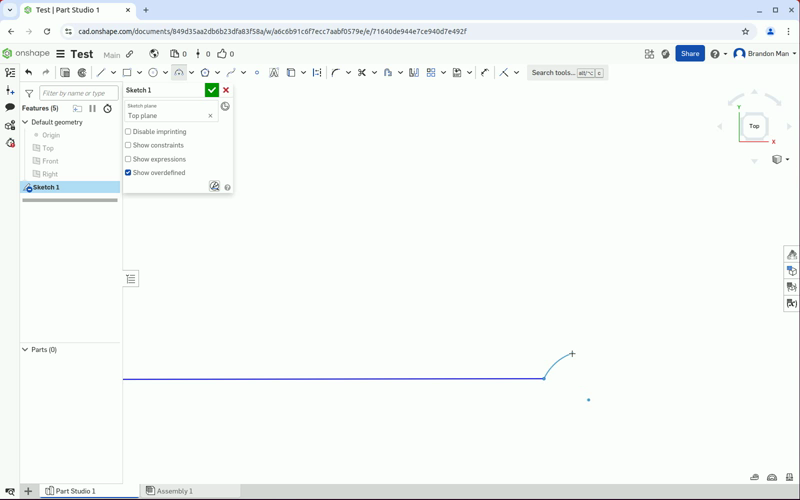
scroll(6)
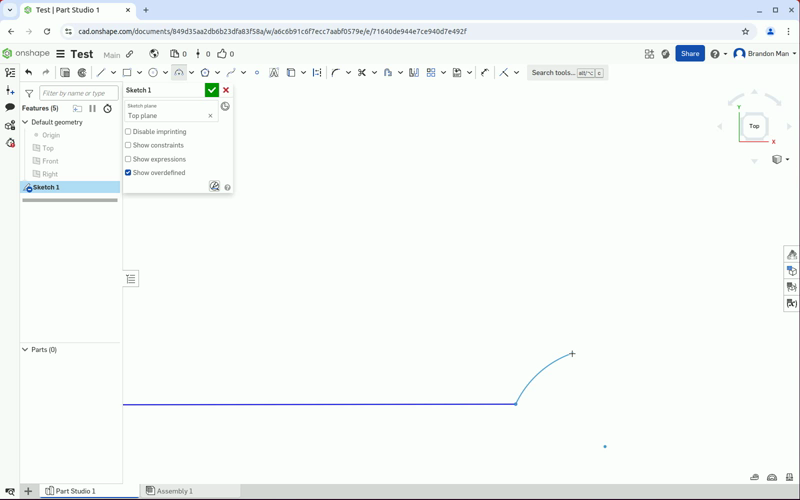
click(572, 353)
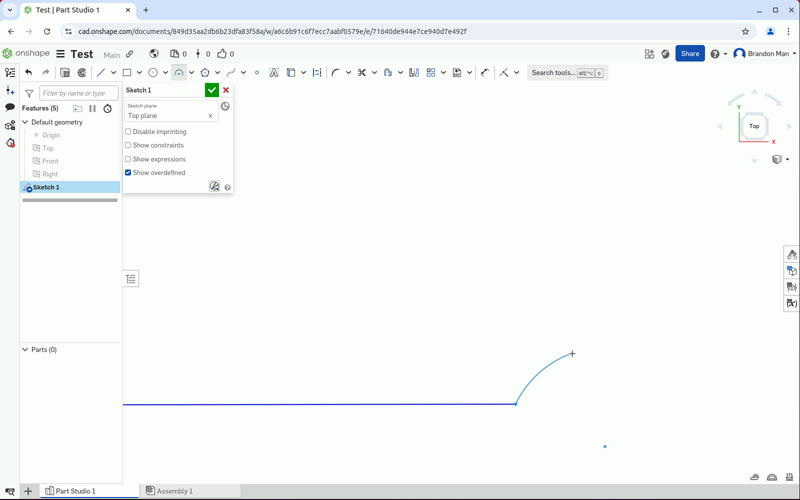
scroll(-6)
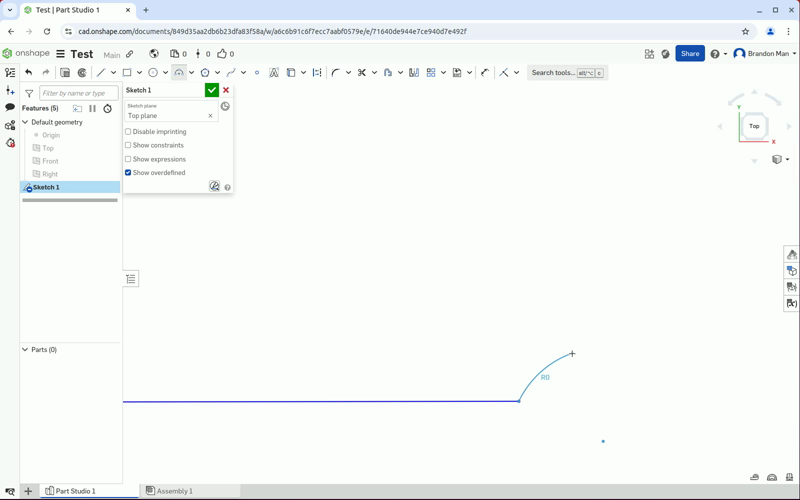
scroll(-6)
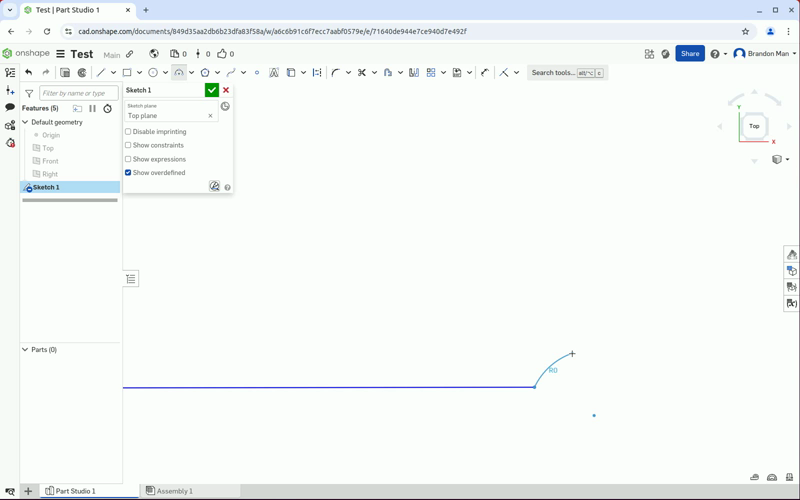
scroll(-6)
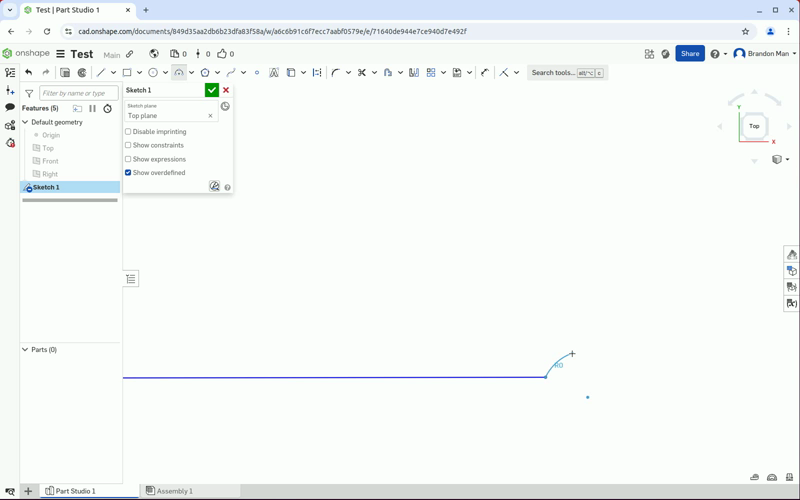
scroll(-6)
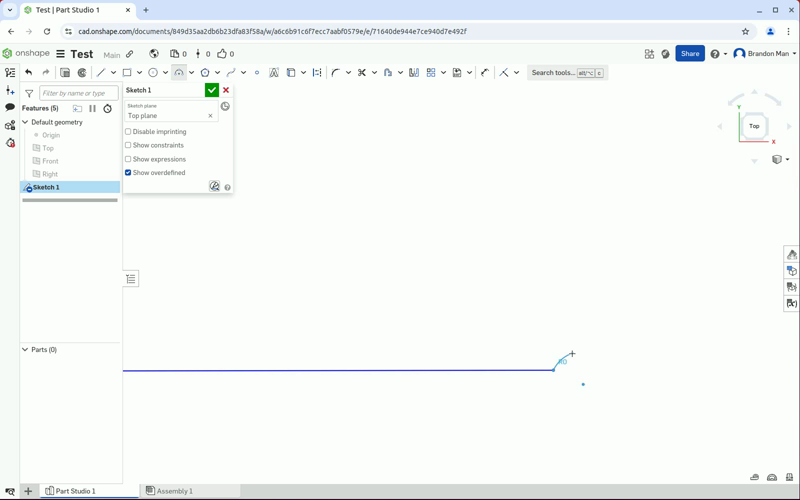
scroll(-6)
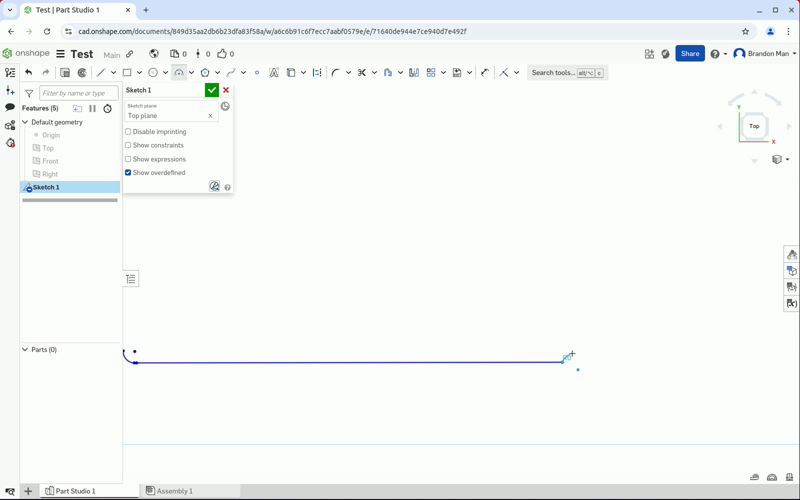
scroll(-6)
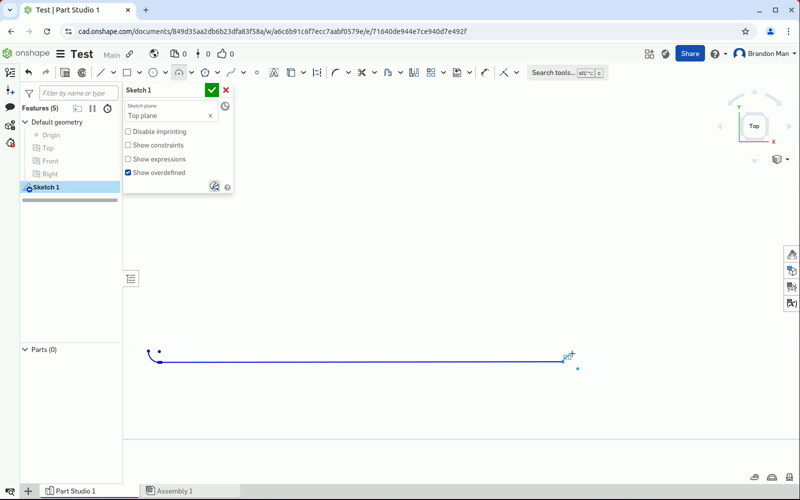
scroll(-6)
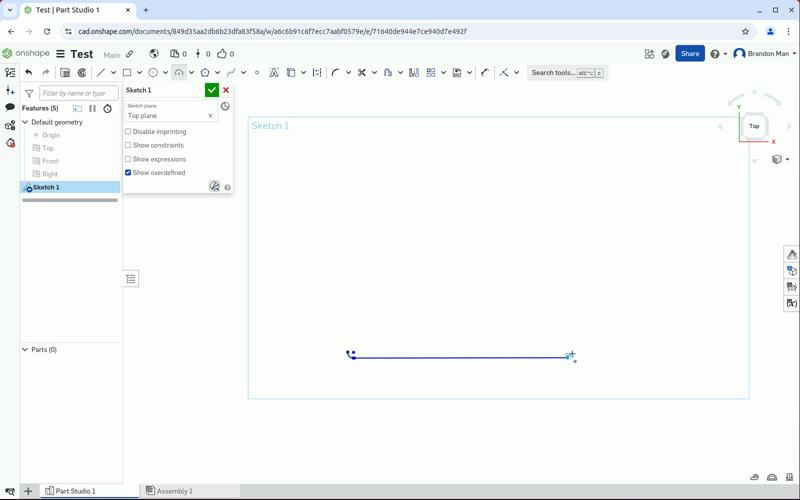
mouse_move(570, 356)
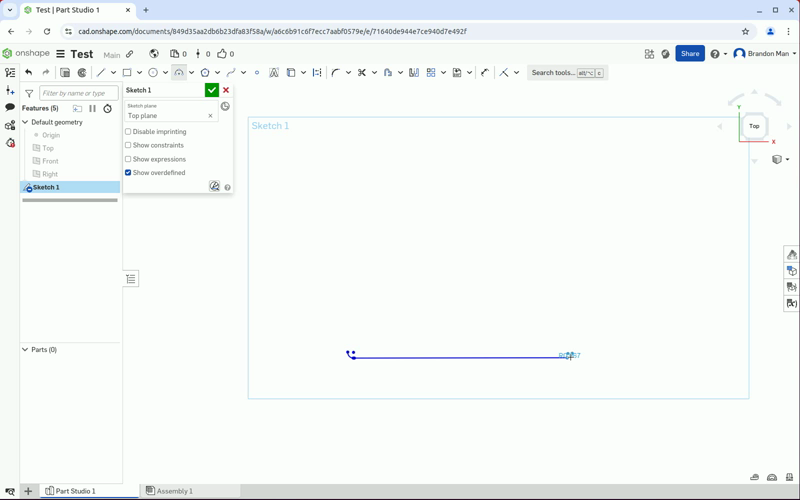
scroll(6)
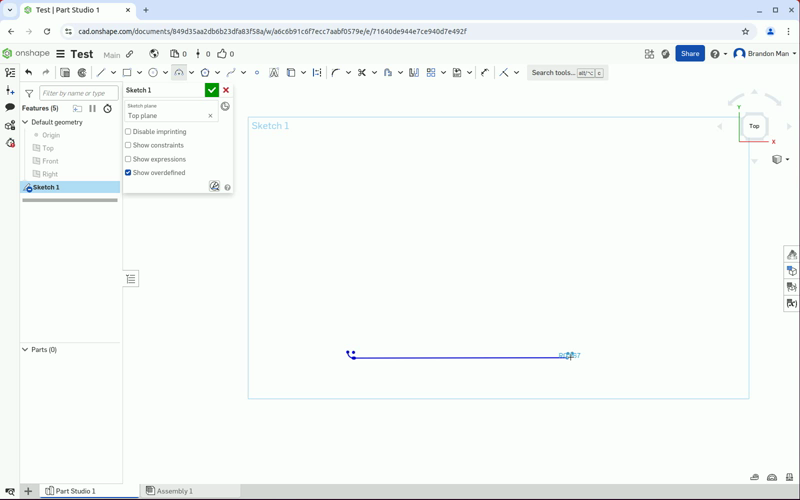
scroll(6)
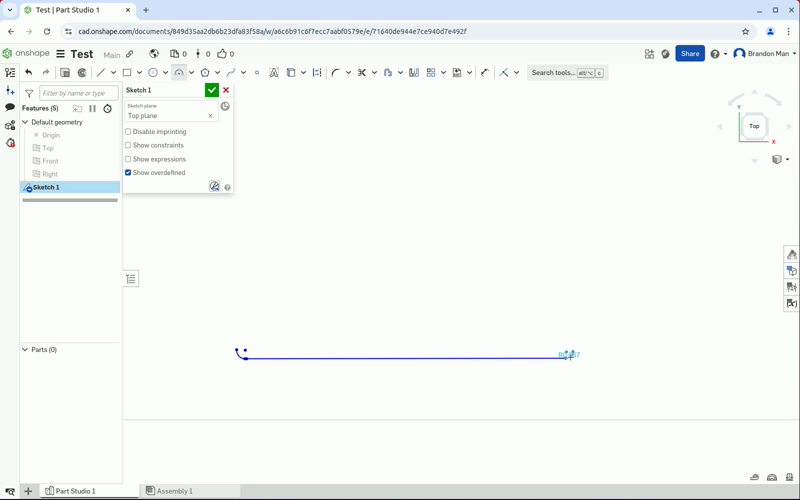
scroll(6)
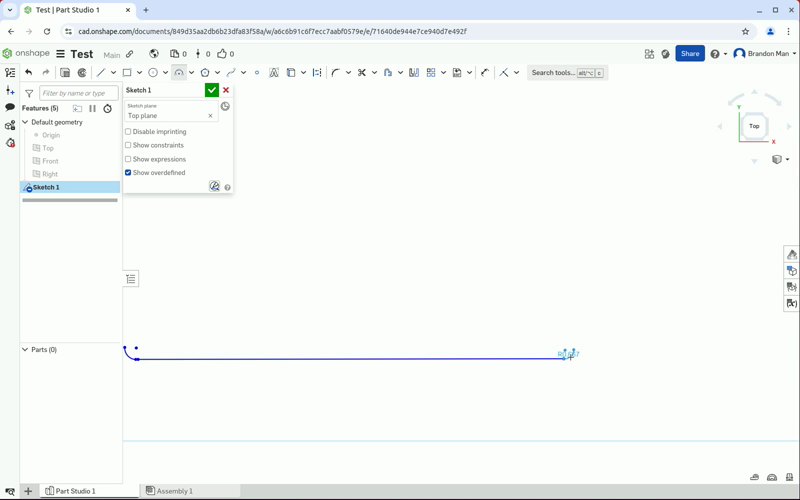
scroll(6)
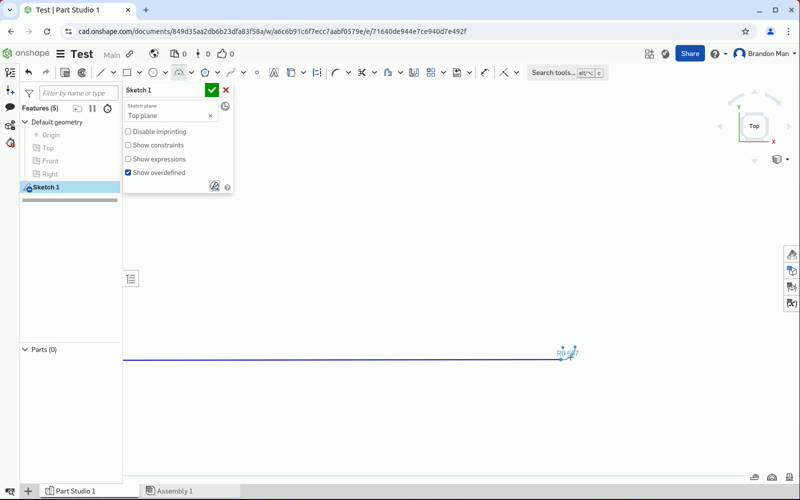
scroll(6)
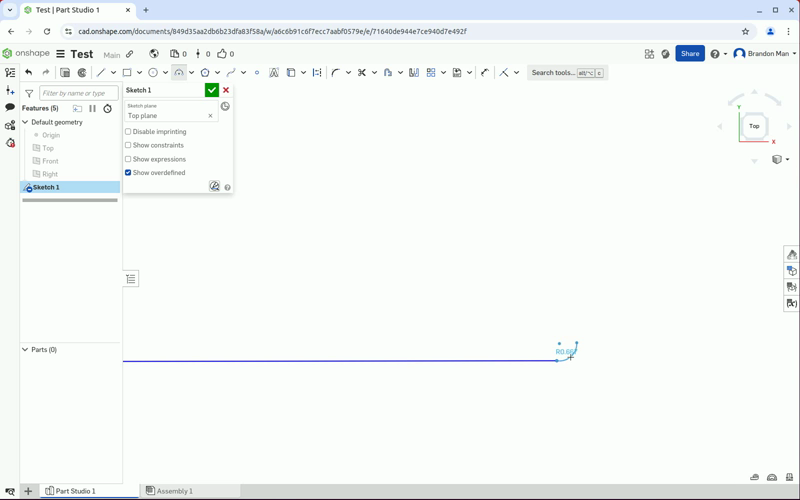
scroll(6)
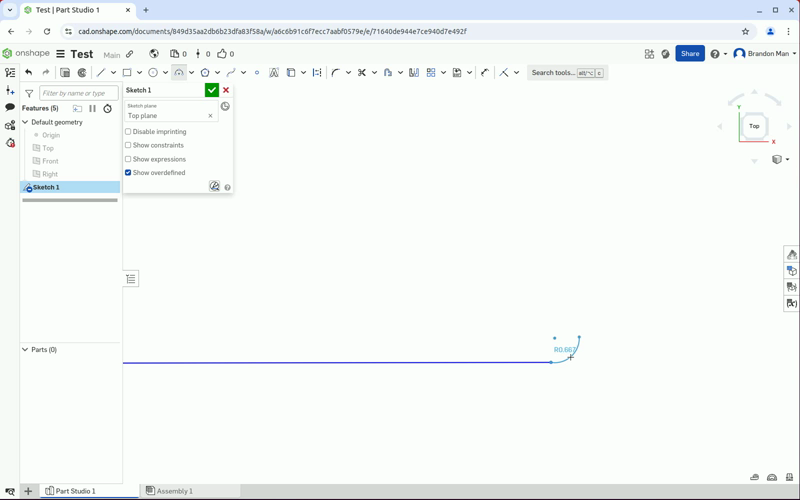
scroll(6)
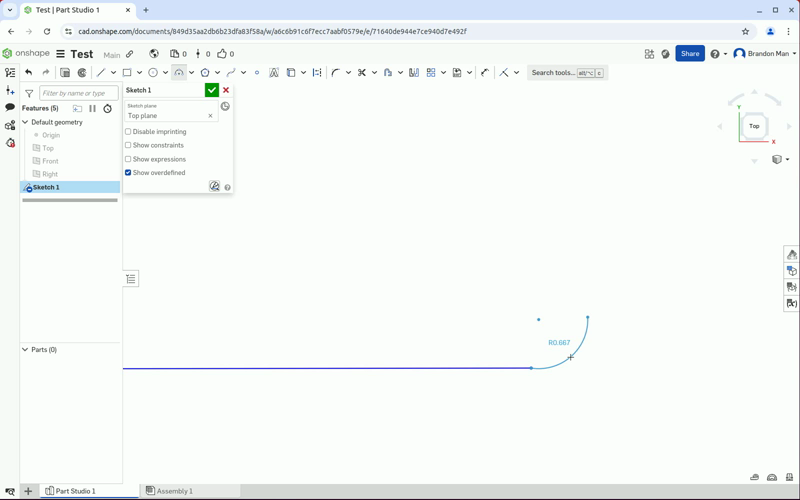
click(570, 356)
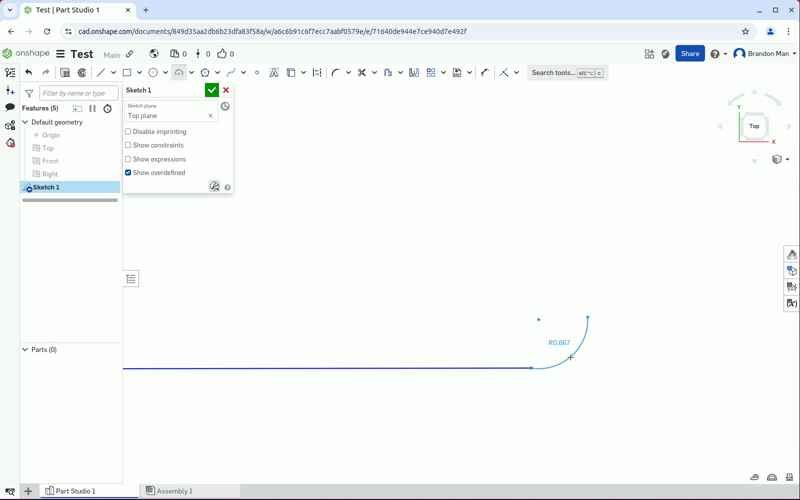
scroll(-6)
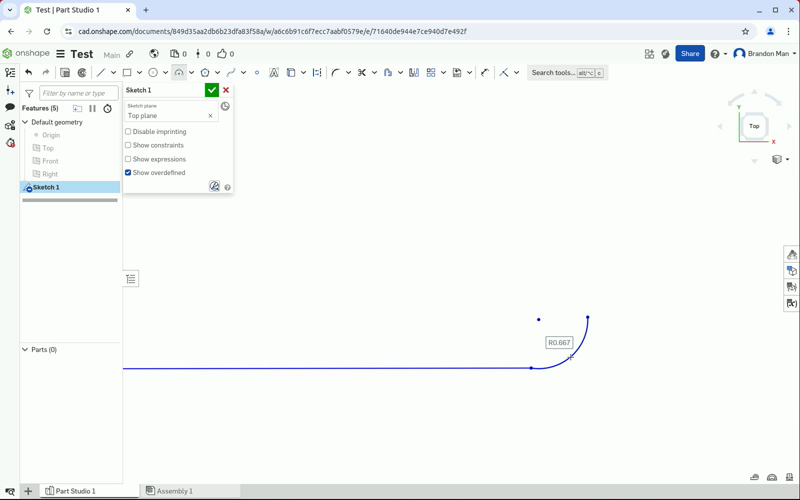
scroll(-6)
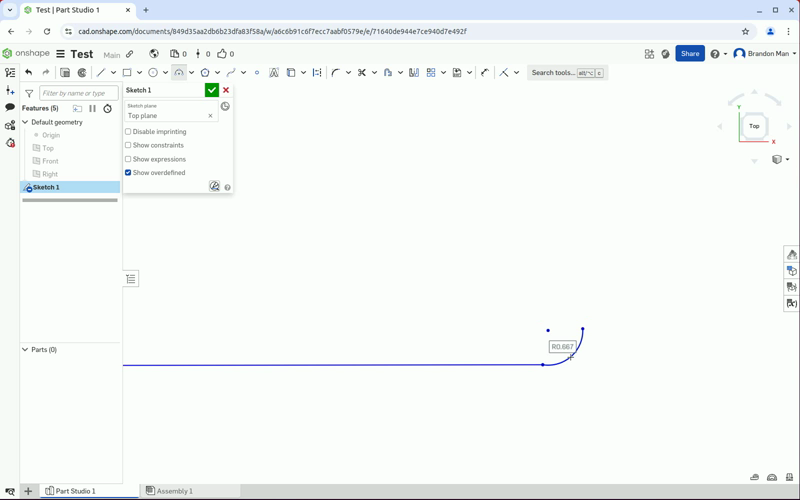
scroll(-6)
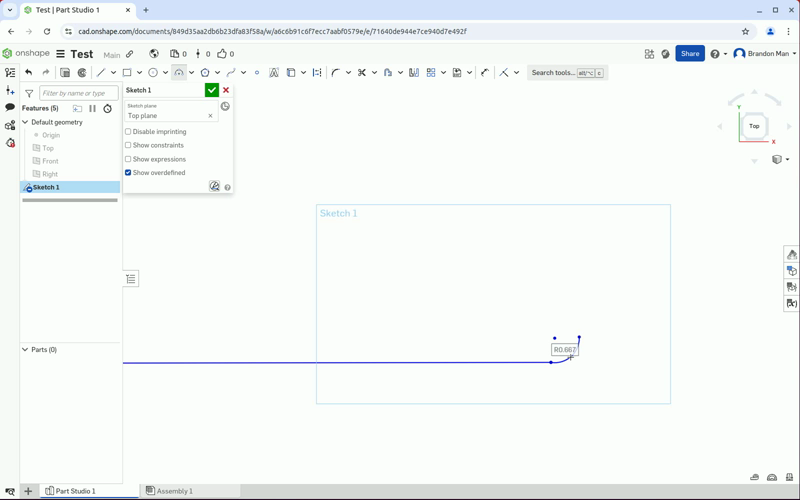
scroll(-6)
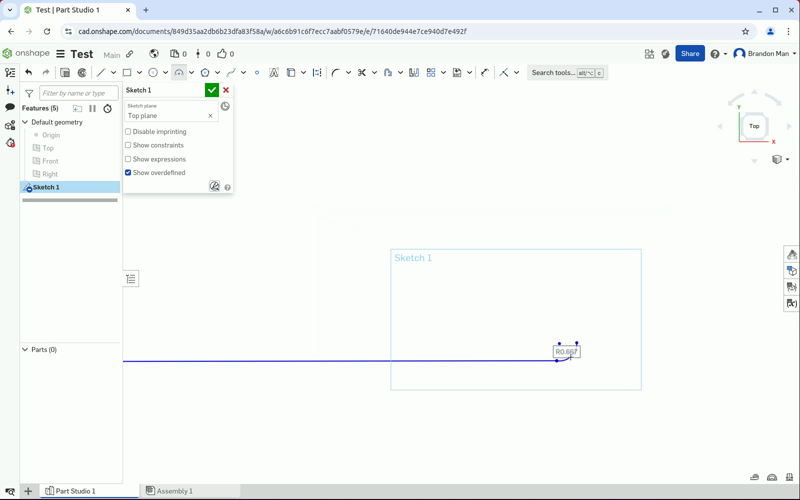
scroll(-6)
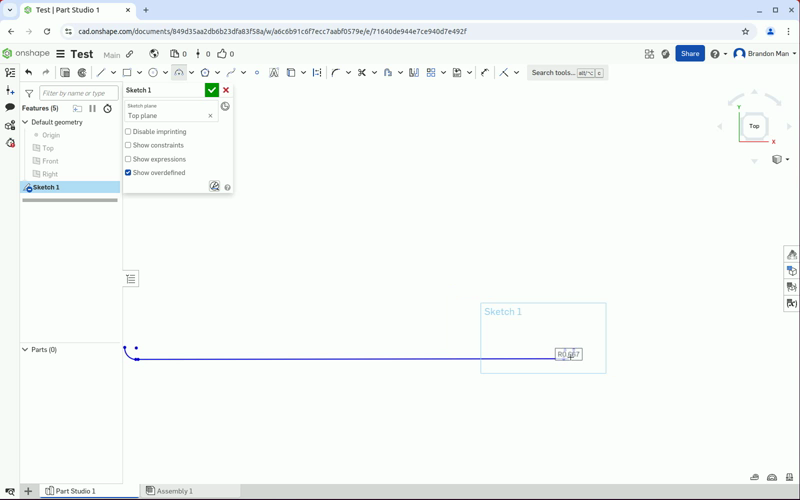
scroll(-6)
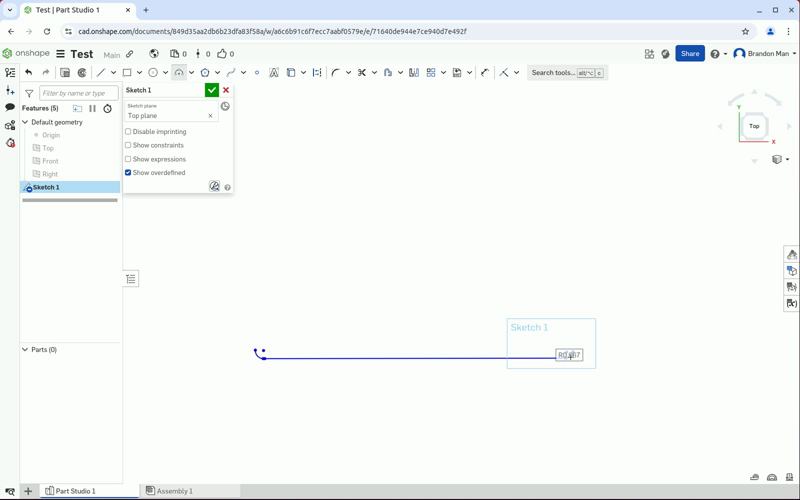
scroll(-6)
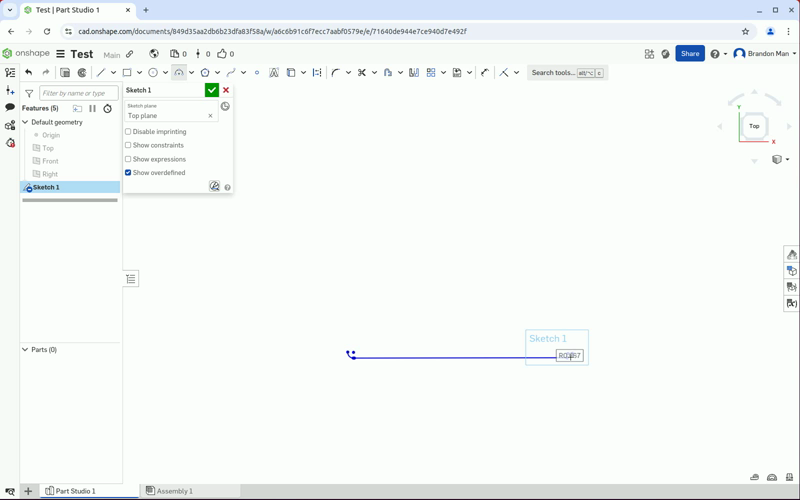
key_up(shift)
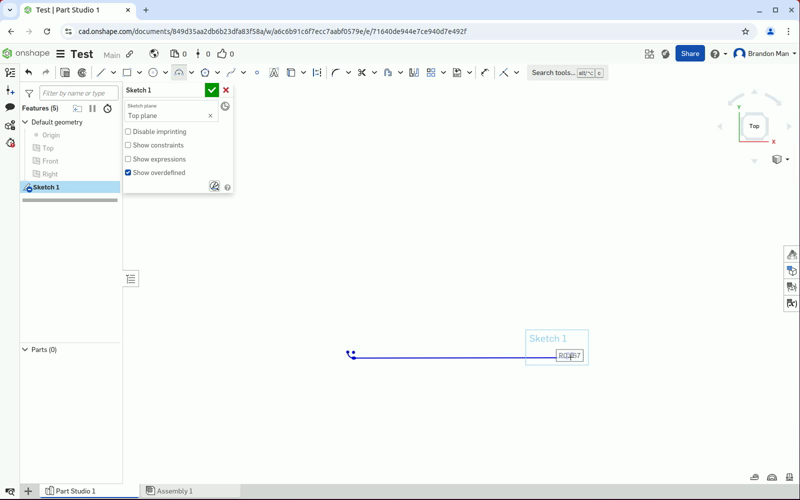
key(esc)
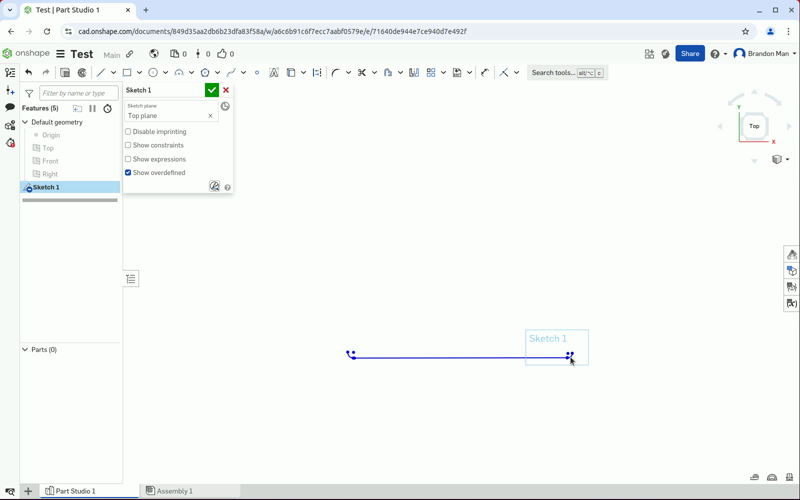
key(l)
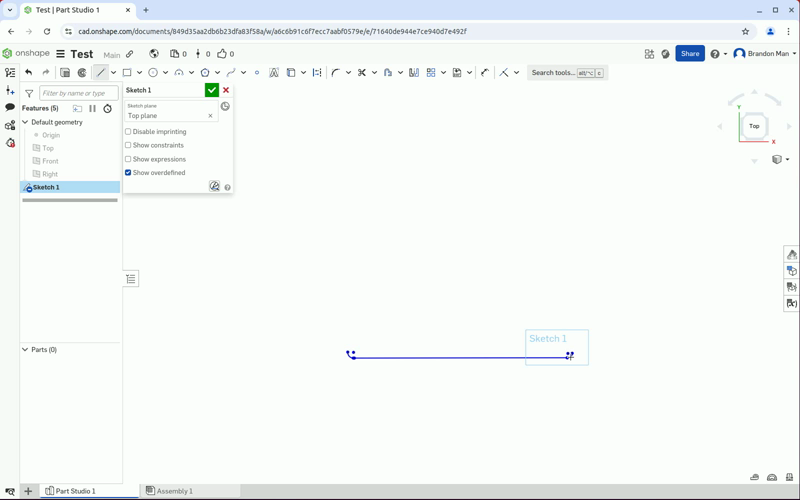
mouse_move(572, 353)
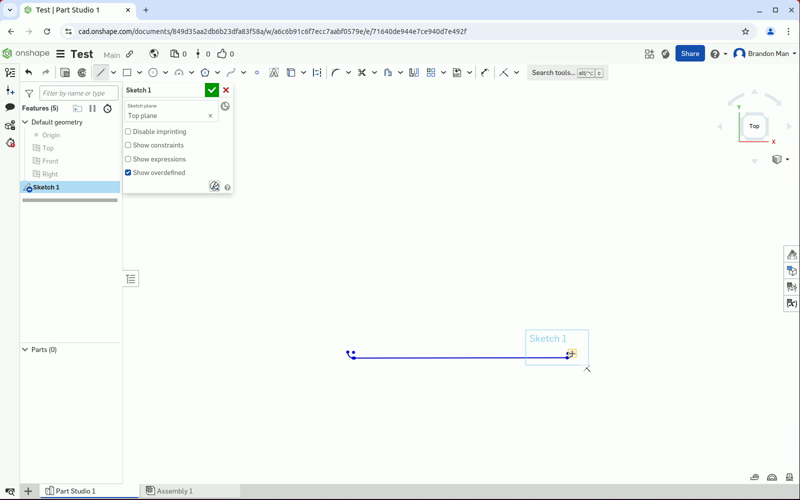
scroll(6)
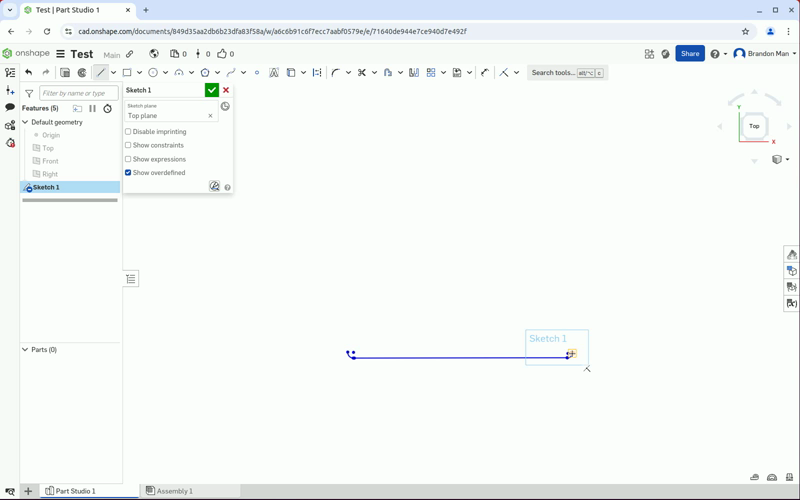
scroll(6)
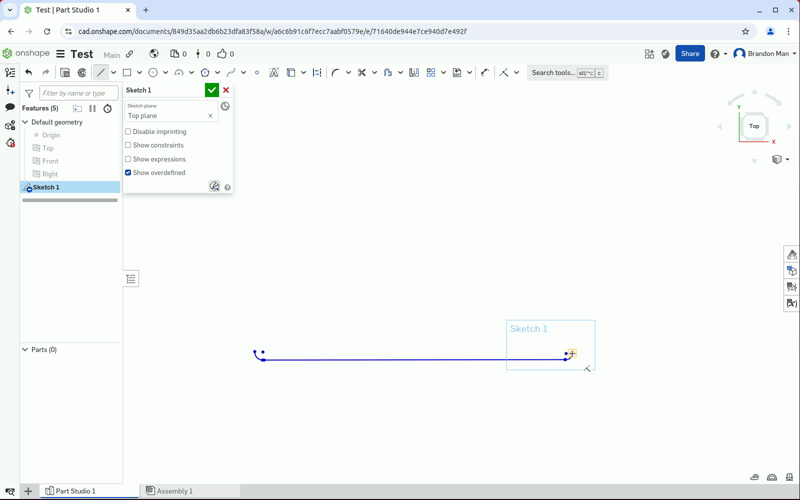
scroll(6)
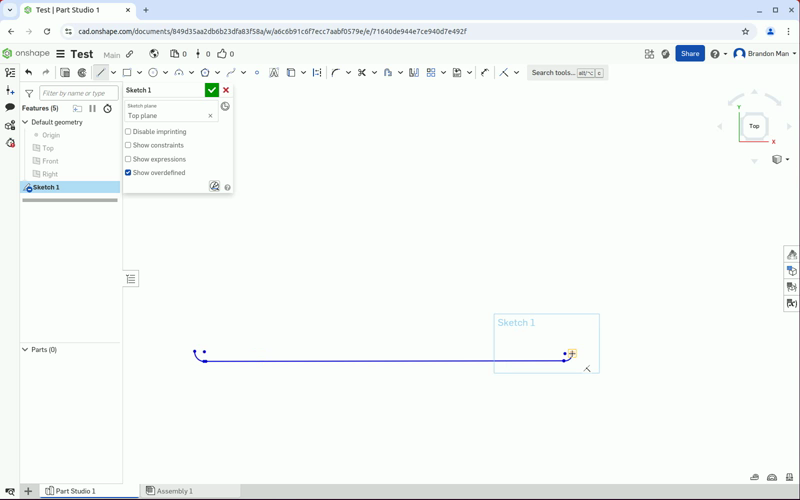
scroll(6)
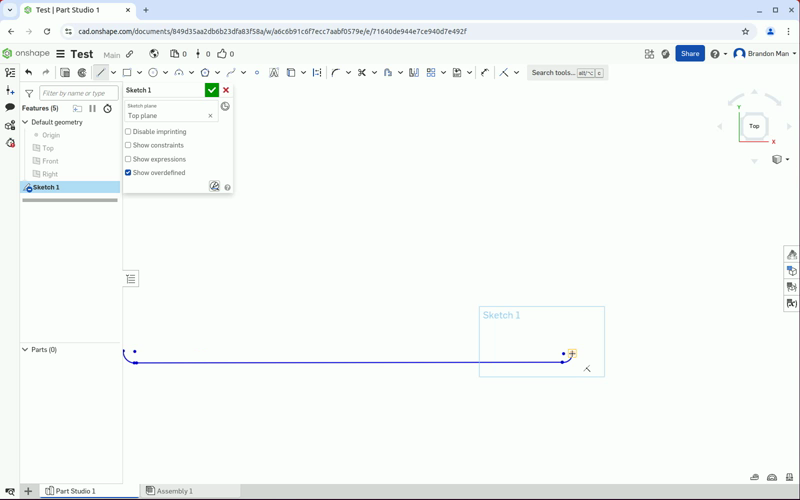
scroll(6)
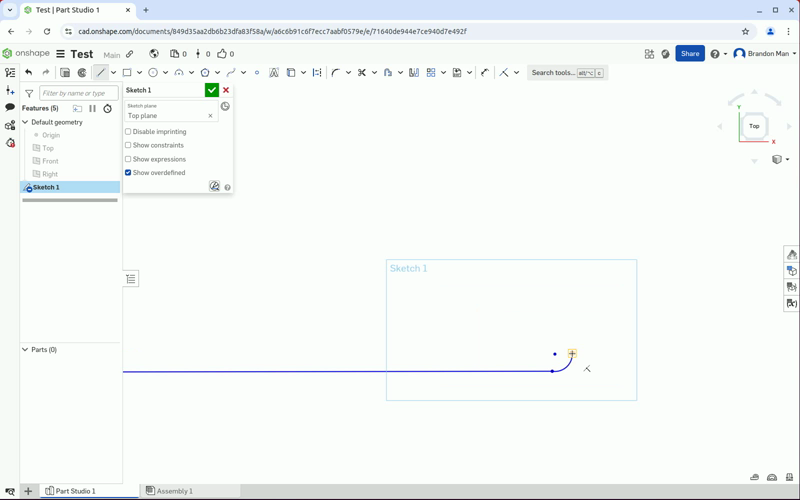
scroll(6)
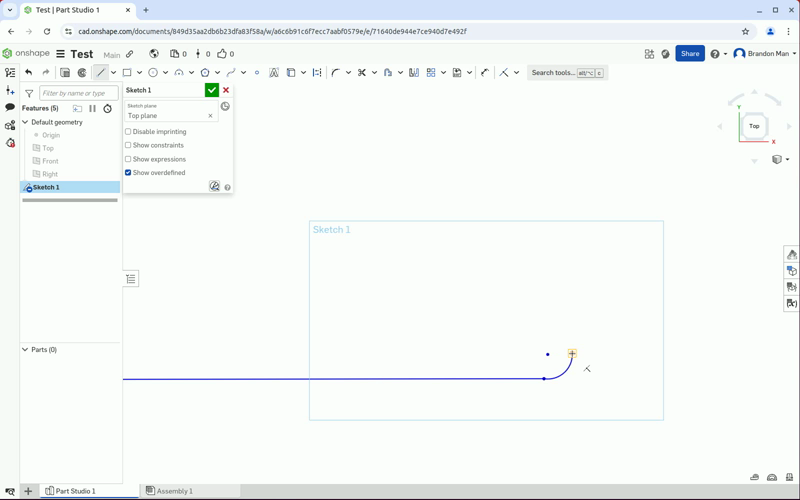
scroll(6)
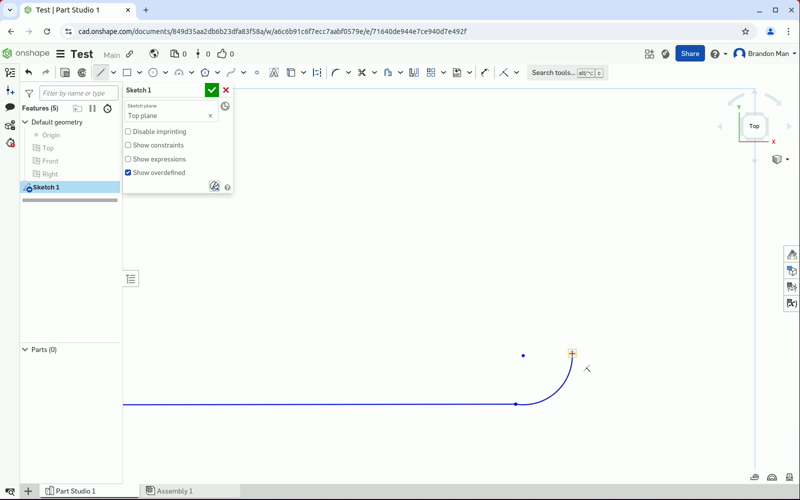
click(572, 353)
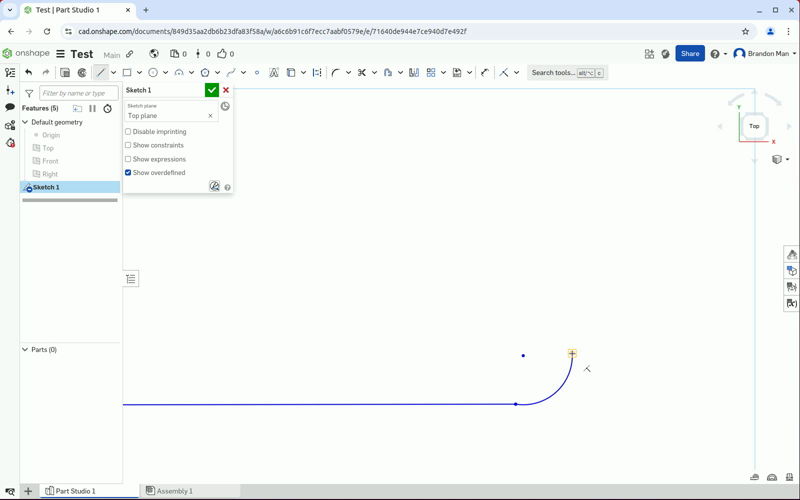
scroll(-6)
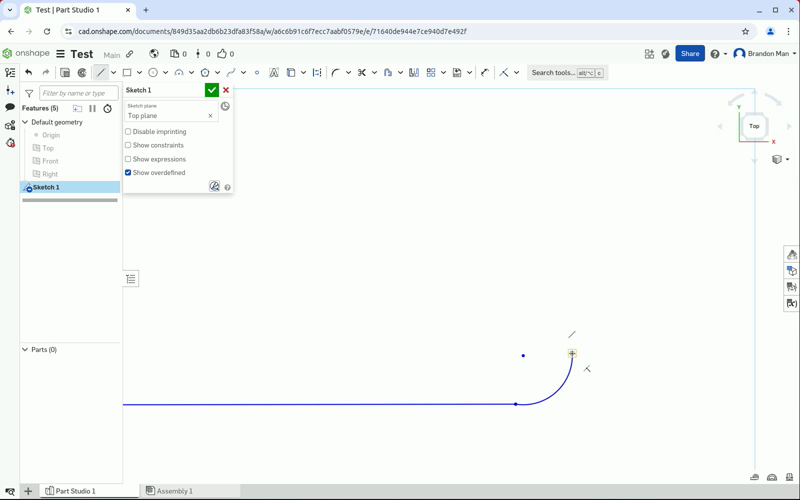
scroll(-6)
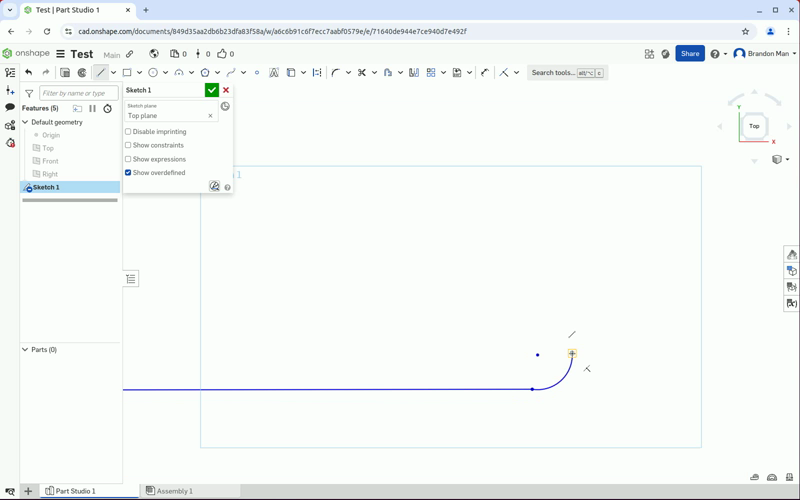
scroll(-6)
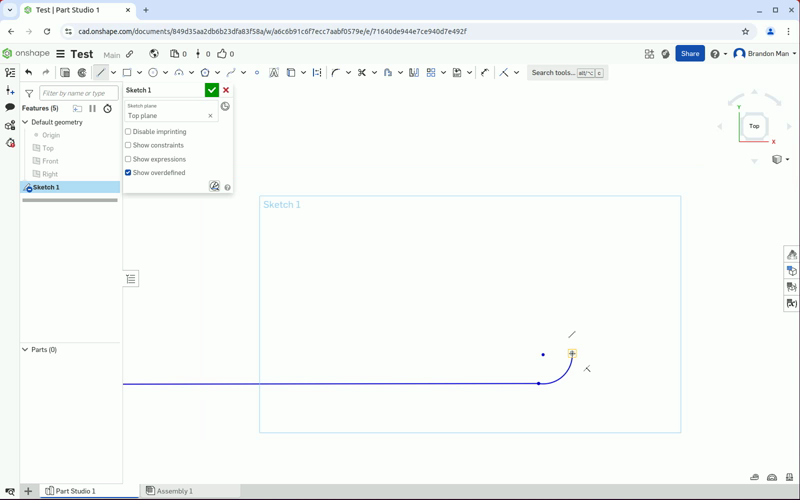
scroll(-6)
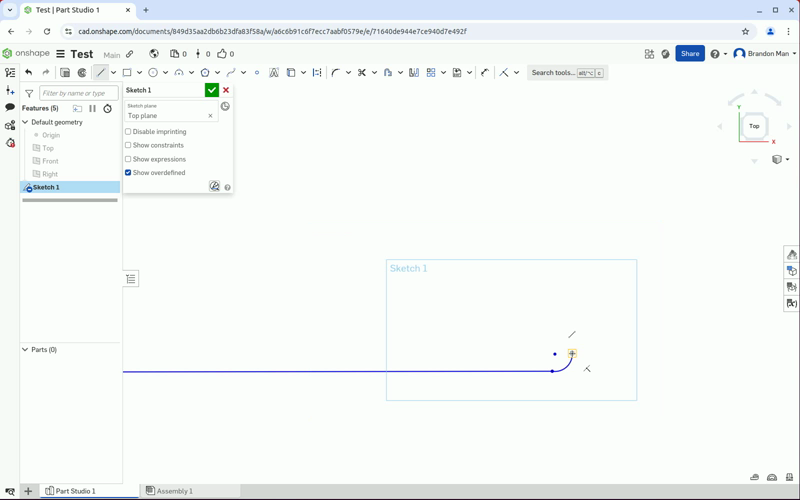
scroll(-6)
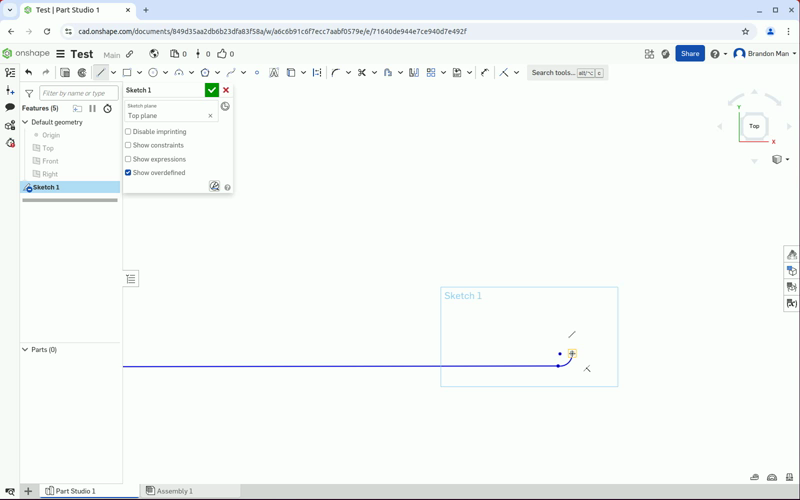
scroll(-6)
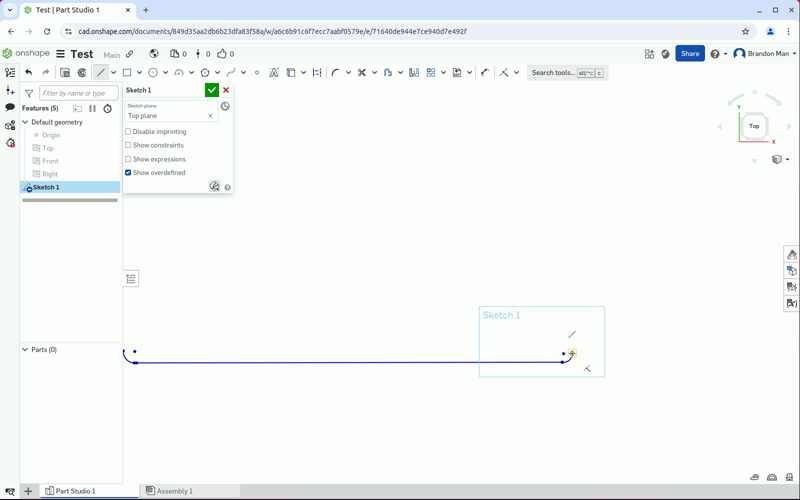
scroll(-6)
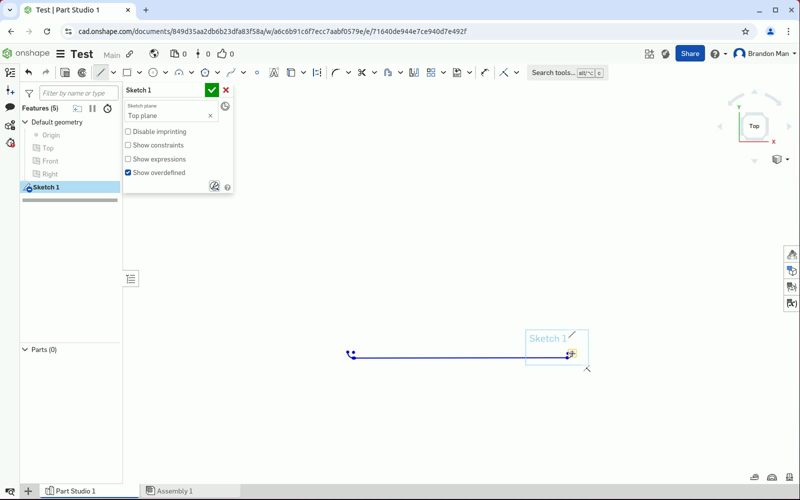
key_down(shift)
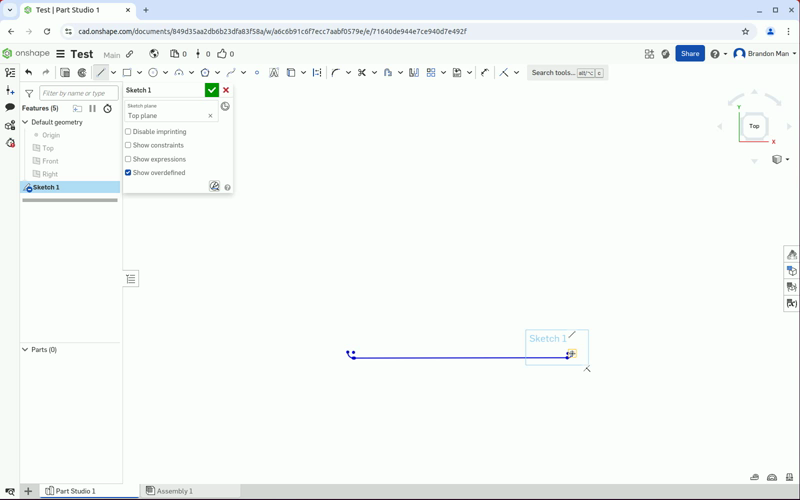
mouse_move(572, 214)
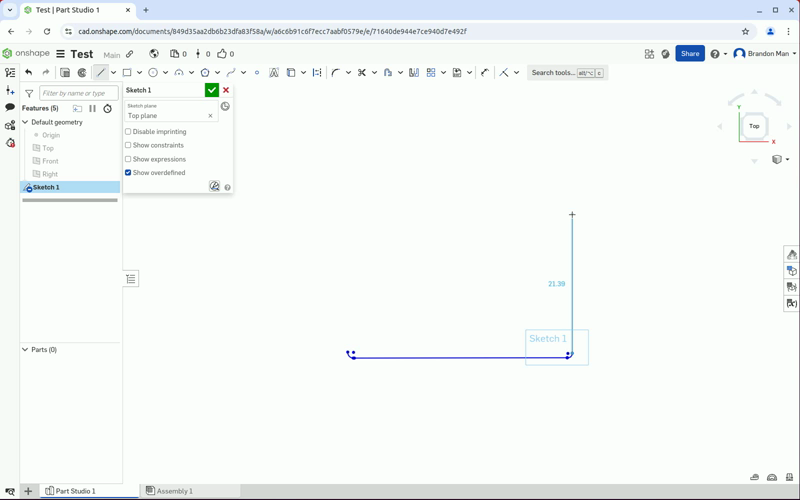
click(572, 214)
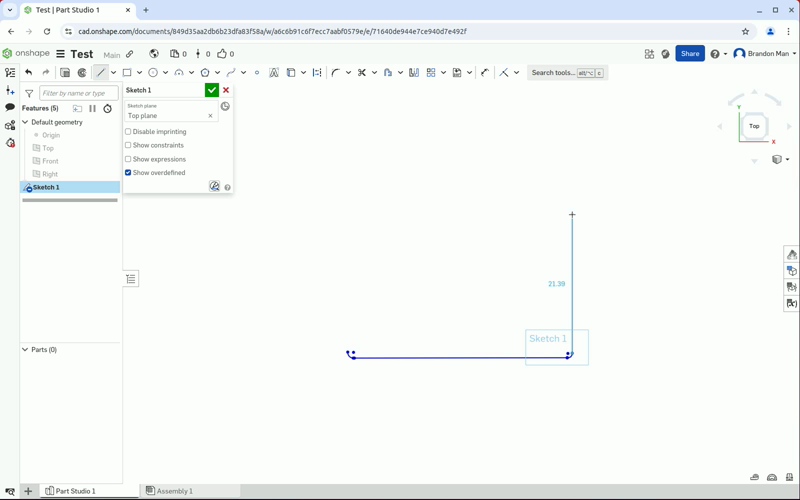
key_up(shift)
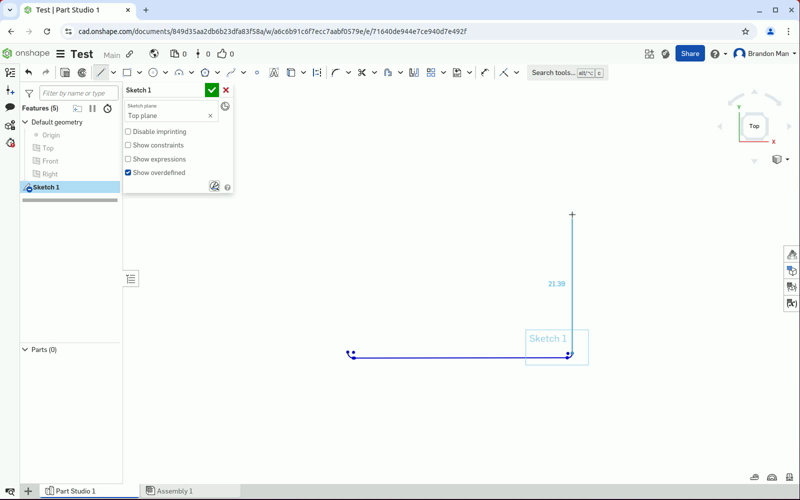
key(esc)
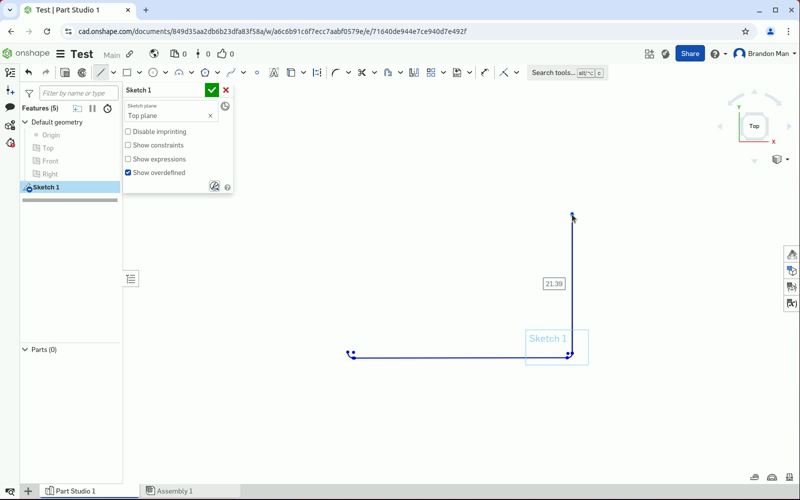
key(a)
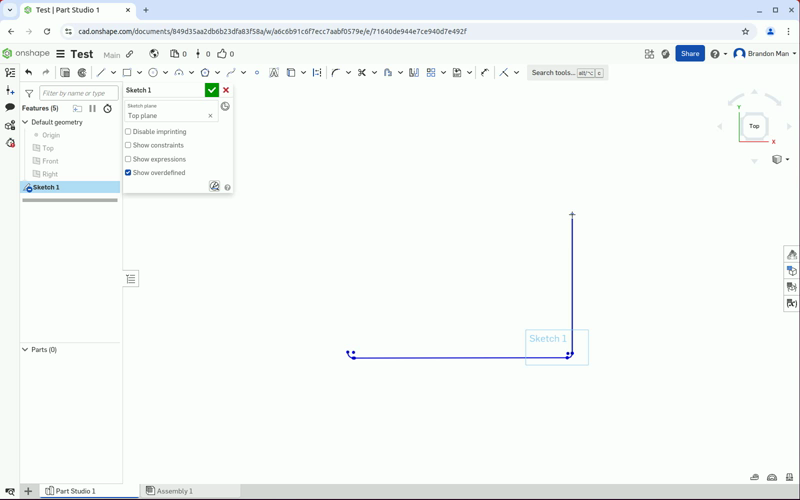
mouse_move(572, 214)
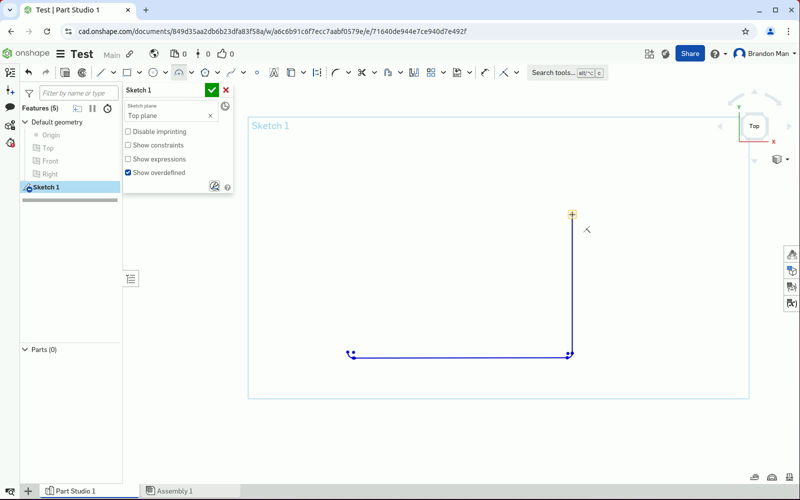
click(572, 214)
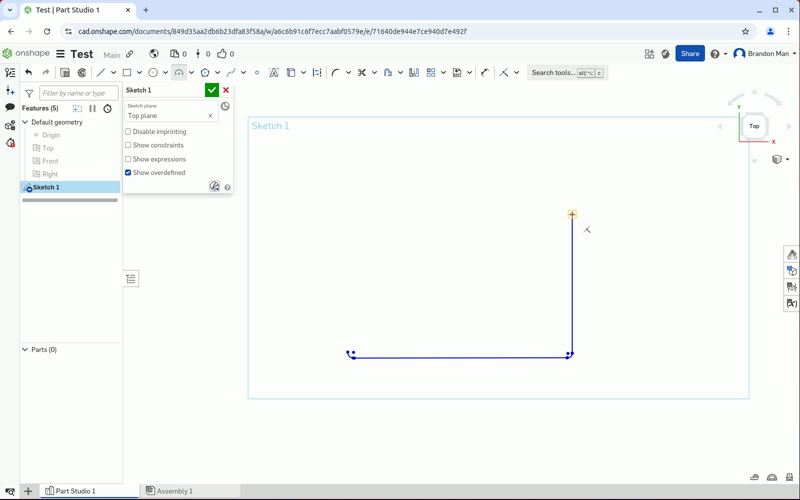
key_down(shift)
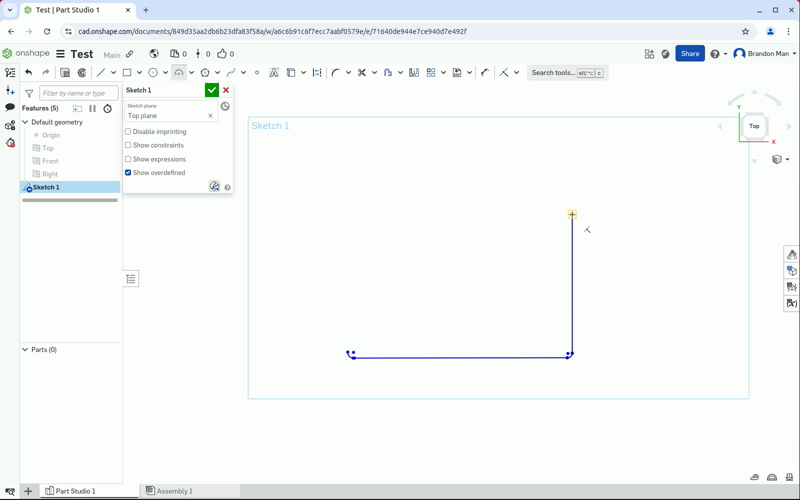
mouse_move(567, 209)
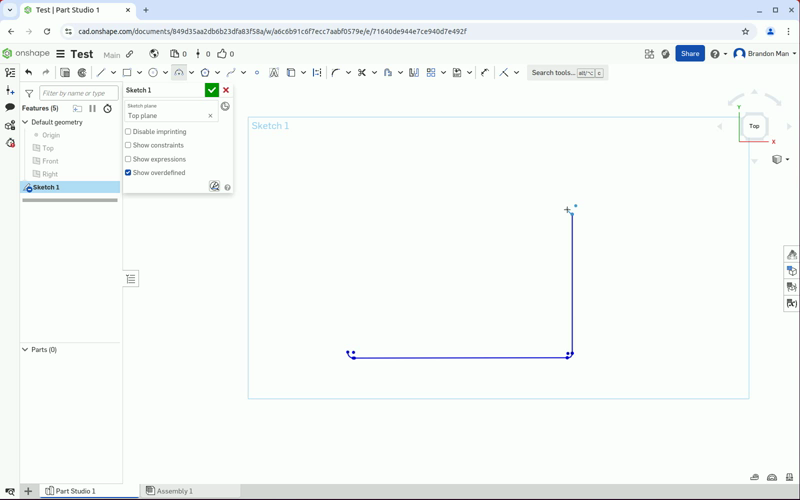
scroll(6)
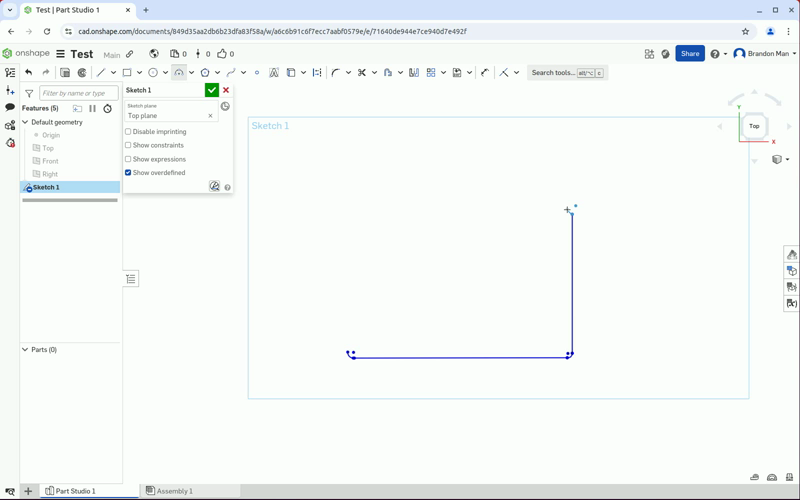
scroll(6)
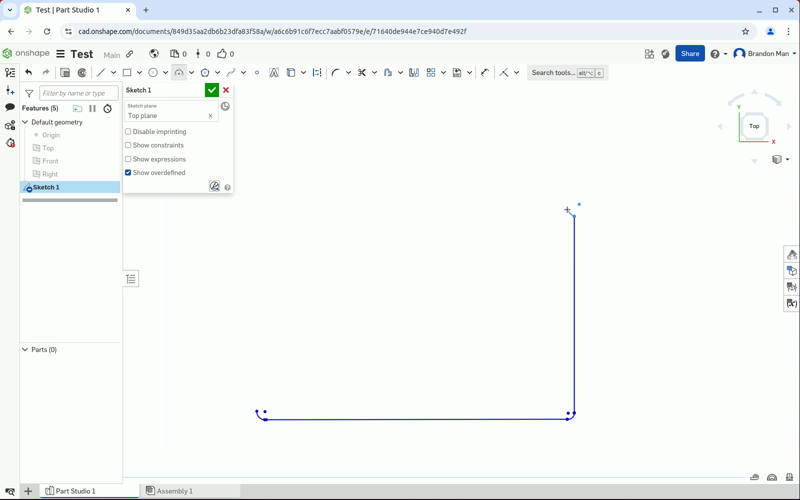
scroll(6)
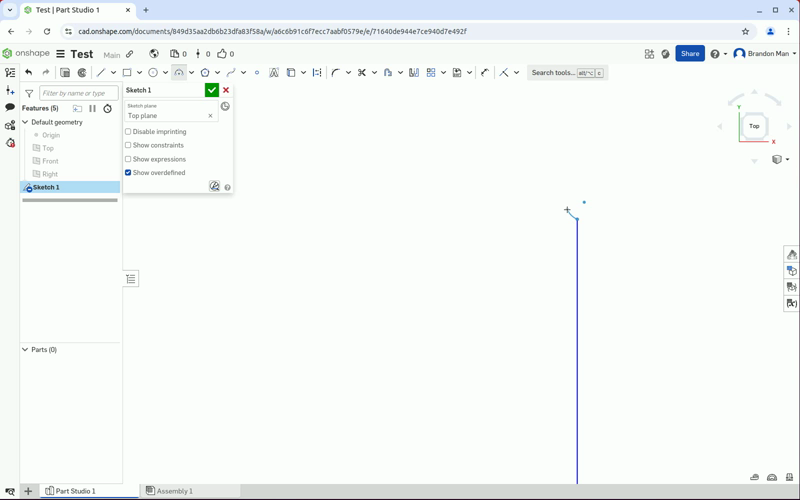
scroll(6)
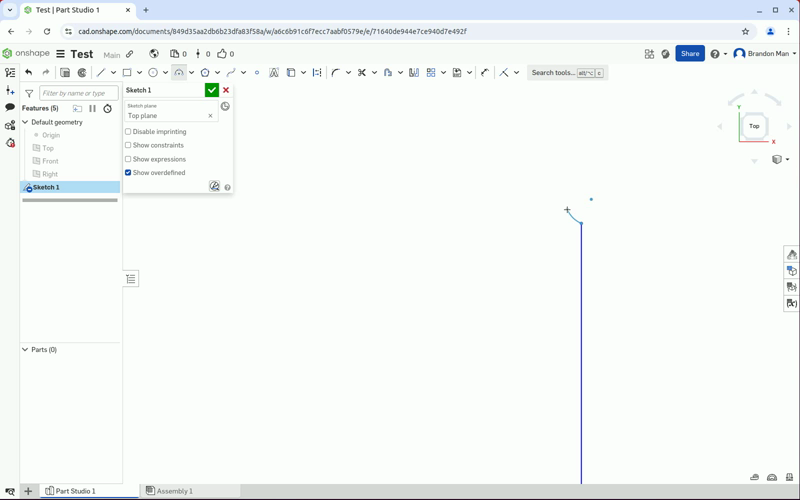
scroll(6)
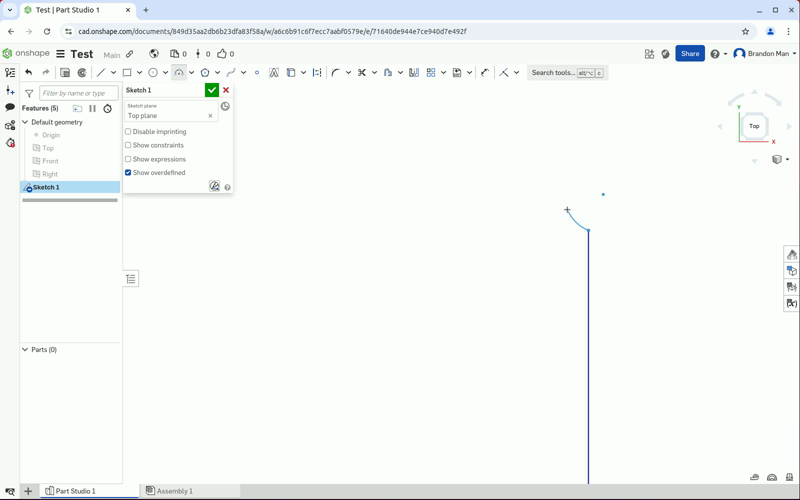
scroll(6)
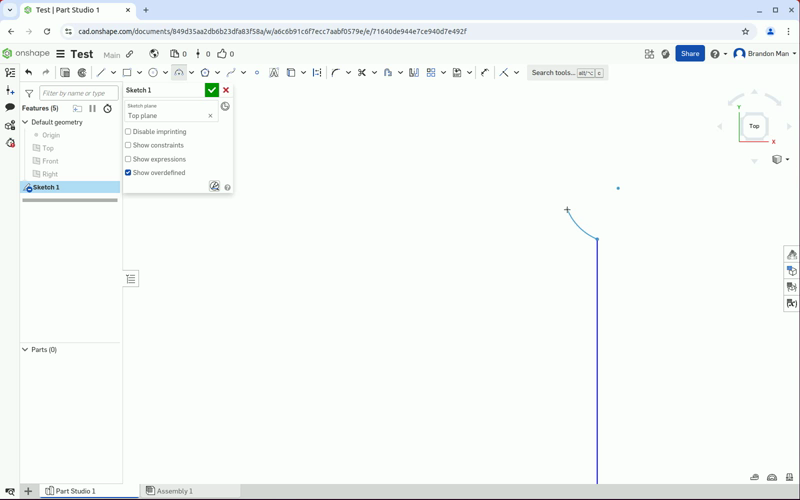
scroll(6)
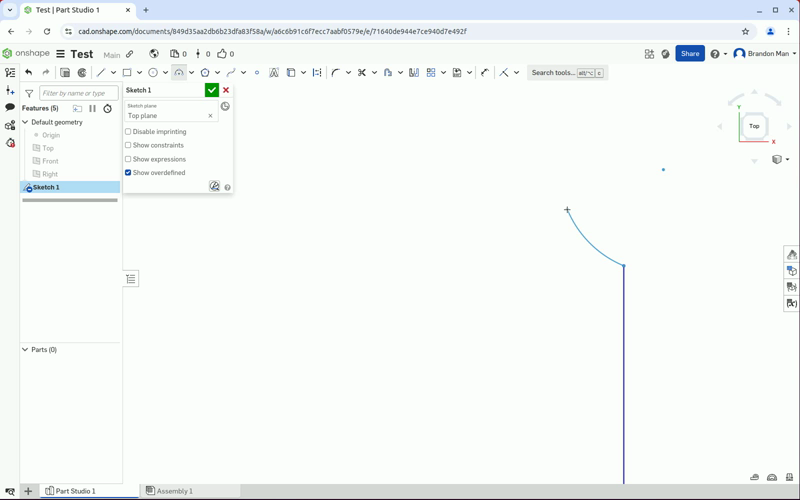
click(567, 209)
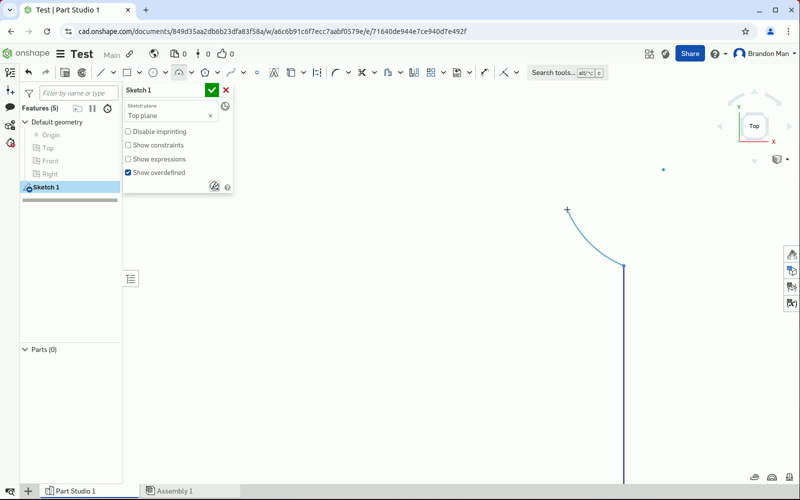
scroll(-6)
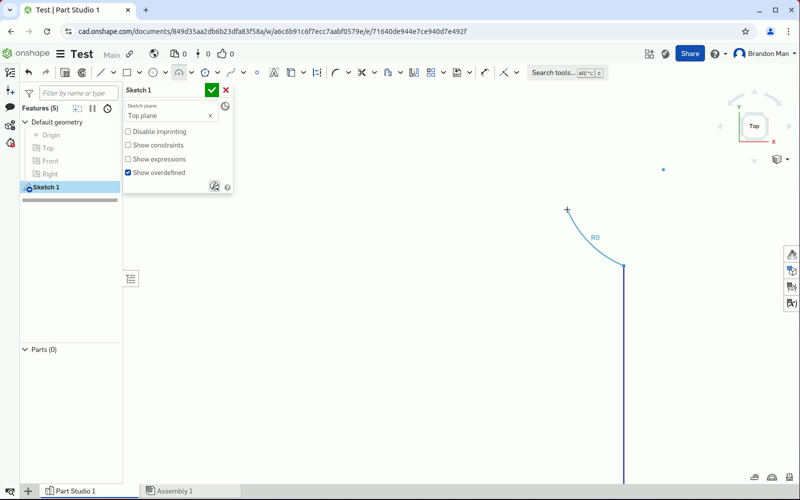
scroll(-6)
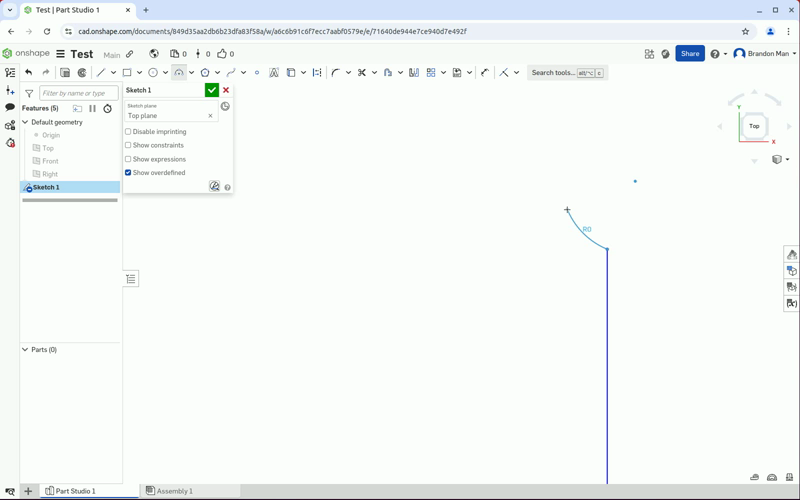
scroll(-6)
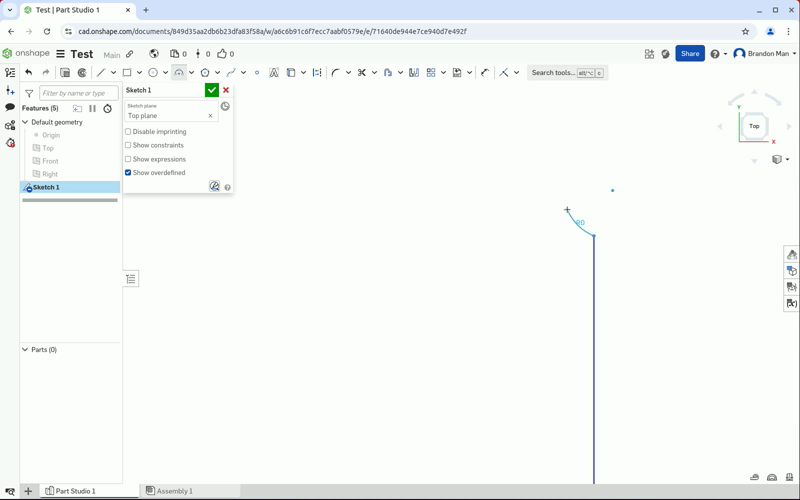
scroll(-6)
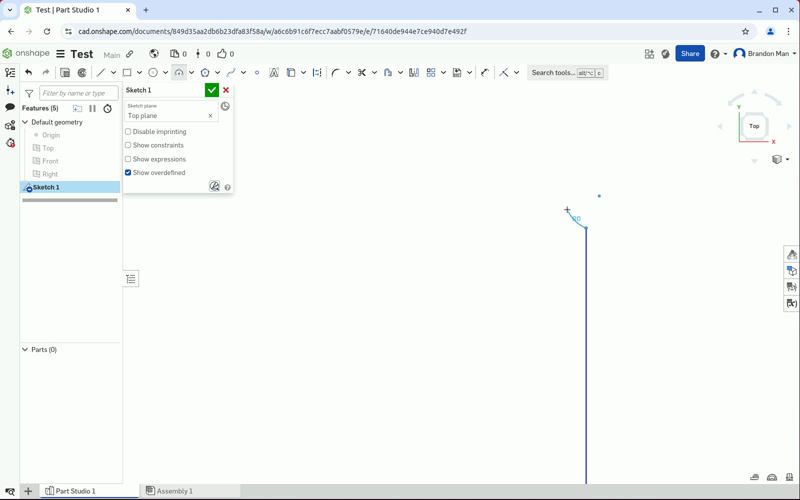
scroll(-6)
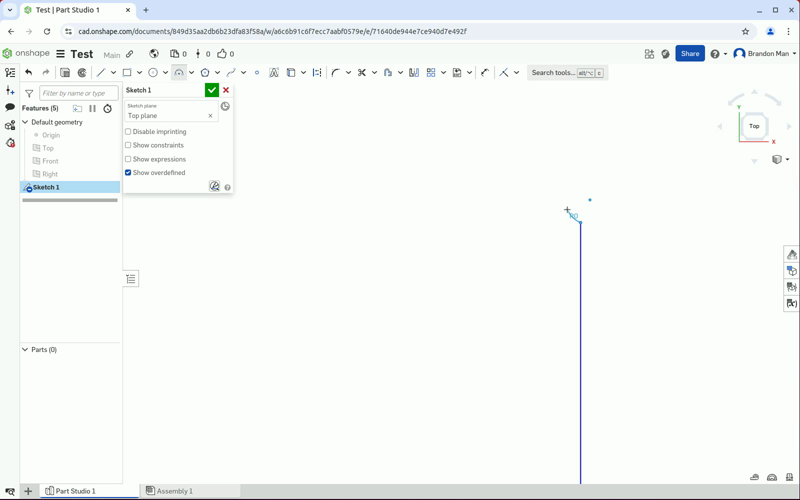
scroll(-6)
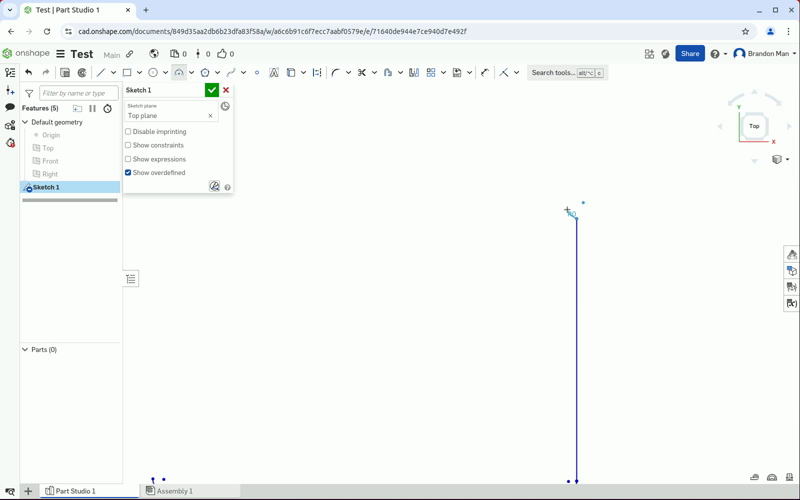
scroll(-6)
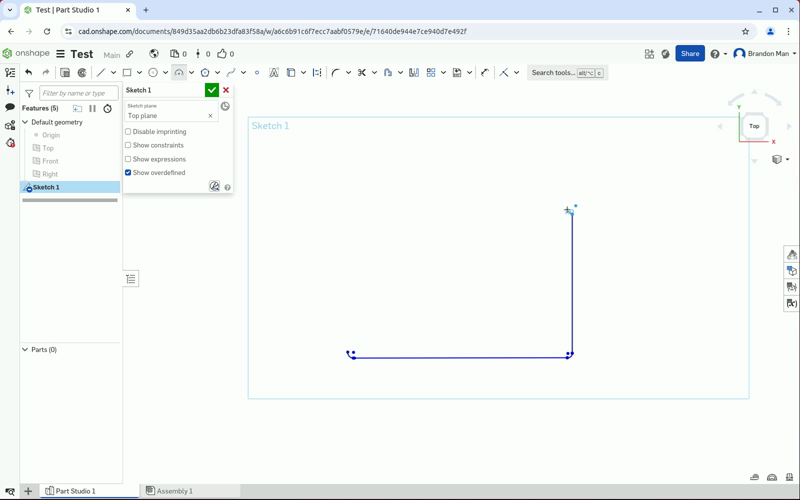
mouse_move(570, 210)
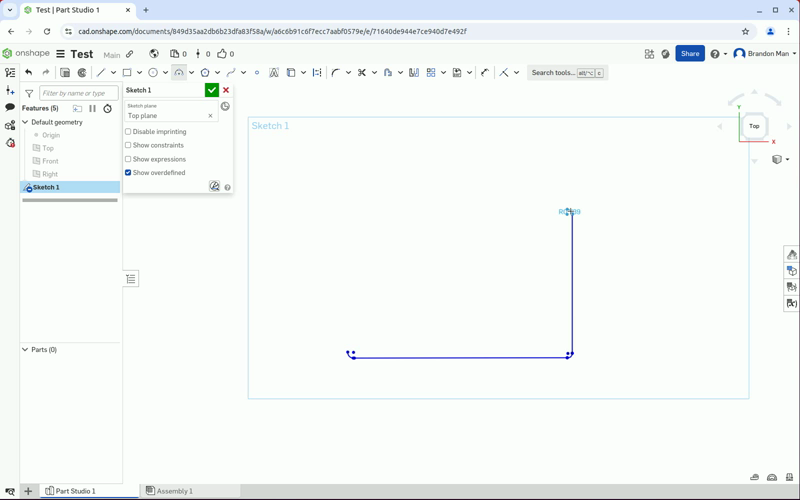
scroll(6)
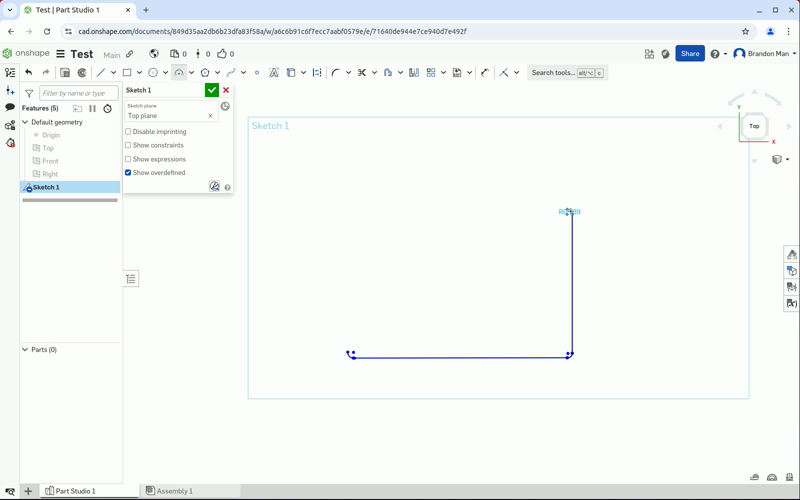
scroll(6)
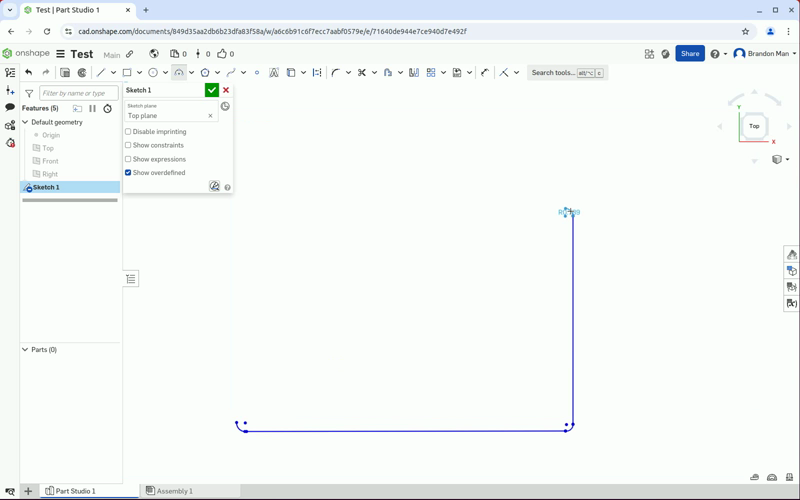
scroll(6)
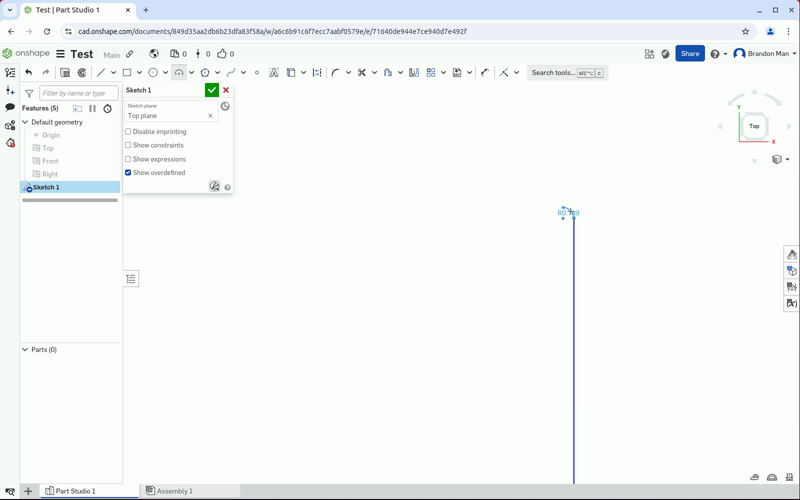
scroll(6)
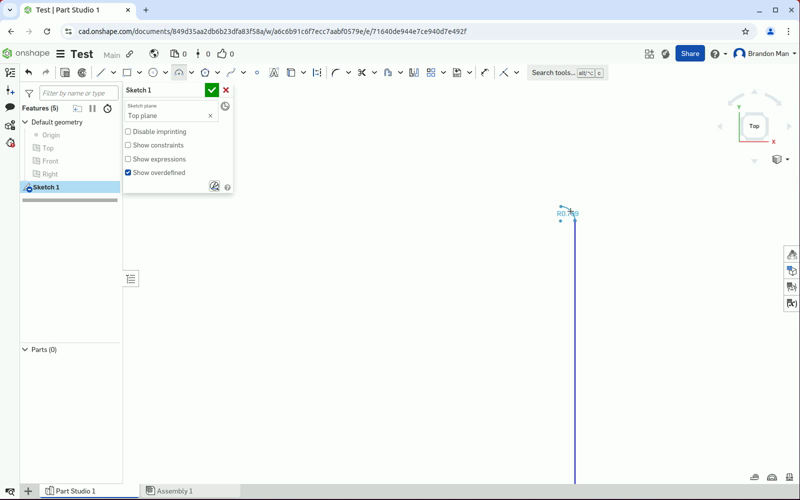
scroll(6)
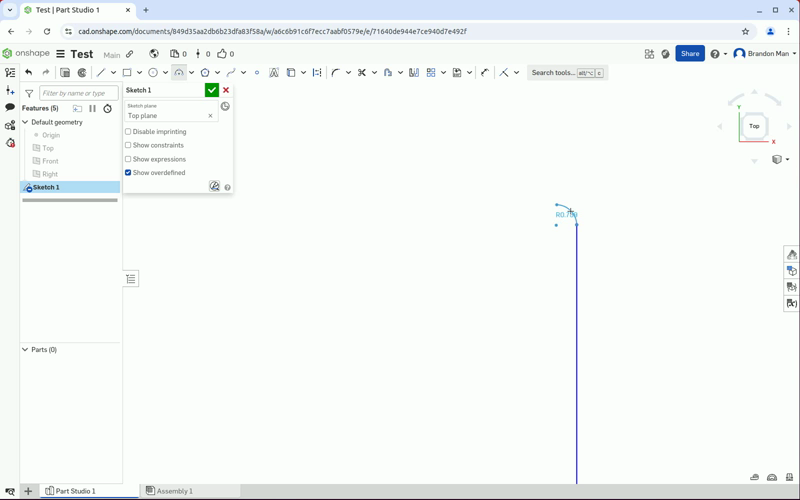
scroll(6)
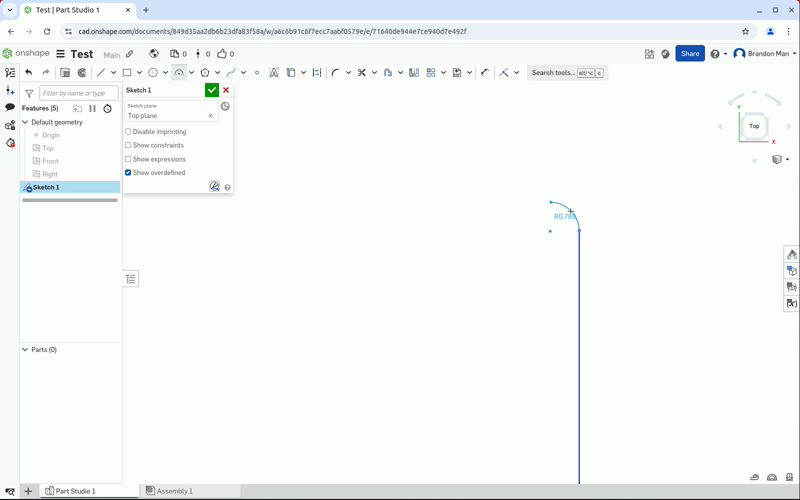
scroll(6)
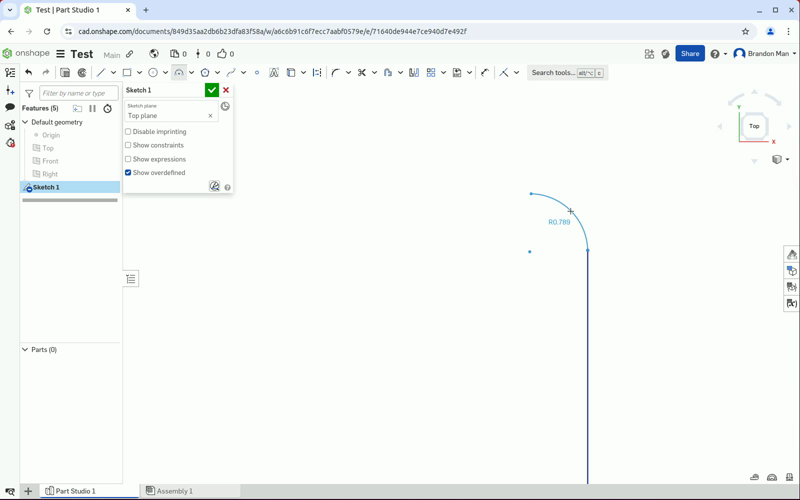
click(570, 210)
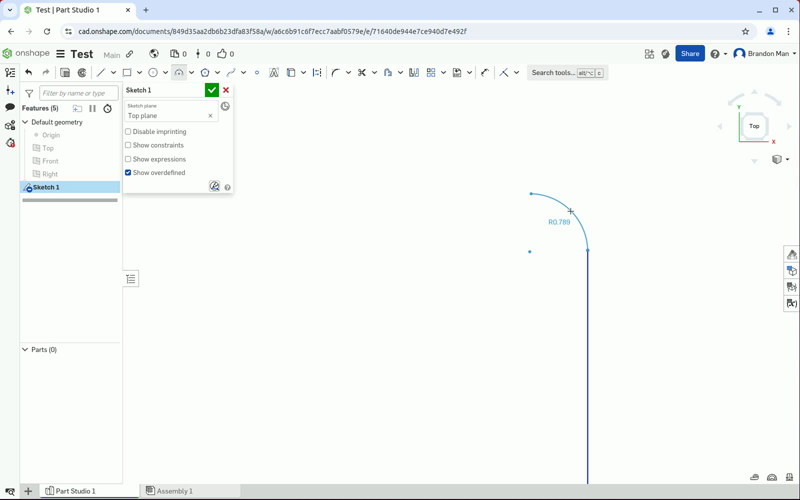
scroll(-6)
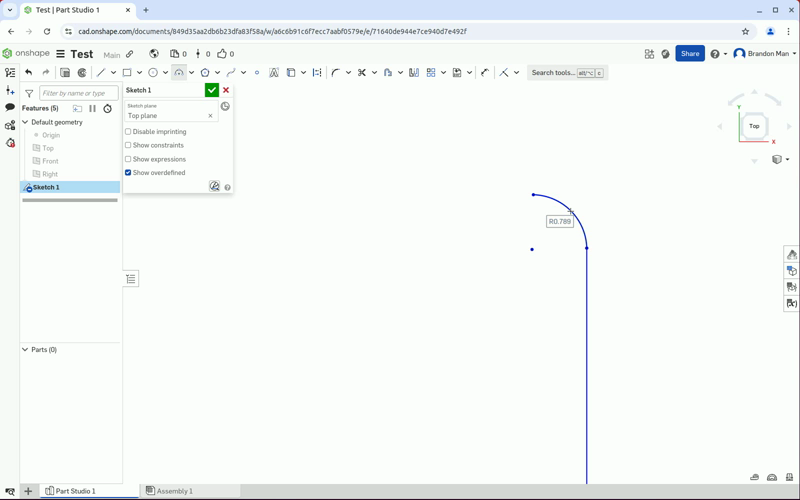
scroll(-6)
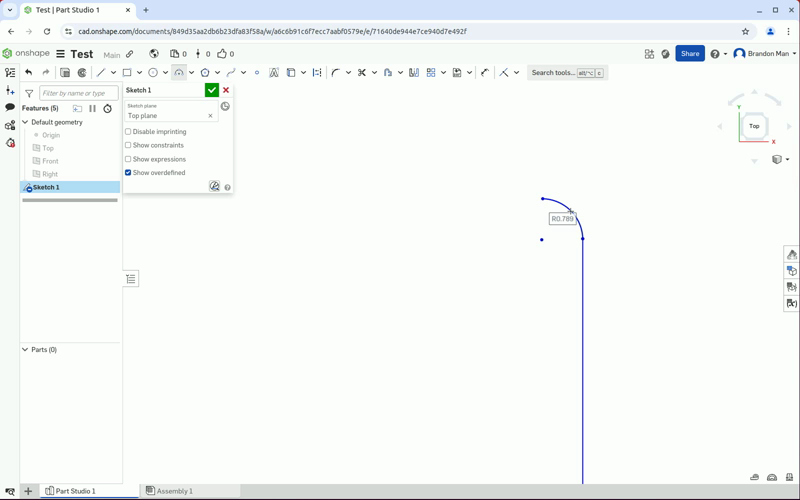
scroll(-6)
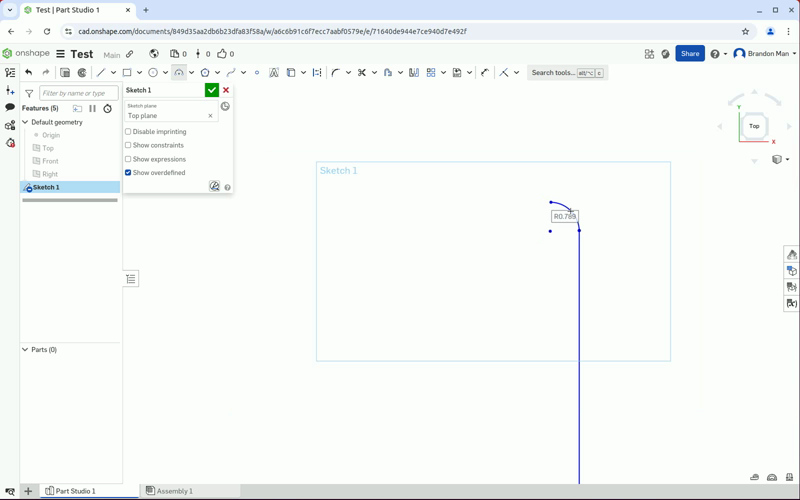
scroll(-6)
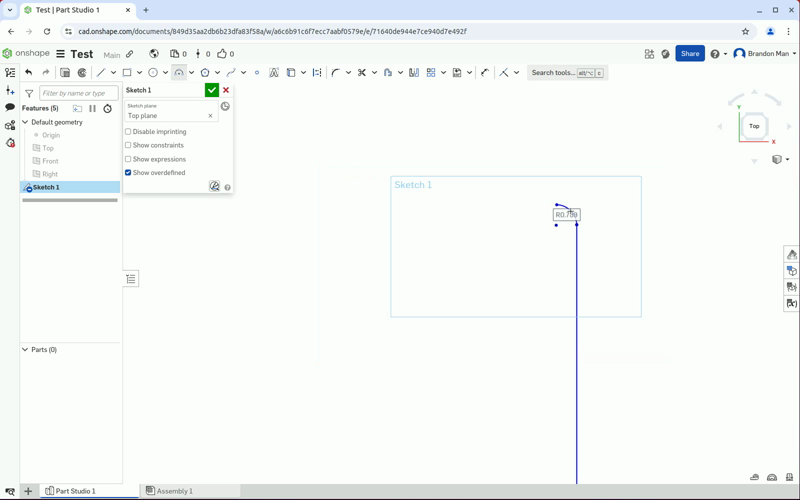
scroll(-6)
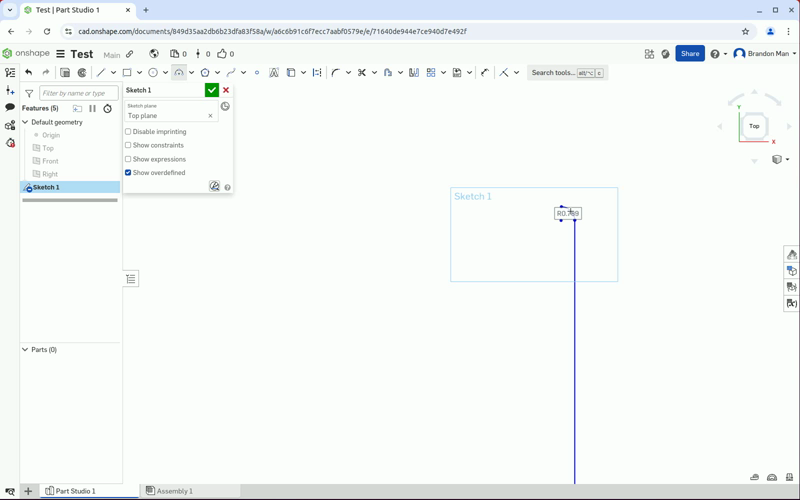
scroll(-6)
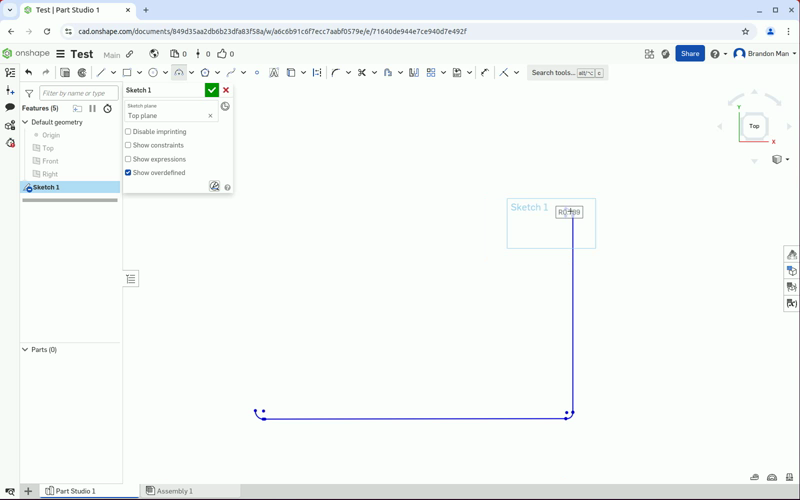
scroll(-6)
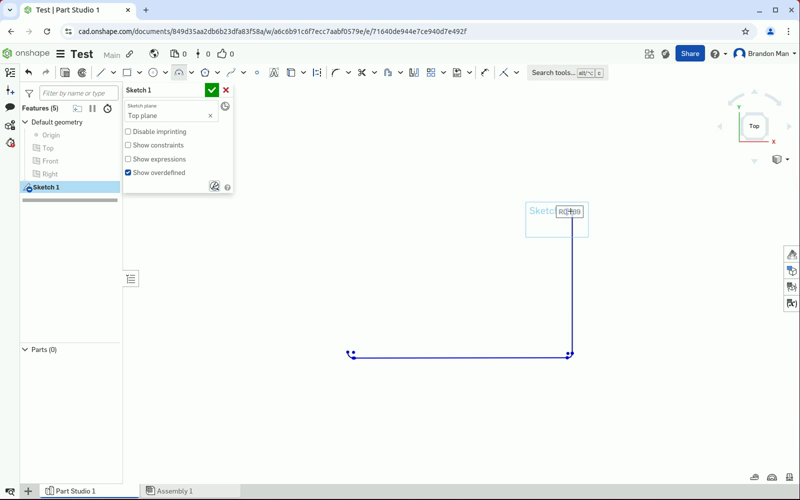
key_up(shift)
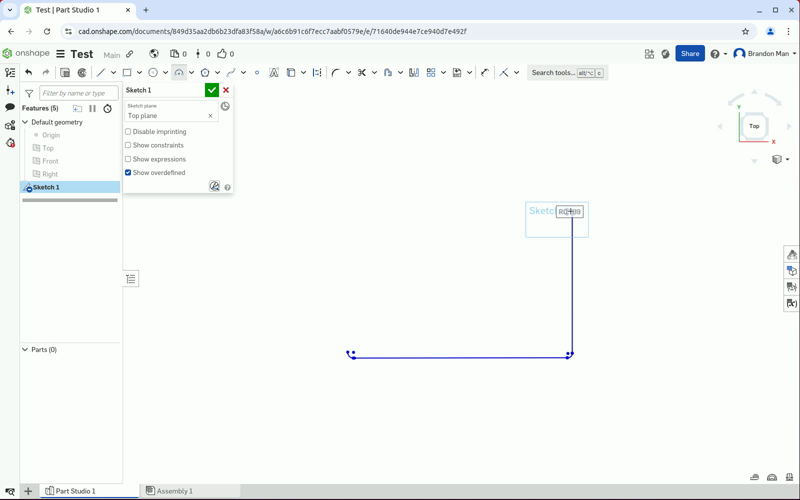
key(esc)
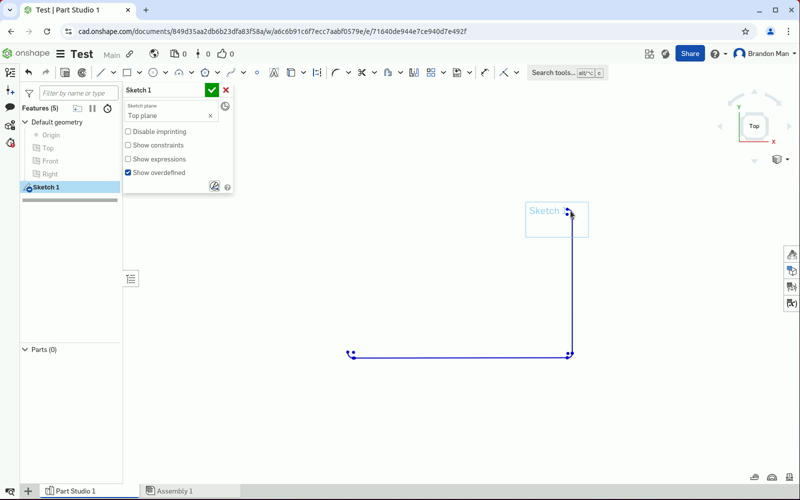
key(l)
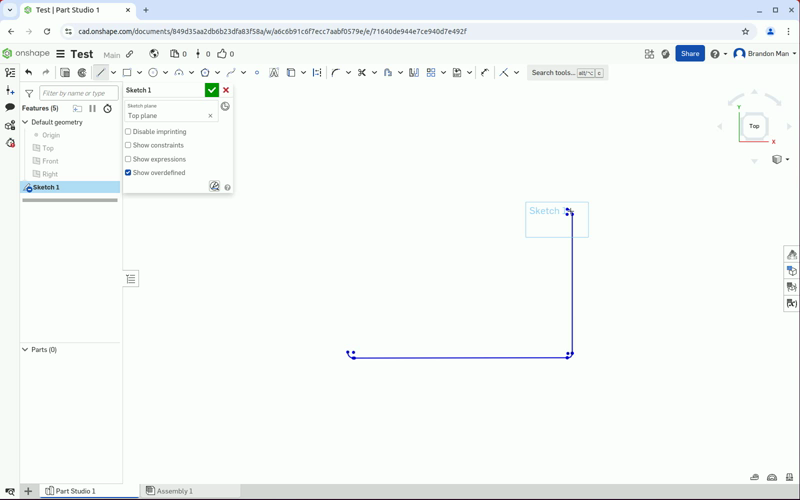
mouse_move(567, 209)
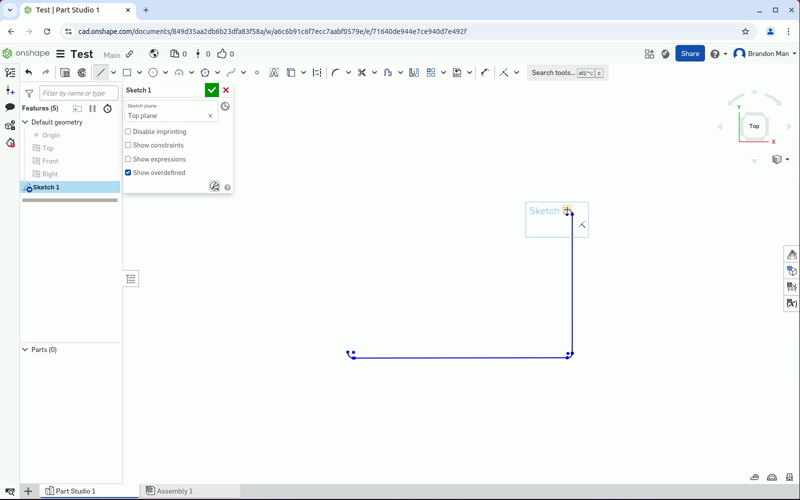
scroll(6)
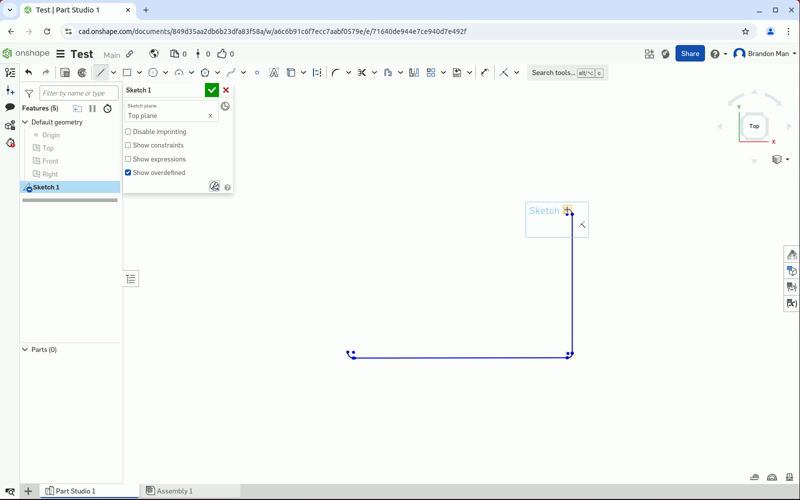
scroll(6)
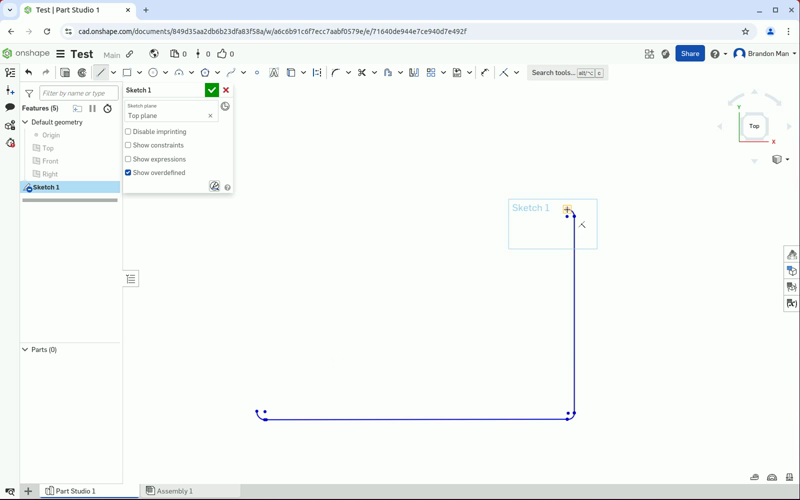
scroll(6)
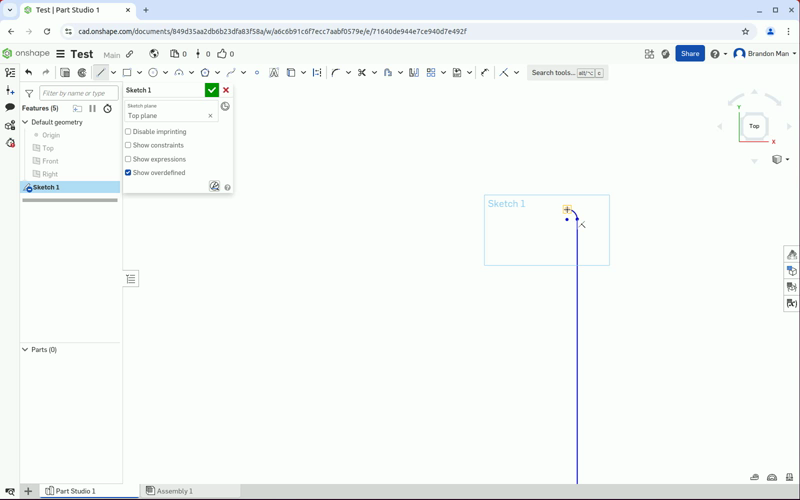
scroll(6)
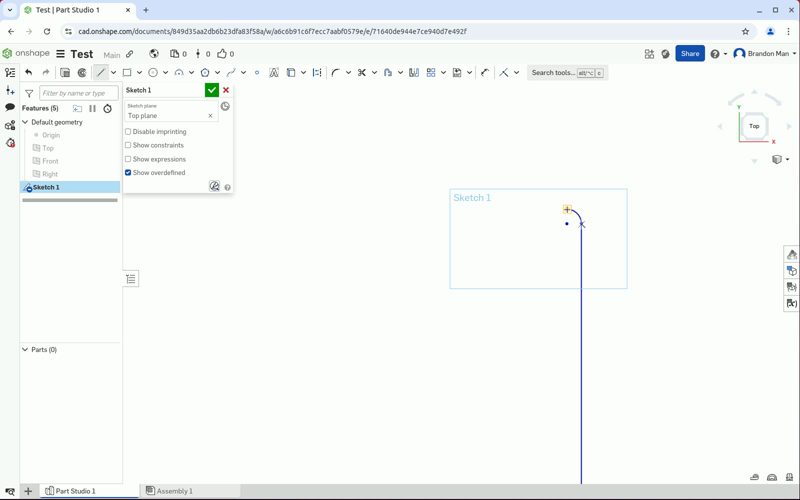
scroll(6)
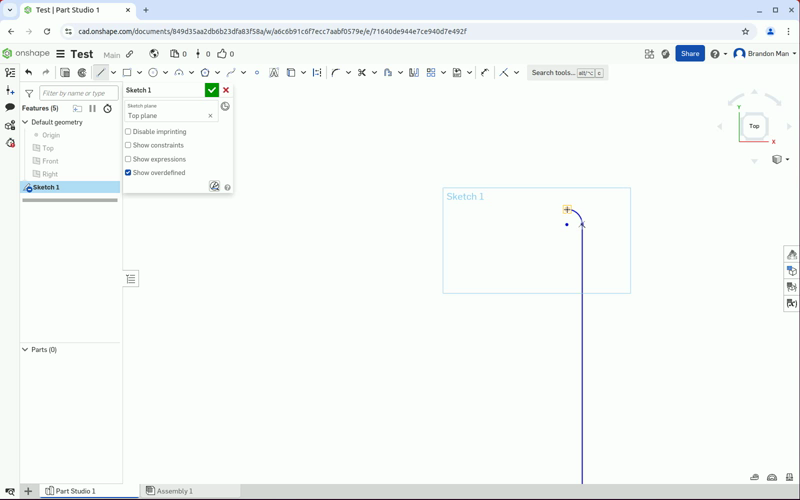
scroll(6)
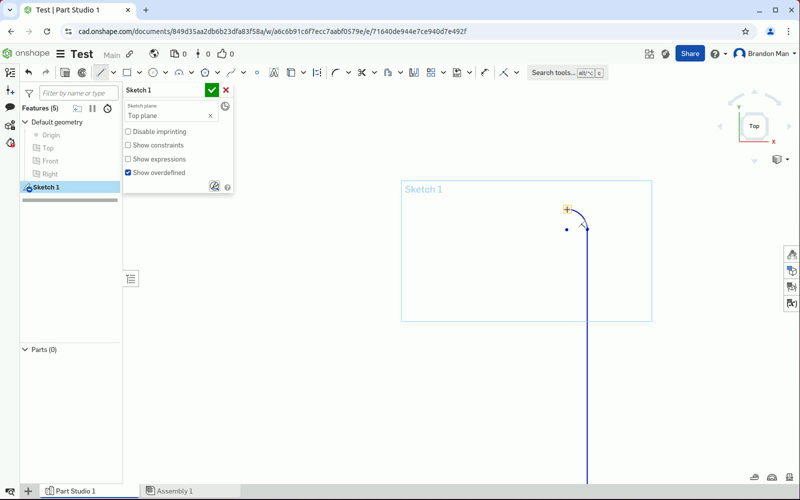
scroll(6)
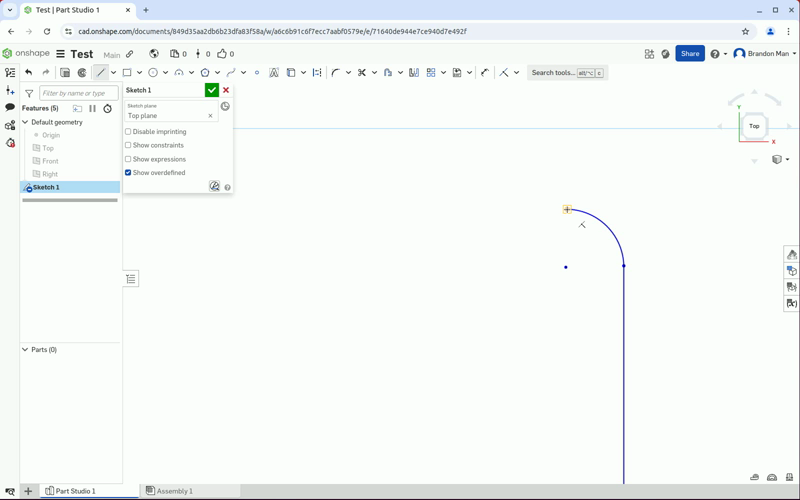
click(567, 209)
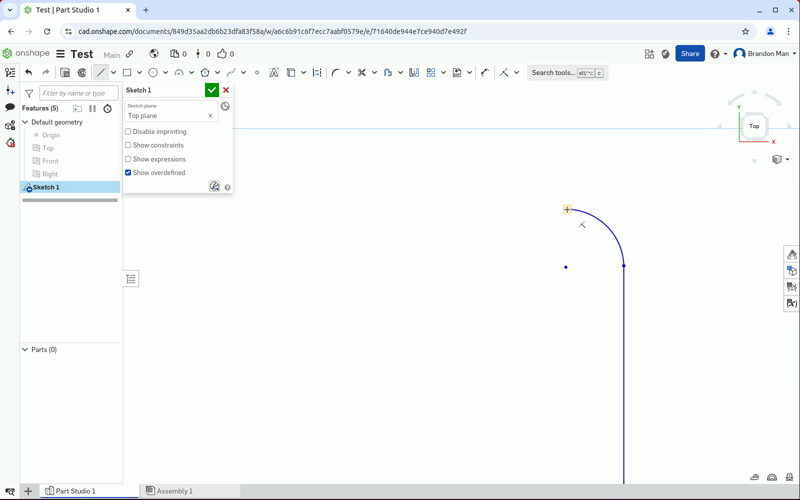
scroll(-6)
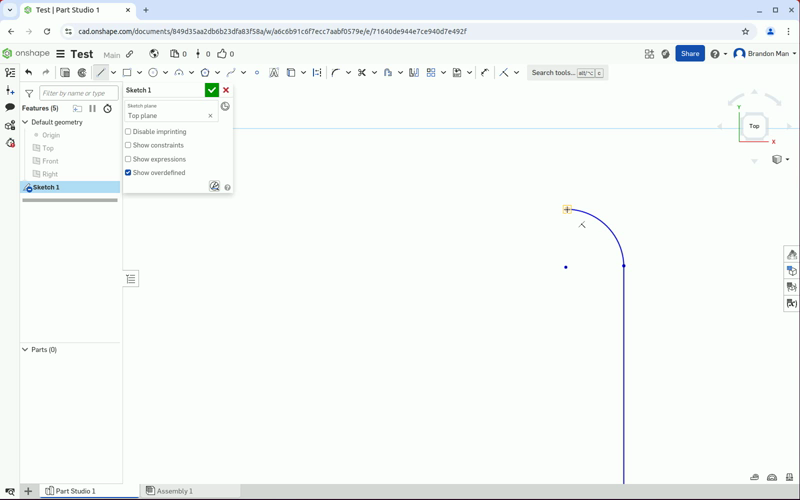
scroll(-6)
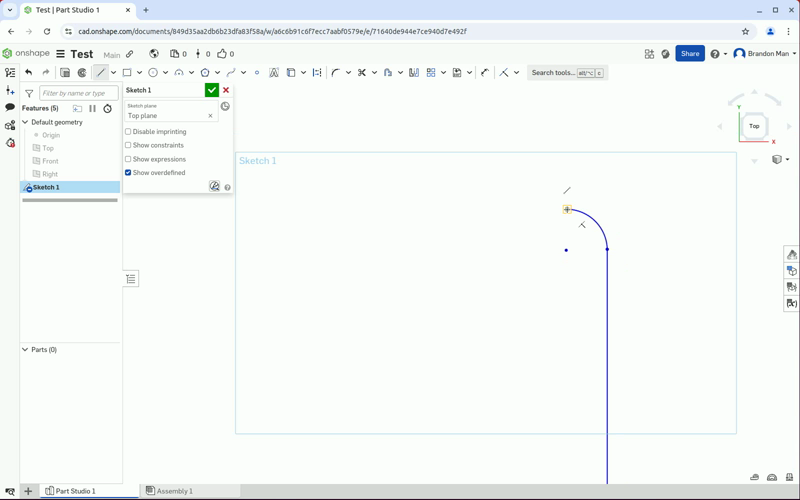
scroll(-6)
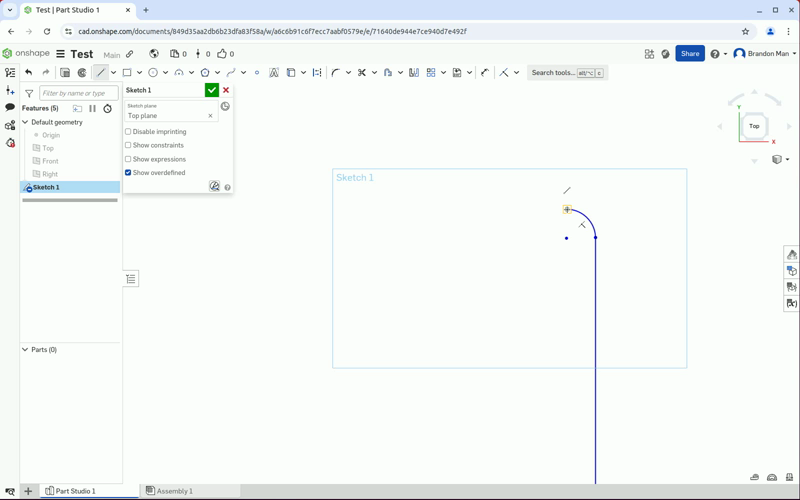
scroll(-6)
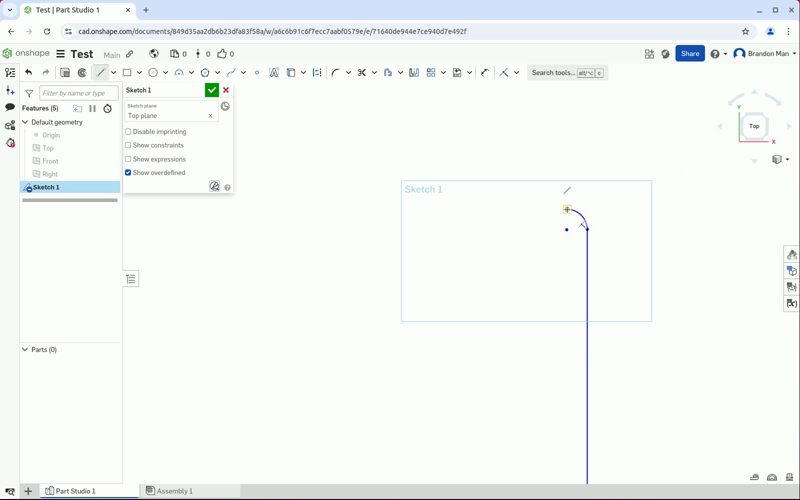
scroll(-6)
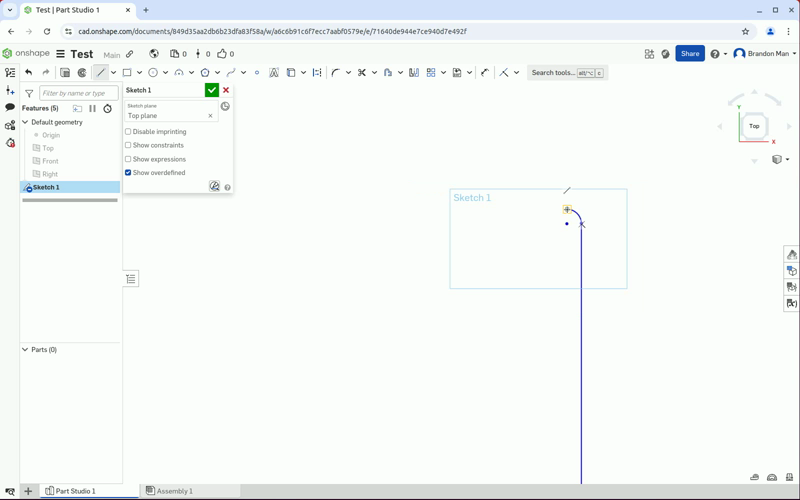
scroll(-6)
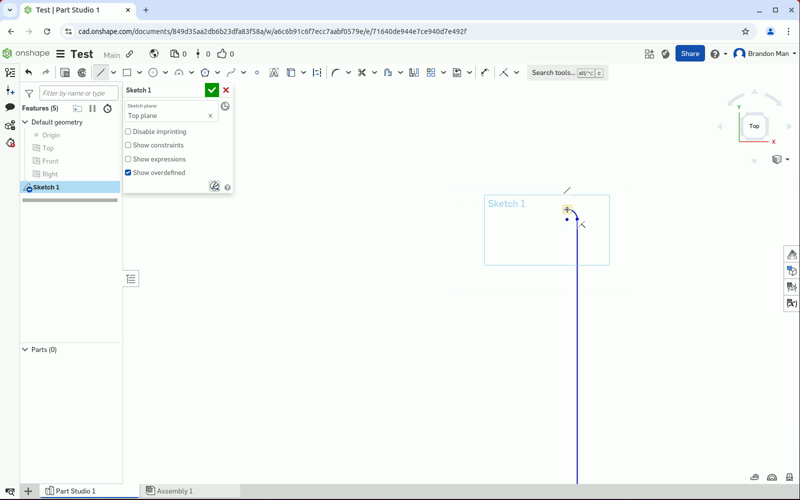
scroll(-6)
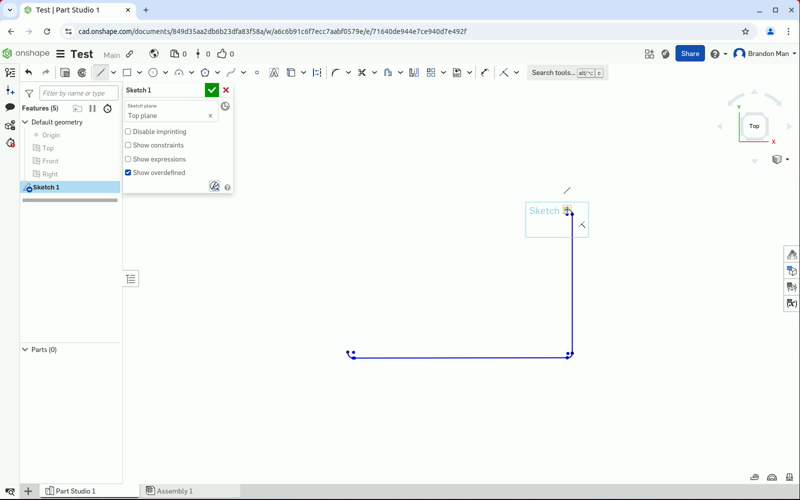
key_down(shift)
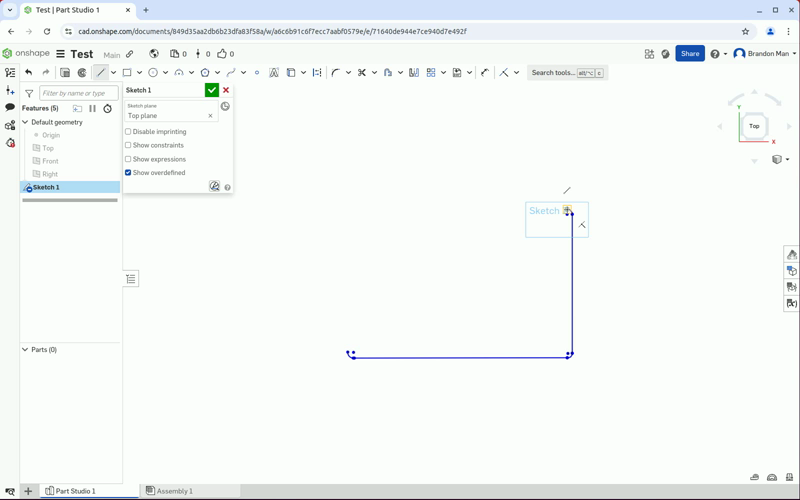
mouse_move(353, 209)
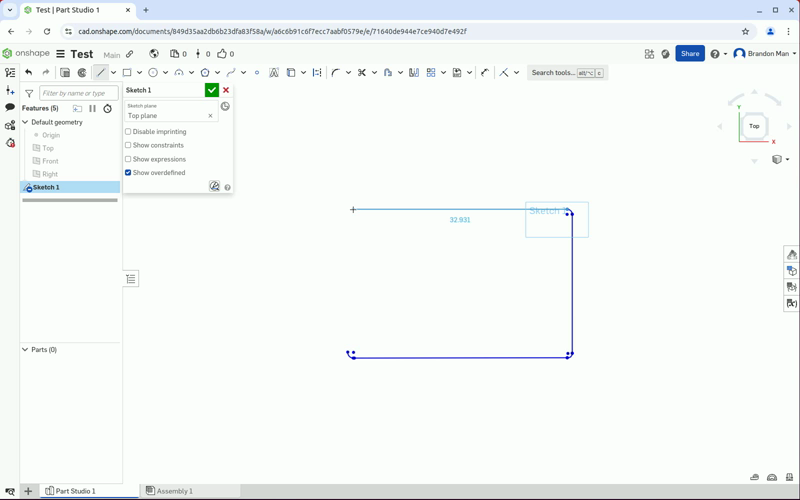
click(353, 209)
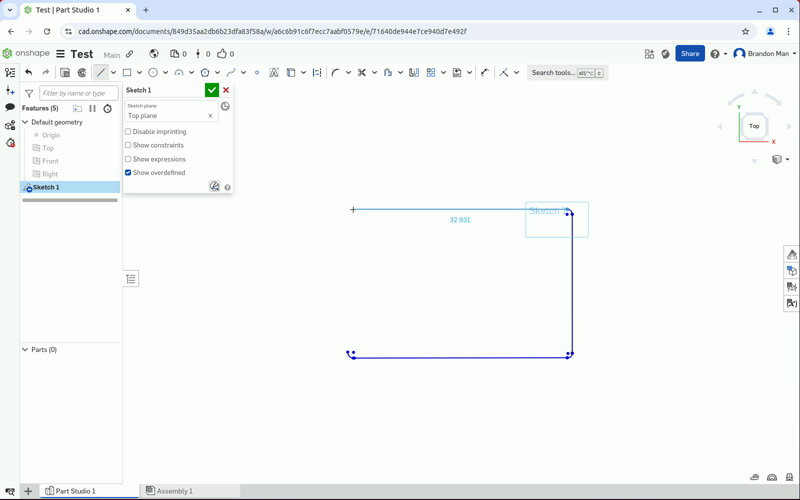
key_up(shift)
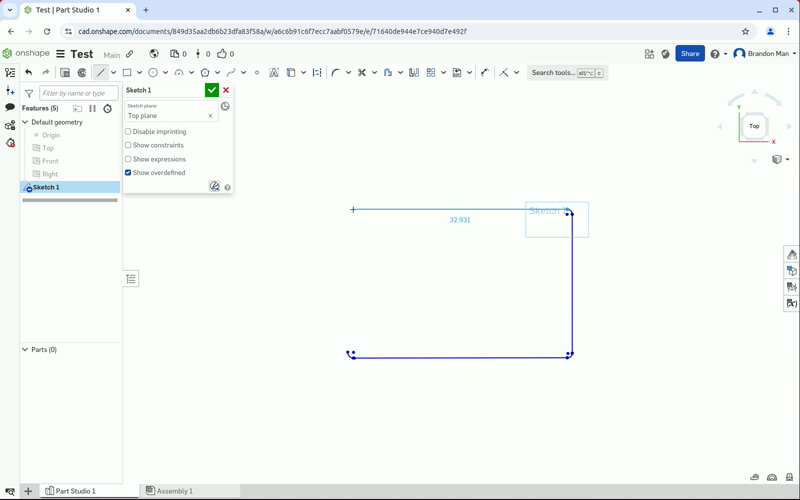
key(esc)
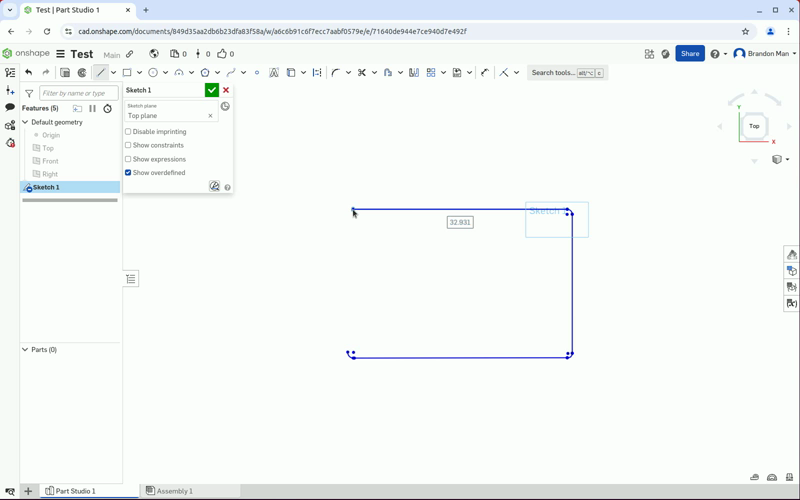
key(a)
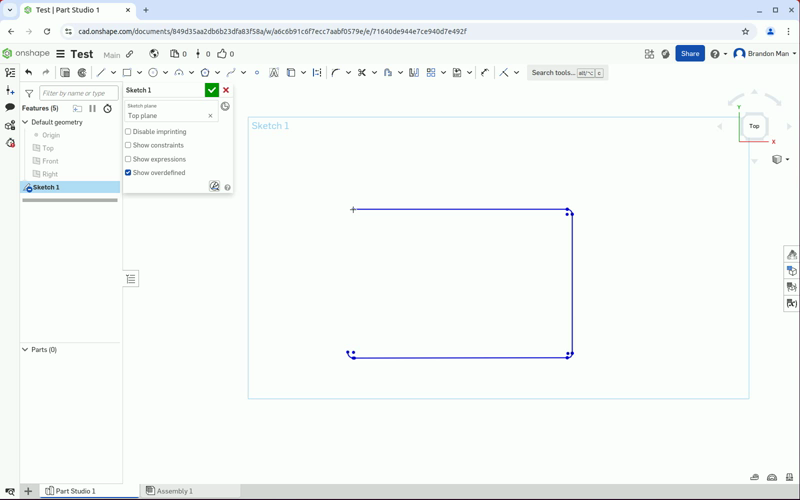
mouse_move(353, 209)
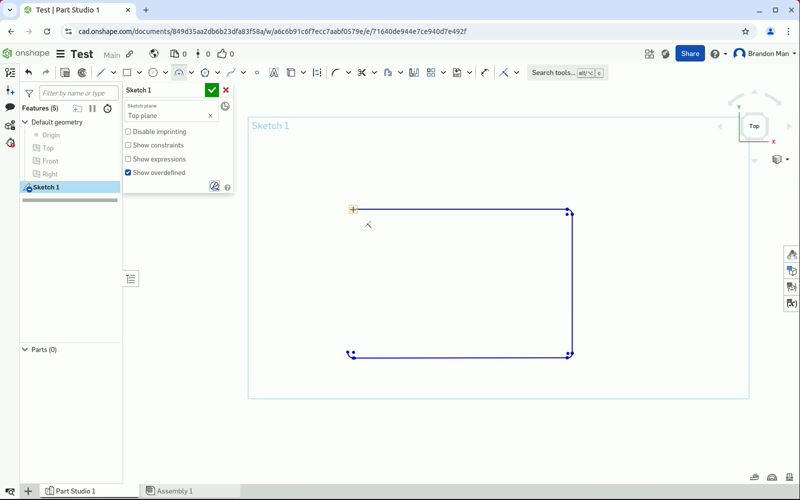
click(353, 209)
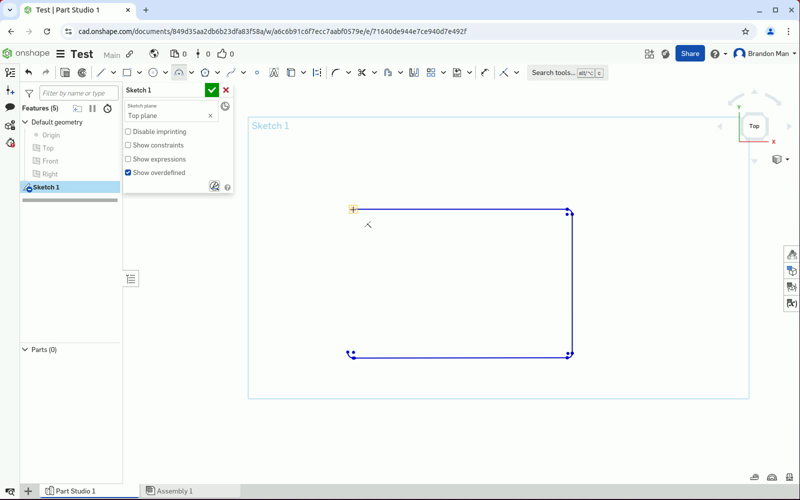
key_down(shift)
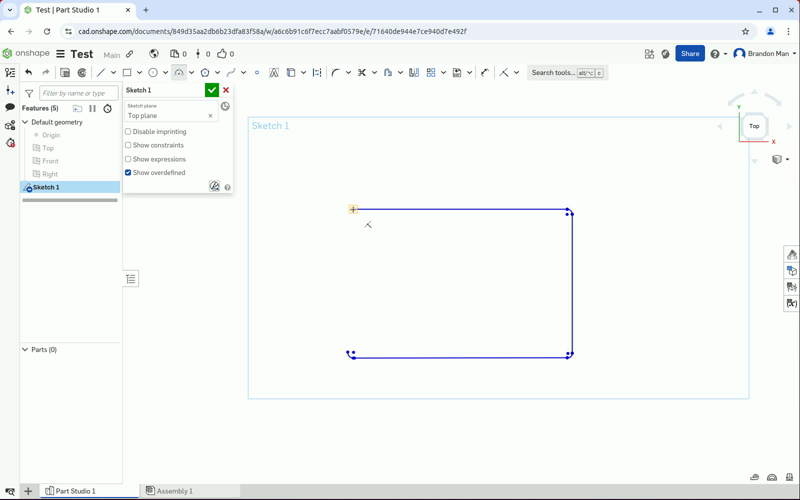
mouse_move(348, 214)
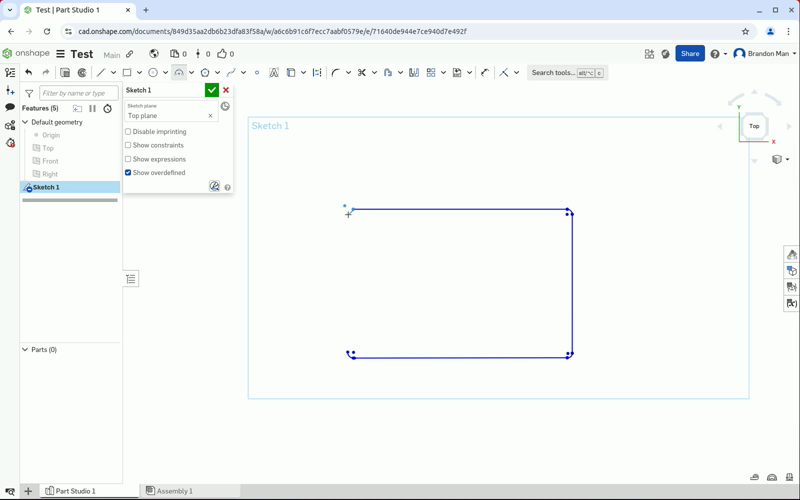
scroll(6)
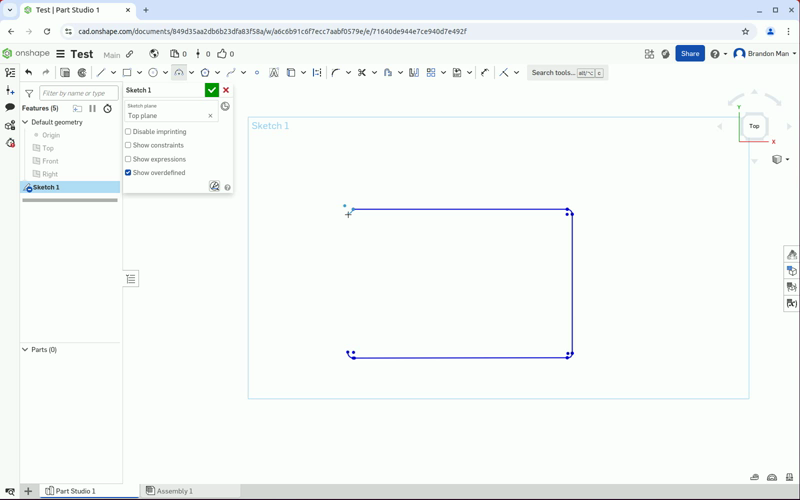
scroll(6)
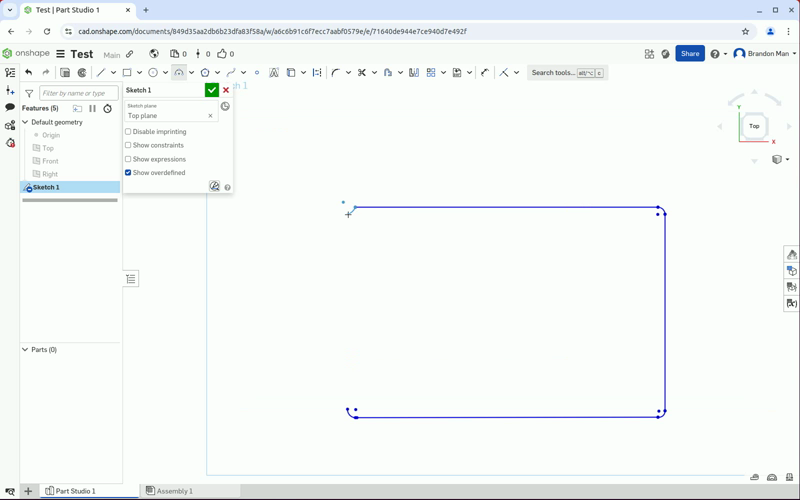
scroll(6)
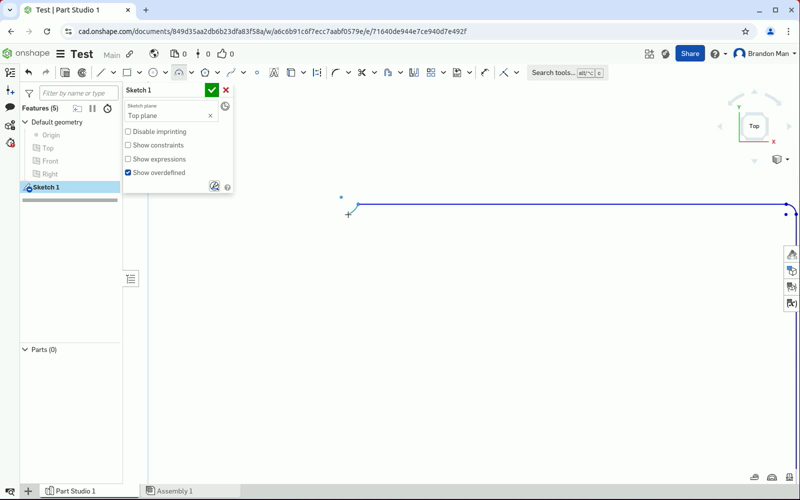
scroll(6)
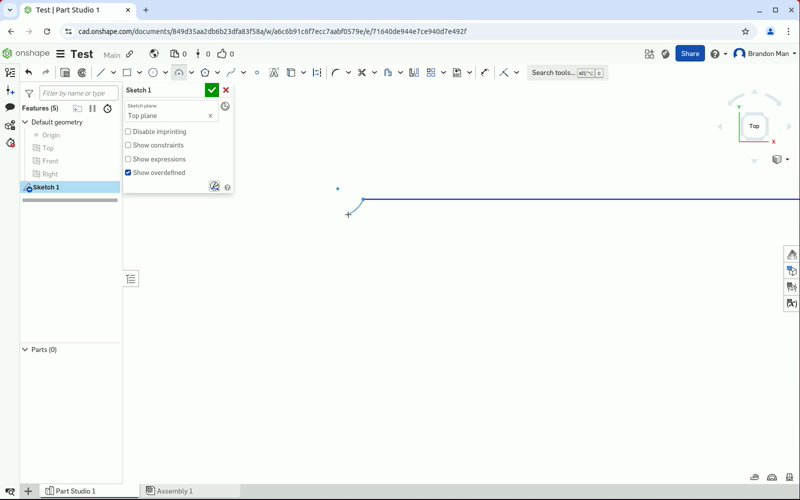
scroll(6)
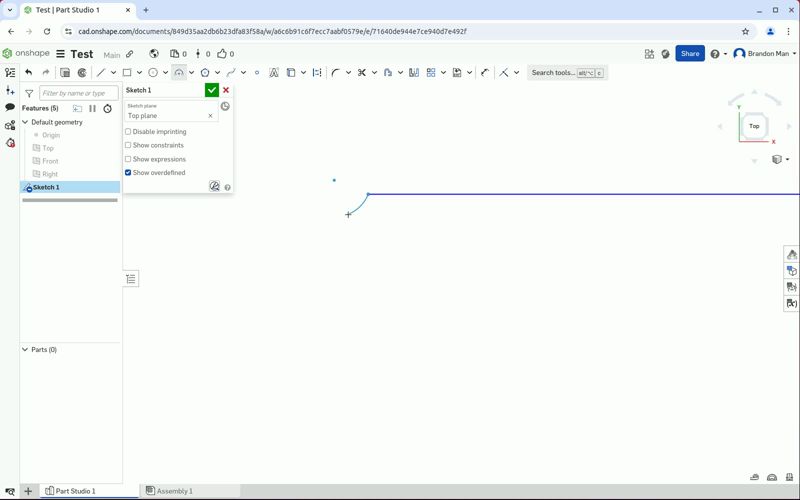
scroll(6)
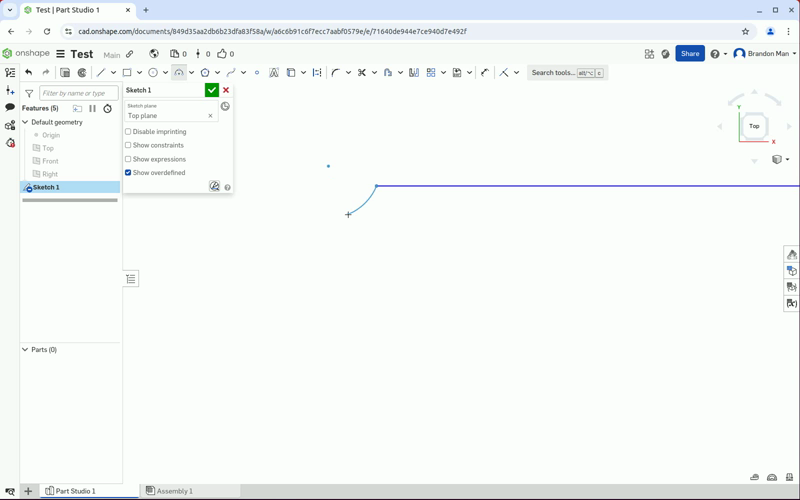
scroll(6)
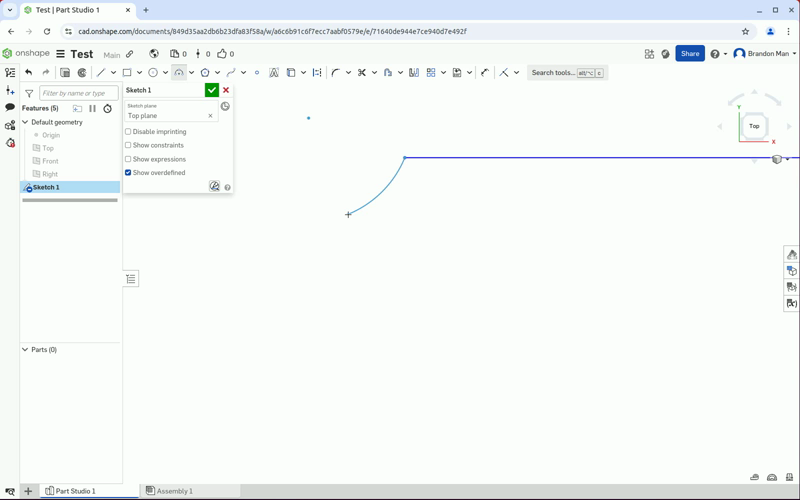
click(348, 214)
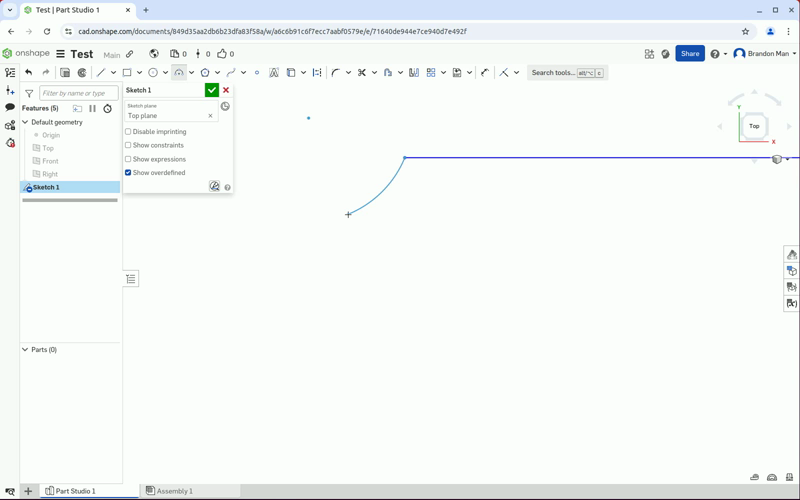
scroll(-6)
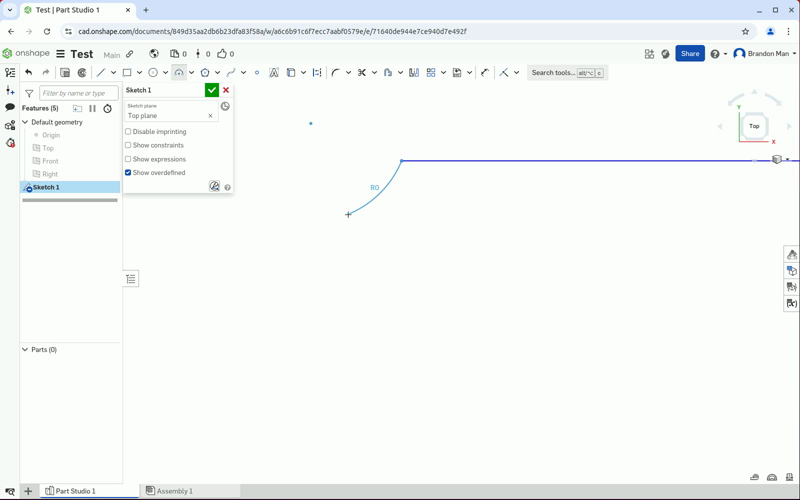
scroll(-6)
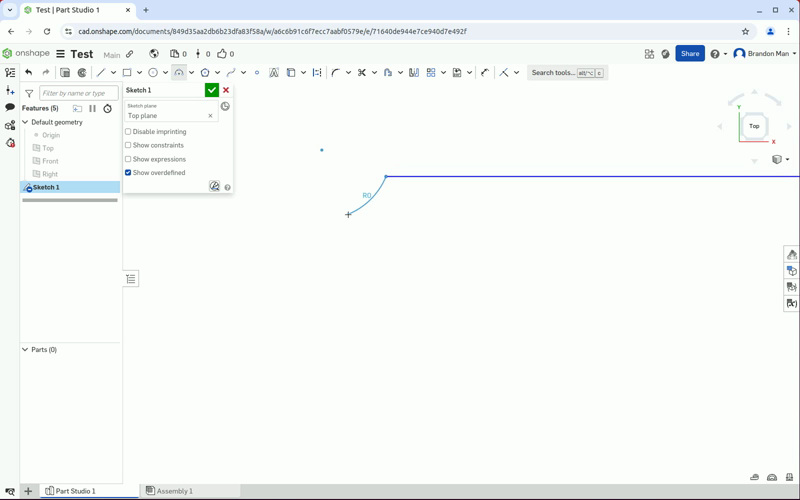
scroll(-6)
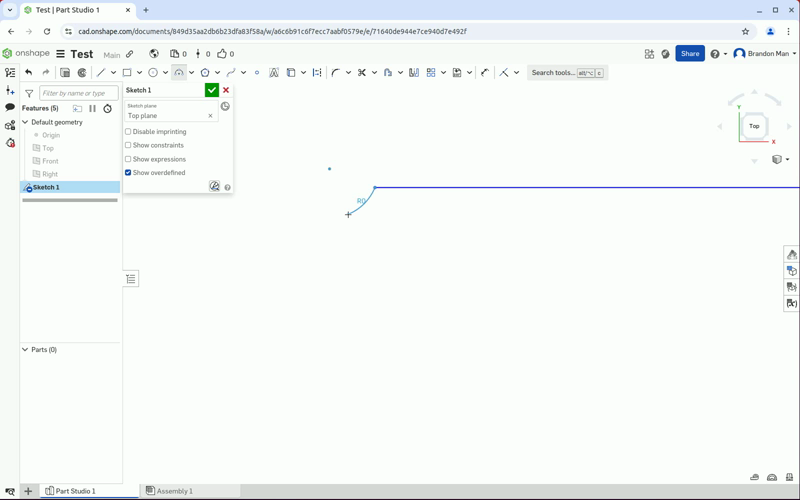
scroll(-6)
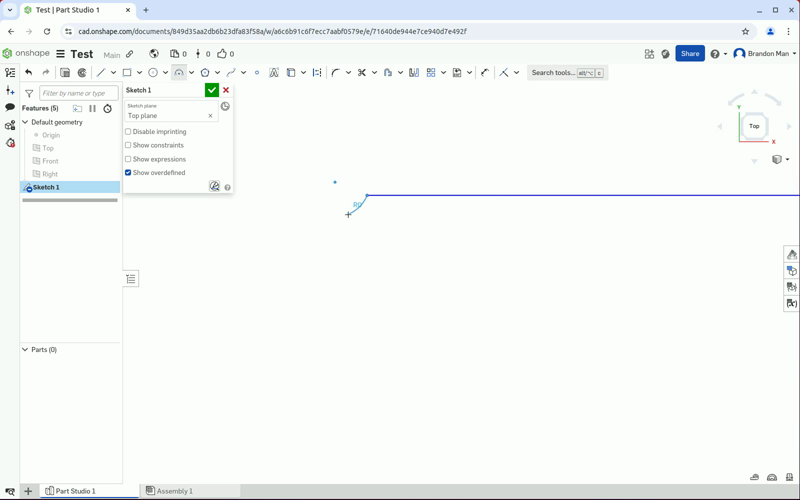
scroll(-6)
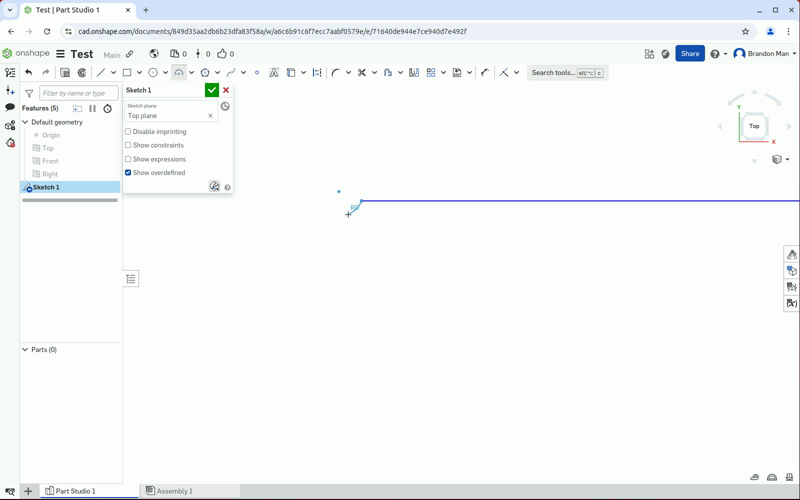
scroll(-6)
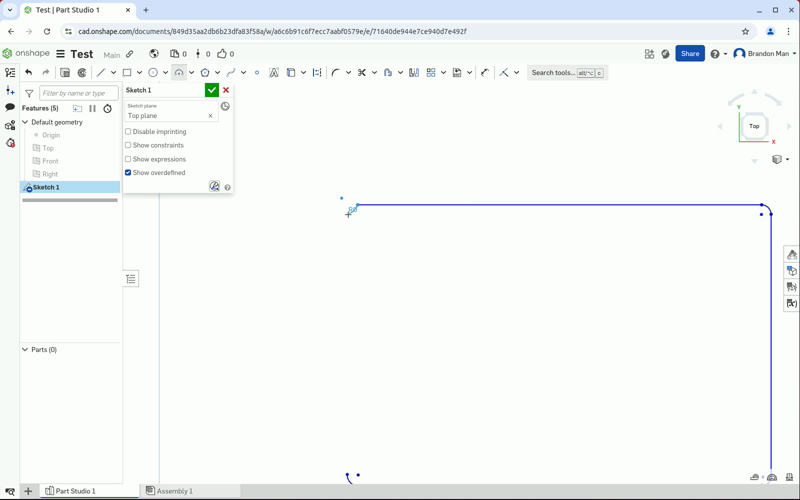
scroll(-6)
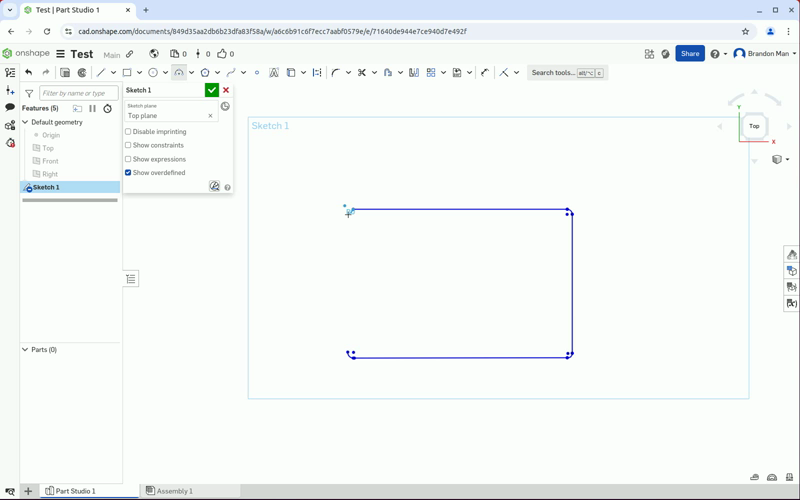
mouse_move(349, 210)
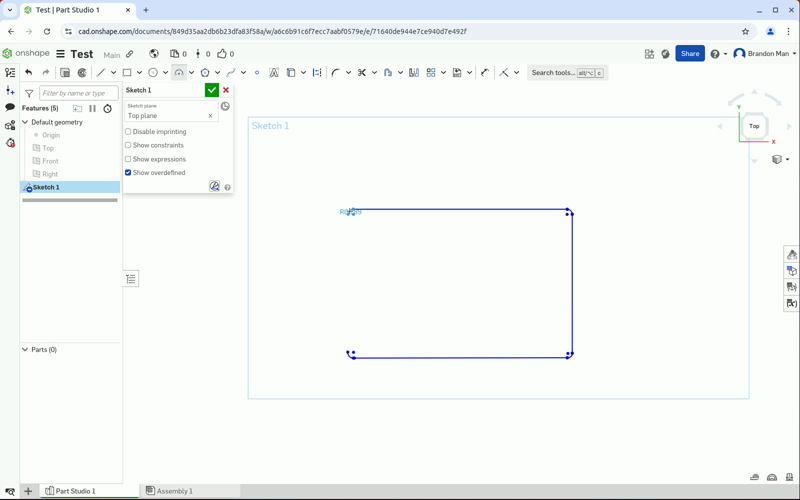
scroll(6)
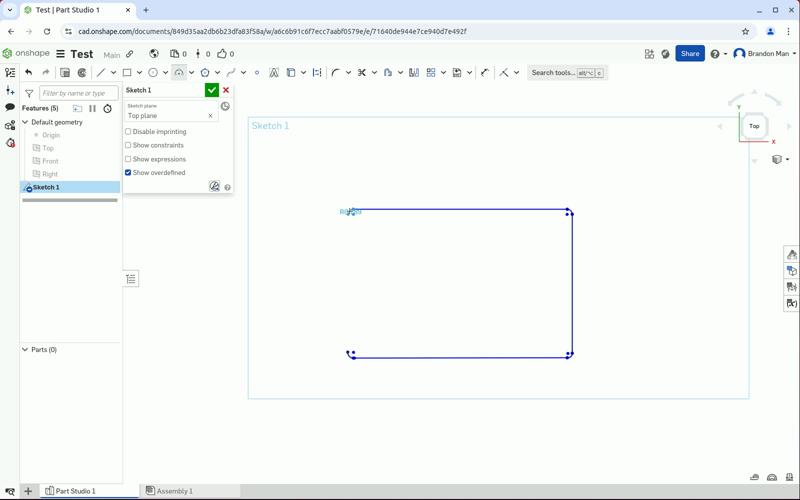
scroll(6)
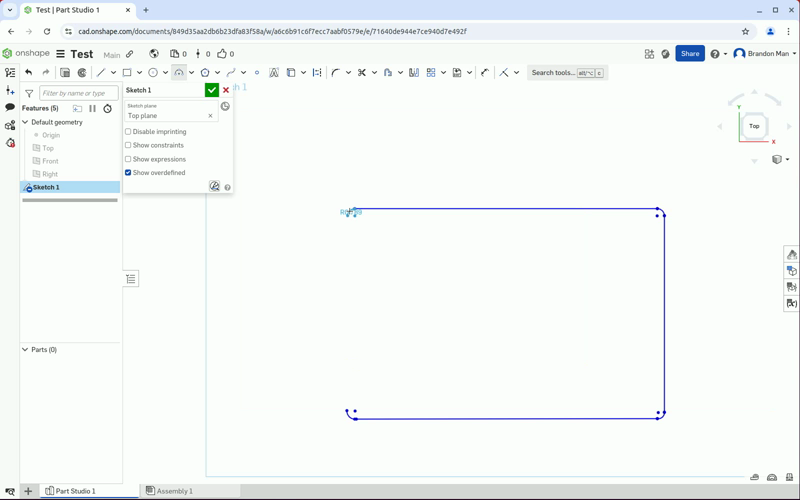
scroll(6)
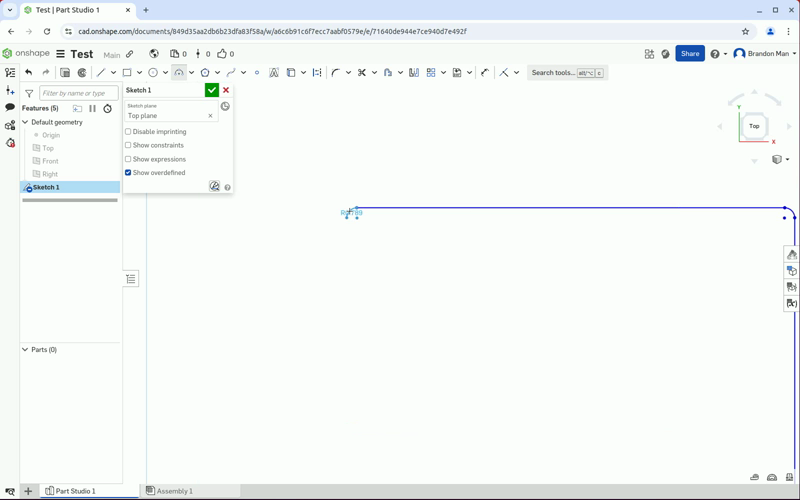
scroll(6)
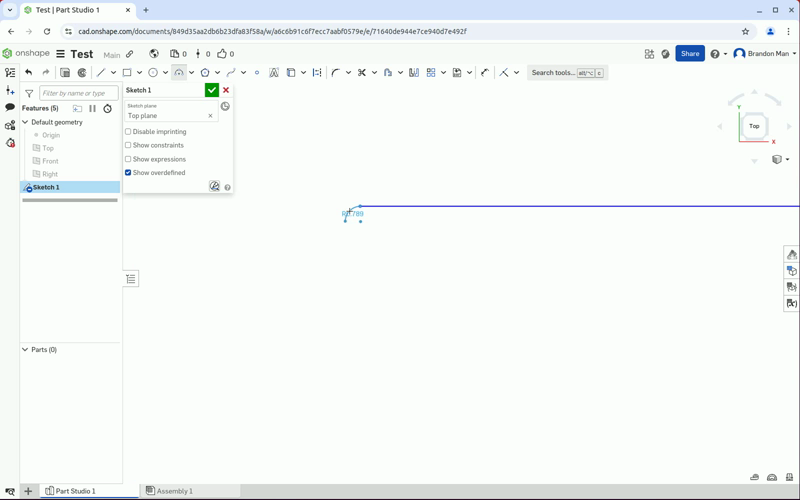
scroll(6)
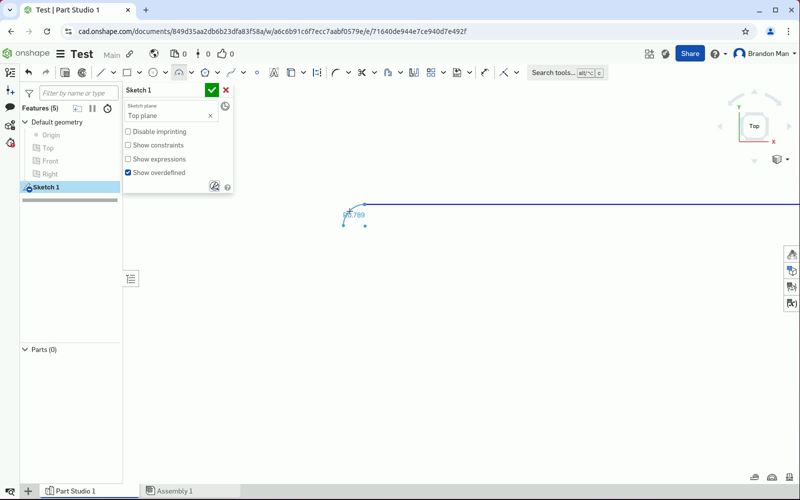
scroll(6)
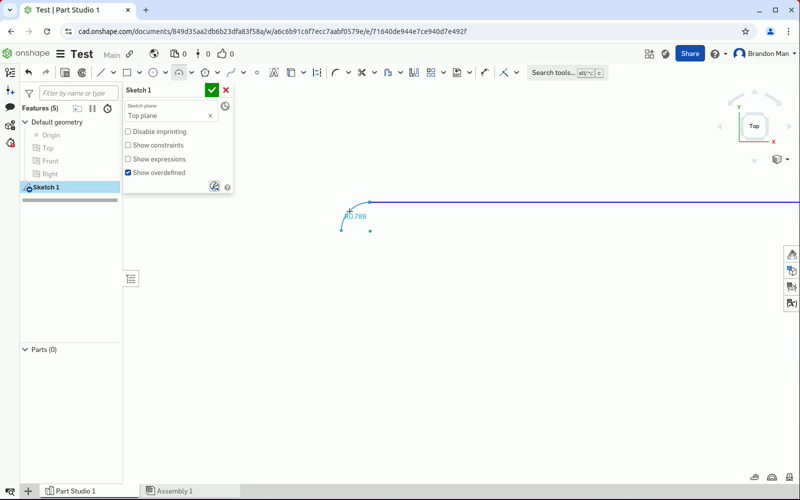
scroll(6)
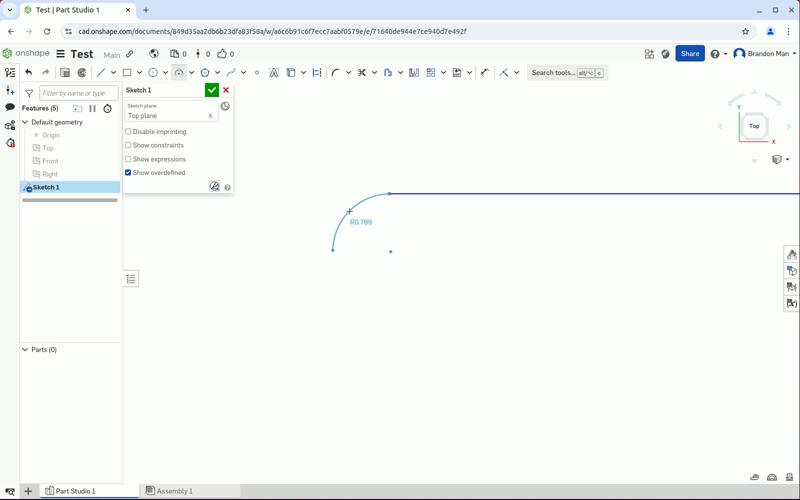
click(349, 210)
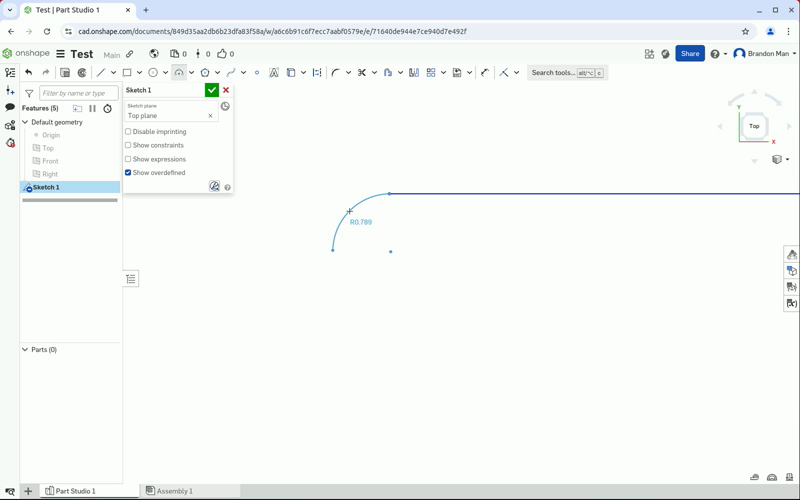
scroll(-6)
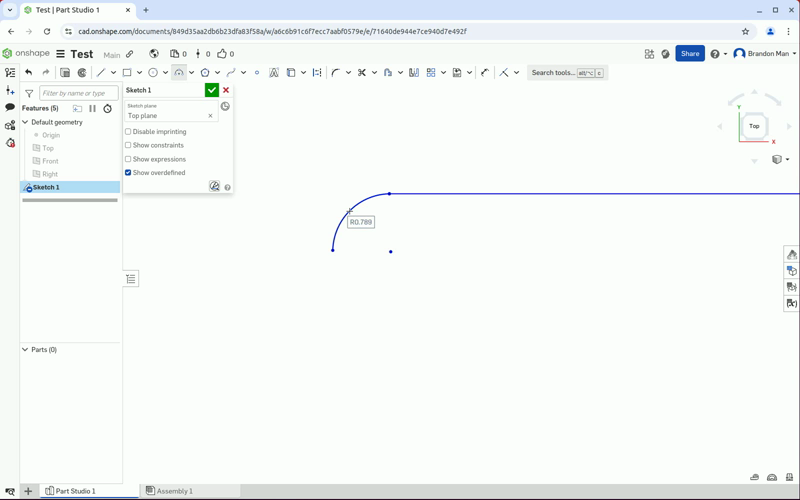
scroll(-6)
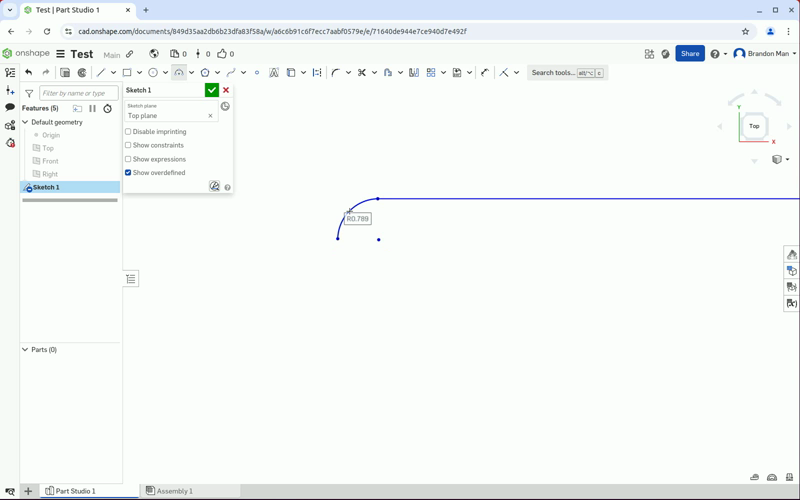
scroll(-6)
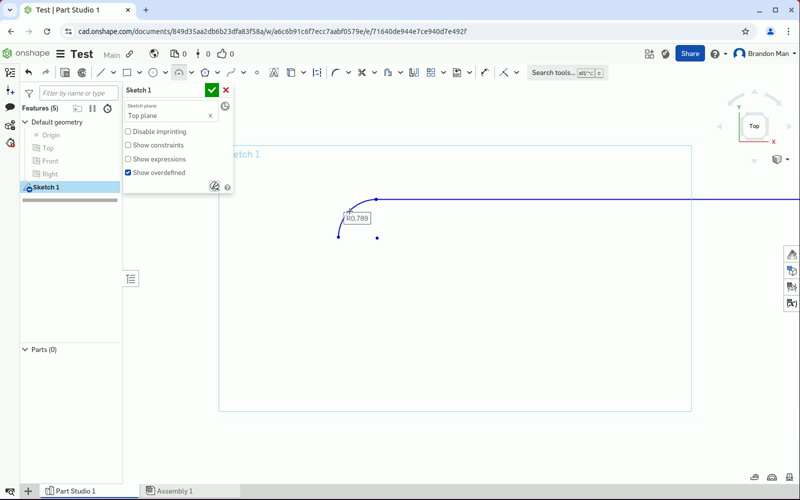
scroll(-6)
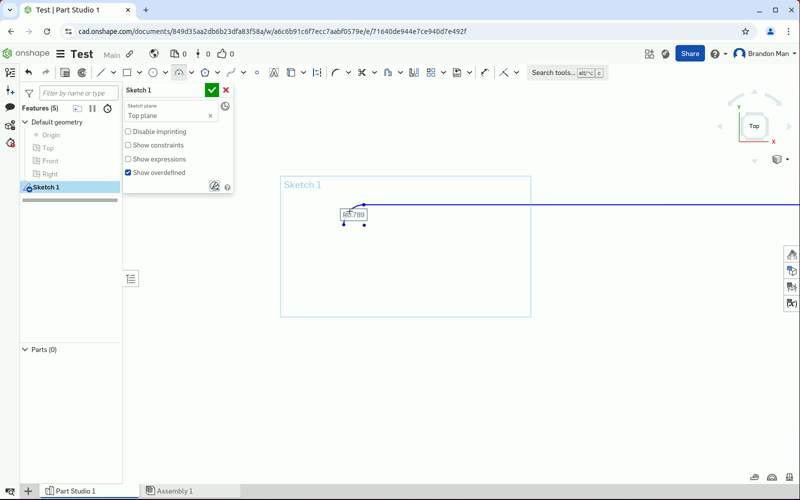
scroll(-6)
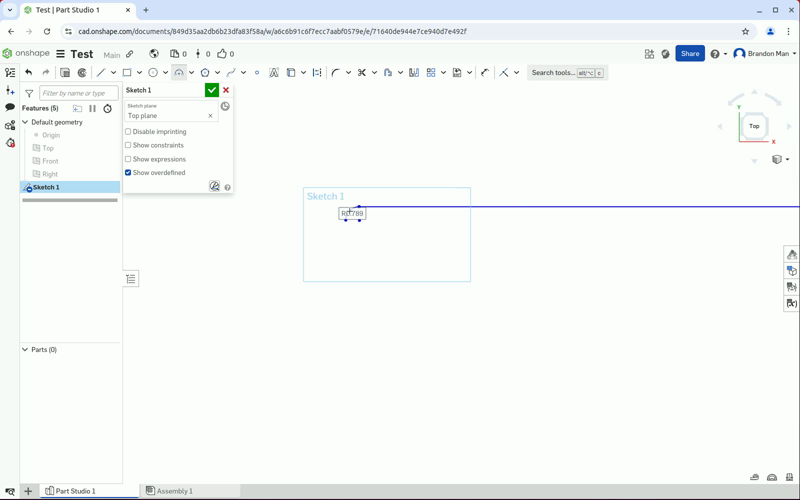
scroll(-6)
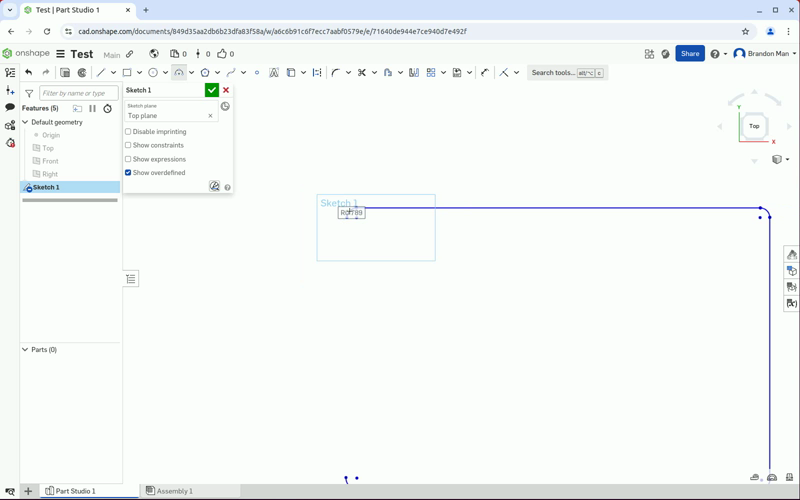
scroll(-6)
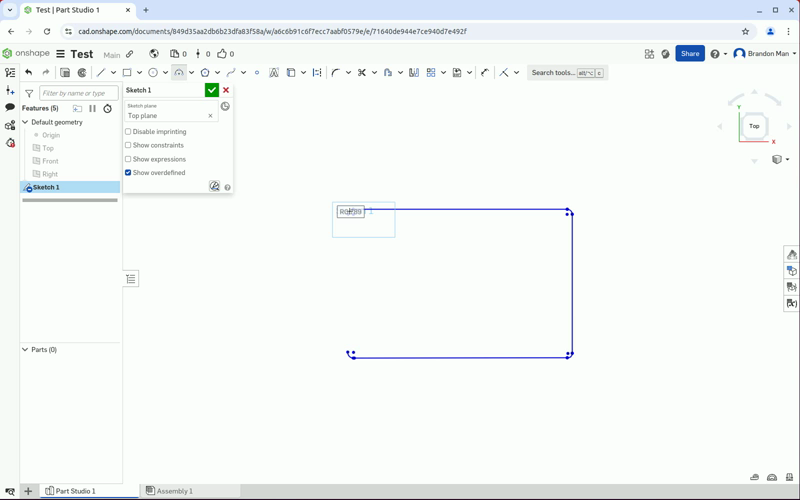
key_up(shift)
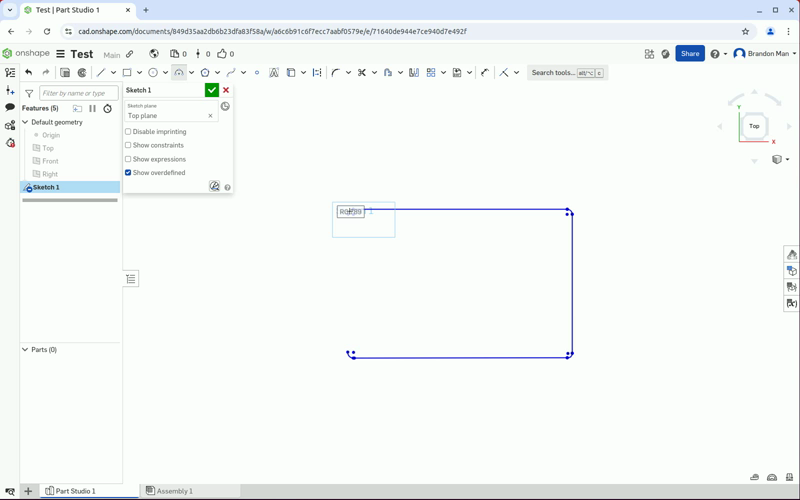
key(esc)
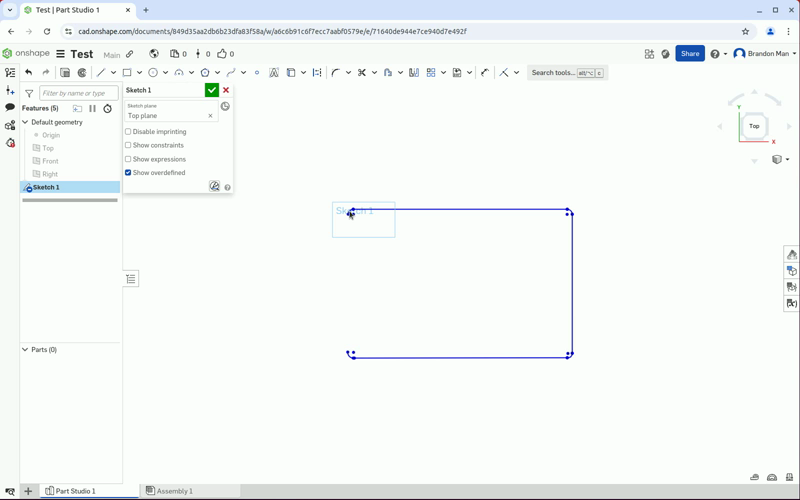
key(l)
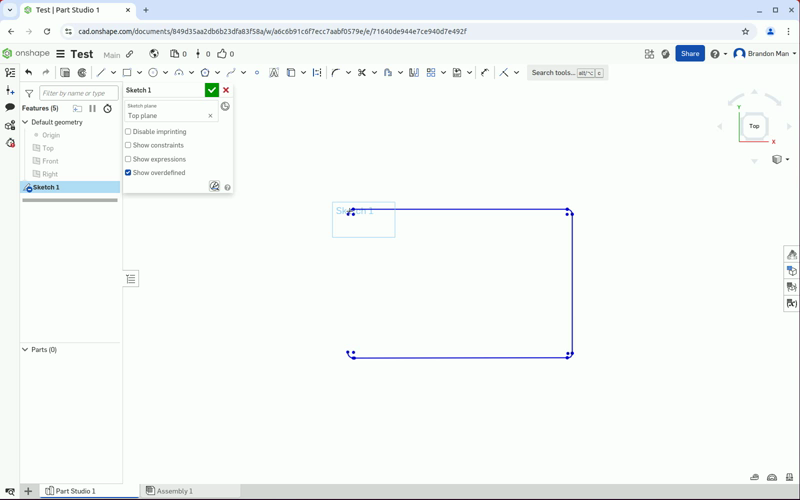
mouse_move(348, 214)
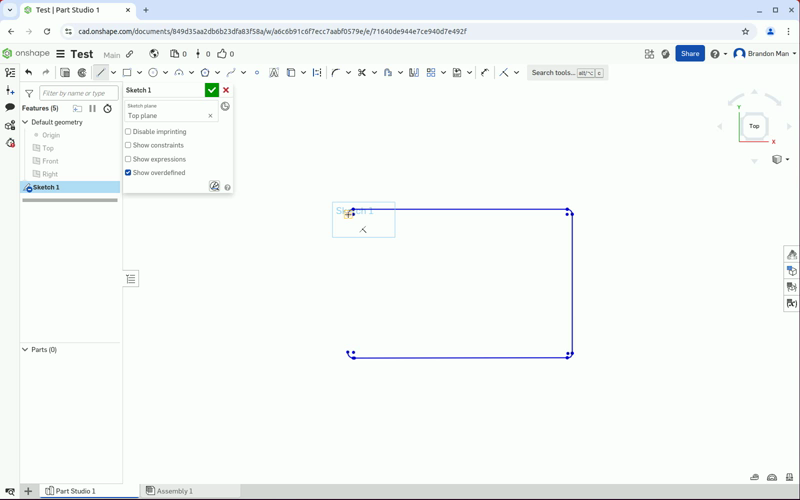
scroll(6)
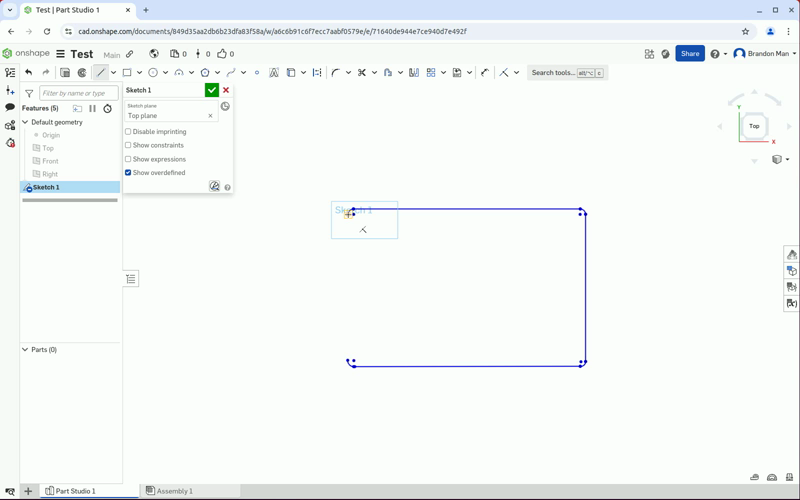
scroll(6)
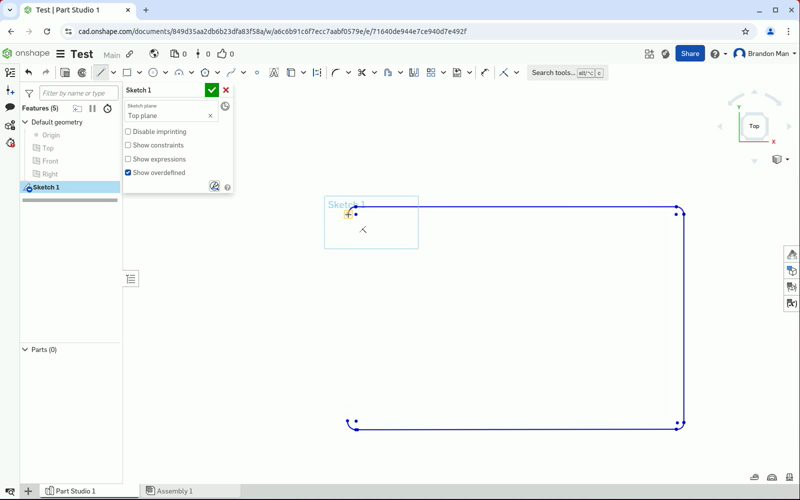
scroll(6)
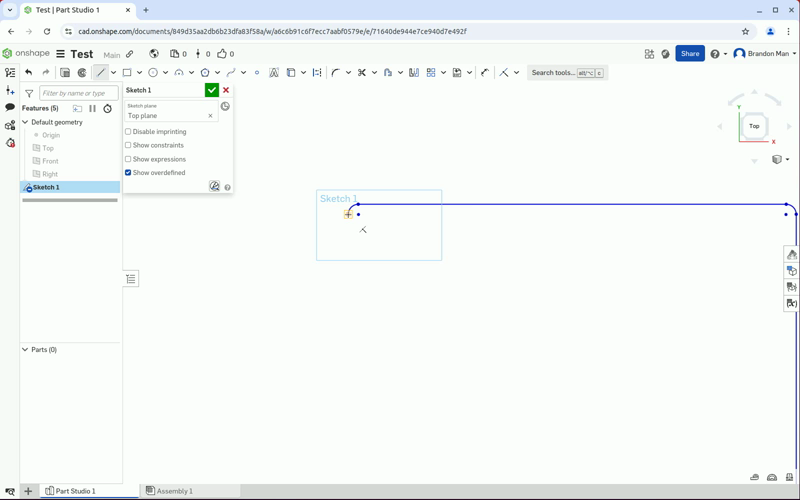
scroll(6)
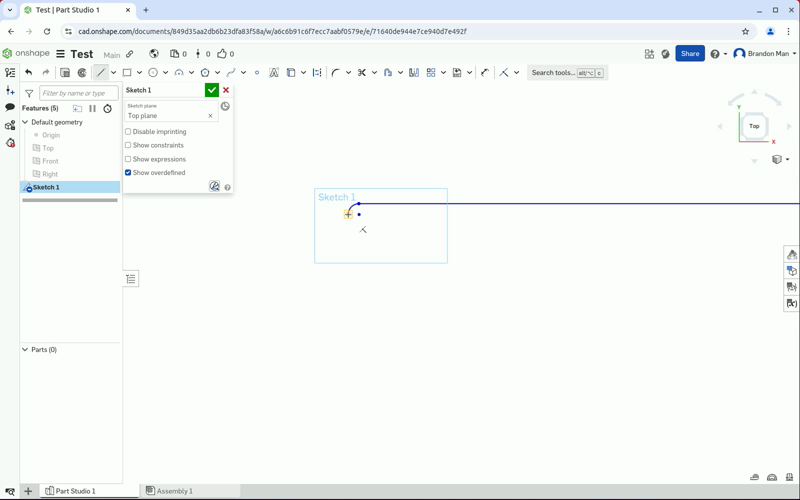
scroll(6)
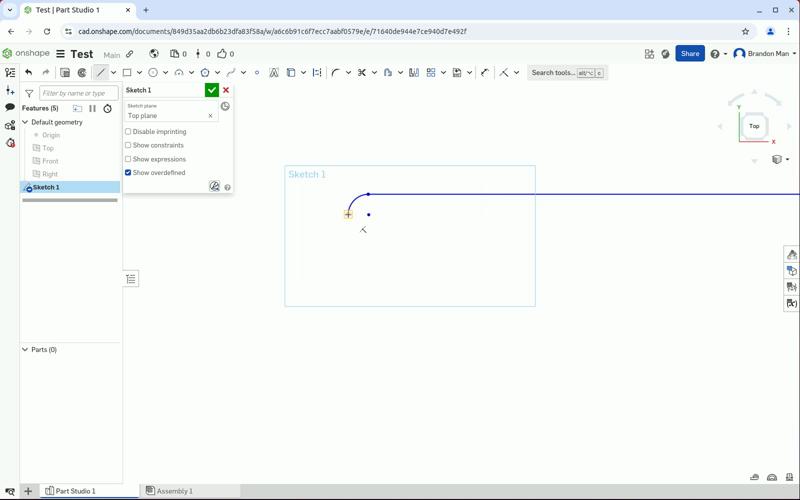
scroll(6)
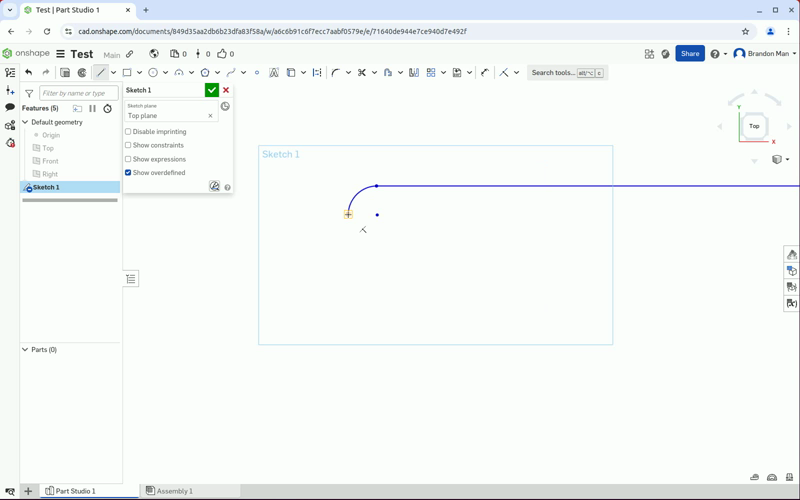
scroll(6)
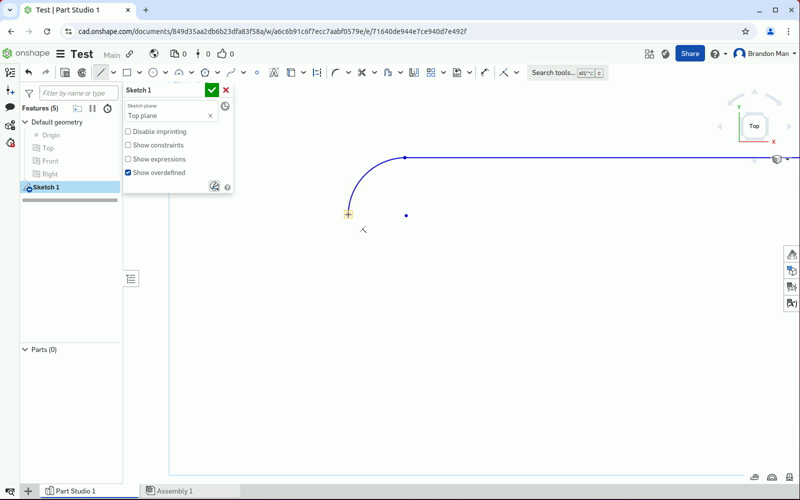
click(348, 214)
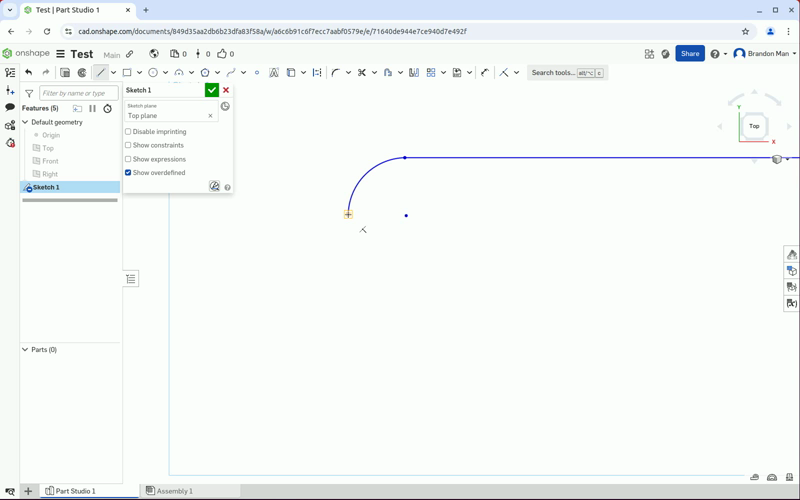
scroll(-6)
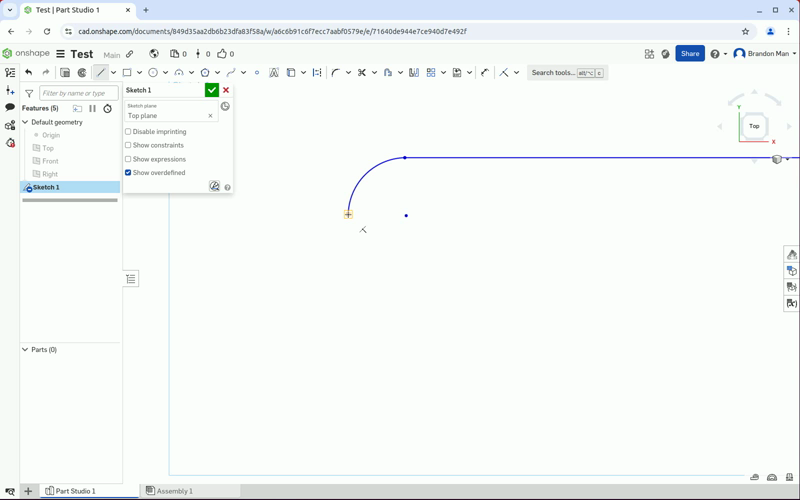
scroll(-6)
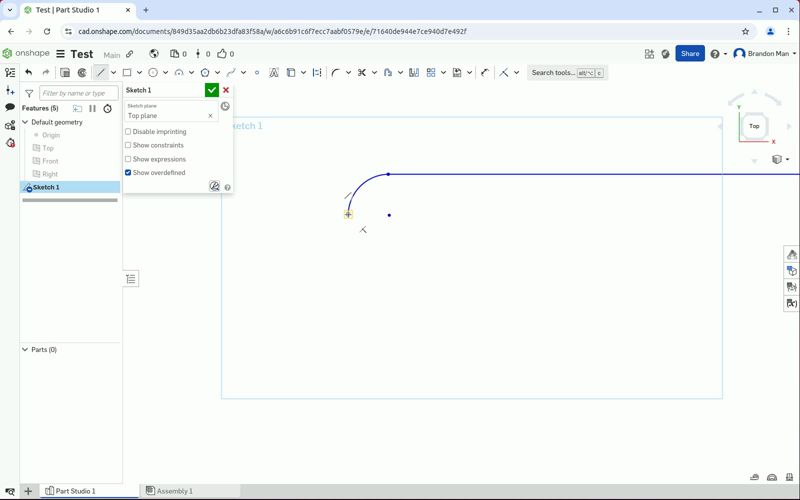
scroll(-6)
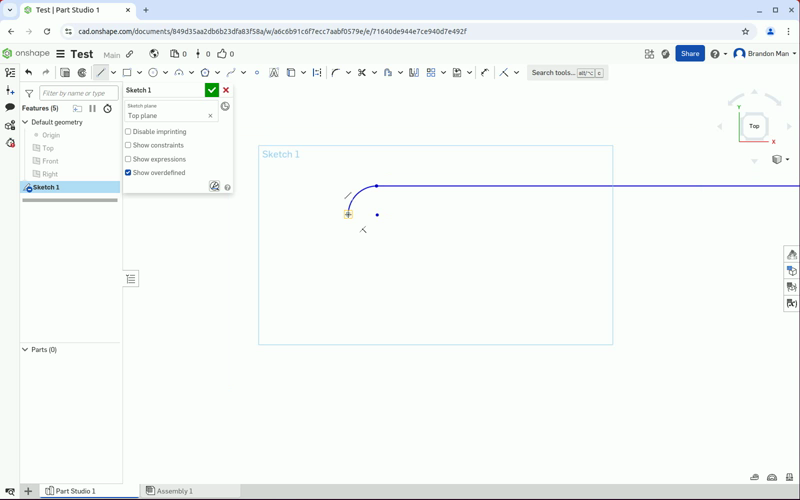
scroll(-6)
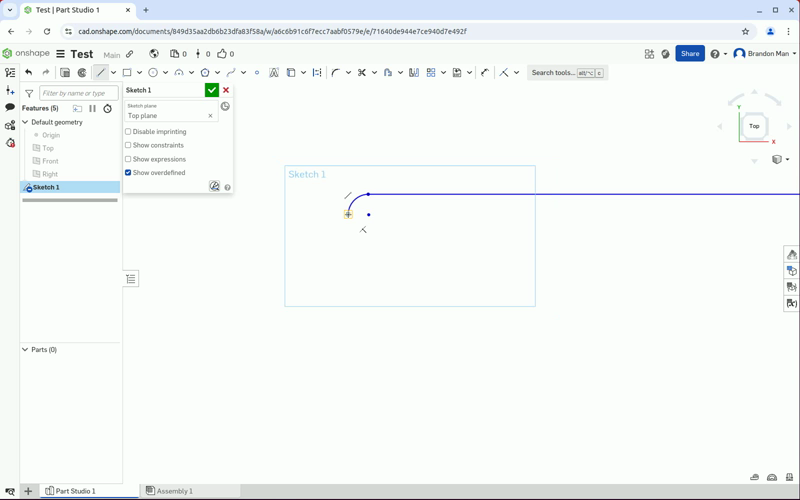
scroll(-6)
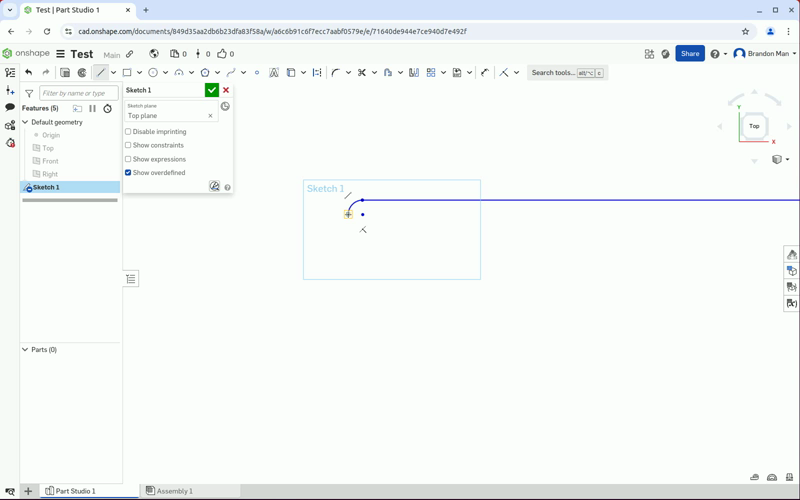
scroll(-6)
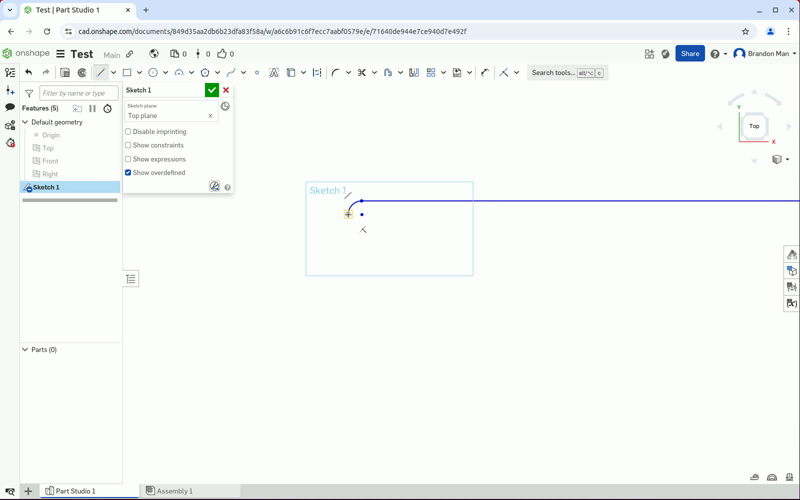
scroll(-6)
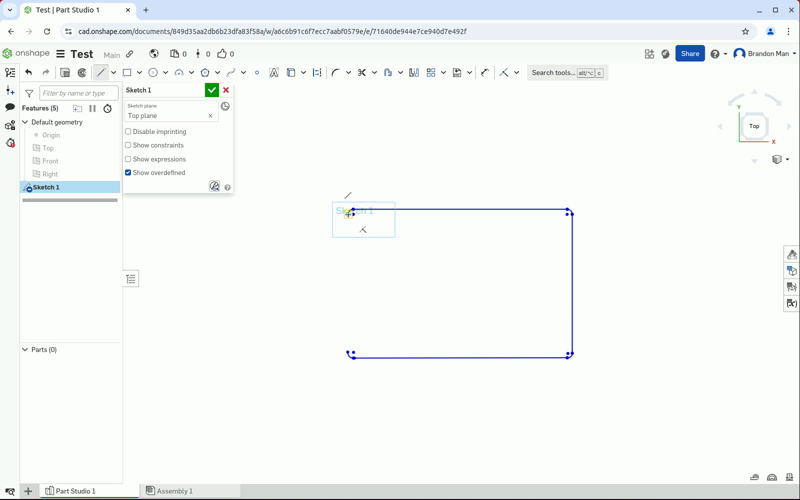
key_down(shift)
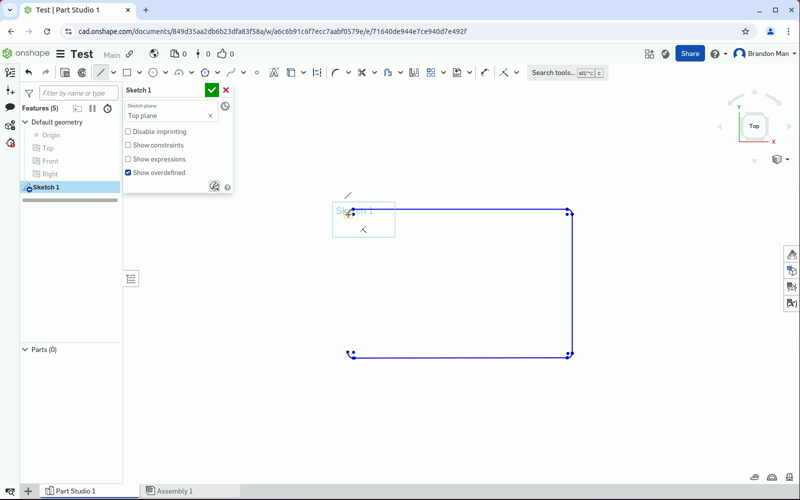
mouse_move(348, 353)
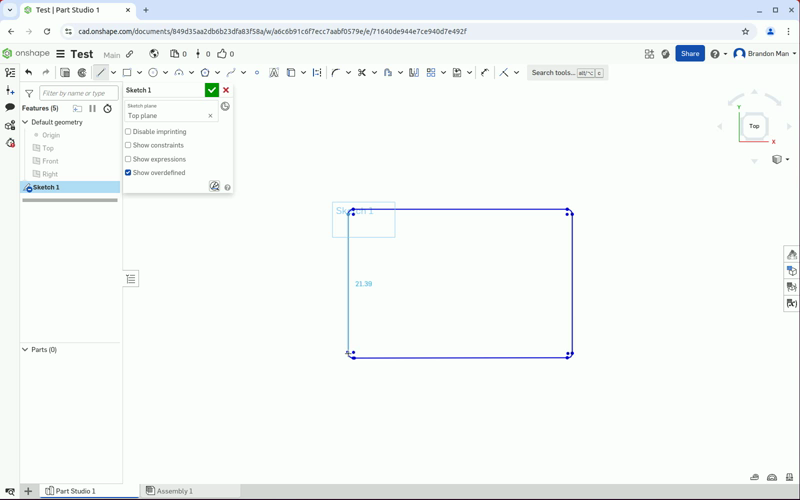
scroll(6)
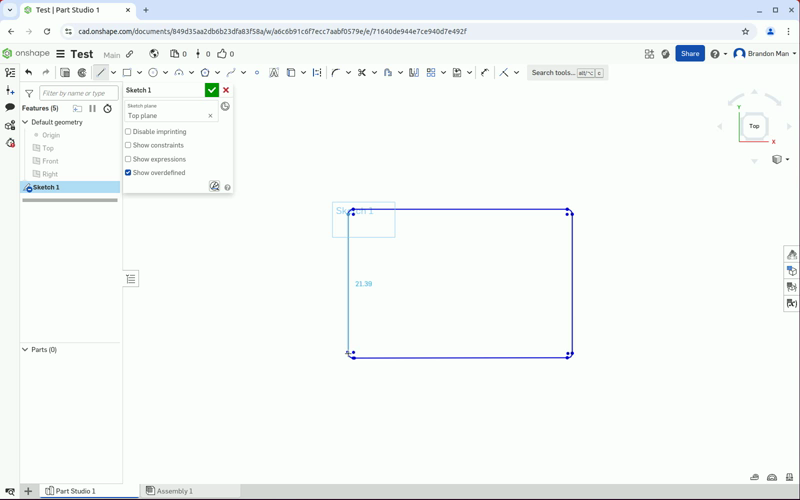
scroll(6)
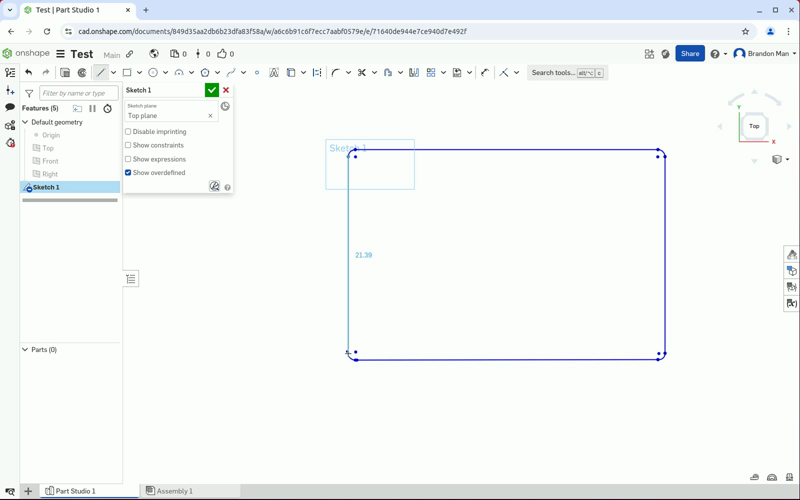
scroll(6)
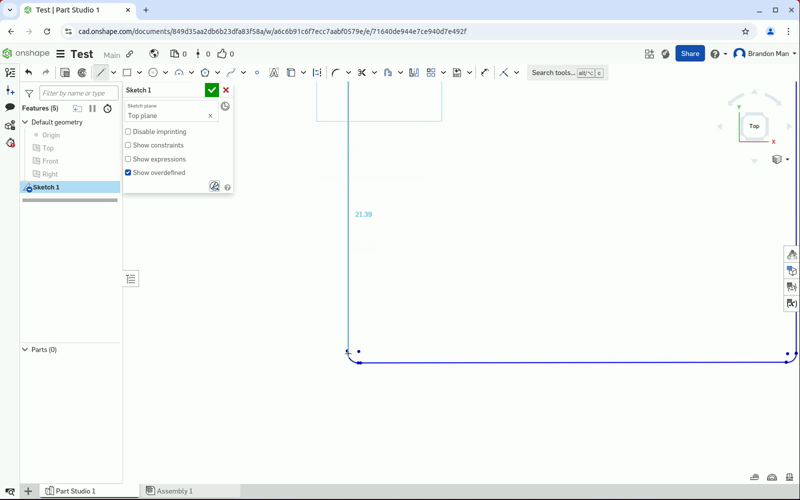
scroll(6)
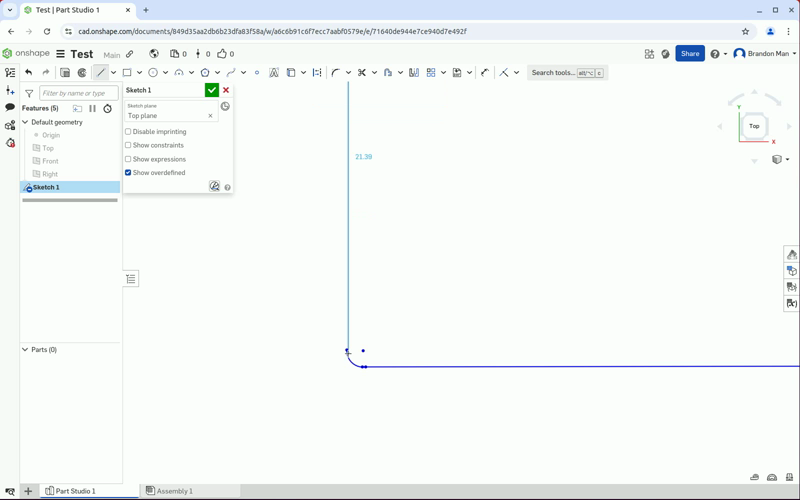
scroll(6)
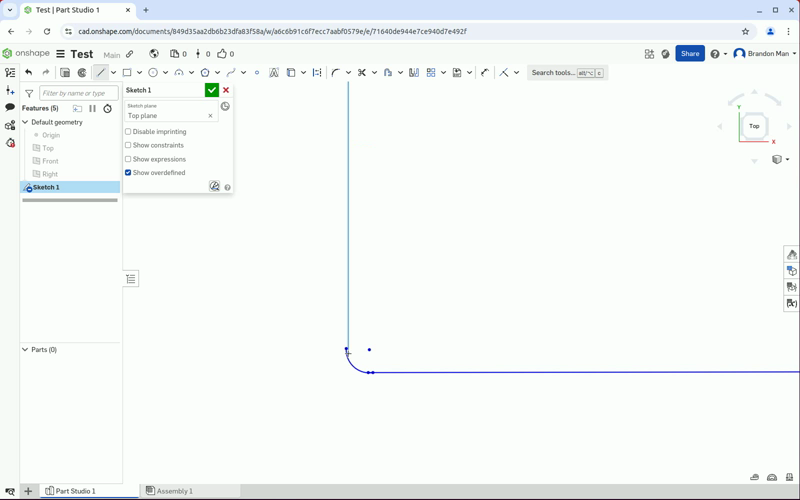
scroll(6)
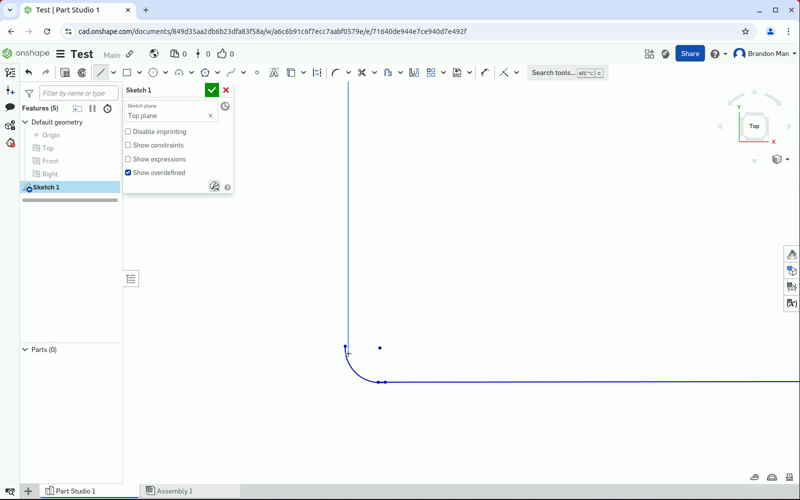
scroll(6)
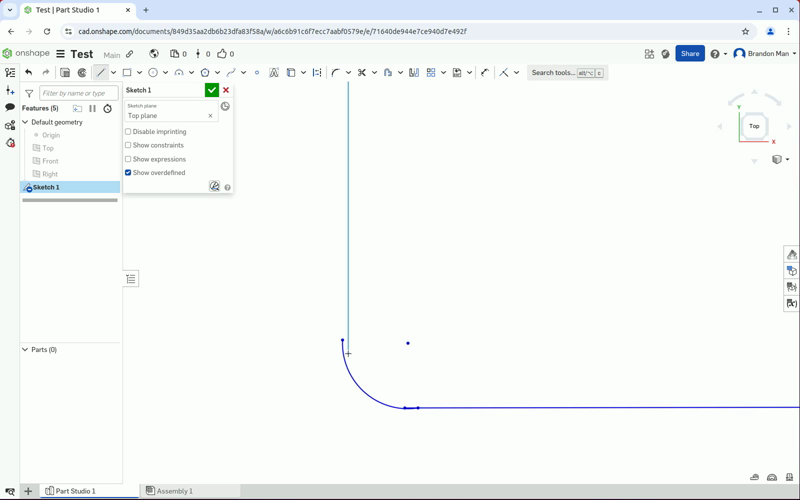
key_up(shift)
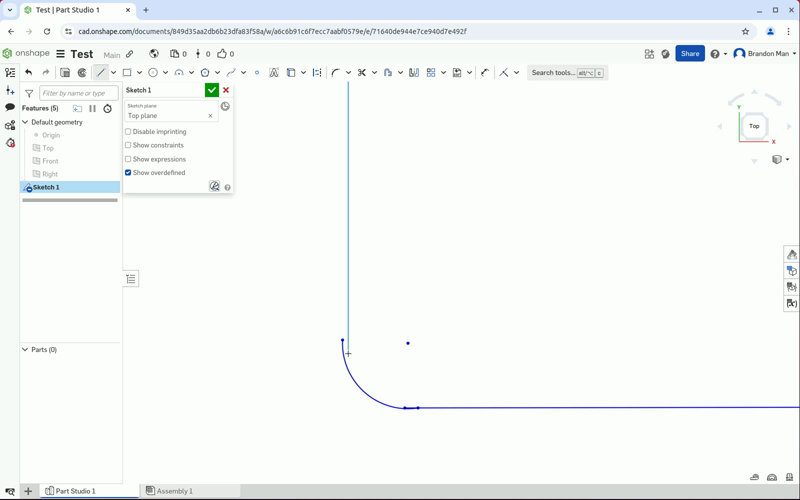
click(348, 353)
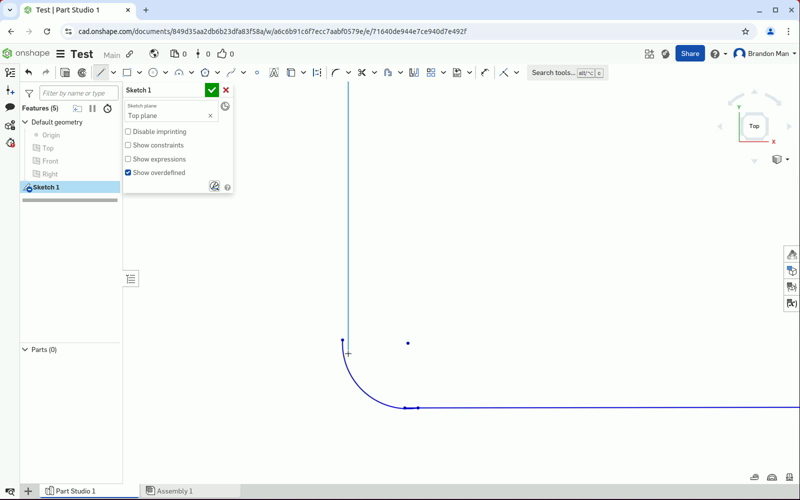
scroll(-6)
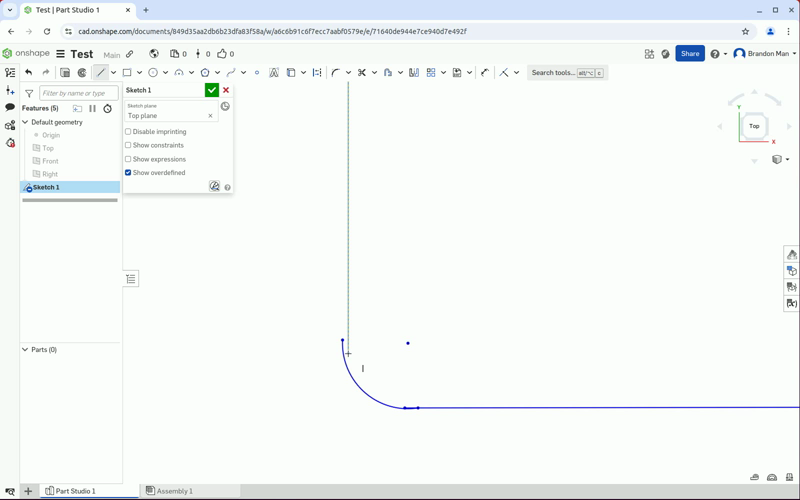
scroll(-6)
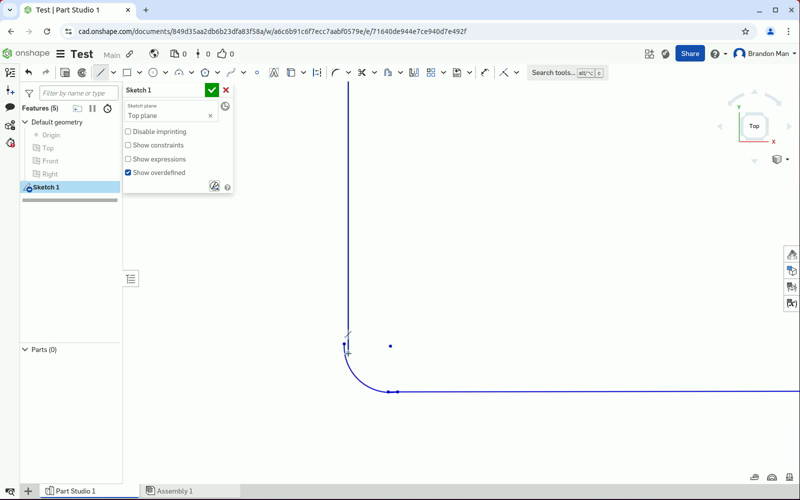
scroll(-6)
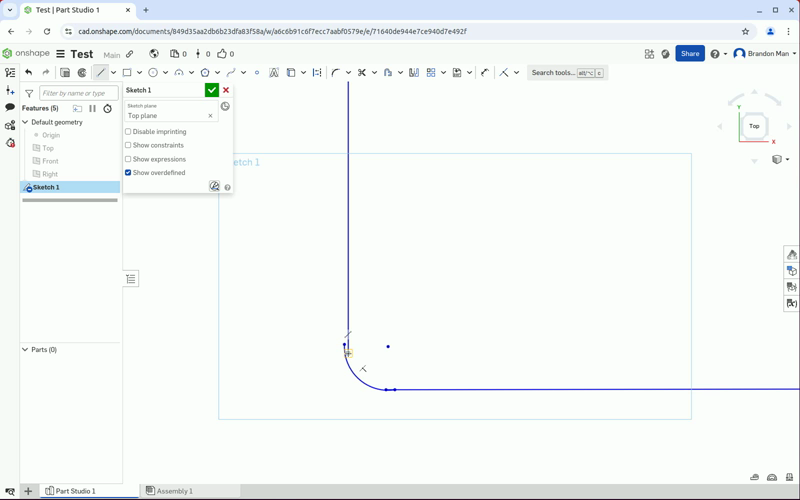
scroll(-6)
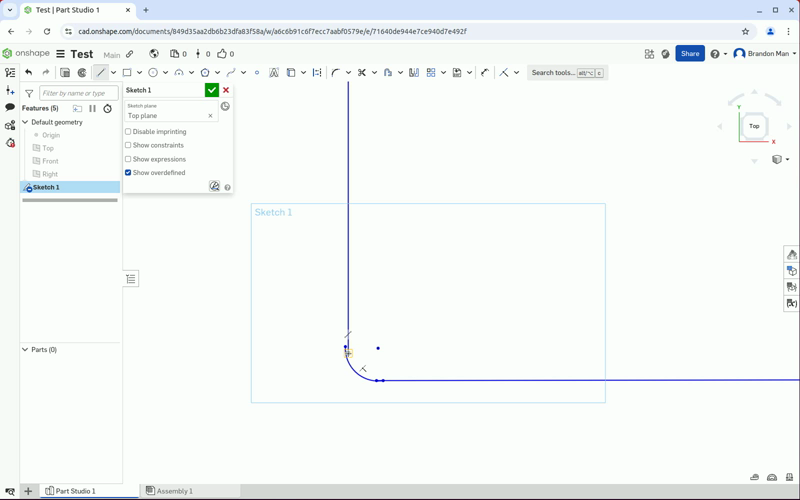
scroll(-6)
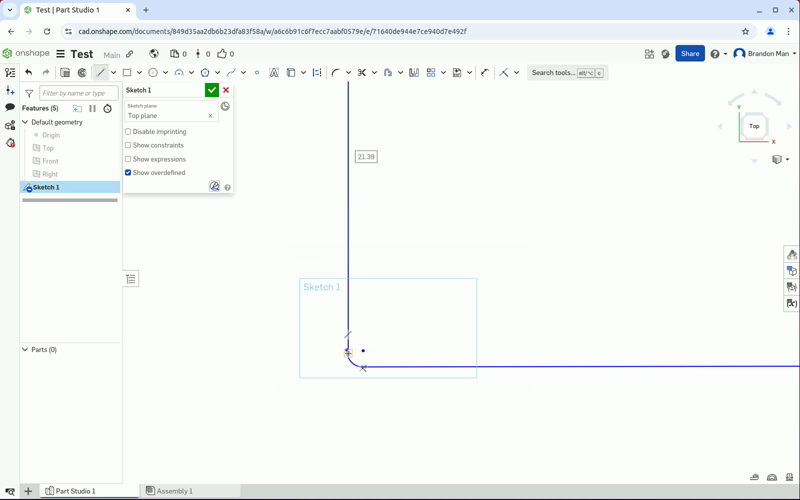
scroll(-6)
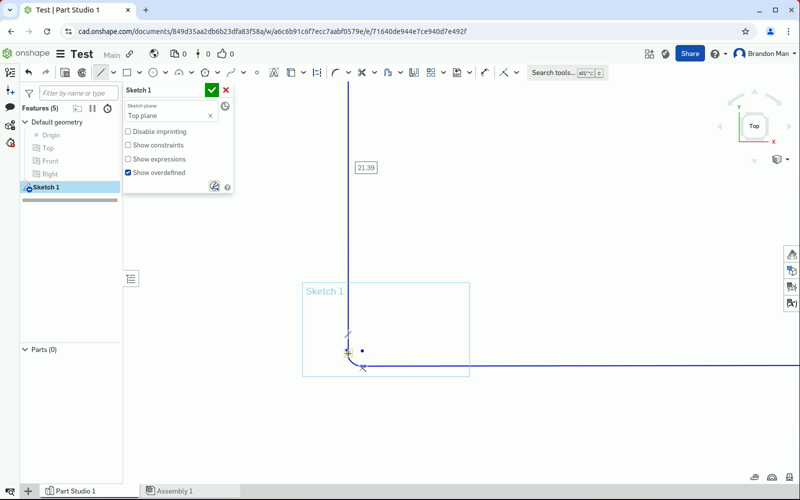
scroll(-6)
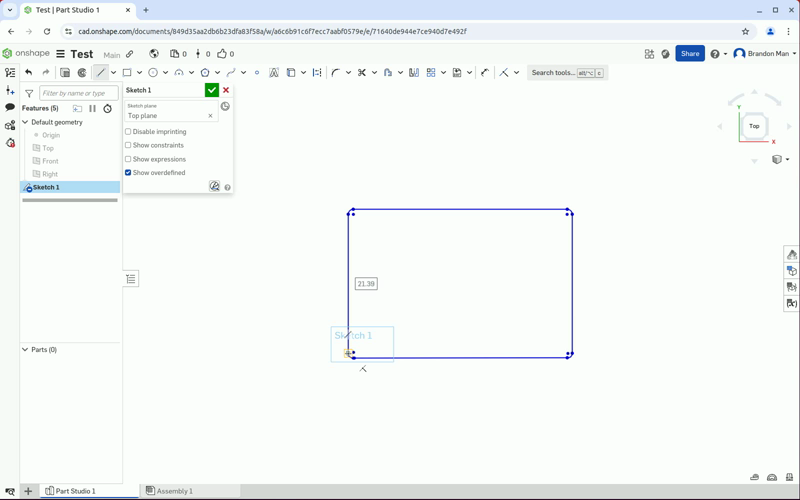
key(esc)
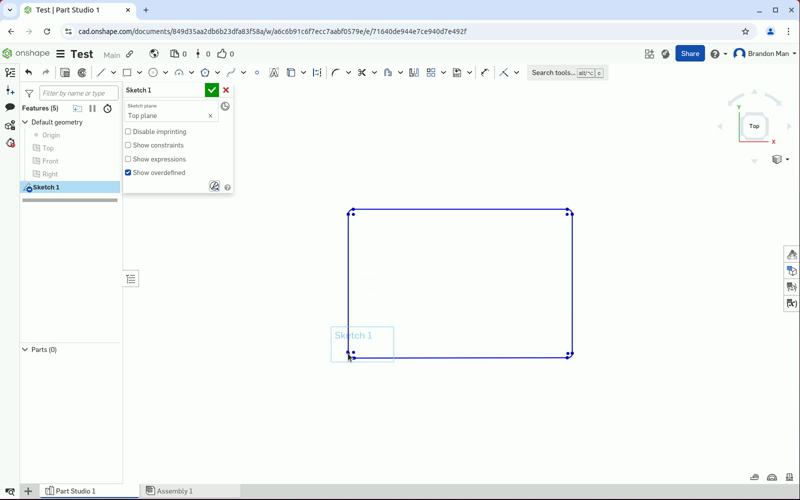
key(c)
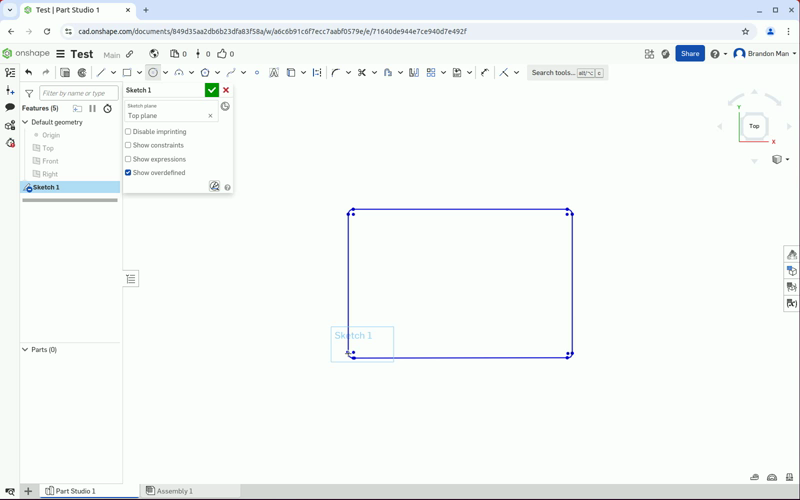
key_down(shift)
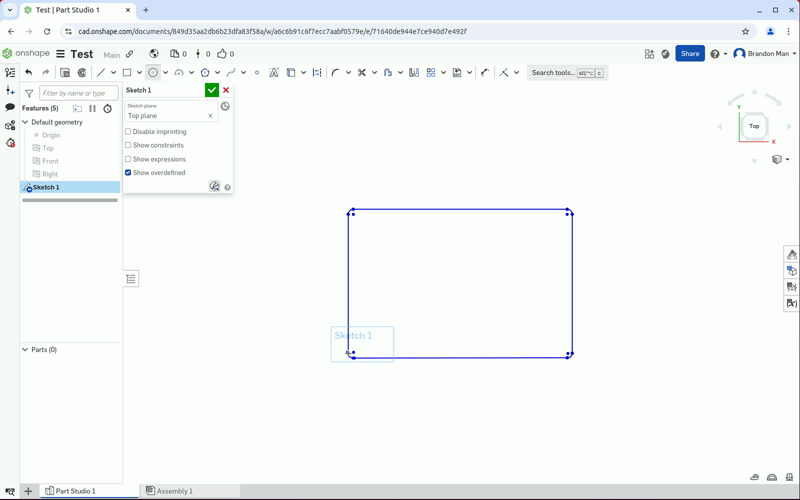
mouse_move(461, 282)
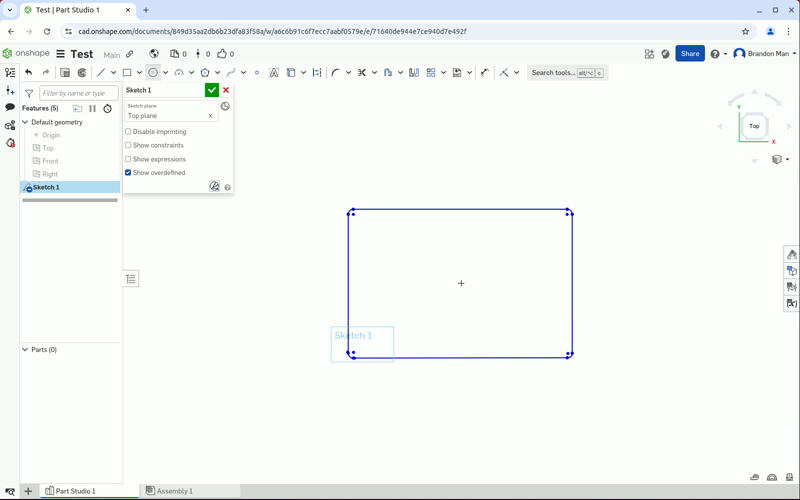
click(461, 282)
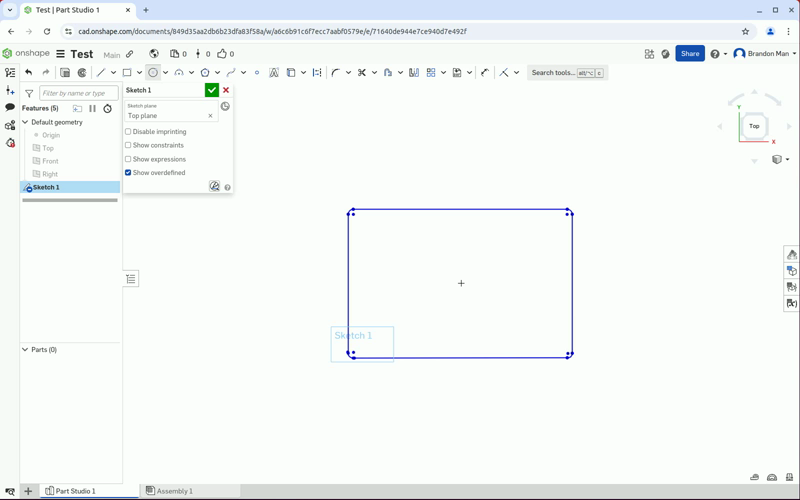
key_up(shift)
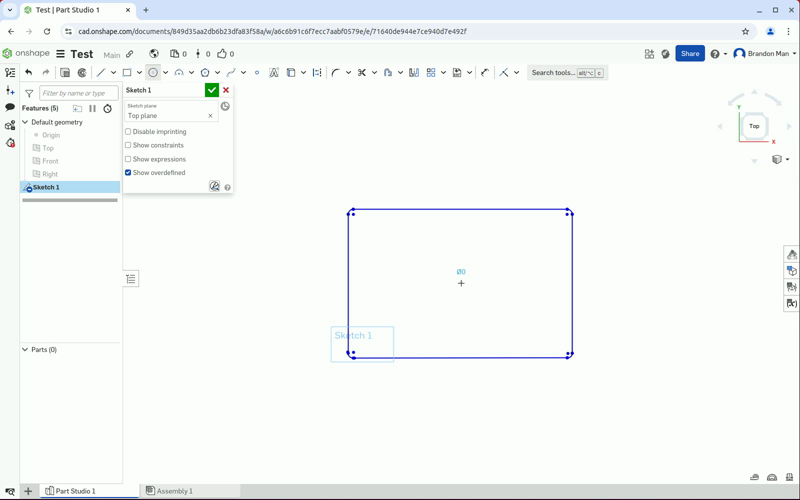
mouse_move(482, 282)
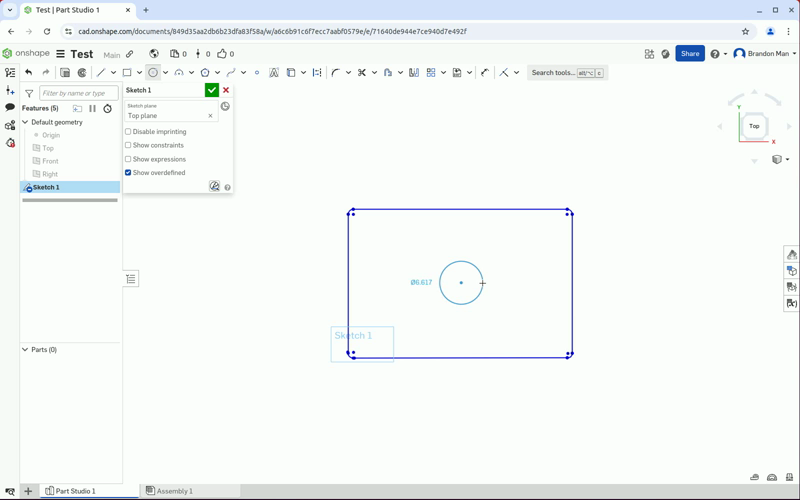
click(482, 282)
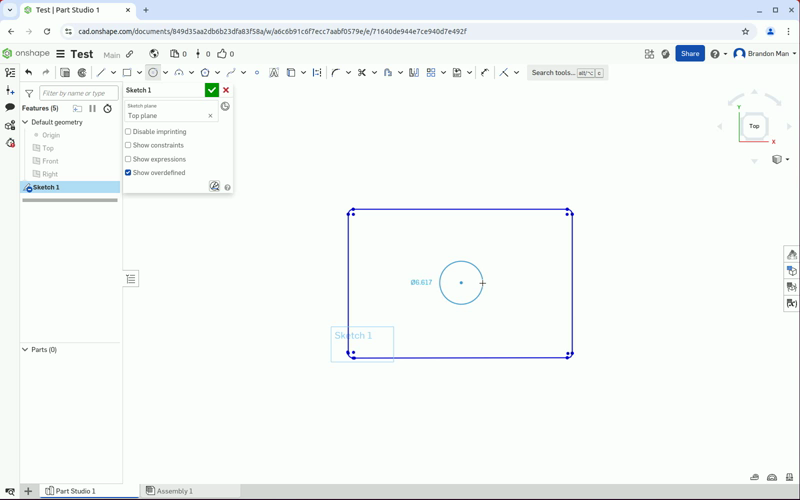
key(esc)
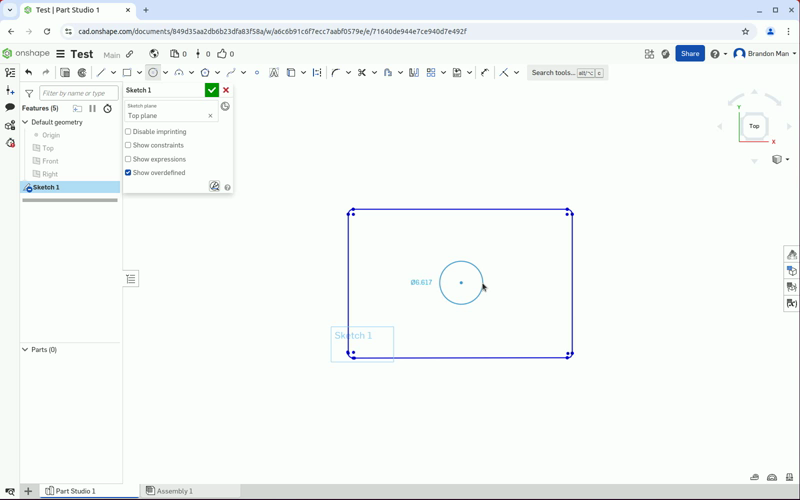
mouse_move(435, 237)
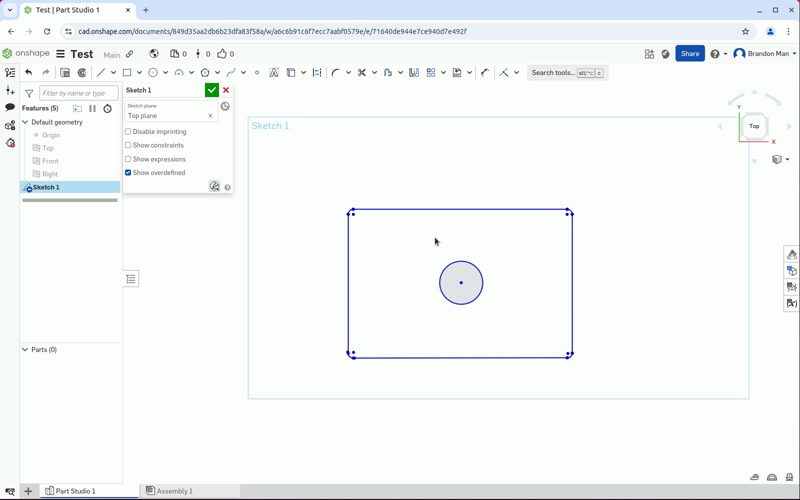
click(435, 237)
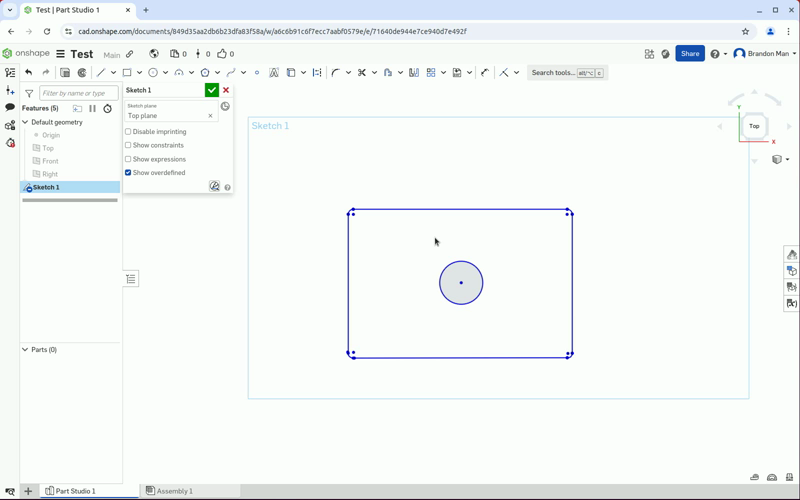
mouse_move(73, 352)
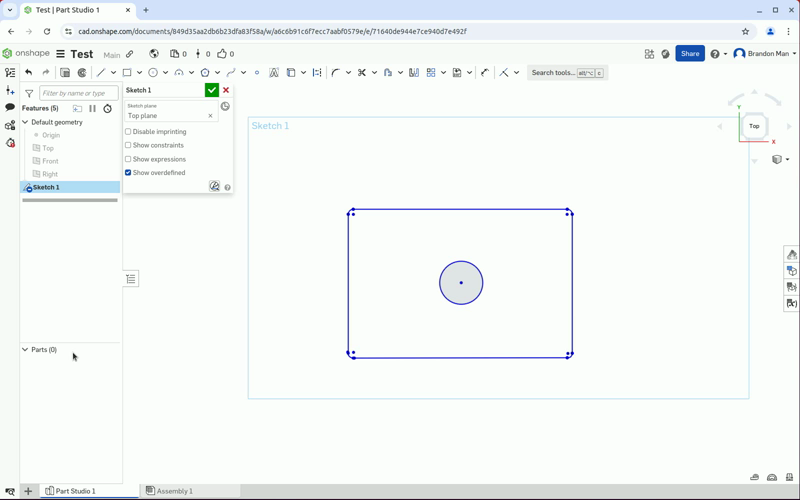
key(shift+y)
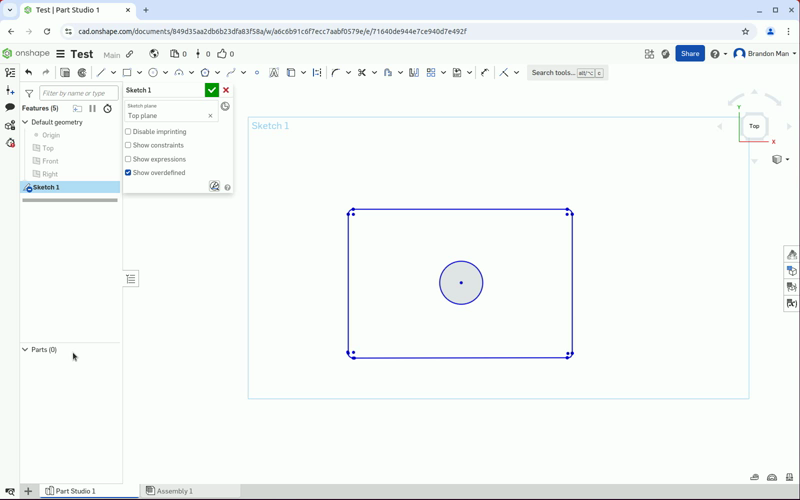
key(shift+e)
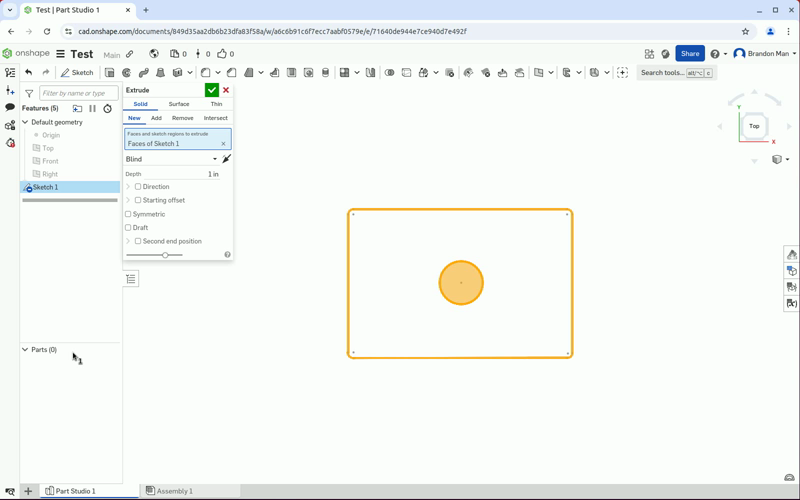
mouse_move(143, 106)
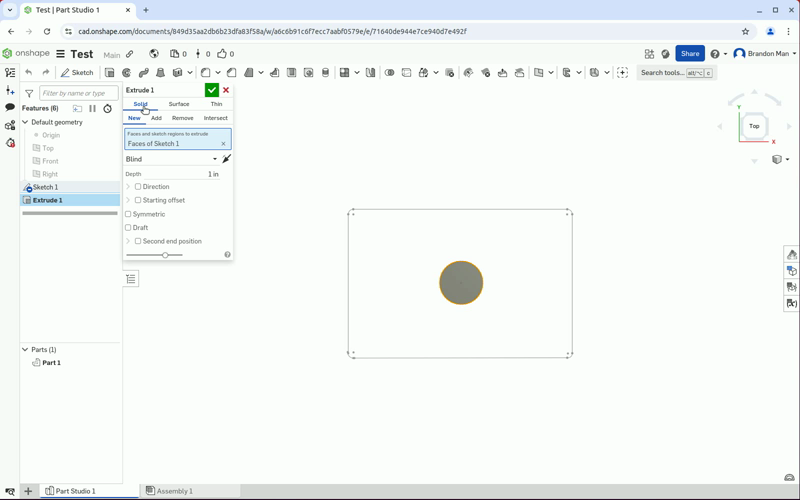
click(143, 106)
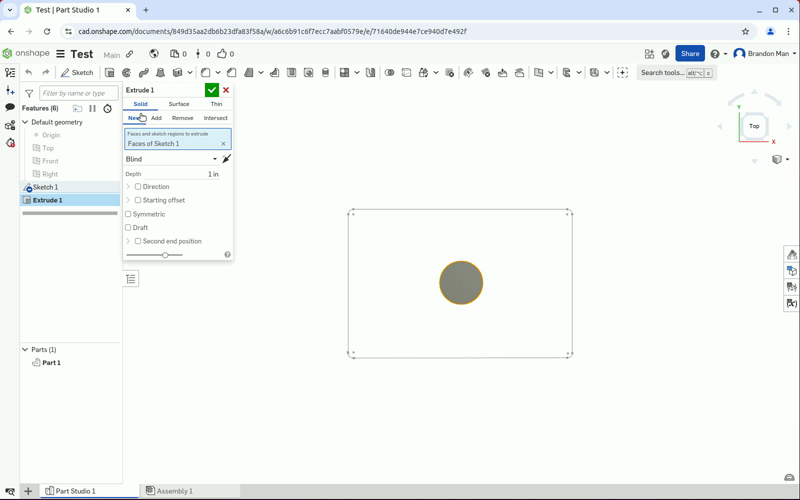
mouse_move(137, 120)
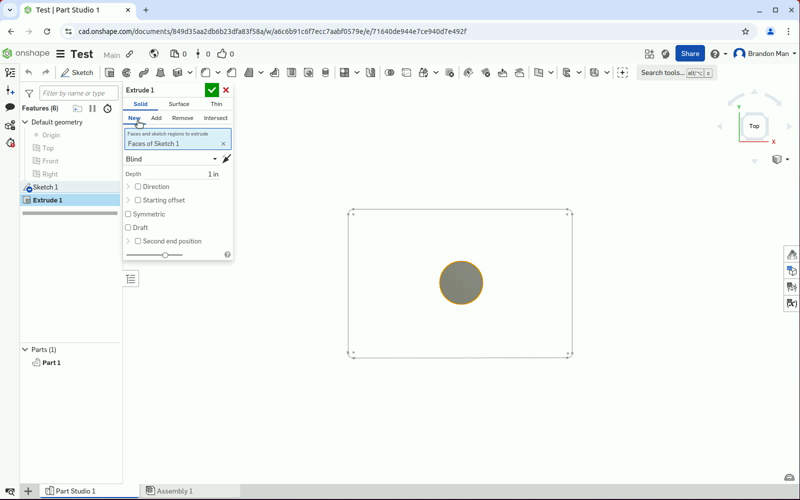
click(137, 120)
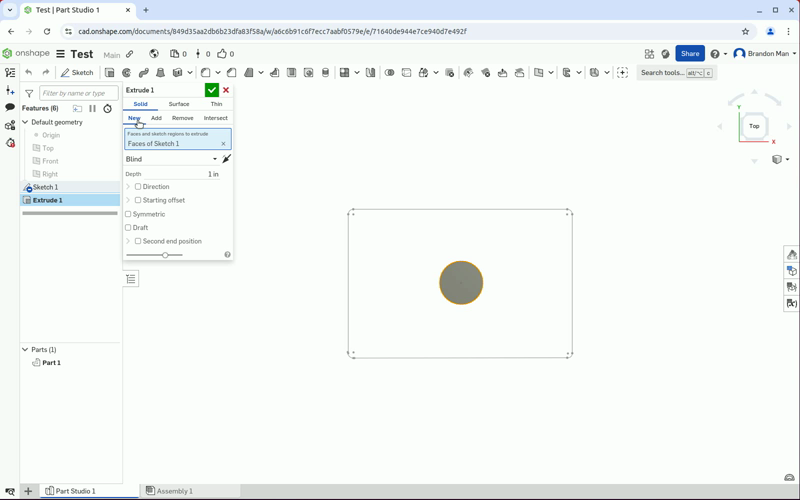
key(tab, 4)
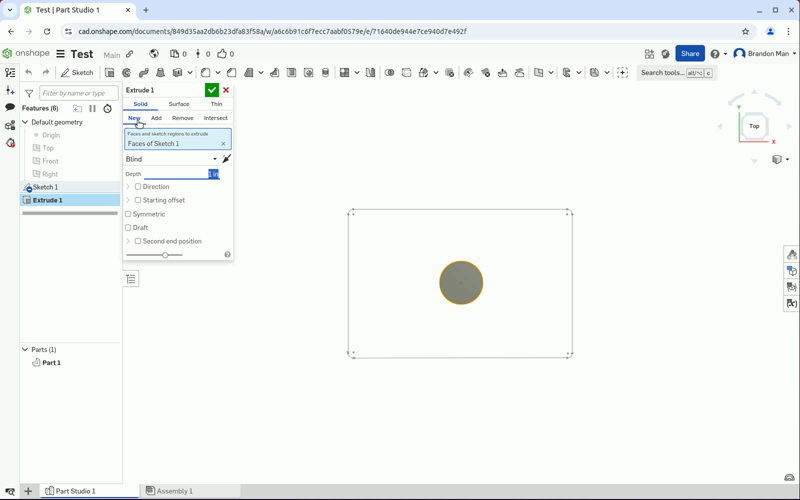
text(1.204)
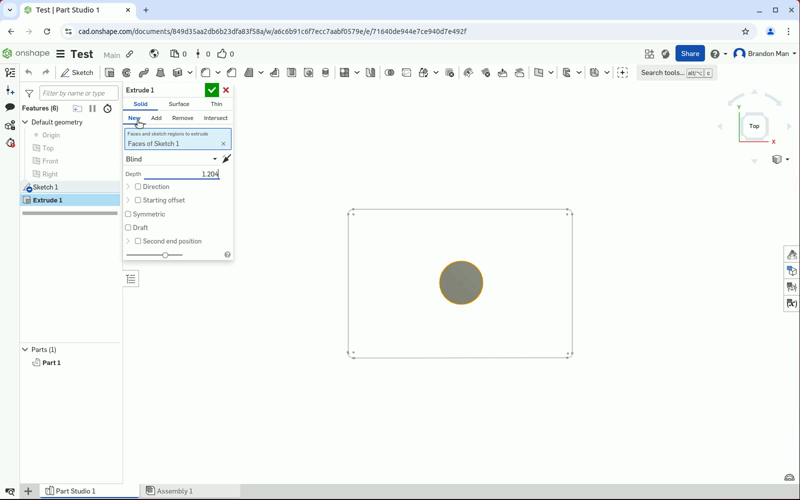
key(enter)
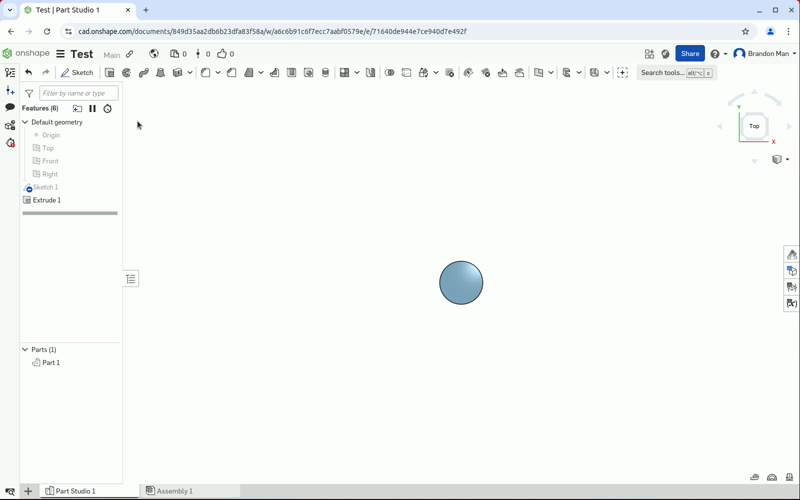
key(shift+h)
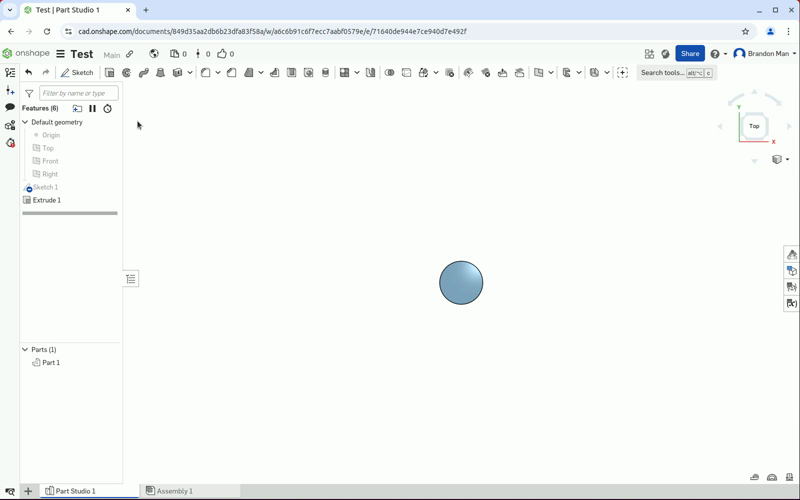
key(shift+h)
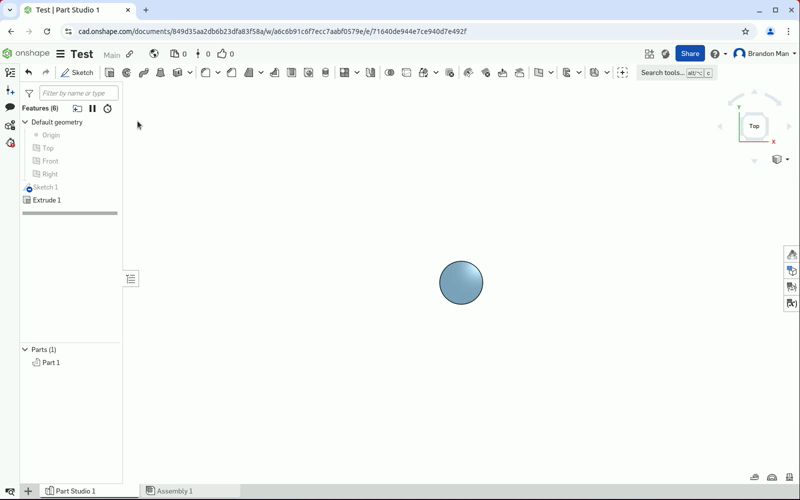
mouse_move(73, 189)
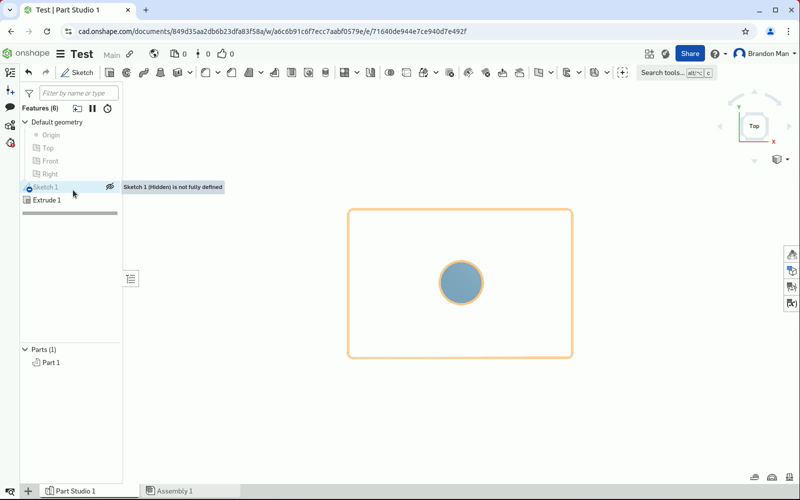
click(73, 189)
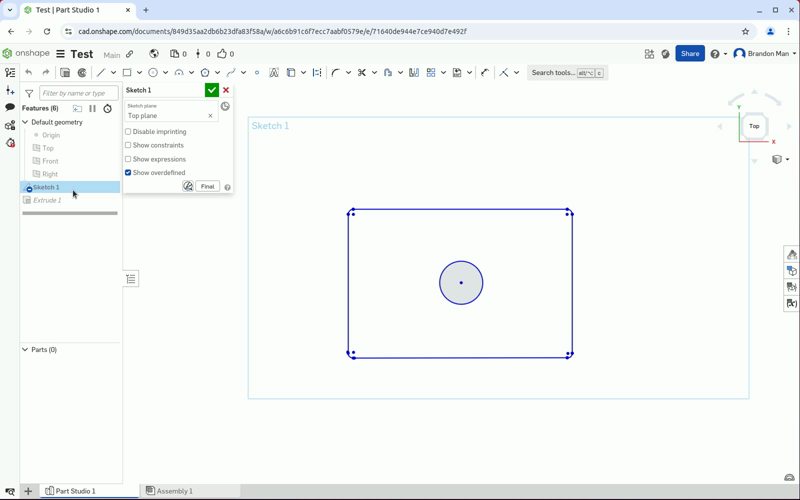
mouse_move(229, 92)
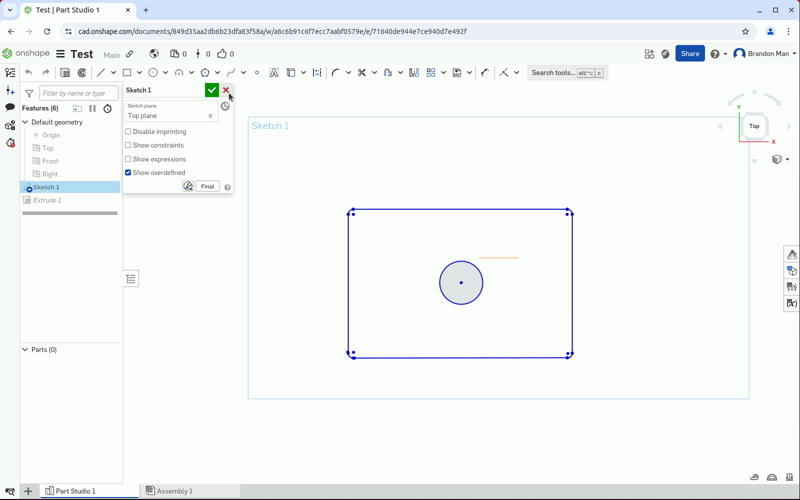
click(229, 92)
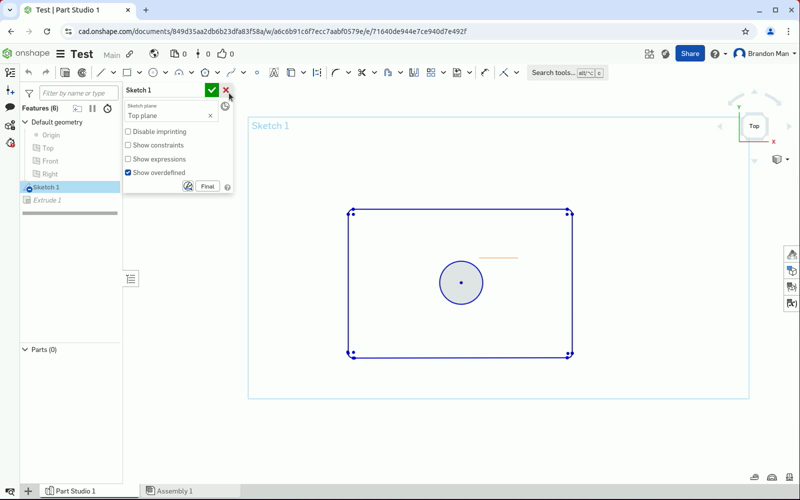
key(shift+s)
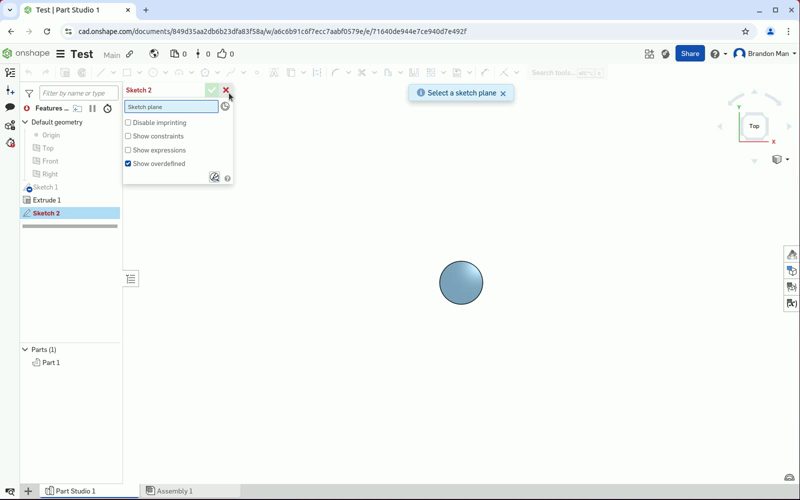
mouse_move(73, 150)
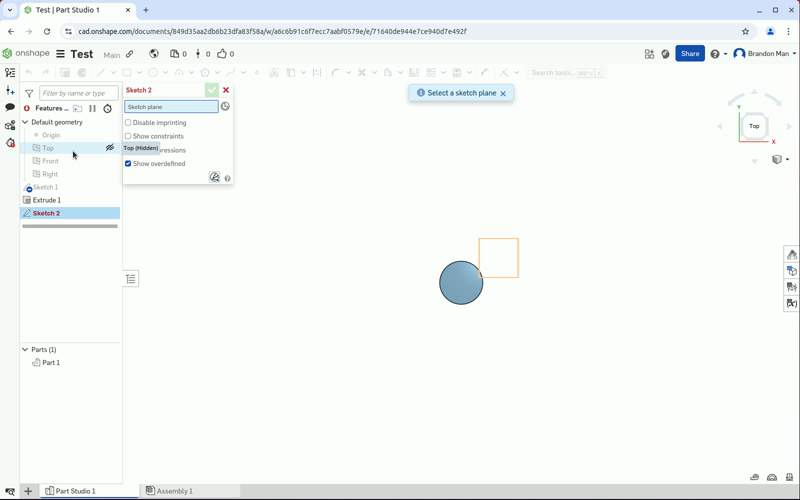
click(73, 150)
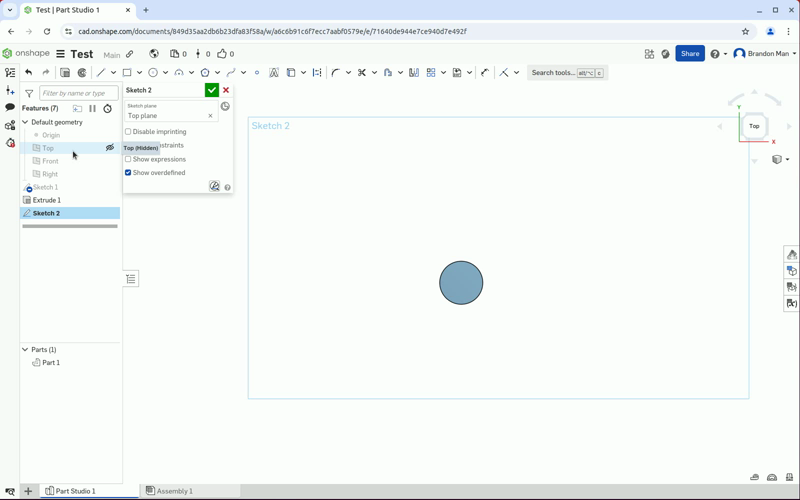
mouse_move(73, 352)
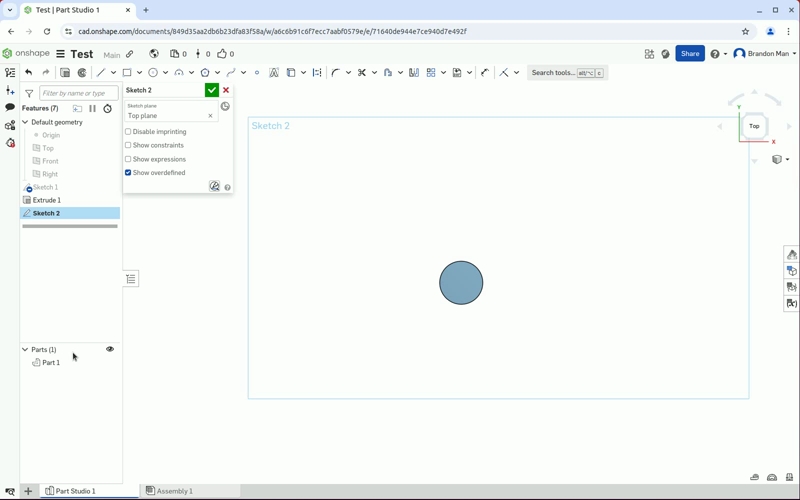
key(y)
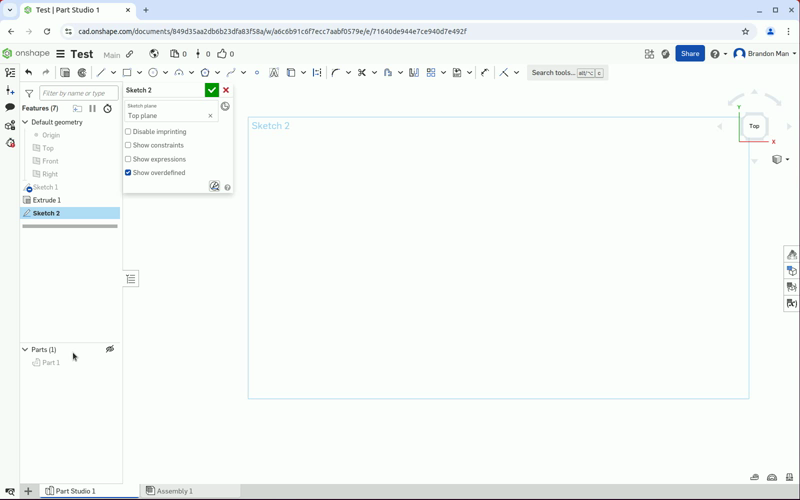
key(a)
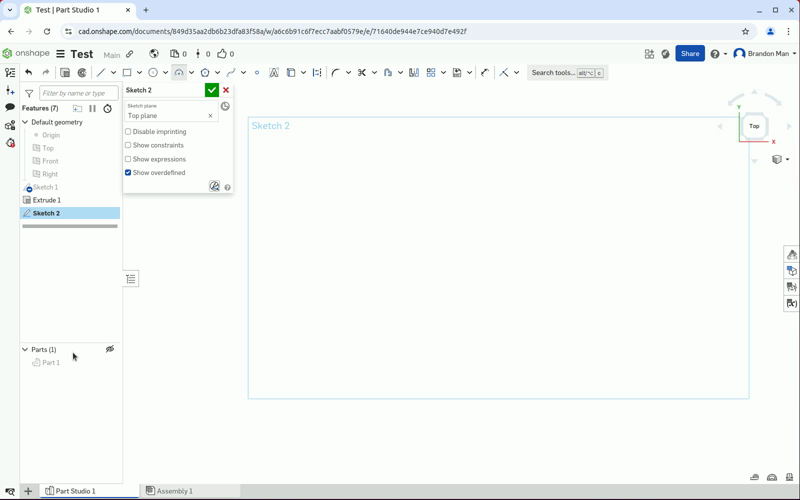
key_down(shift)
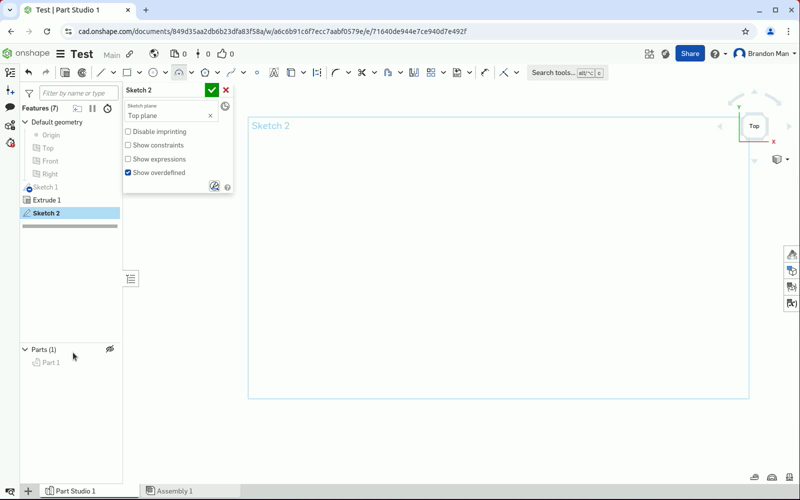
mouse_move(348, 353)
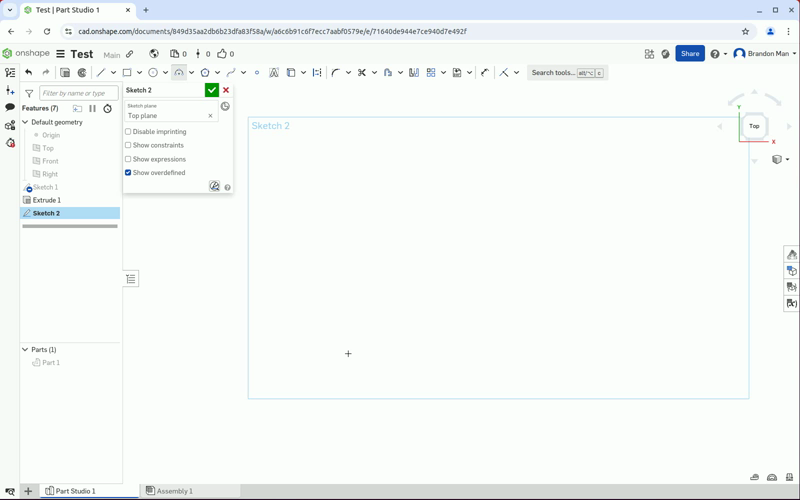
click(348, 353)
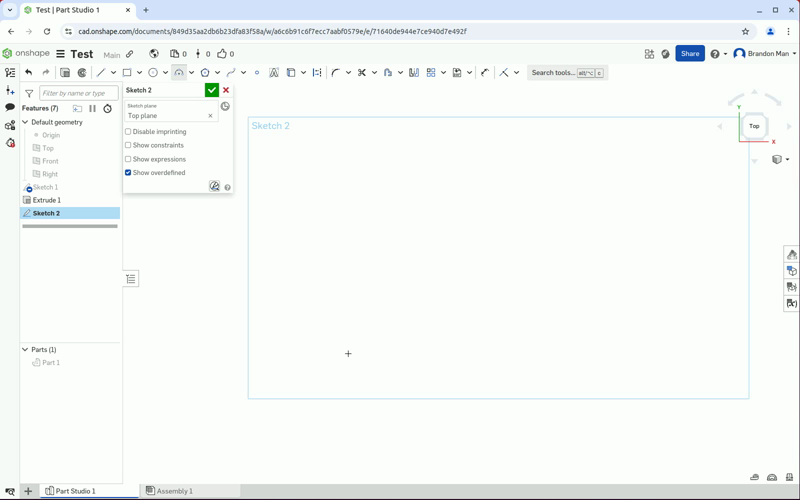
key_up(shift)
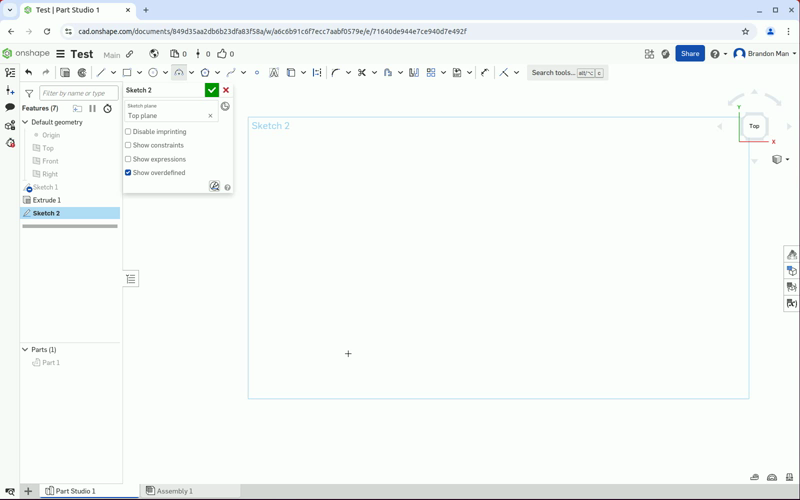
key_down(shift)
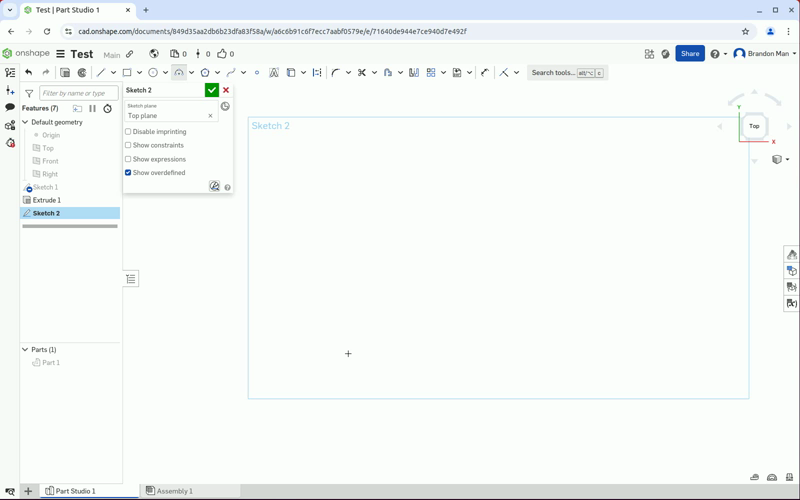
mouse_move(354, 359)
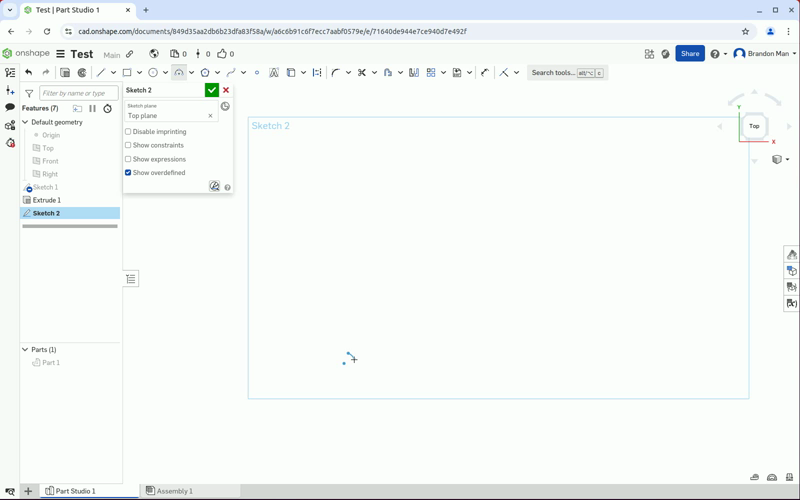
click(354, 359)
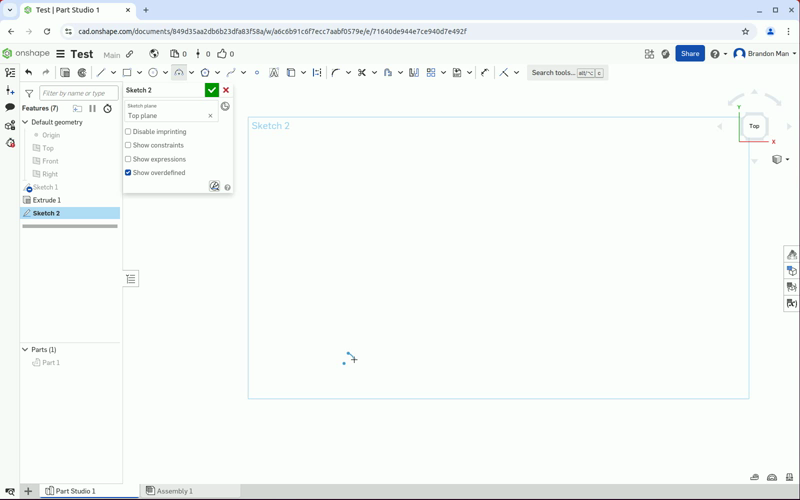
mouse_move(350, 357)
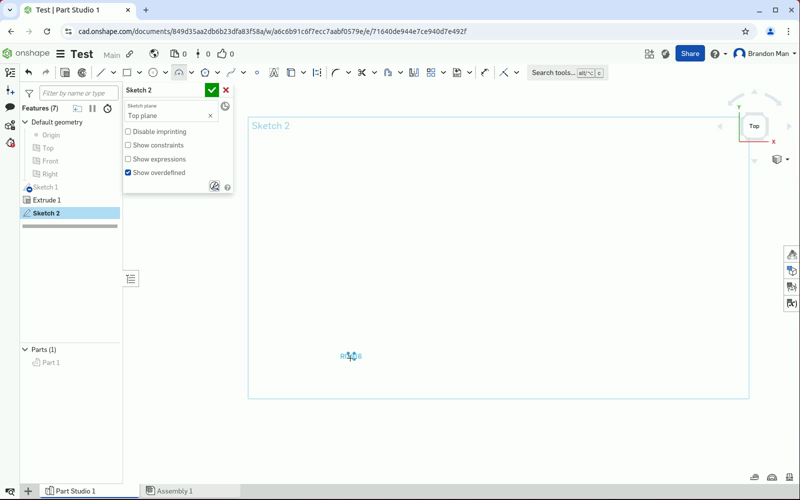
click(350, 357)
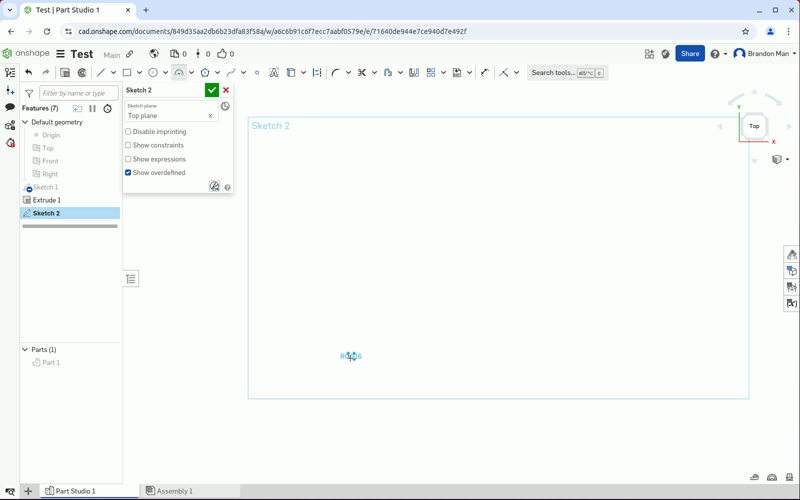
key_up(shift)
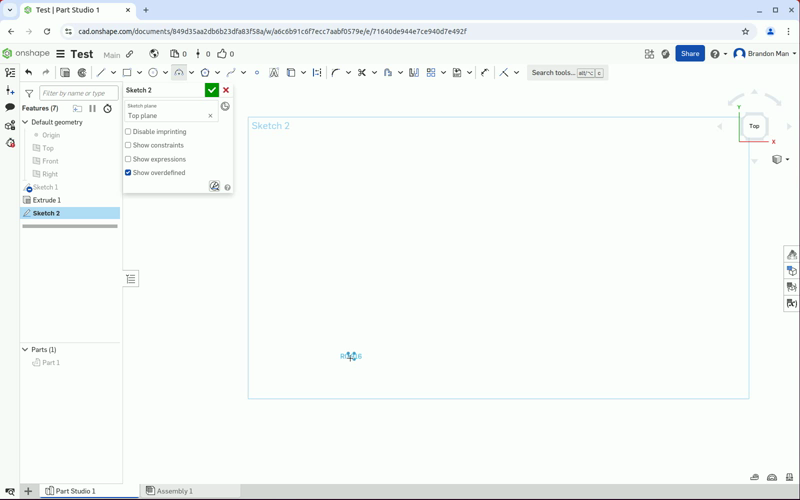
key(esc)
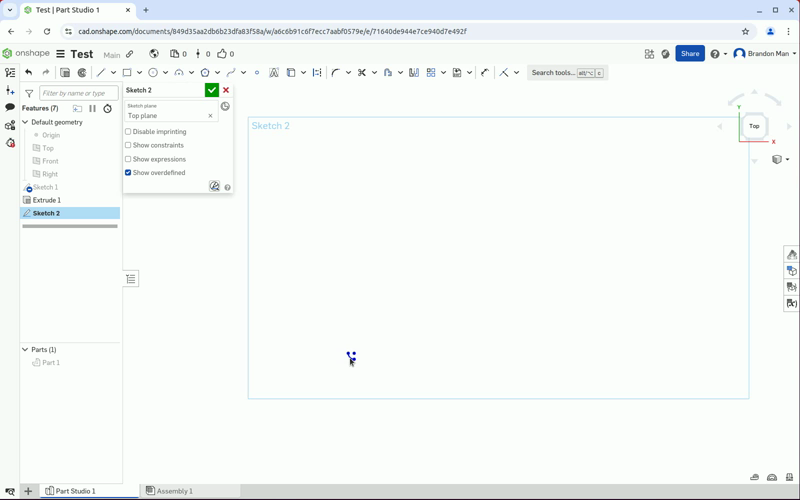
key(l)
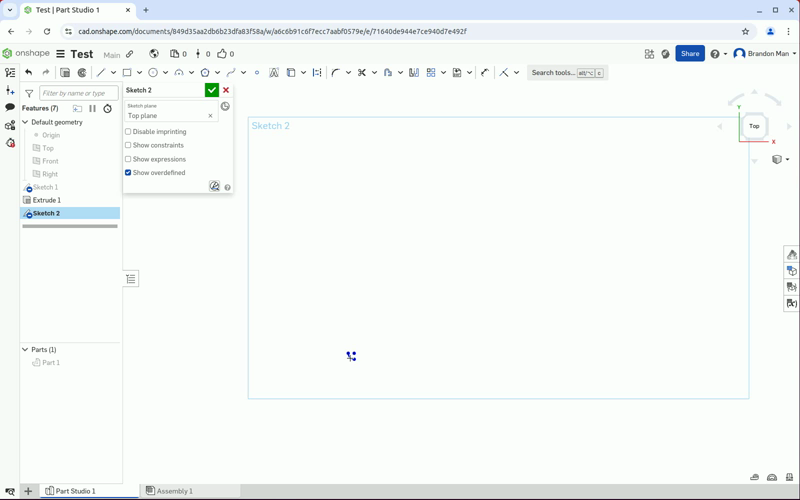
mouse_move(354, 359)
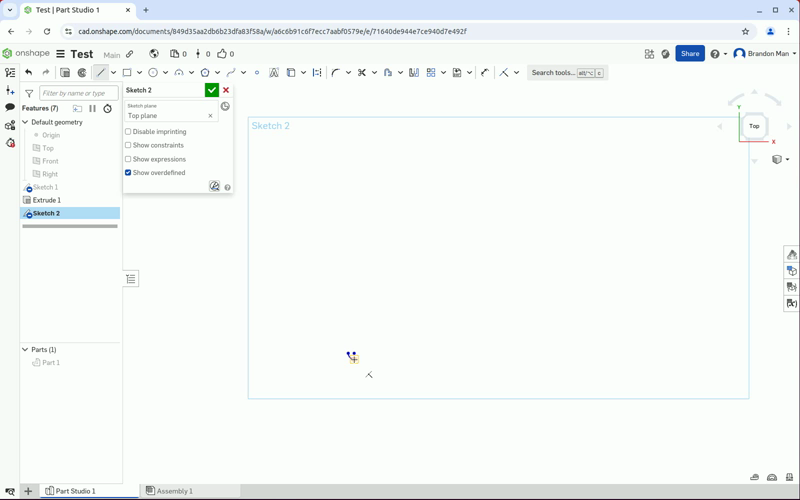
click(354, 359)
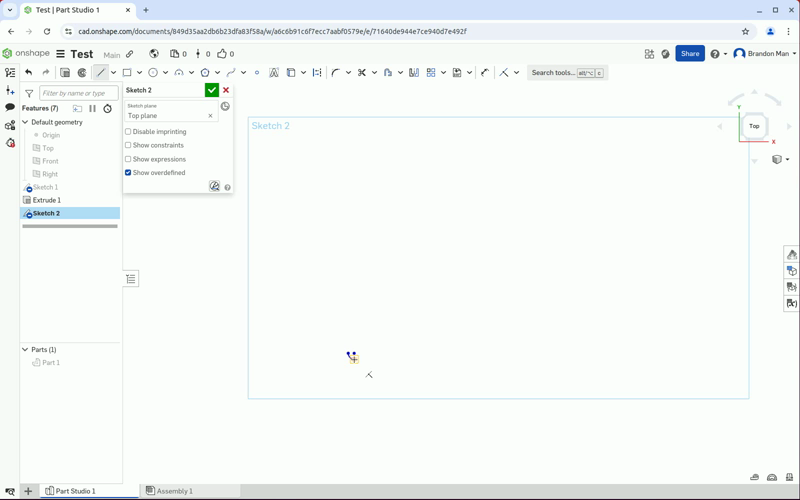
key_down(shift)
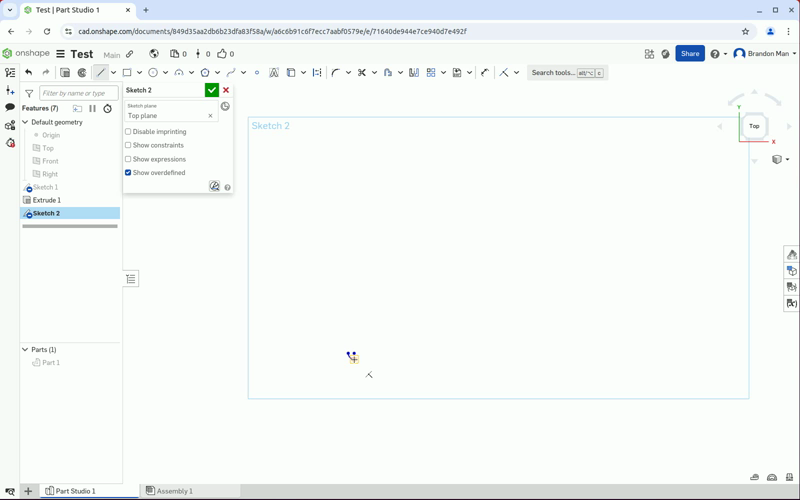
mouse_move(384, 359)
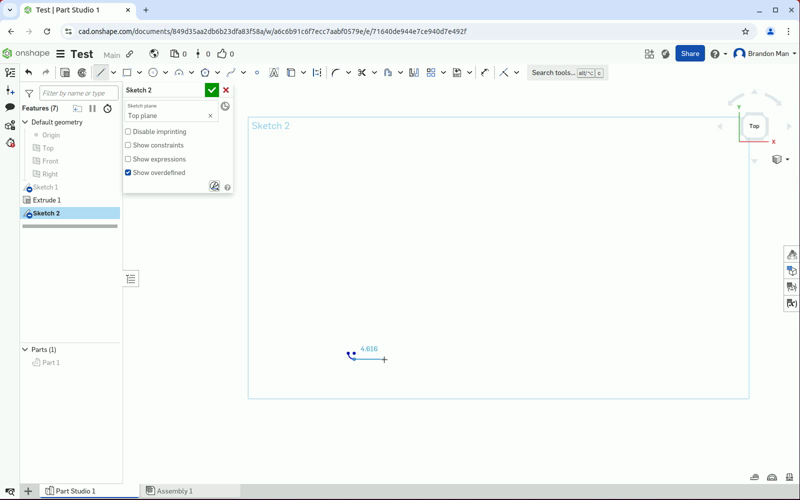
mouse_move(361, 359)
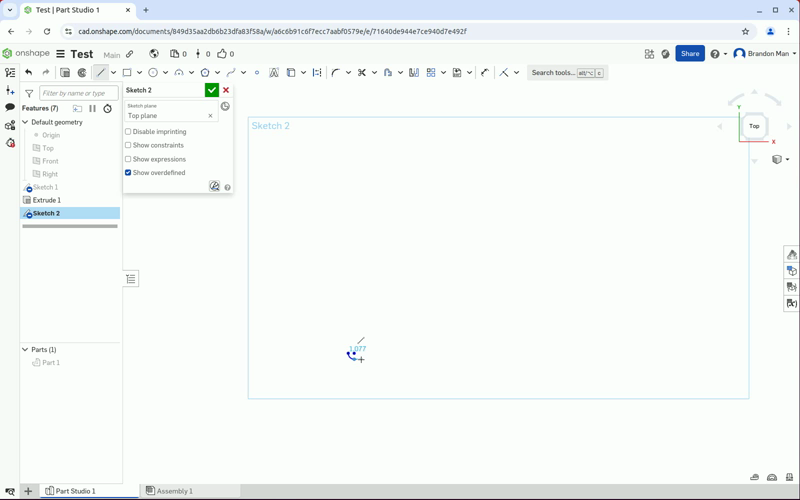
scroll(6)
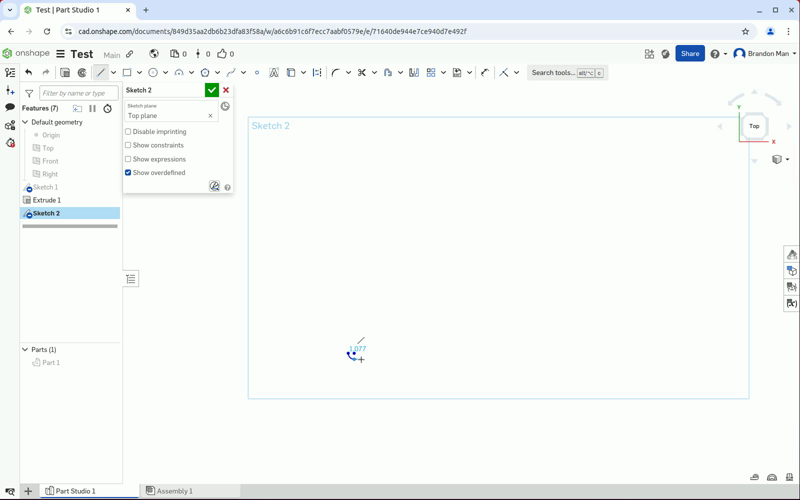
scroll(6)
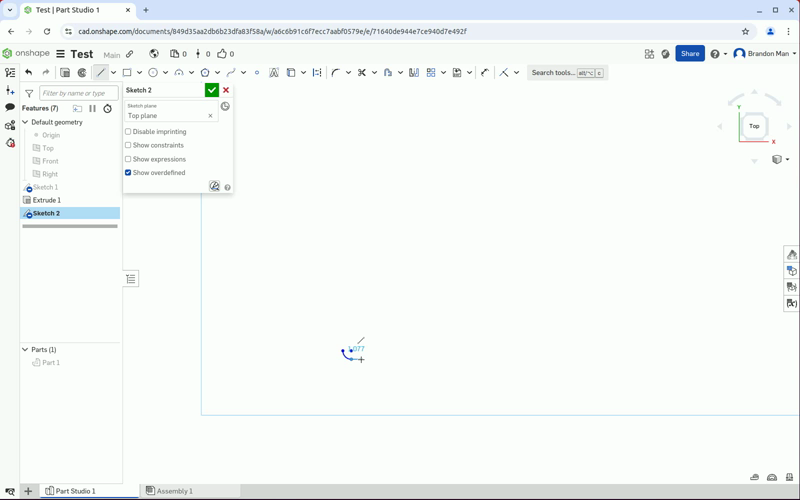
scroll(6)
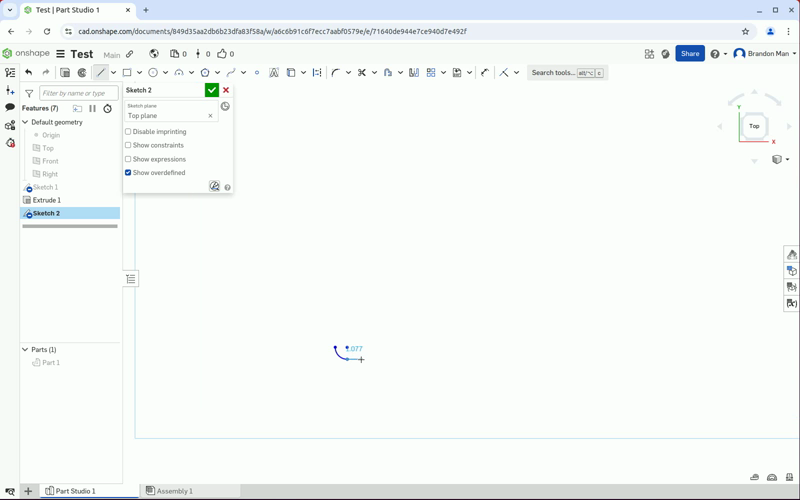
scroll(6)
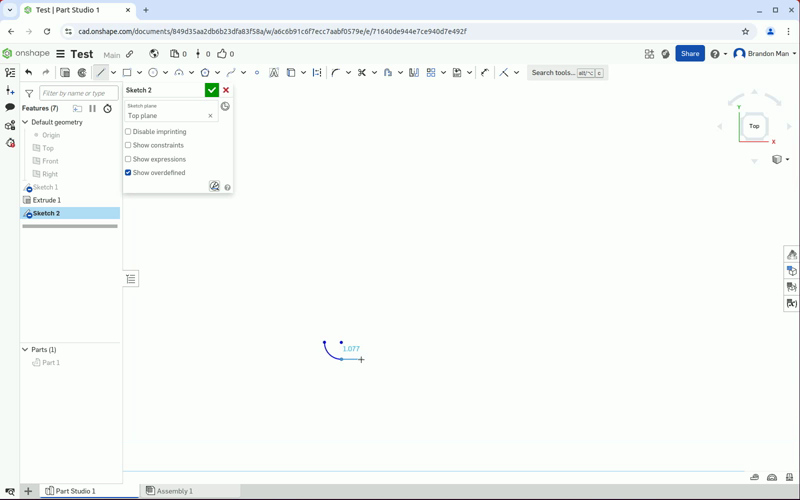
scroll(6)
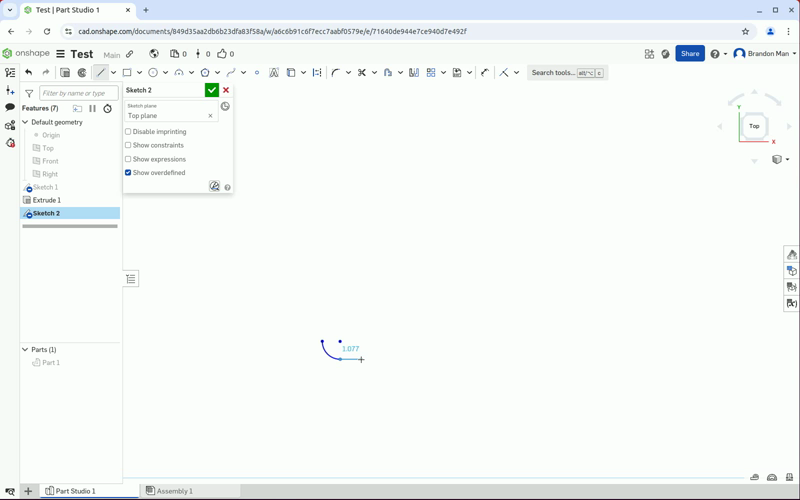
scroll(6)
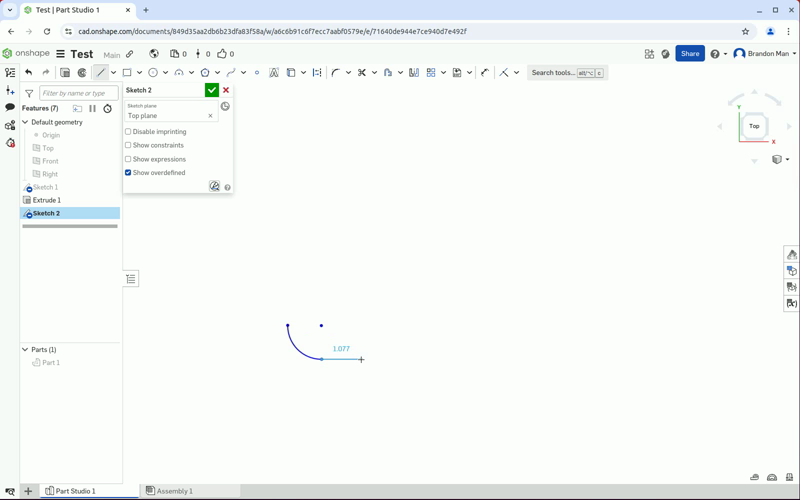
scroll(6)
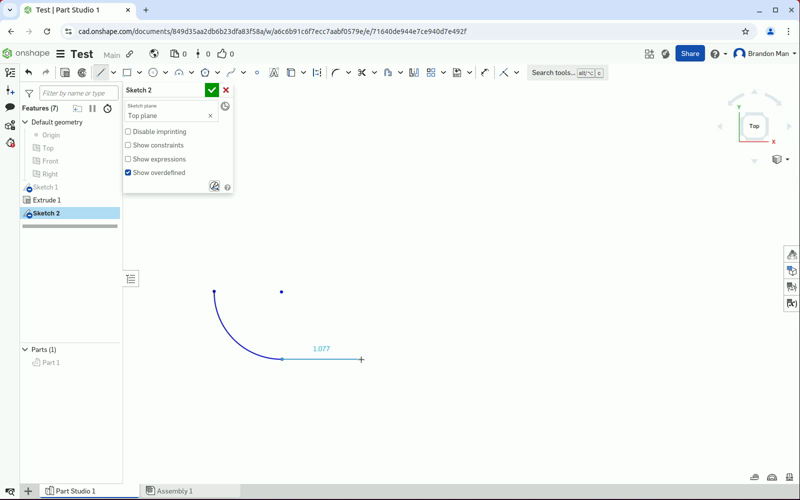
click(361, 359)
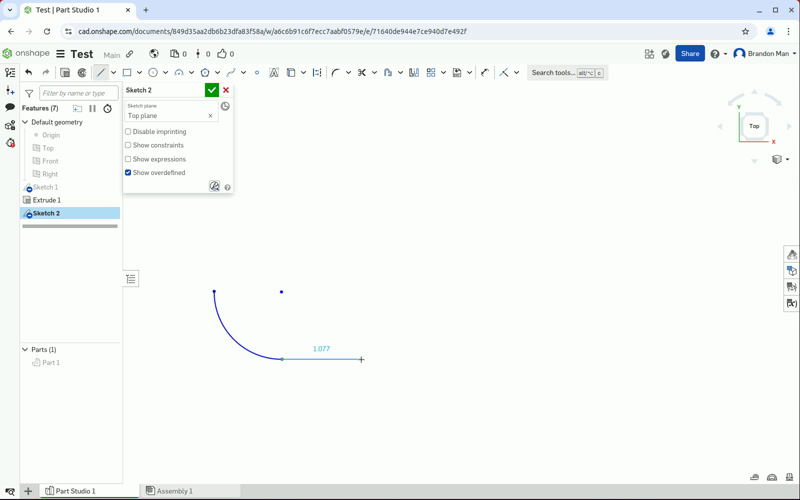
scroll(-6)
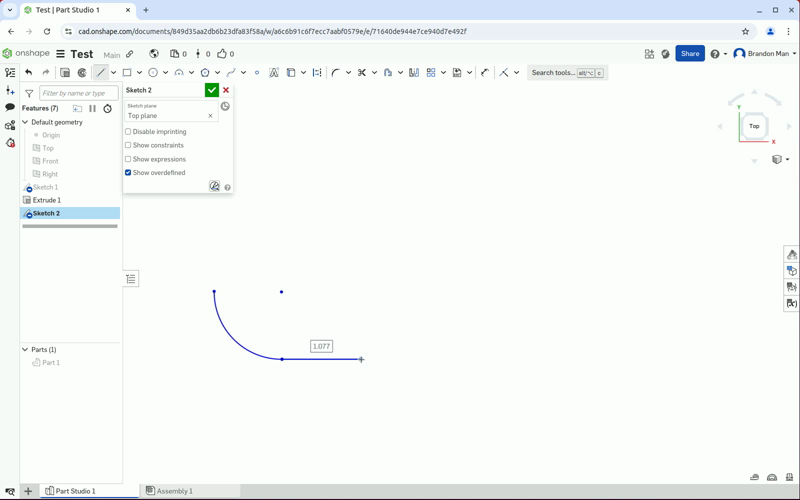
scroll(-6)
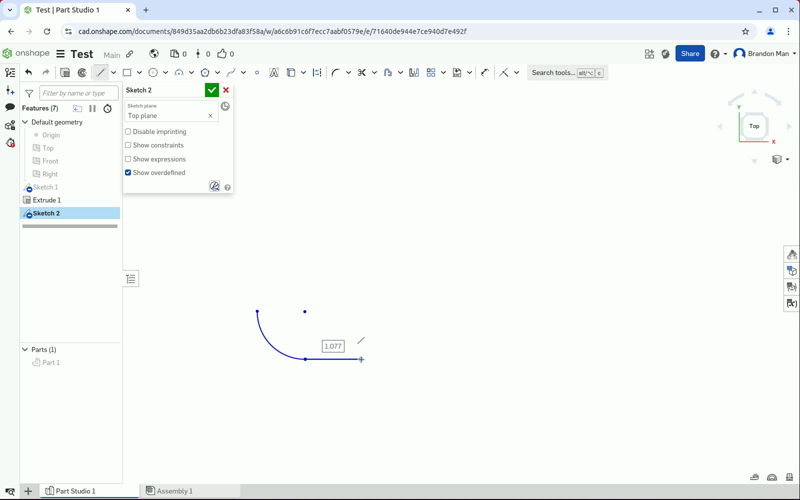
scroll(-6)
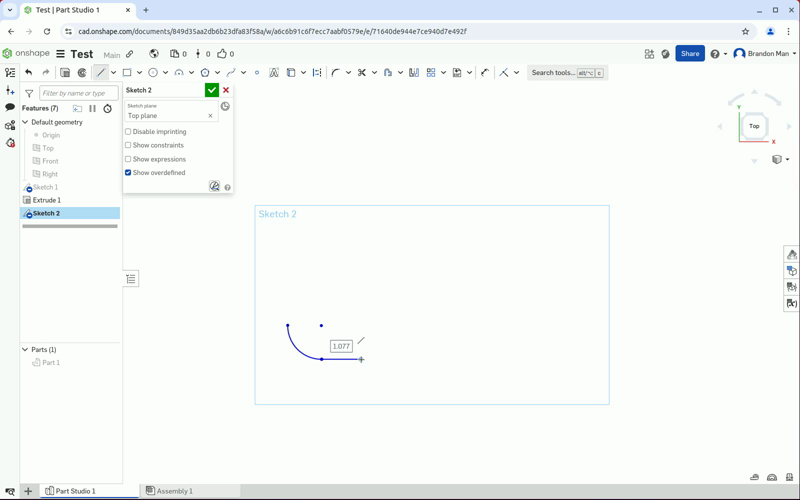
scroll(-6)
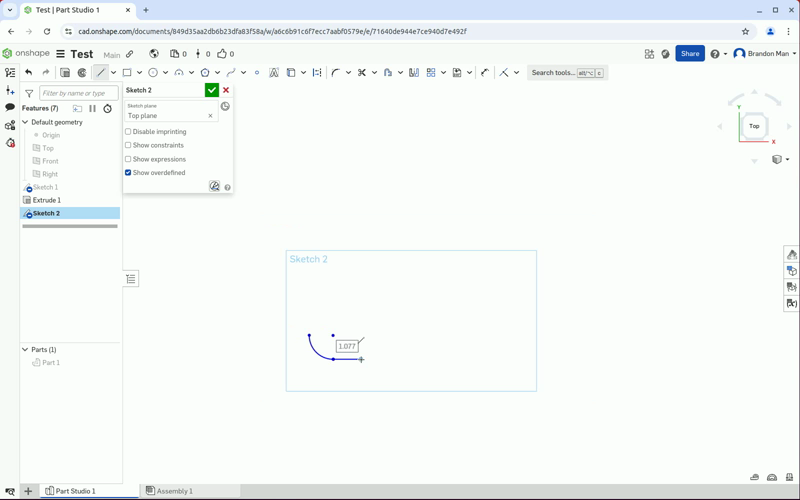
scroll(-6)
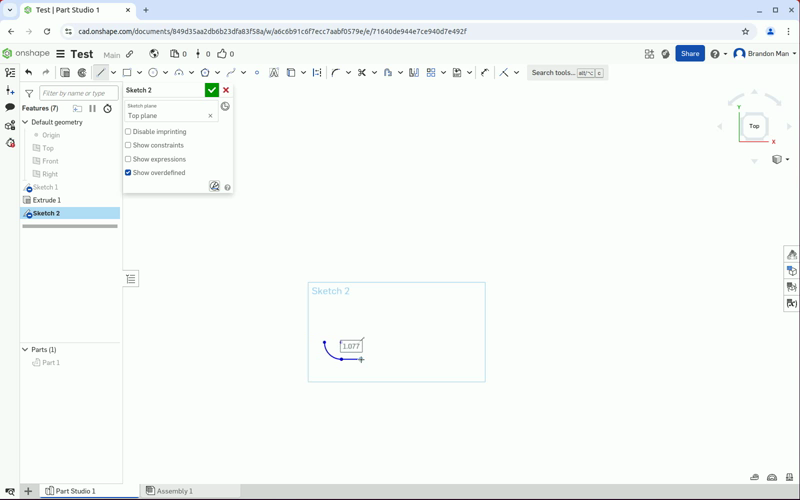
scroll(-6)
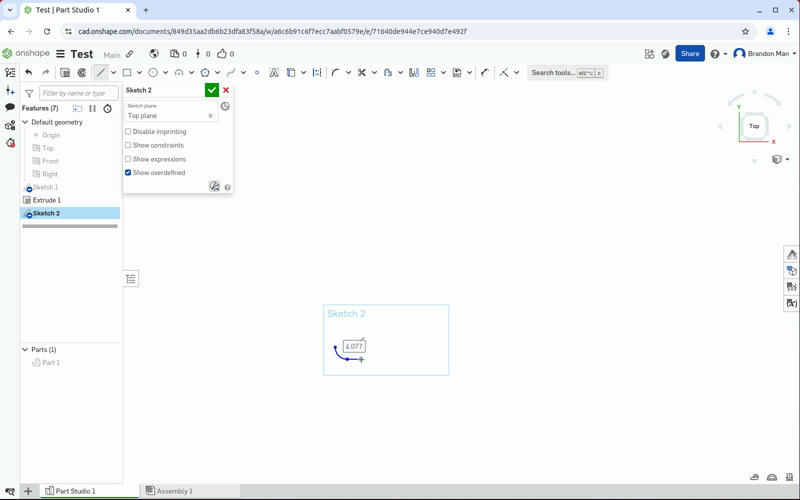
scroll(-6)
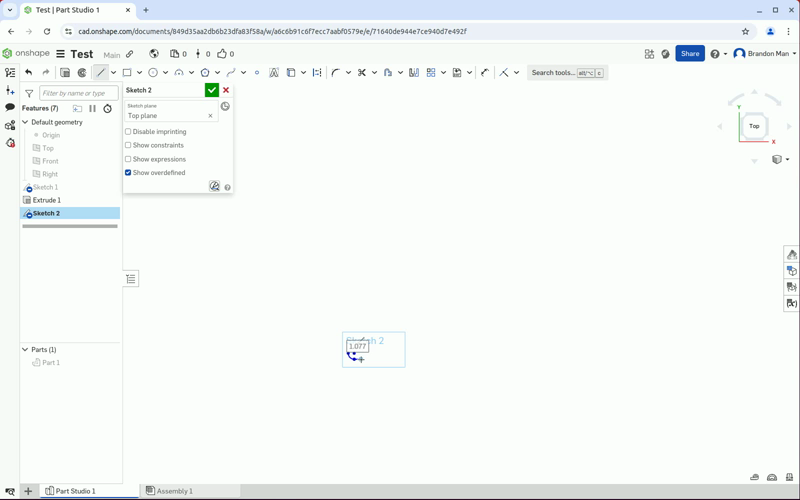
key_up(shift)
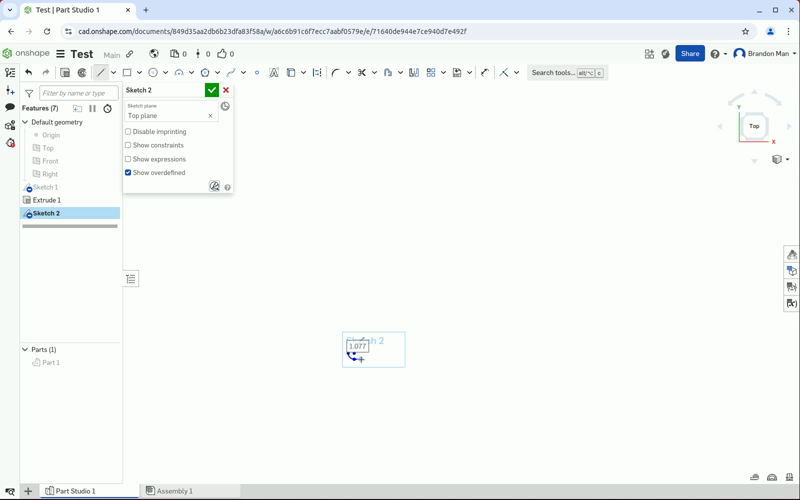
key_down(shift)
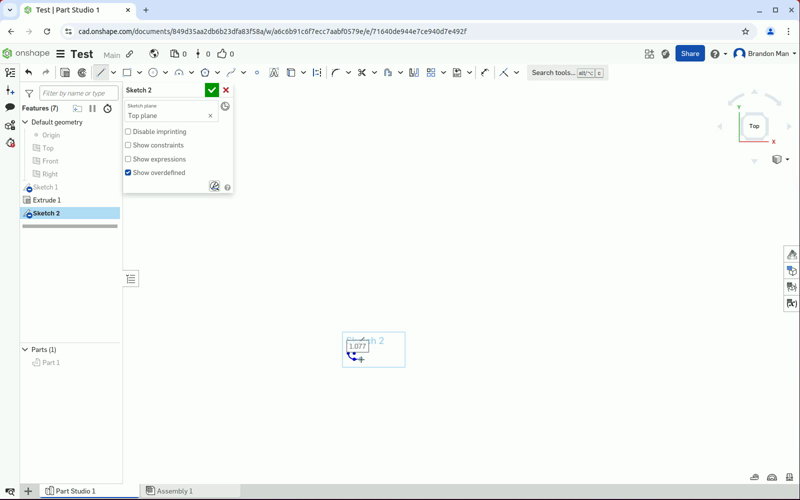
mouse_move(391, 359)
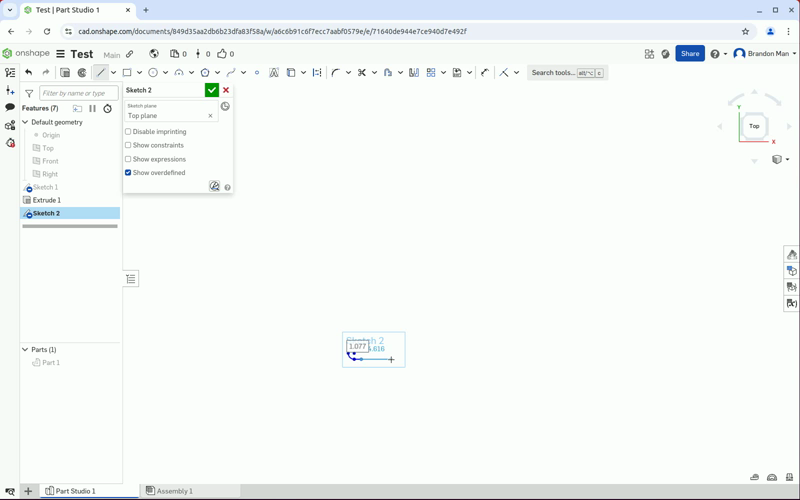
mouse_move(361, 346)
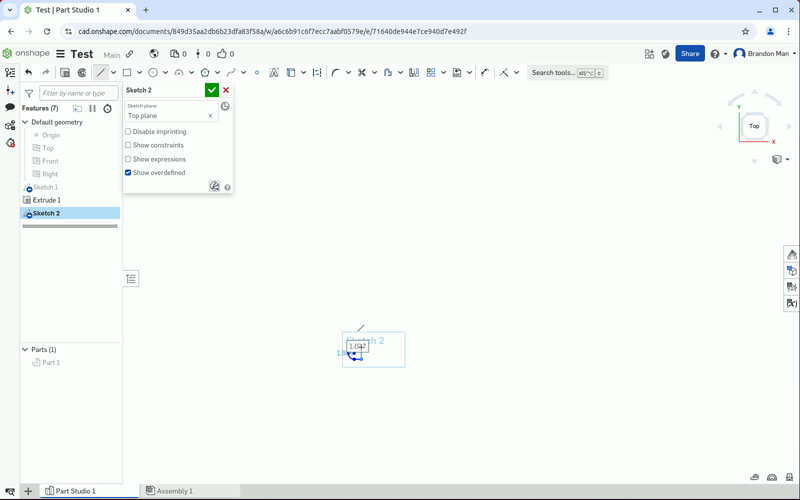
click(361, 346)
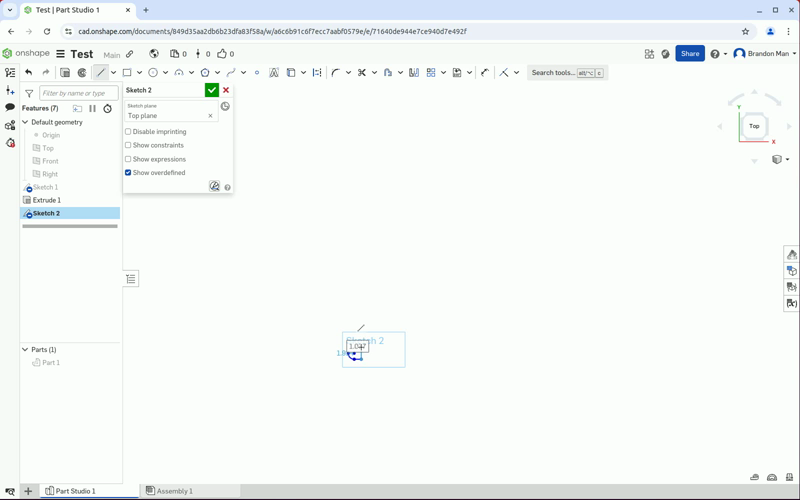
key_up(shift)
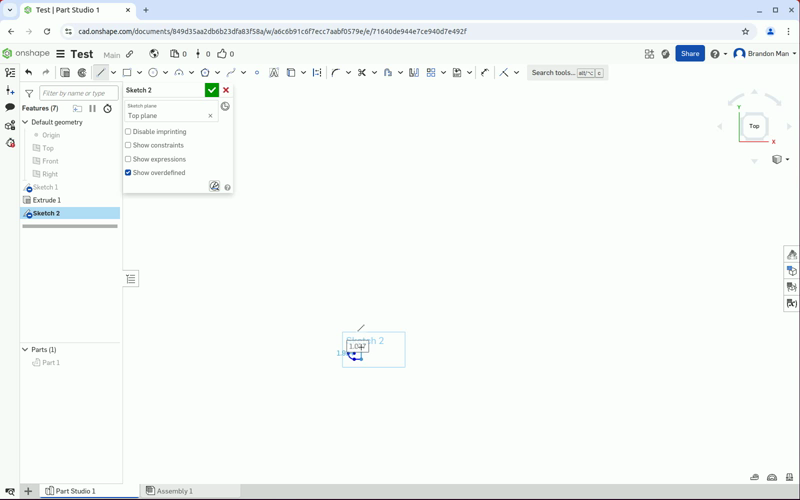
key_down(shift)
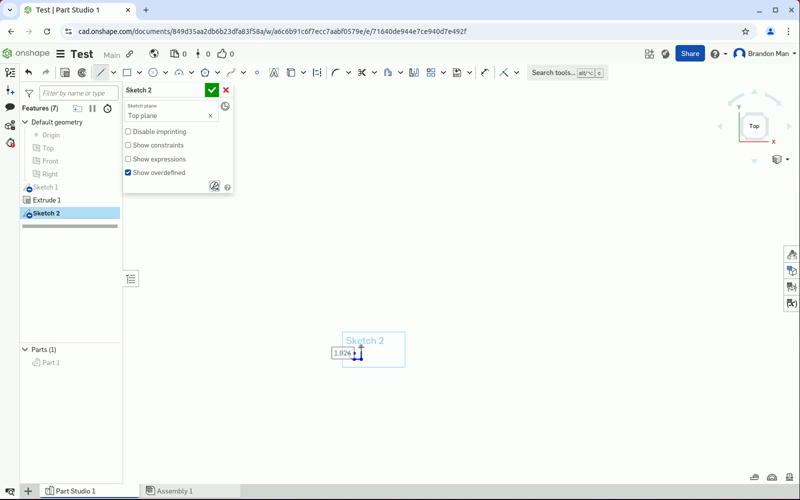
mouse_move(391, 346)
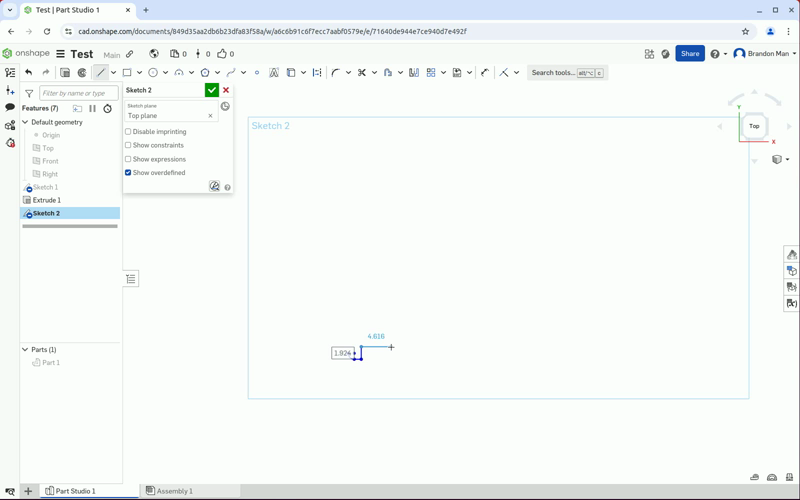
mouse_move(348, 346)
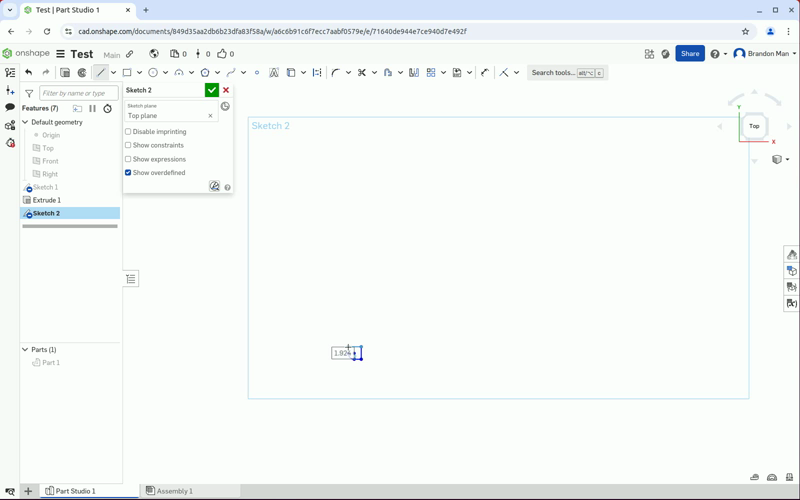
click(348, 346)
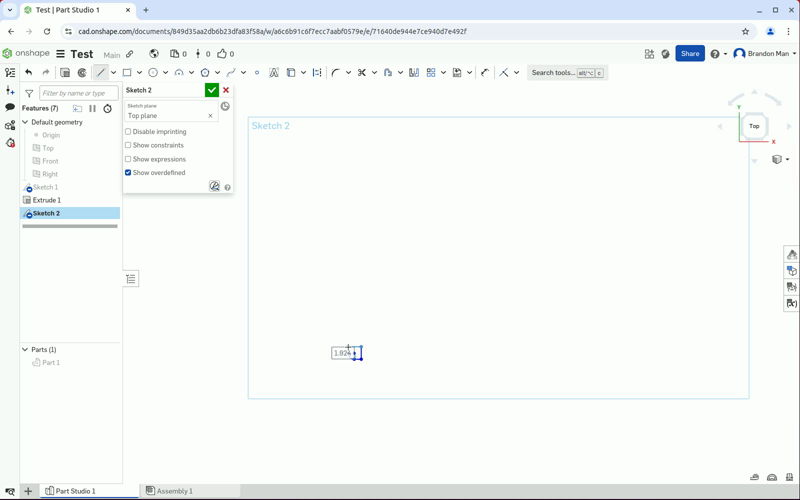
key_up(shift)
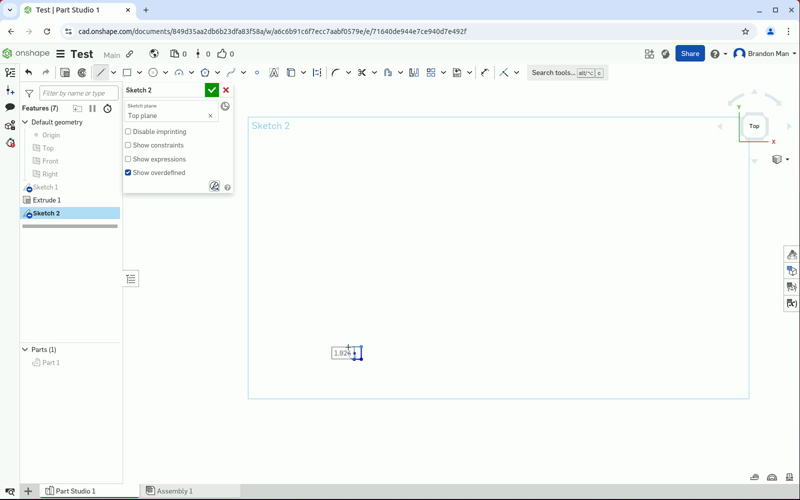
mouse_move(378, 346)
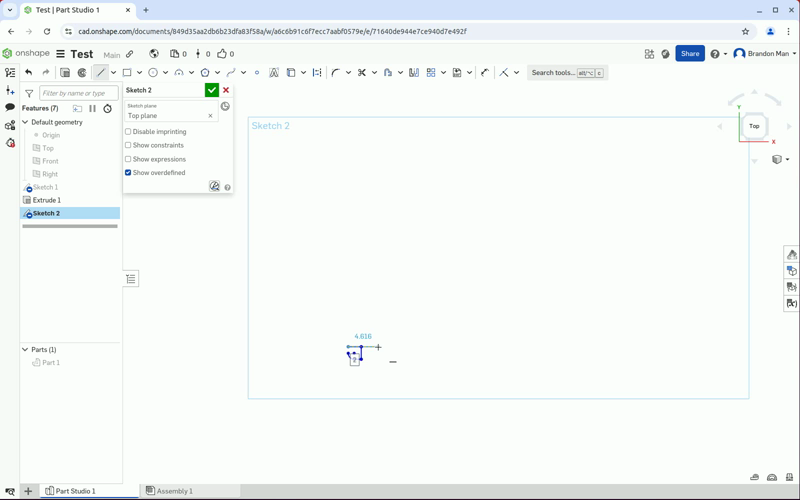
key_down(shift)
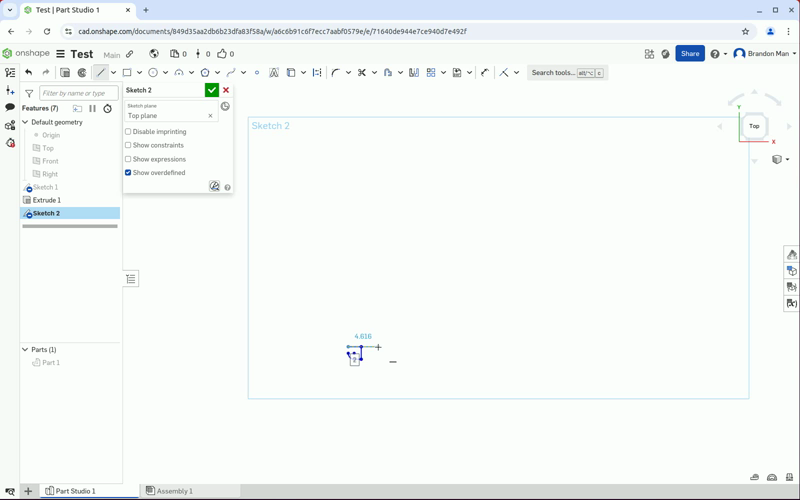
mouse_move(348, 353)
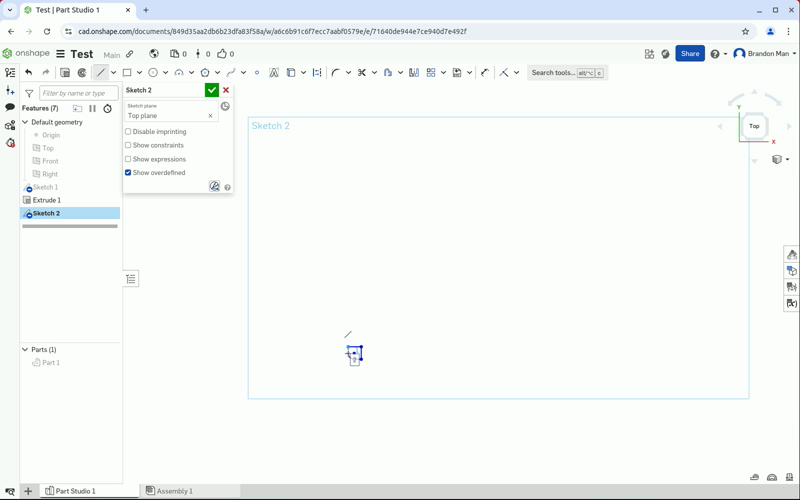
scroll(6)
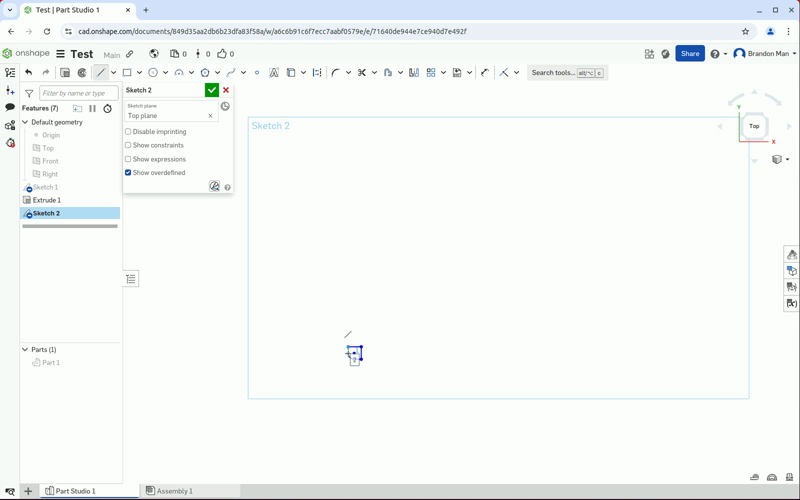
scroll(6)
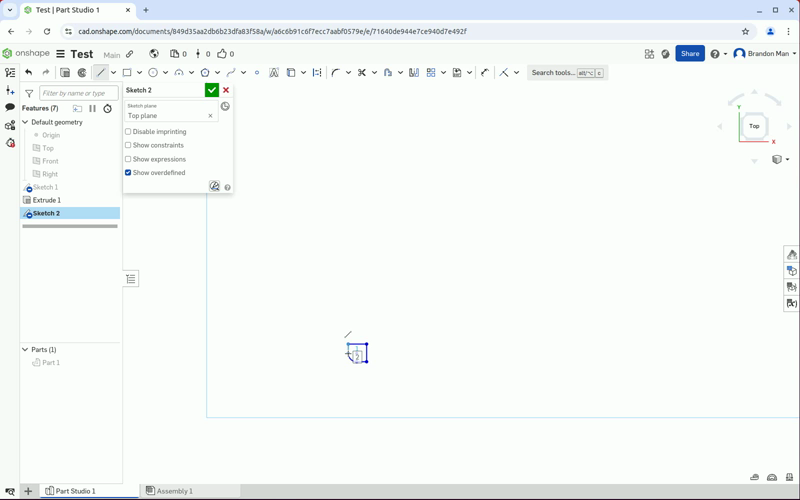
scroll(6)
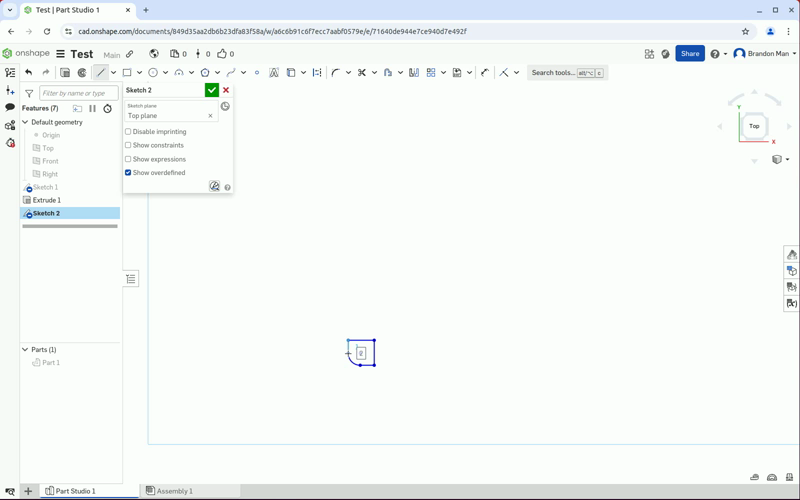
scroll(6)
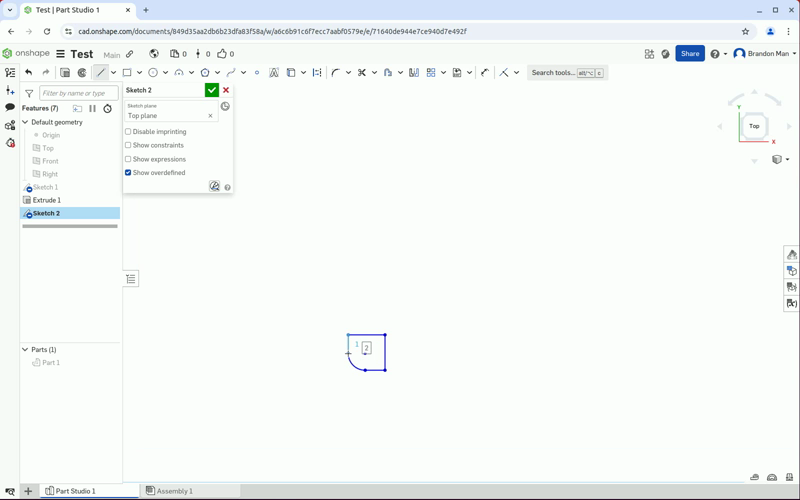
scroll(6)
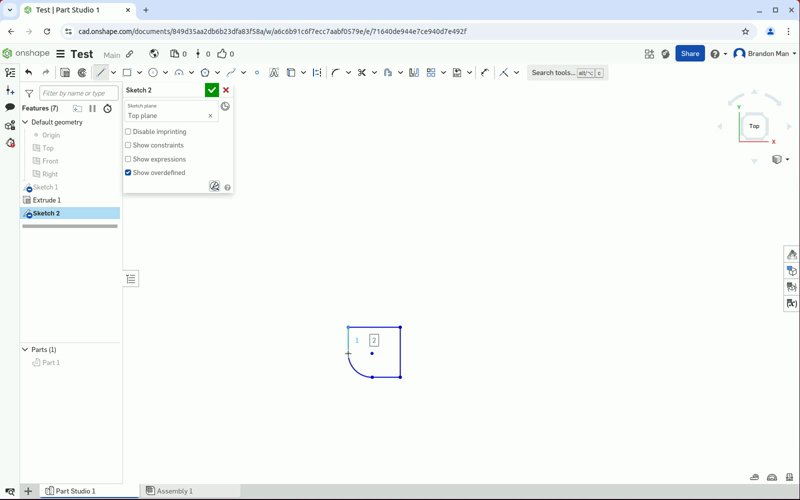
scroll(6)
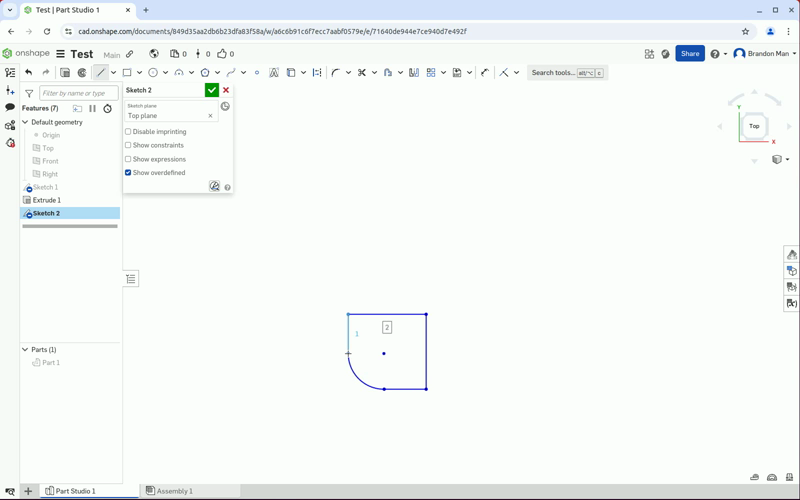
scroll(6)
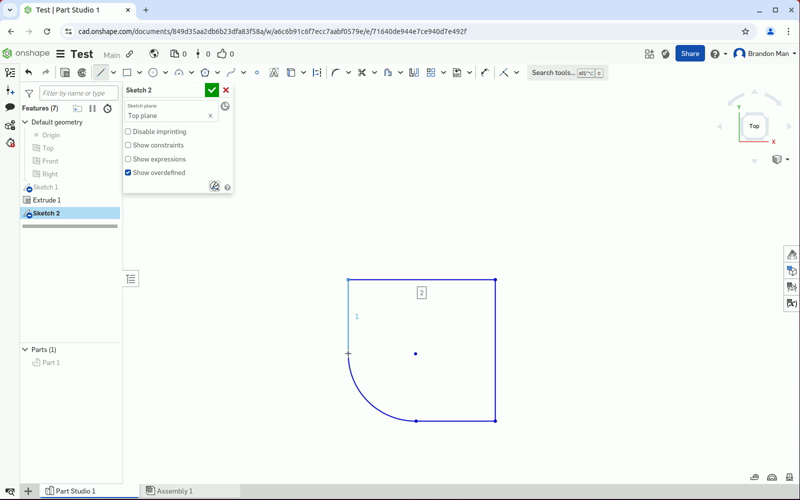
key_up(shift)
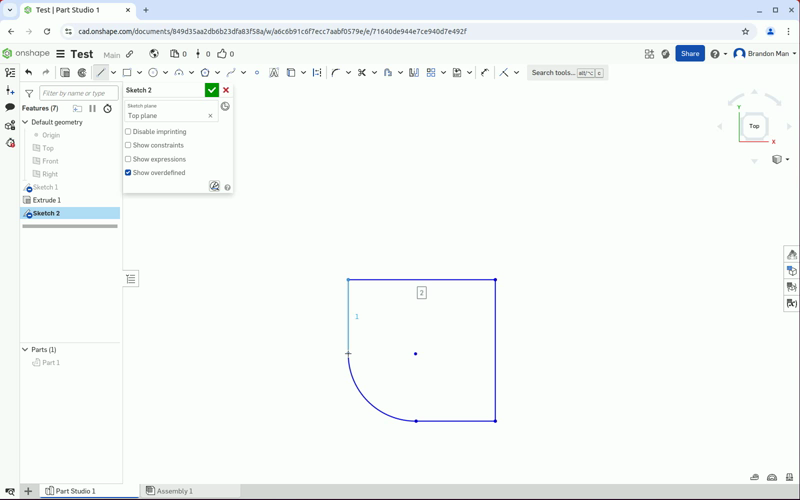
click(348, 353)
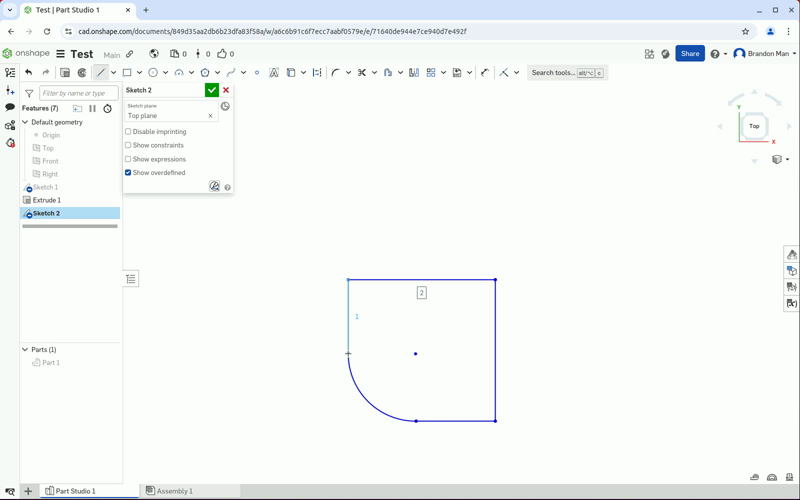
scroll(-6)
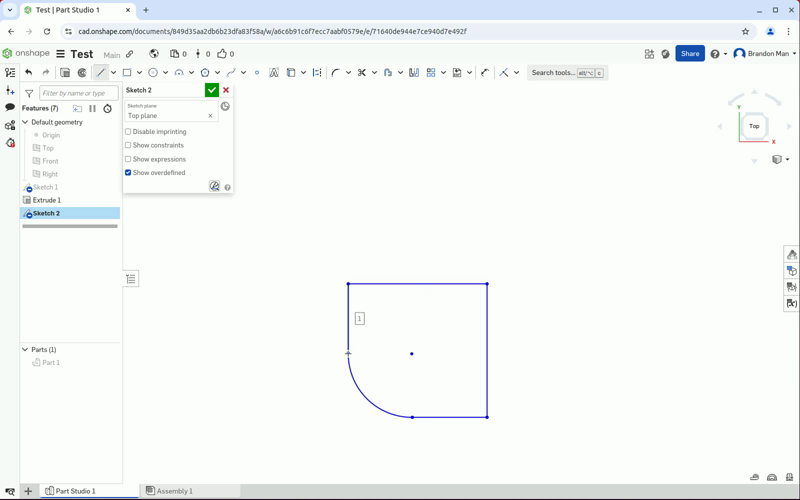
scroll(-6)
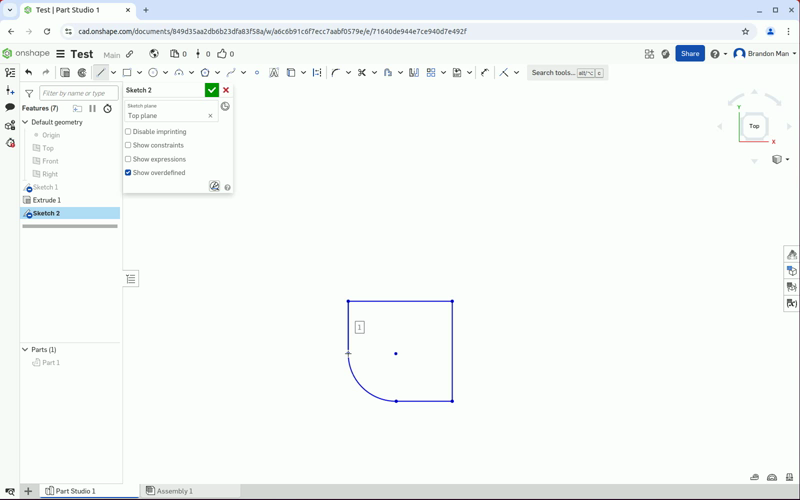
scroll(-6)
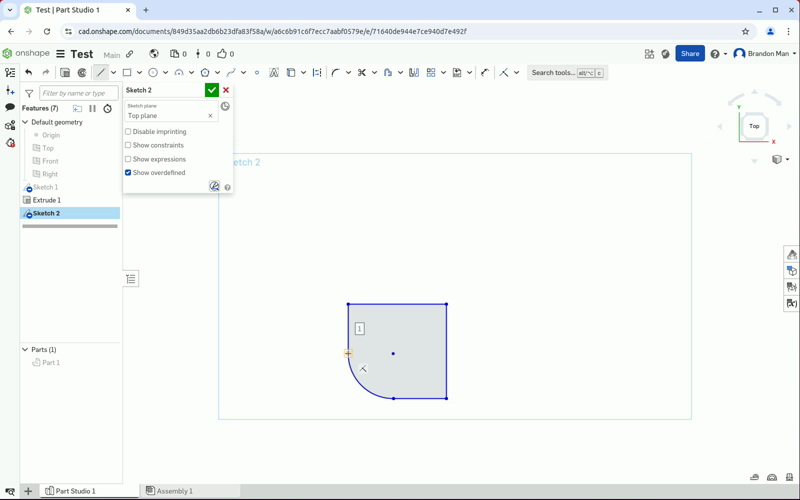
scroll(-6)
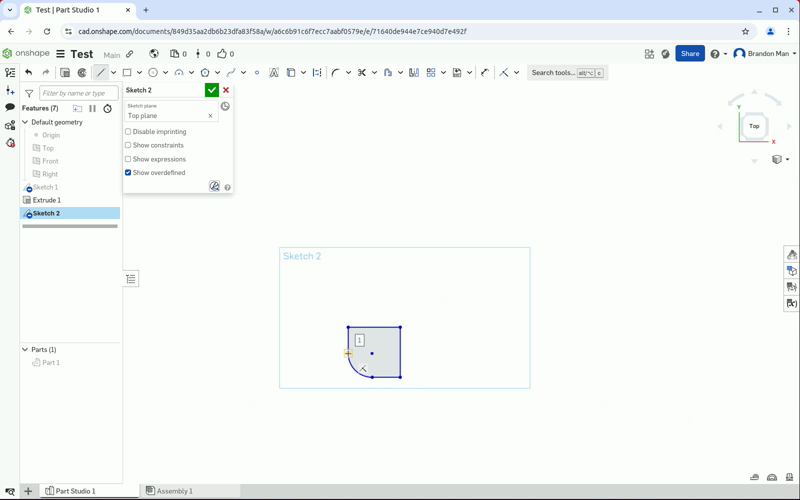
scroll(-6)
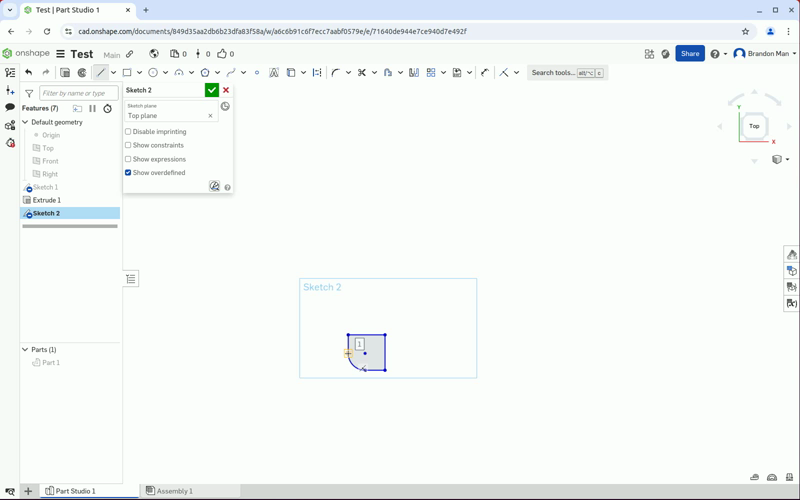
scroll(-6)
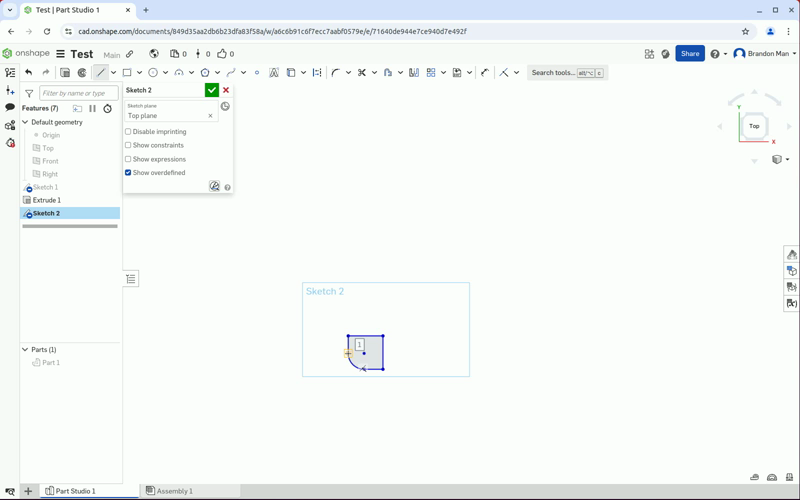
scroll(-6)
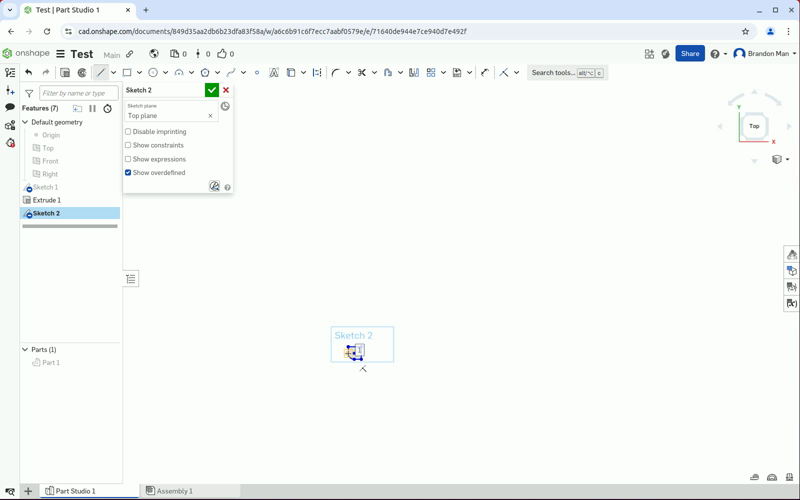
key(esc)
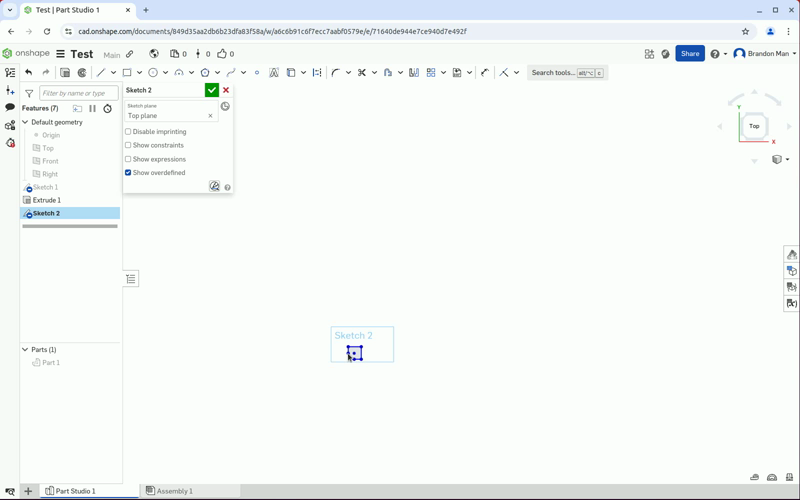
mouse_move(352, 349)
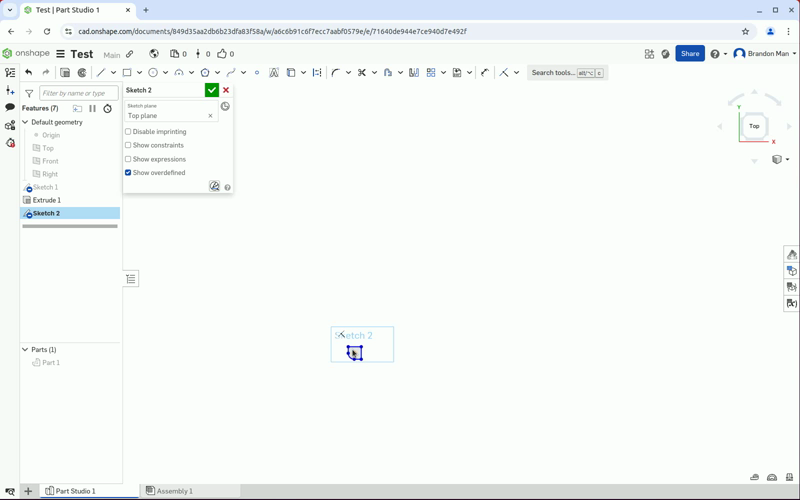
scroll(6)
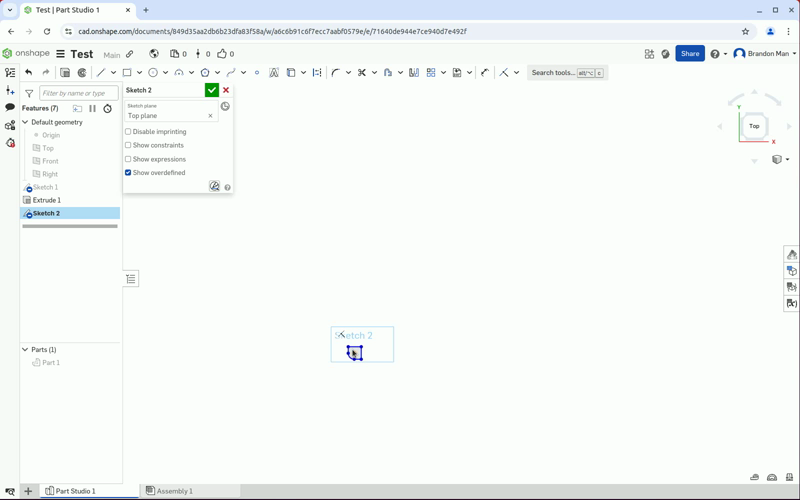
scroll(6)
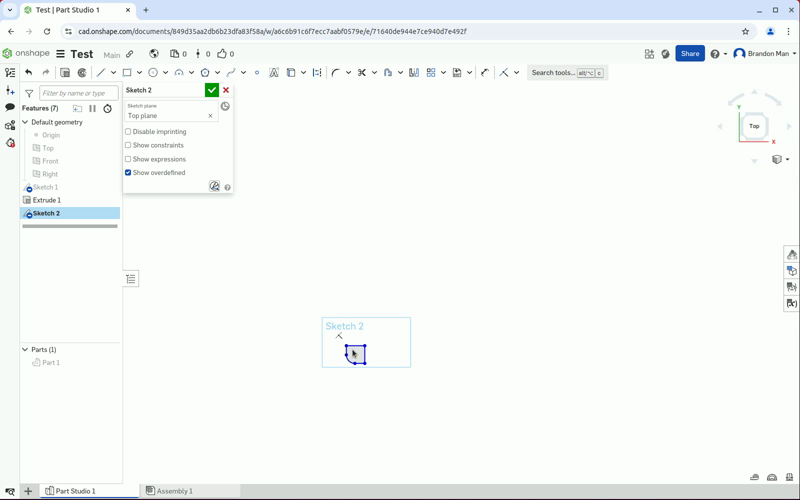
scroll(6)
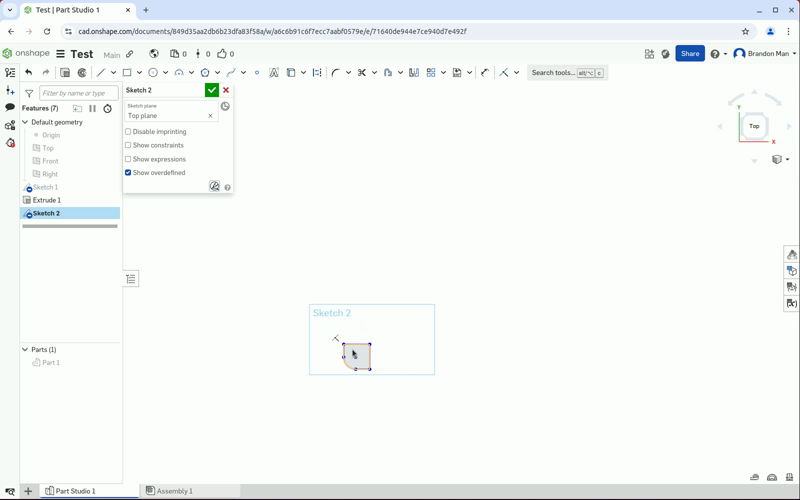
scroll(6)
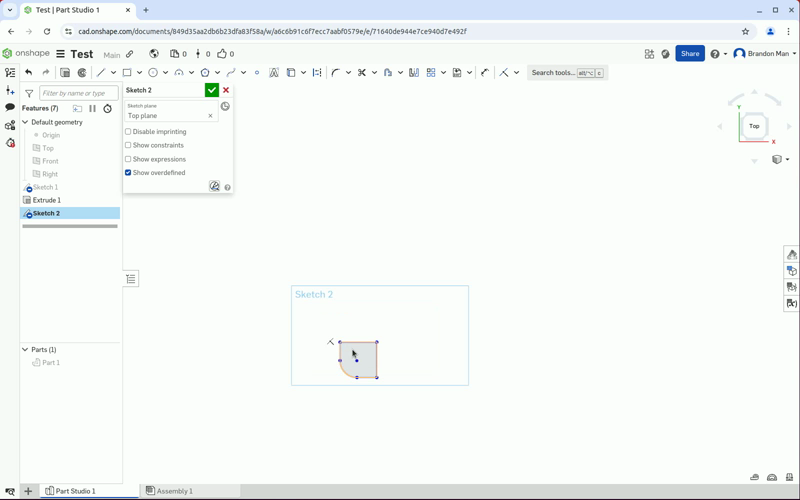
scroll(6)
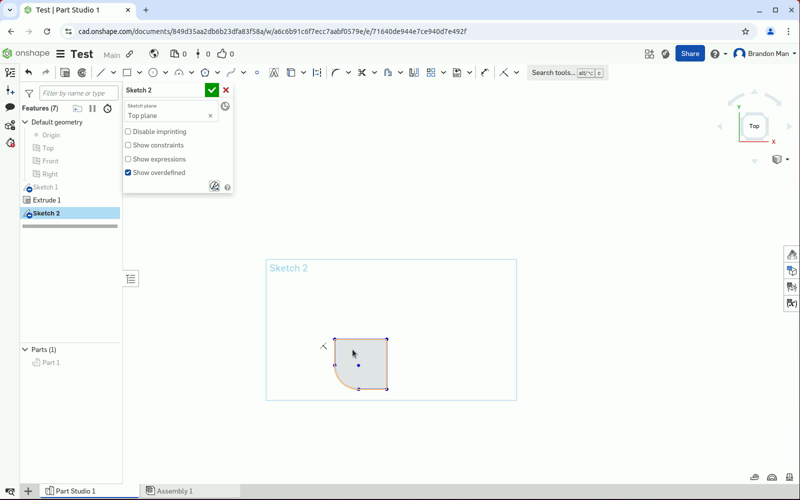
scroll(6)
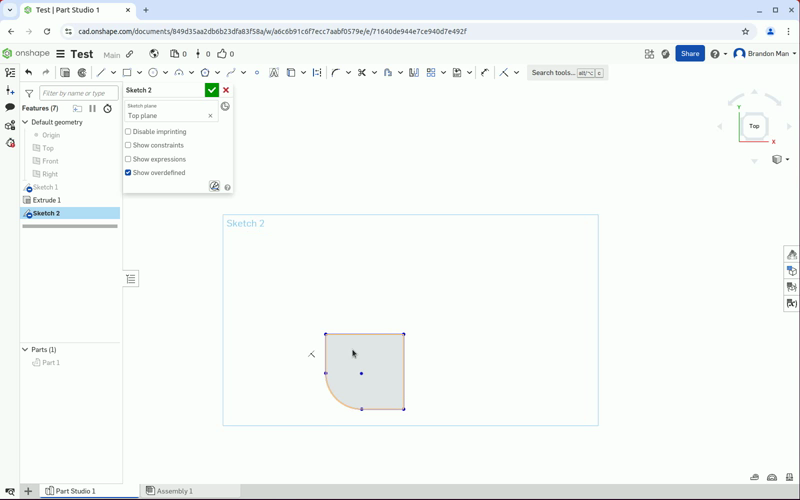
scroll(6)
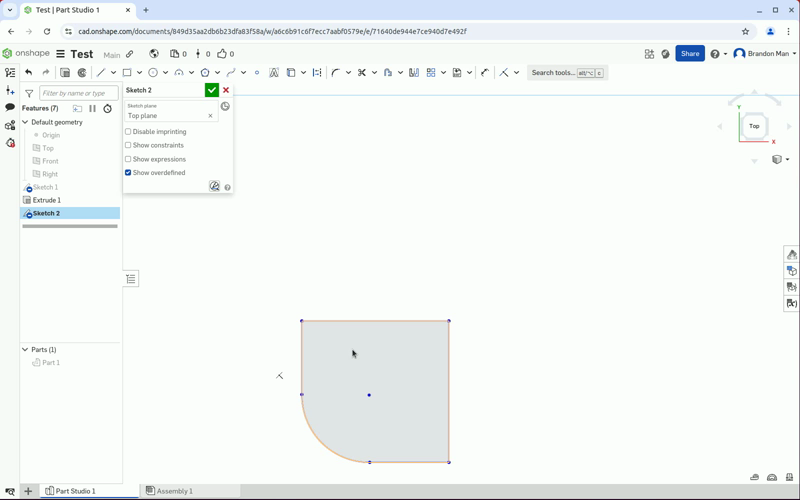
click(352, 349)
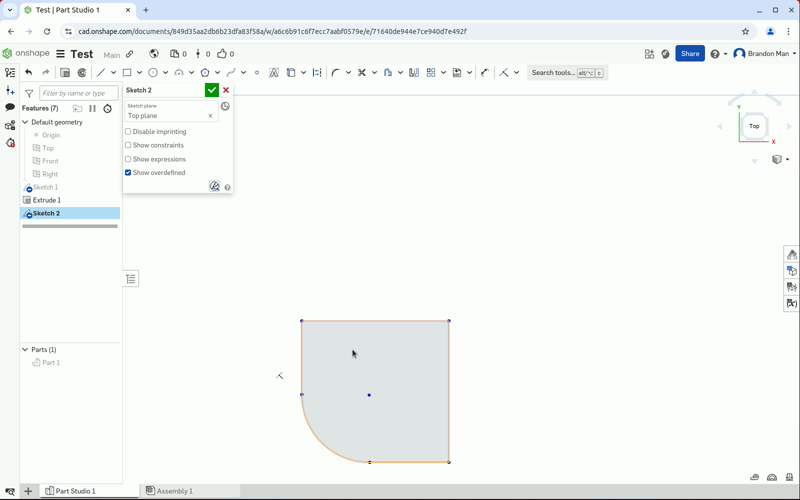
scroll(-6)
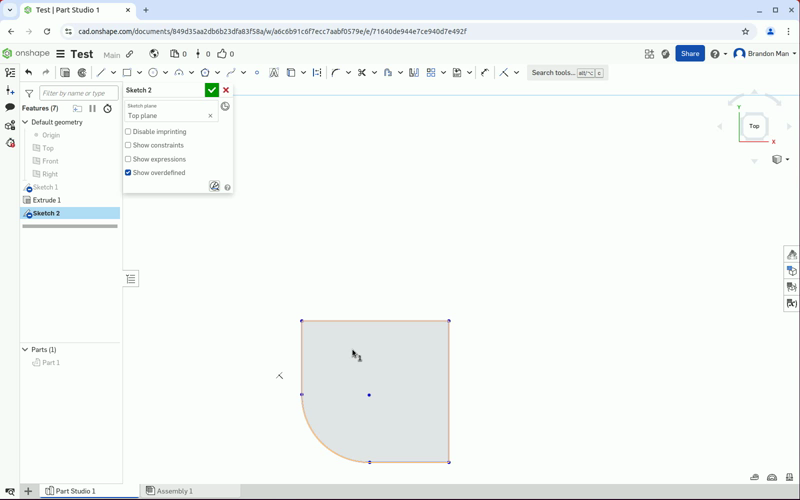
scroll(-6)
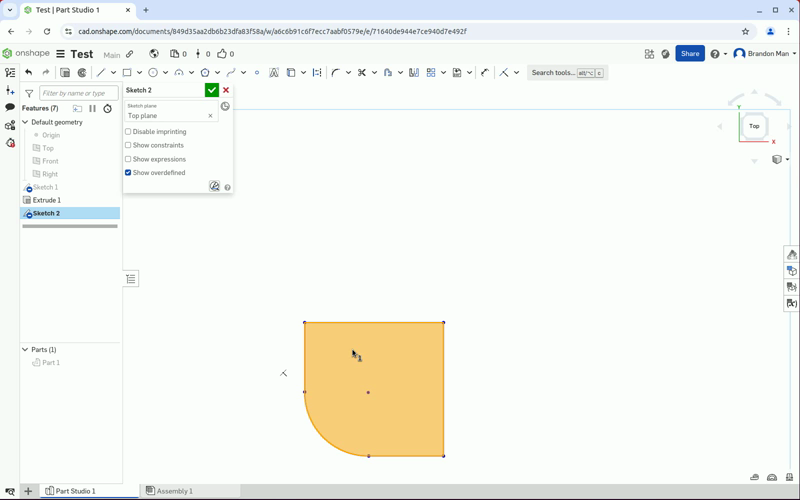
scroll(-6)
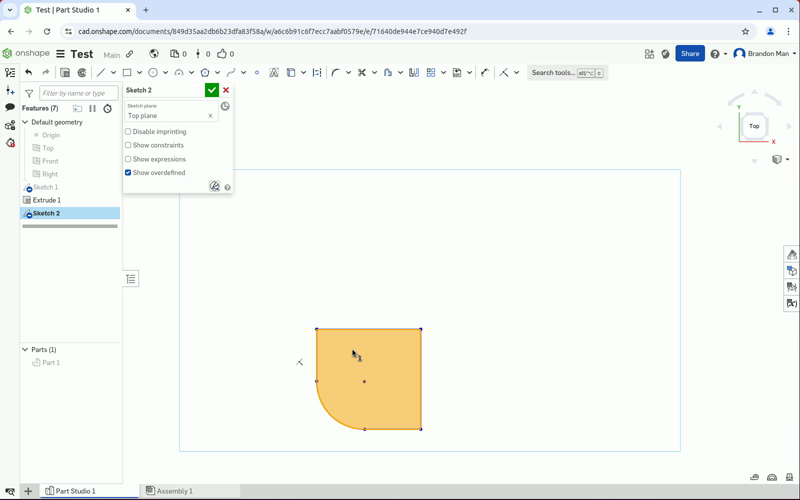
scroll(-6)
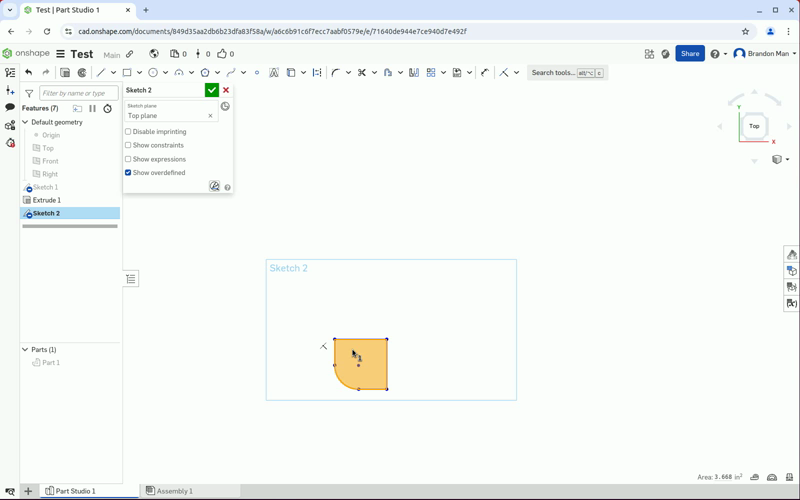
scroll(-6)
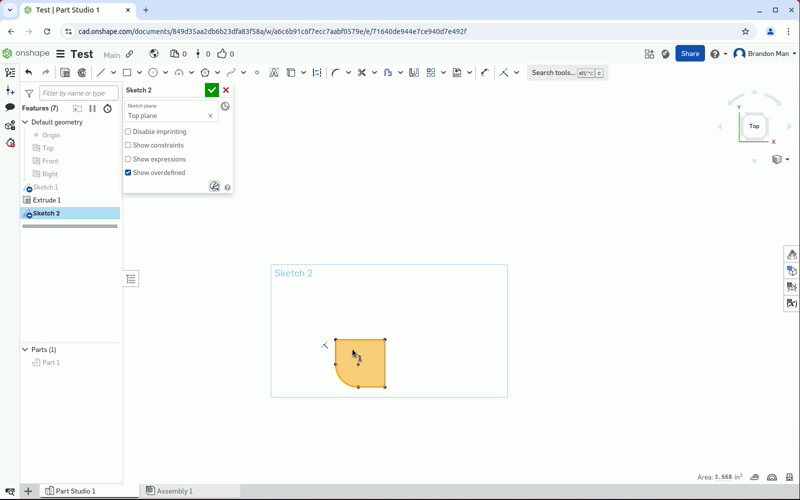
scroll(-6)
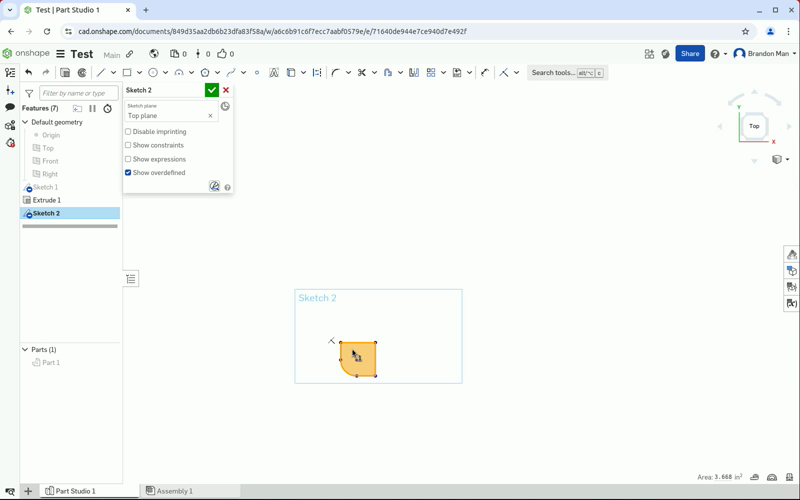
scroll(-6)
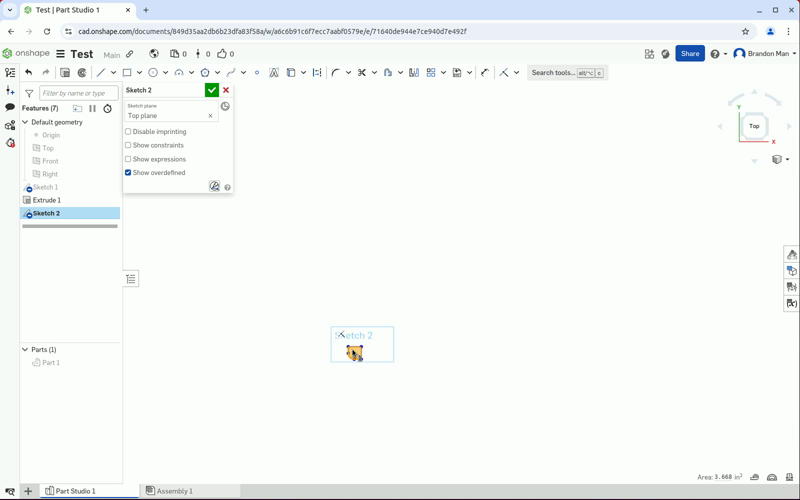
mouse_move(73, 352)
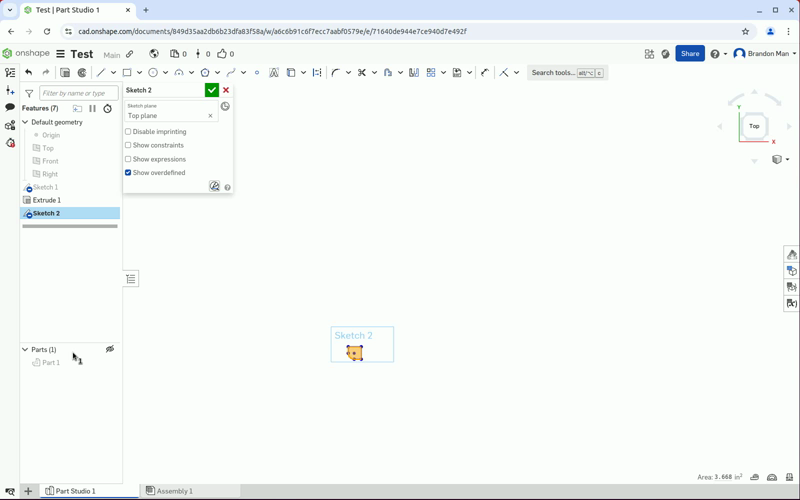
key(shift+y)
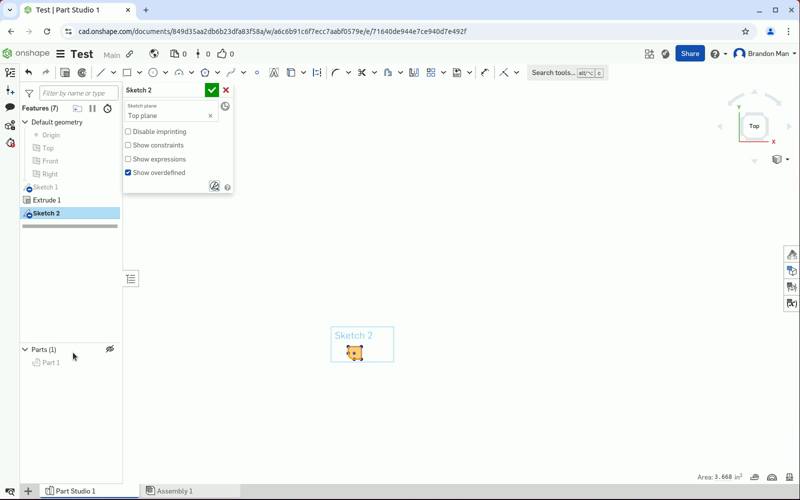
key(shift+e)
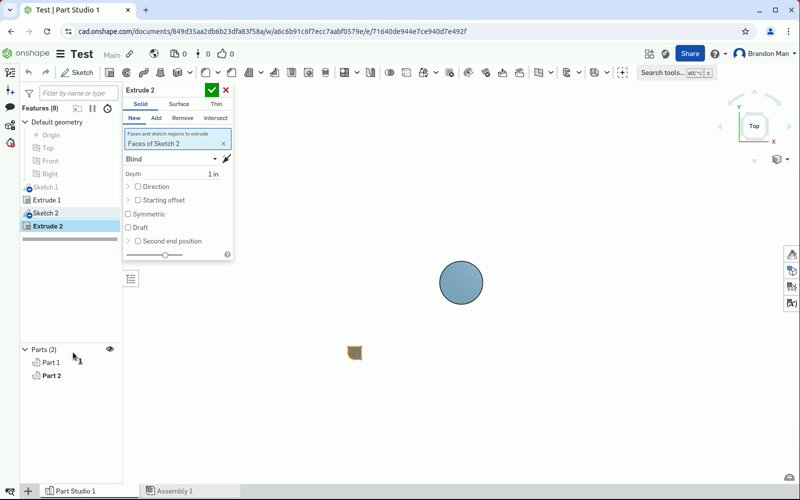
mouse_move(143, 106)
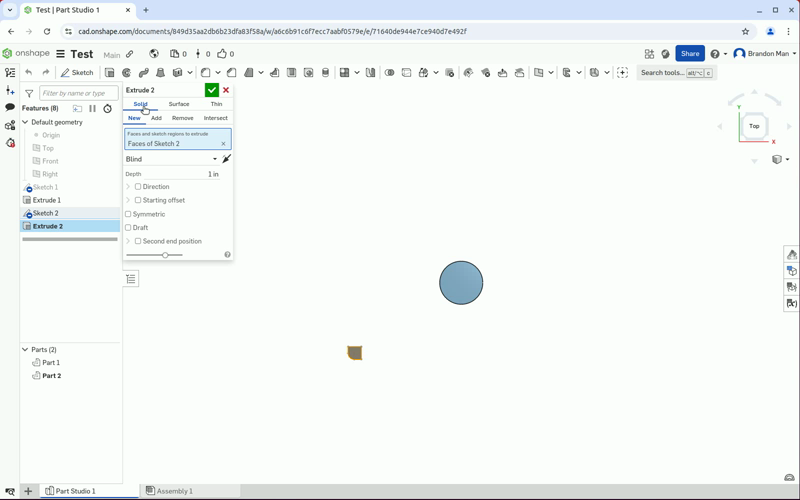
click(143, 106)
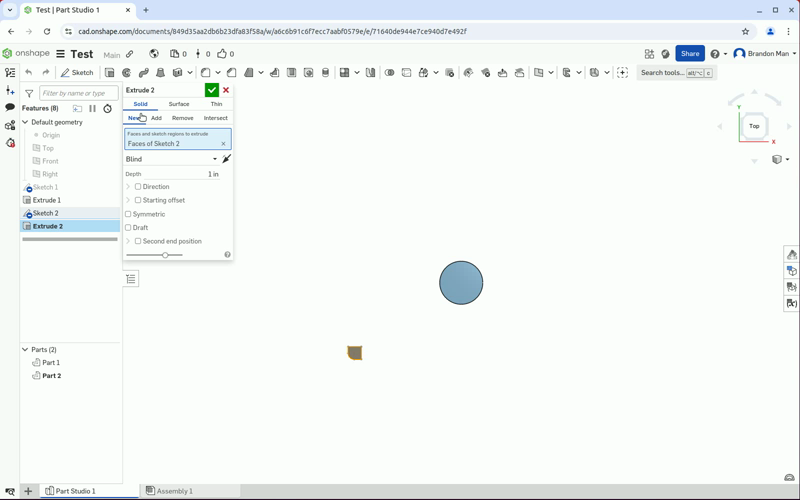
mouse_move(137, 120)
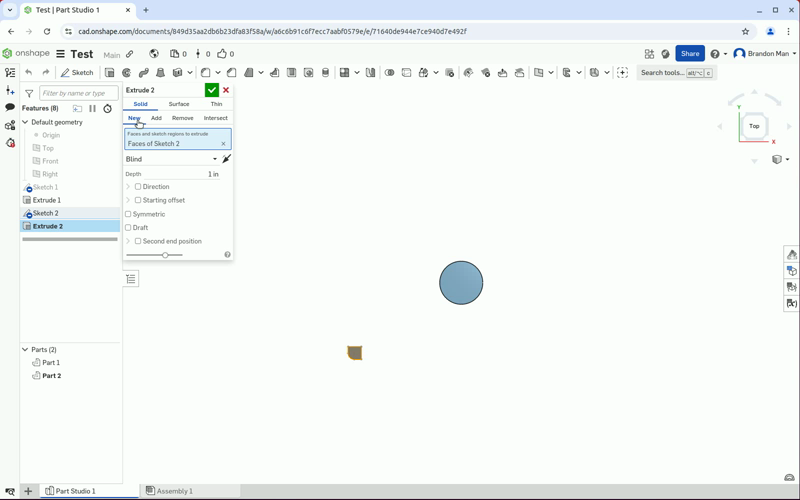
click(137, 120)
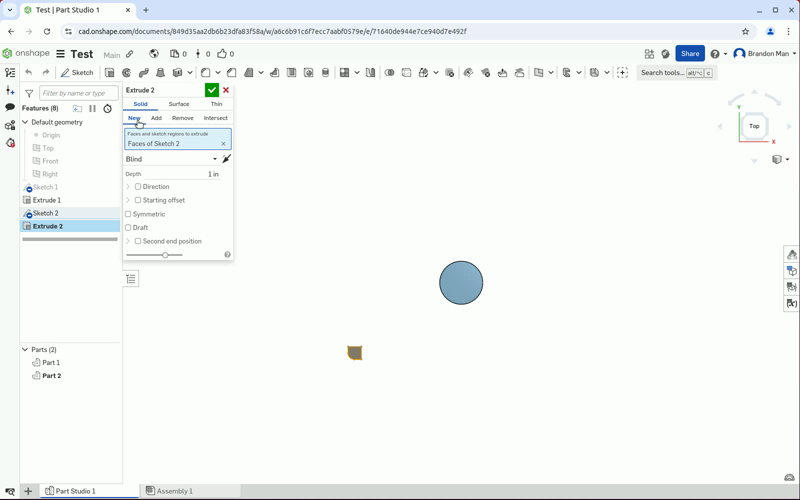
key(tab, 4)
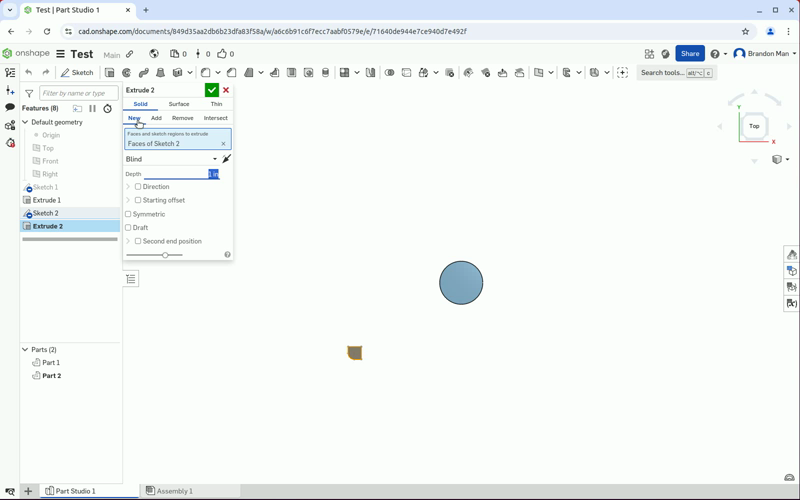
text(-9.147)
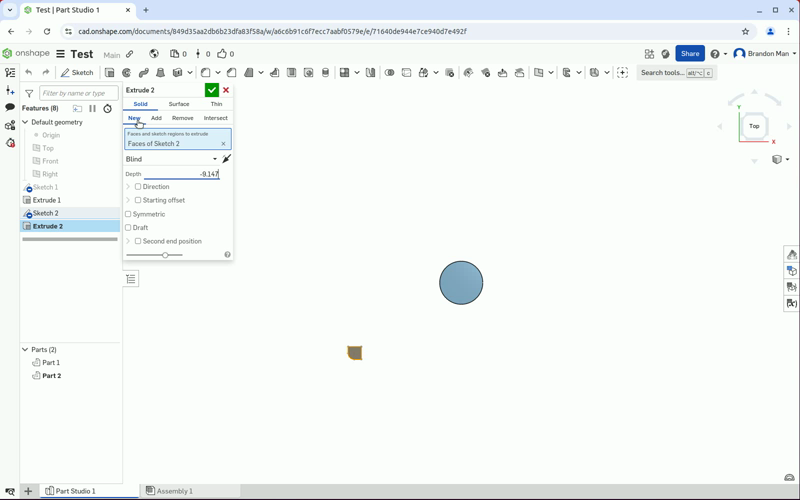
key(enter)
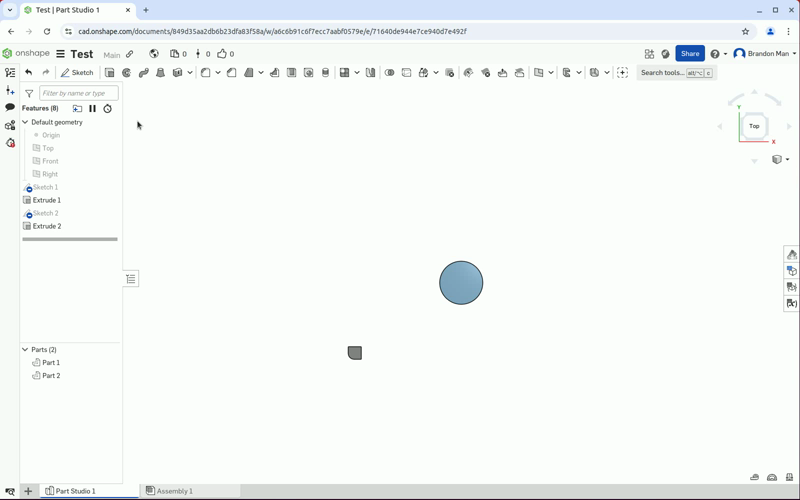
key(shift+h)
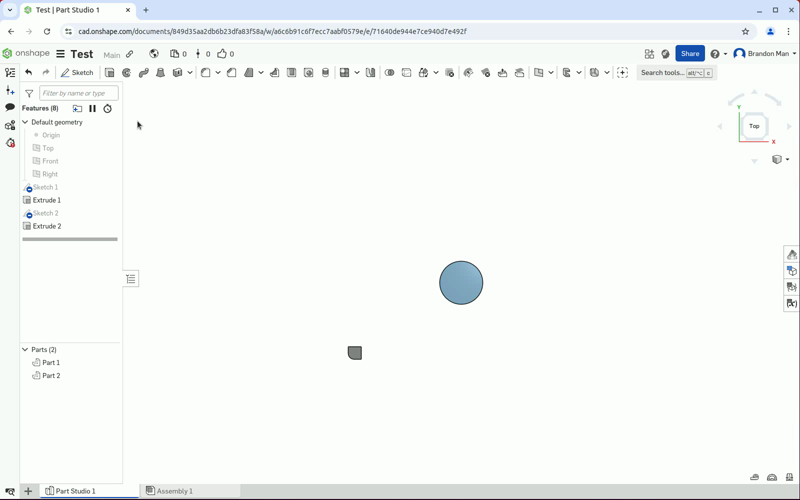
key(shift+h)
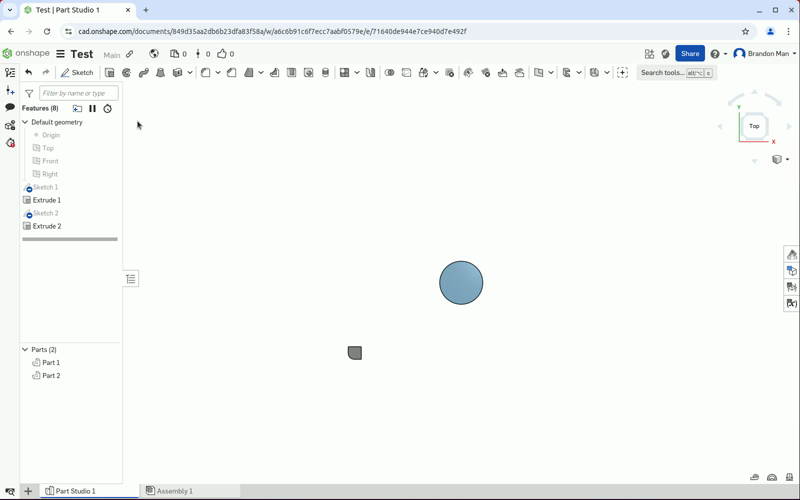
mouse_move(73, 189)
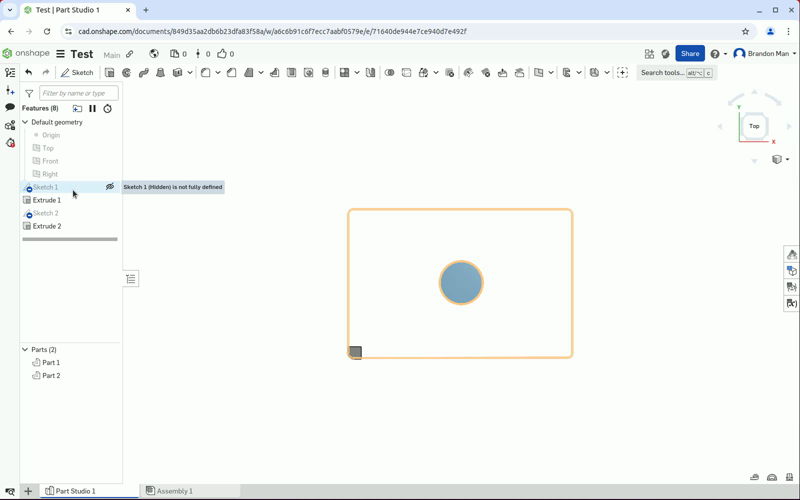
click(73, 189)
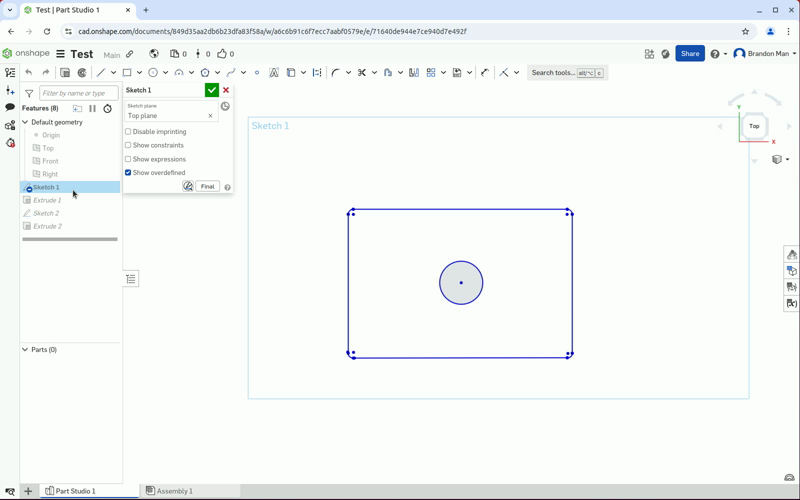
mouse_move(229, 92)
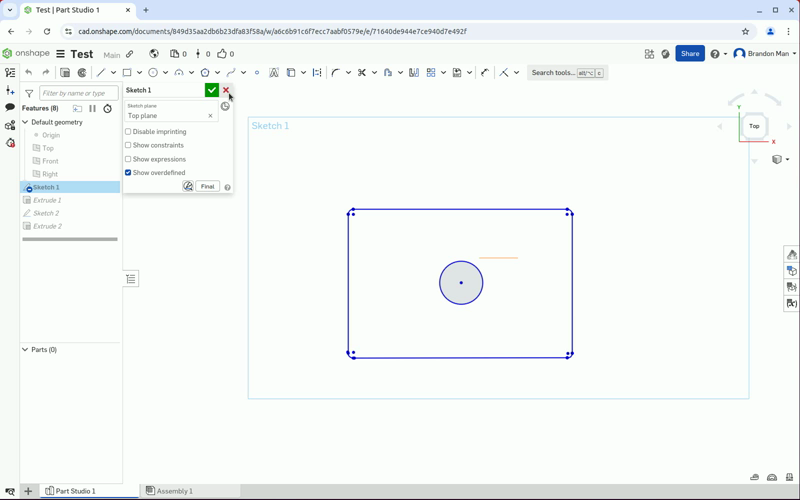
click(229, 92)
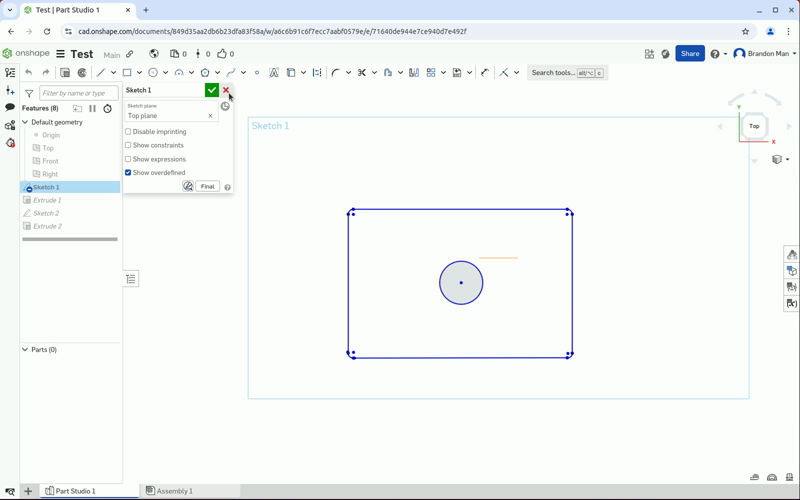
key(shift+s)
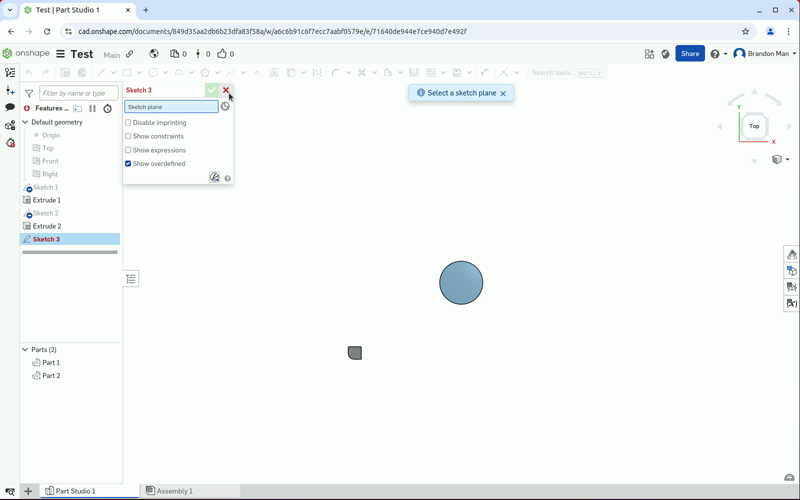
mouse_move(73, 150)
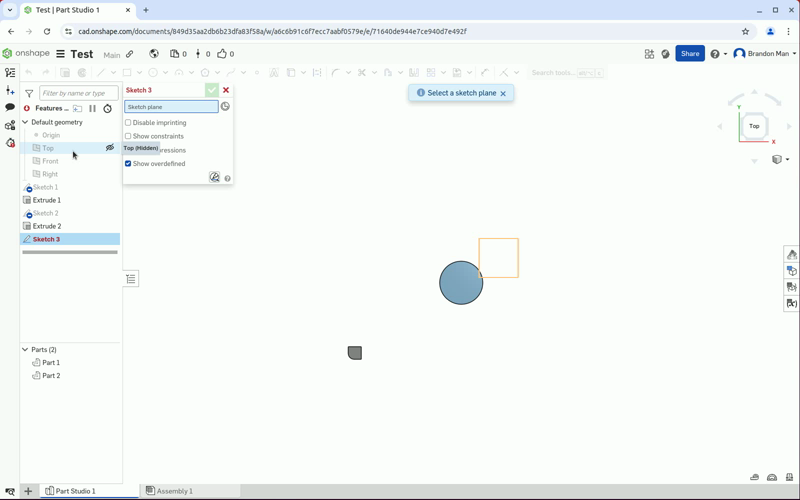
click(73, 150)
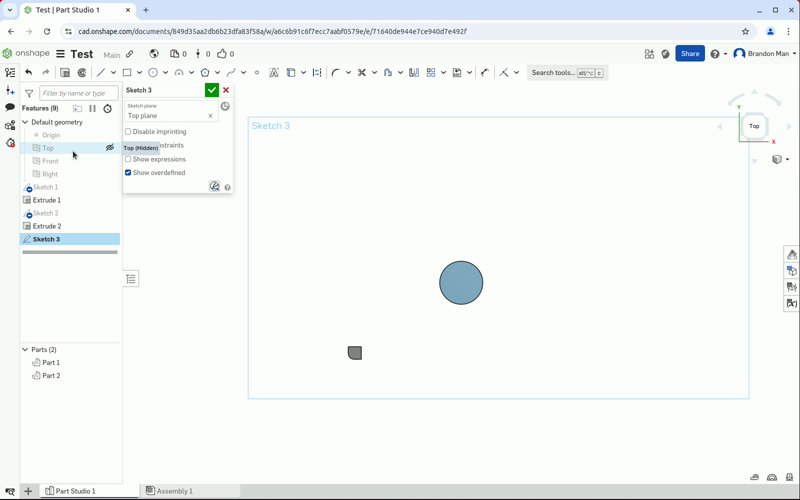
mouse_move(73, 352)
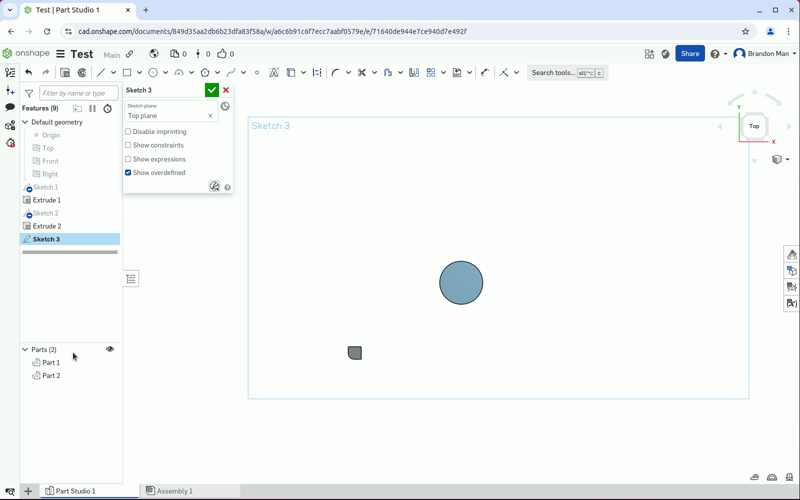
key(y)
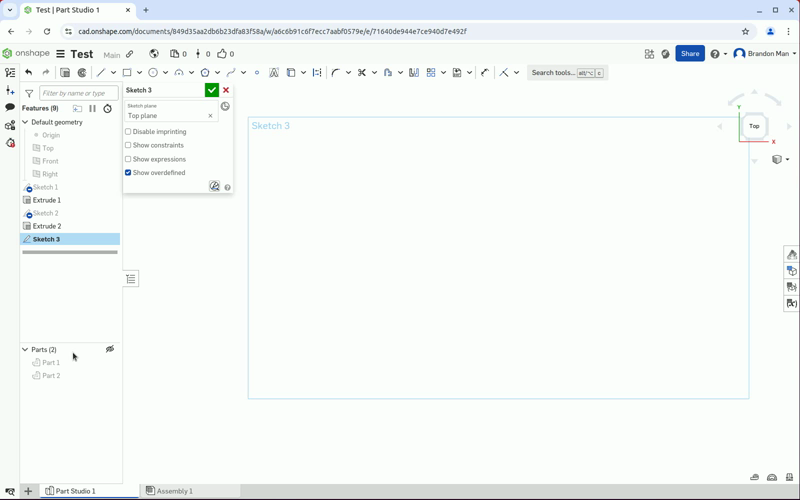
key(c)
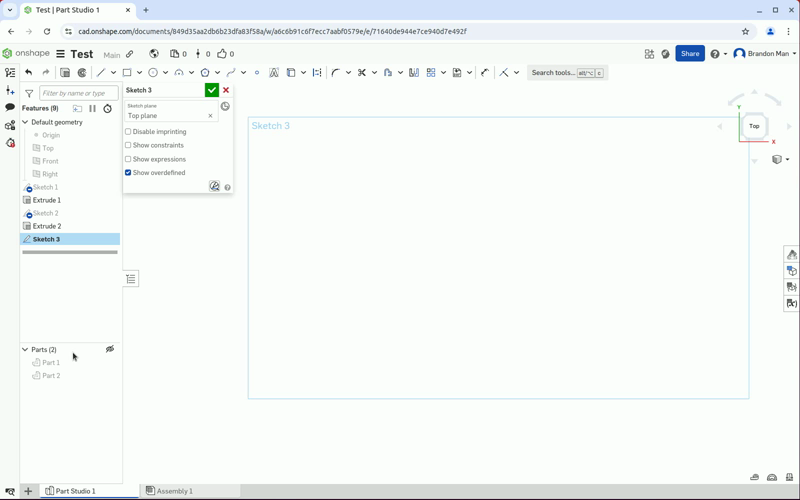
key_down(shift)
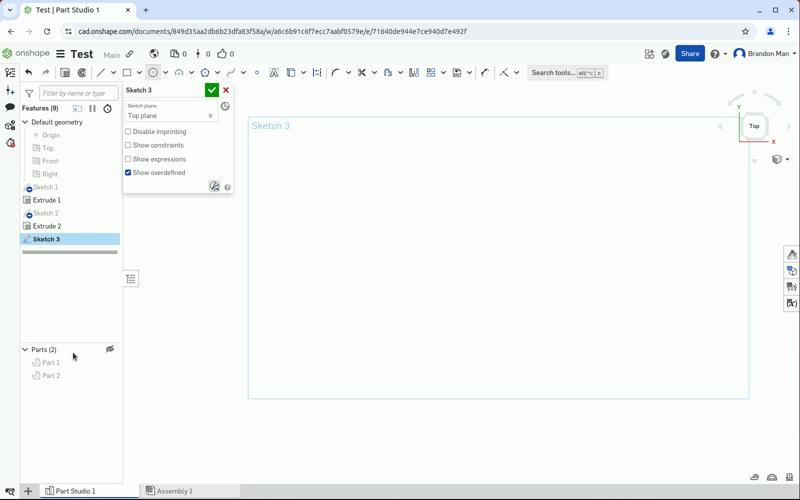
mouse_move(375, 282)
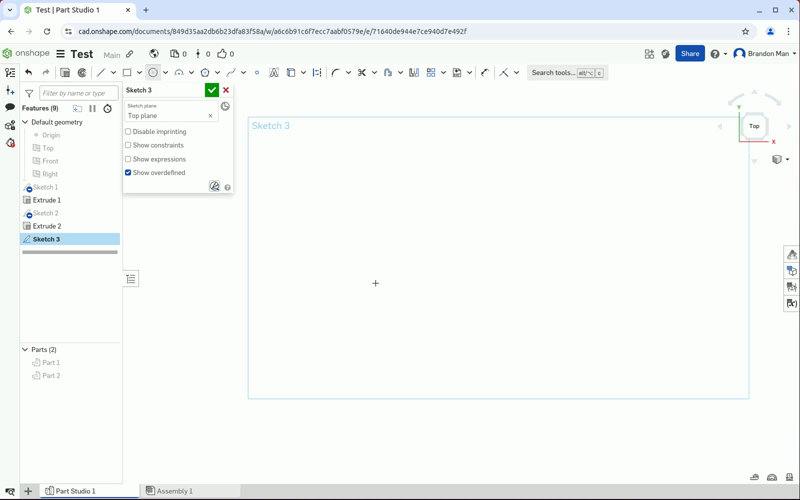
click(375, 282)
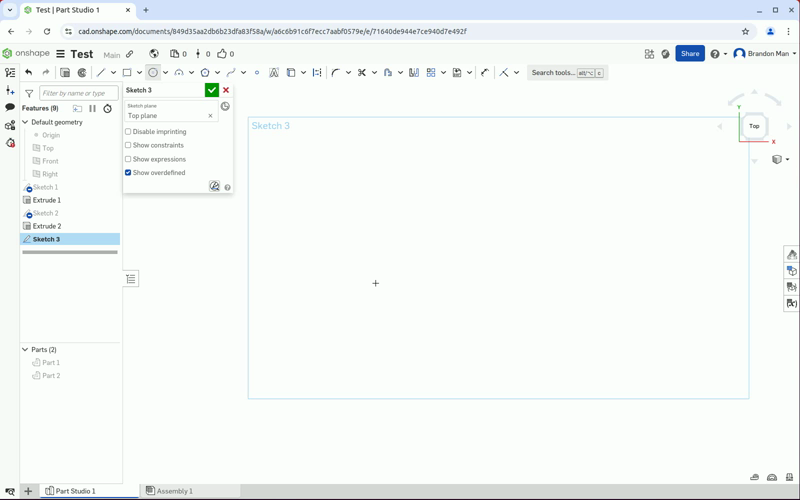
key_up(shift)
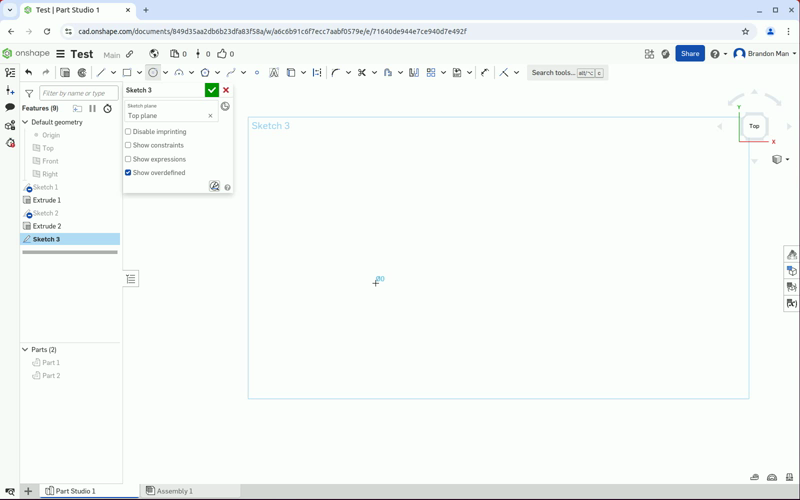
mouse_move(378, 282)
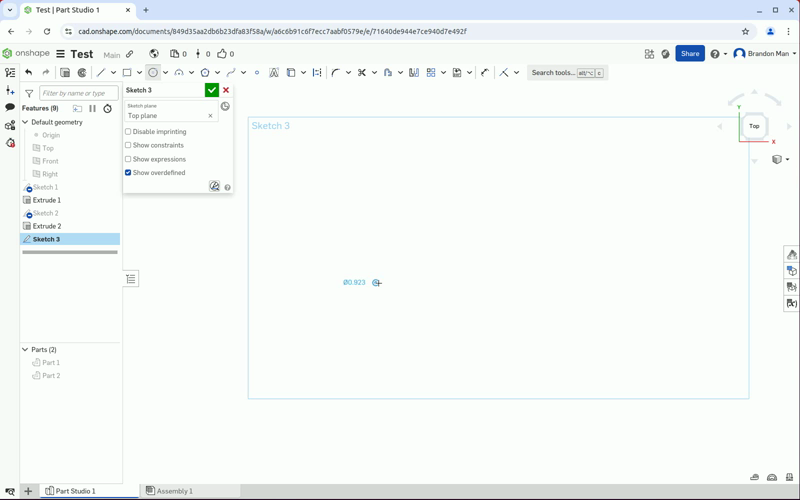
click(378, 282)
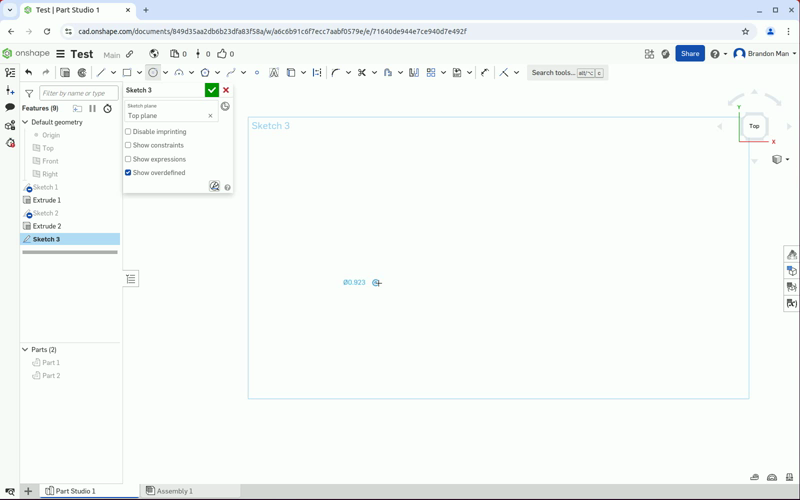
key(esc)
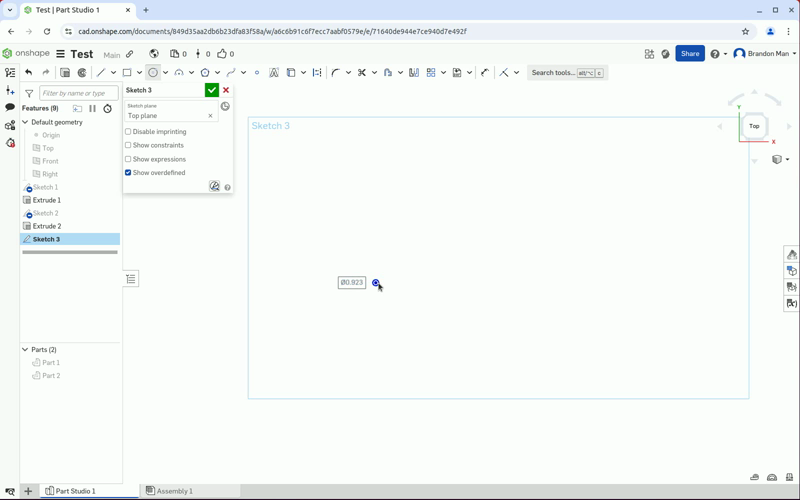
mouse_move(374, 281)
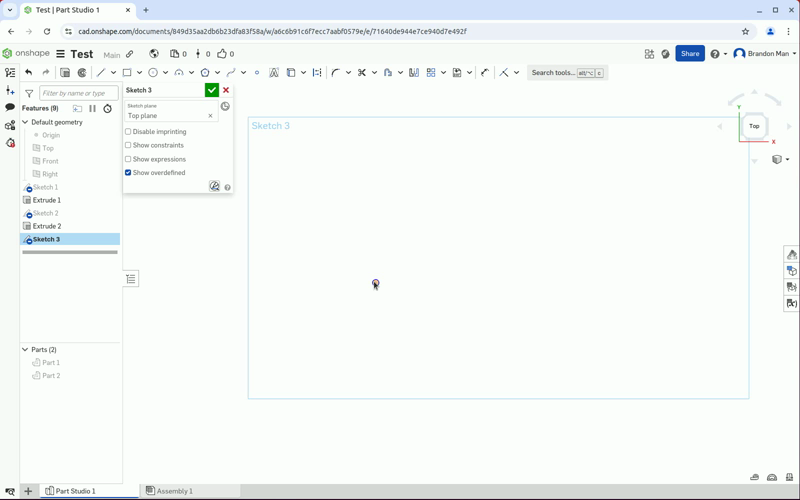
scroll(6)
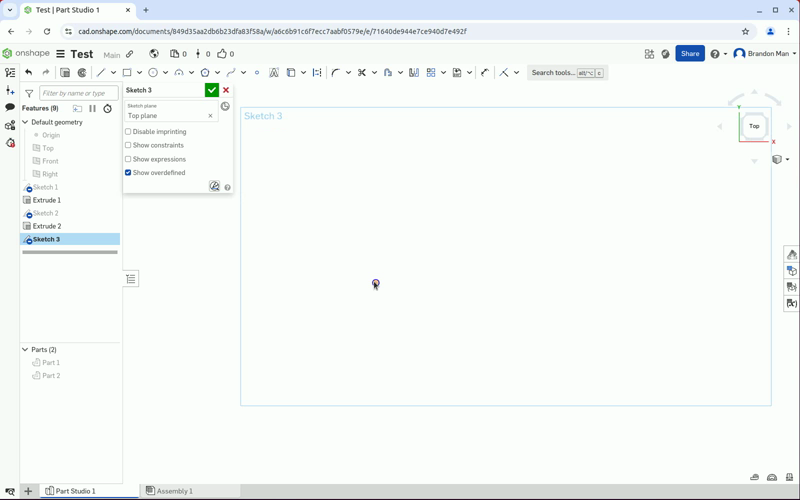
scroll(6)
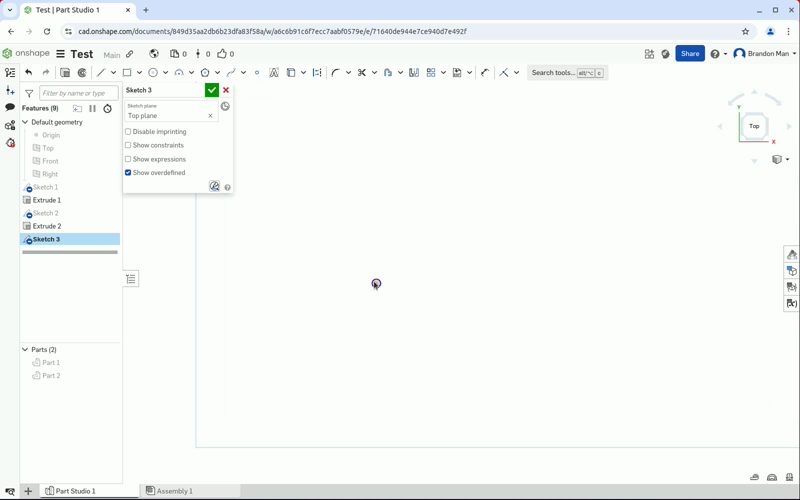
scroll(6)
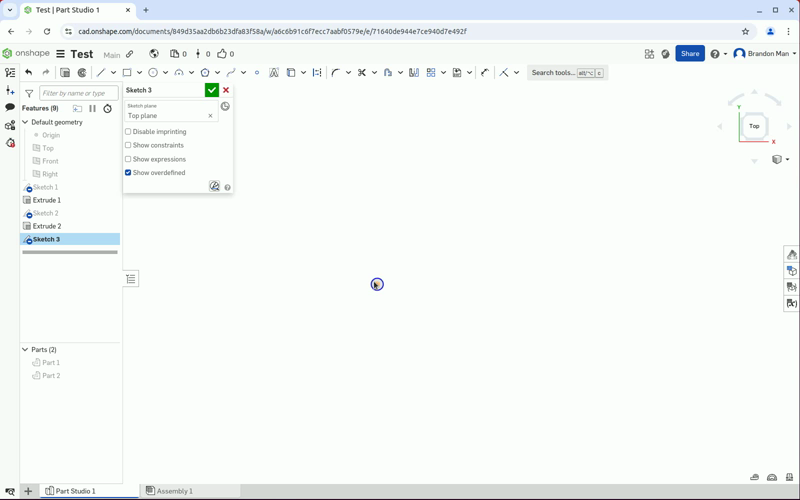
scroll(6)
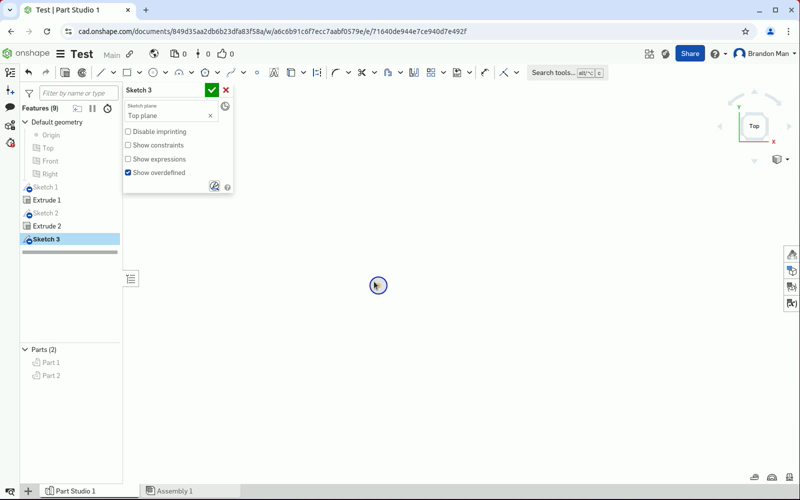
scroll(6)
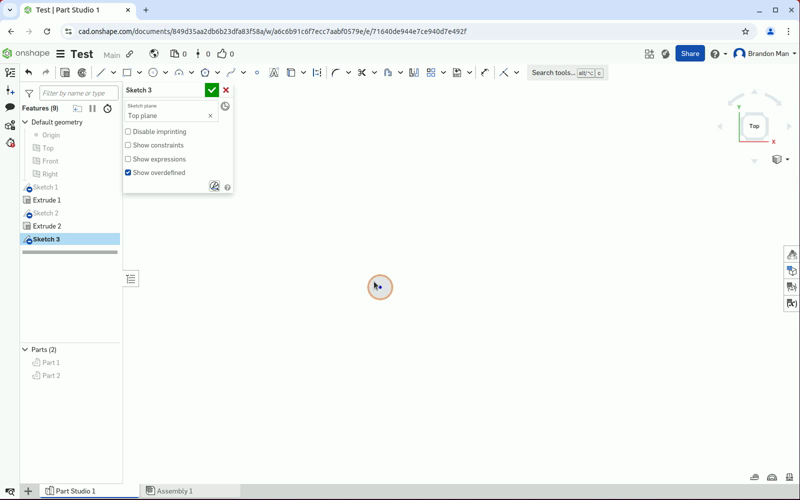
scroll(6)
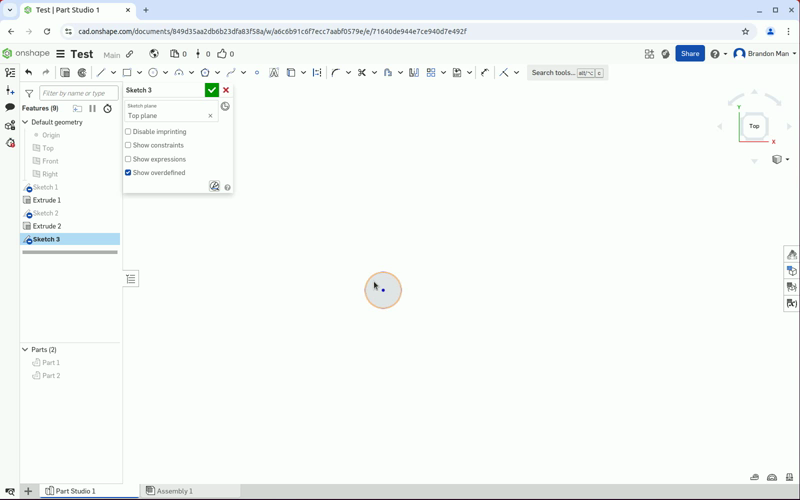
scroll(6)
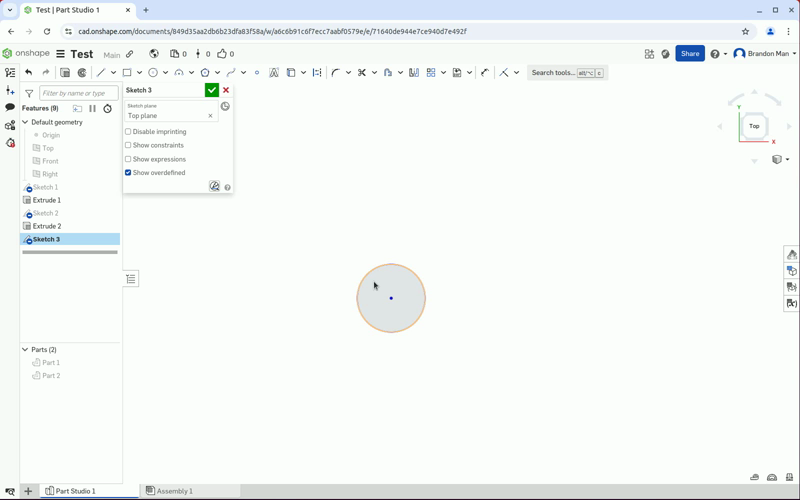
click(374, 281)
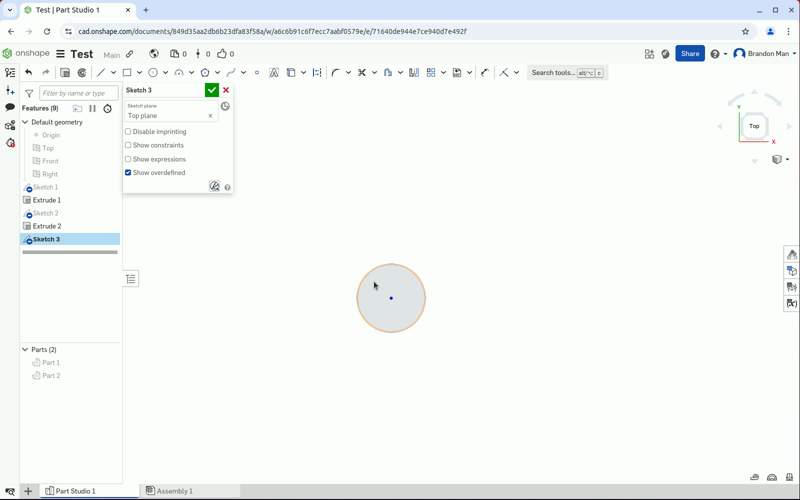
scroll(-6)
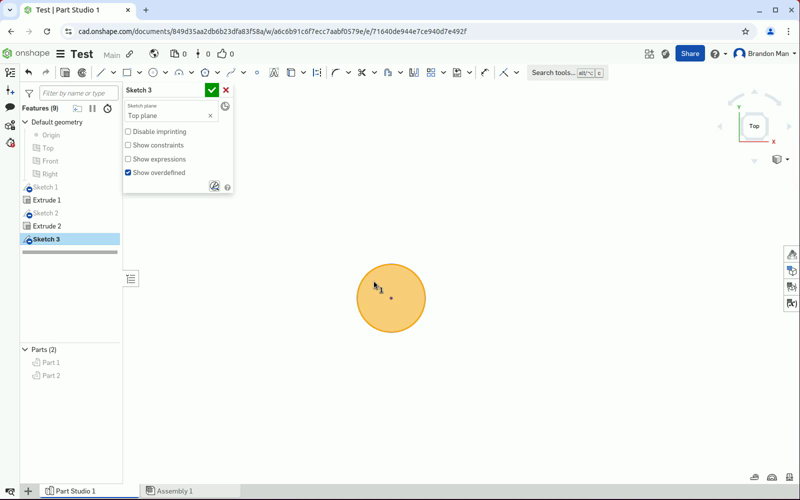
scroll(-6)
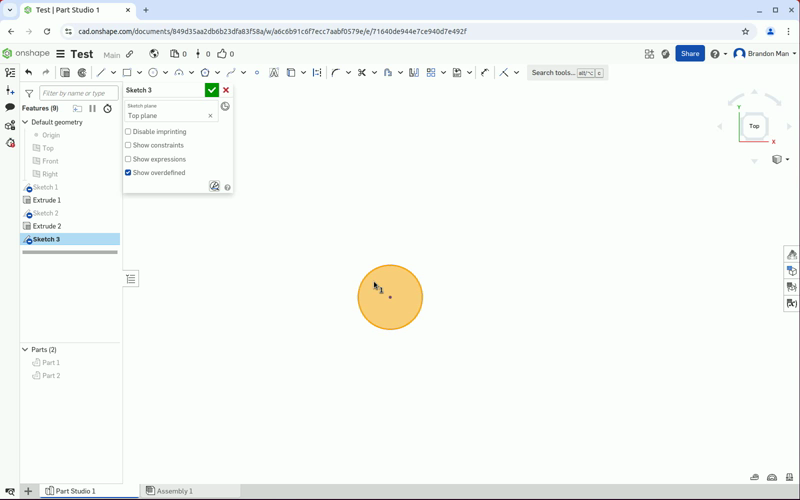
scroll(-6)
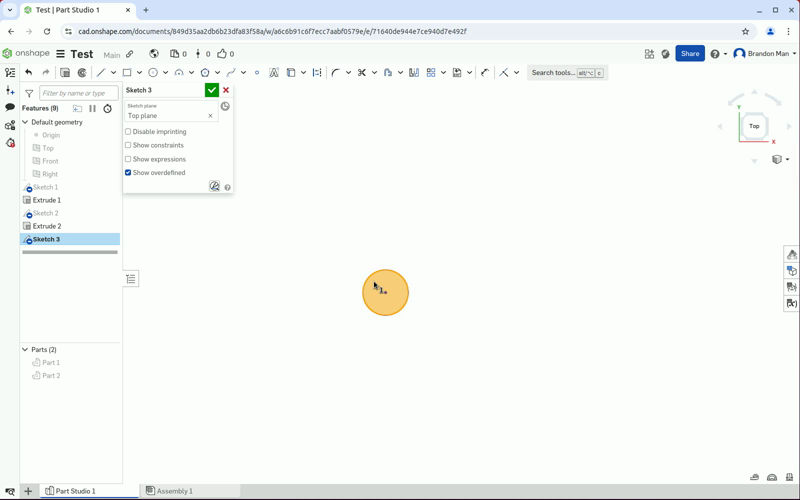
scroll(-6)
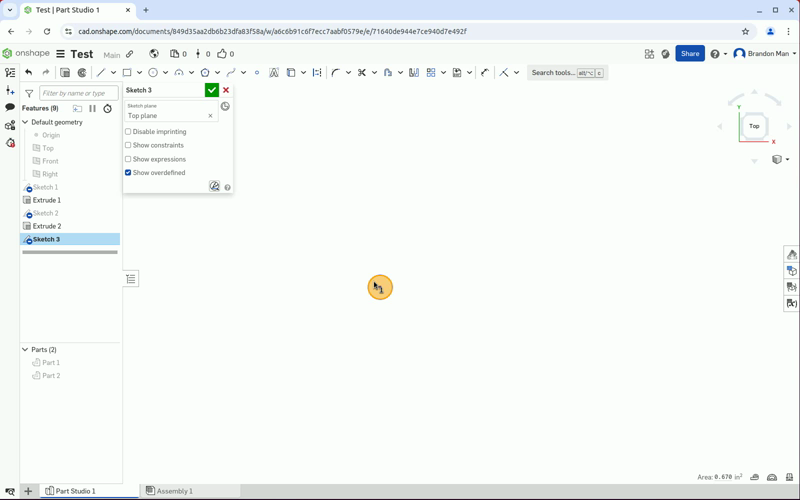
scroll(-6)
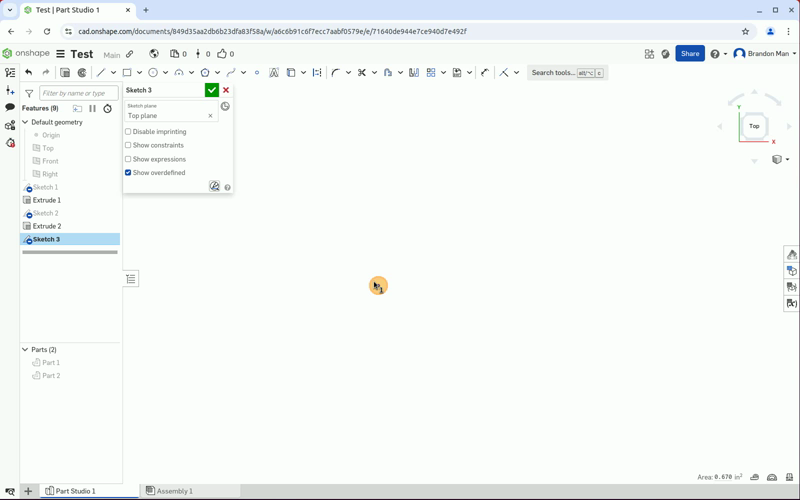
scroll(-6)
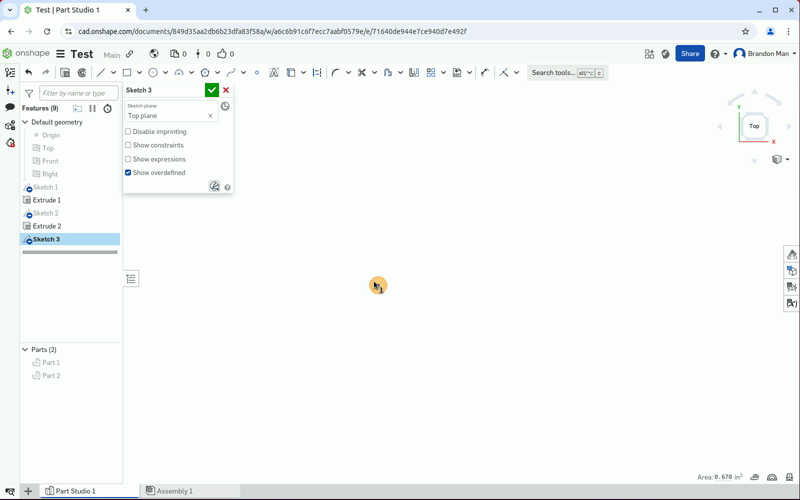
scroll(-6)
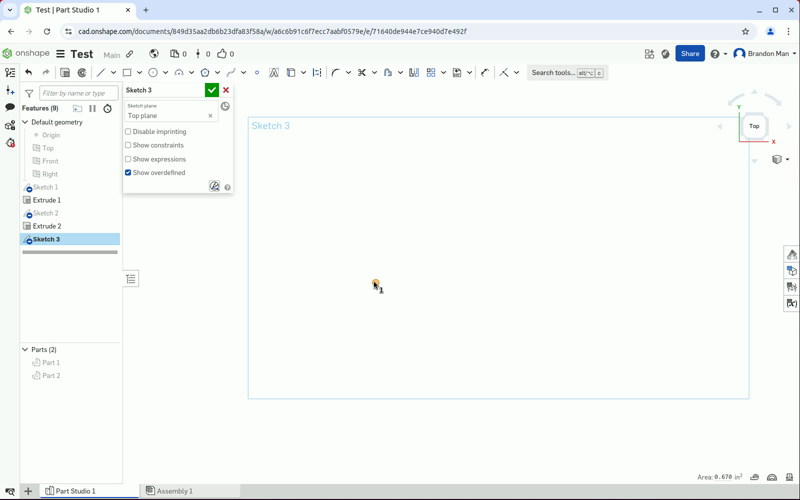
mouse_move(73, 352)
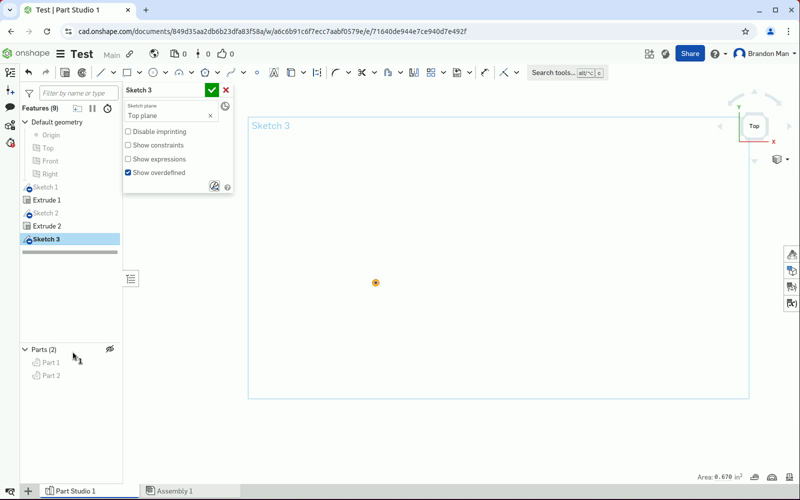
key(shift+y)
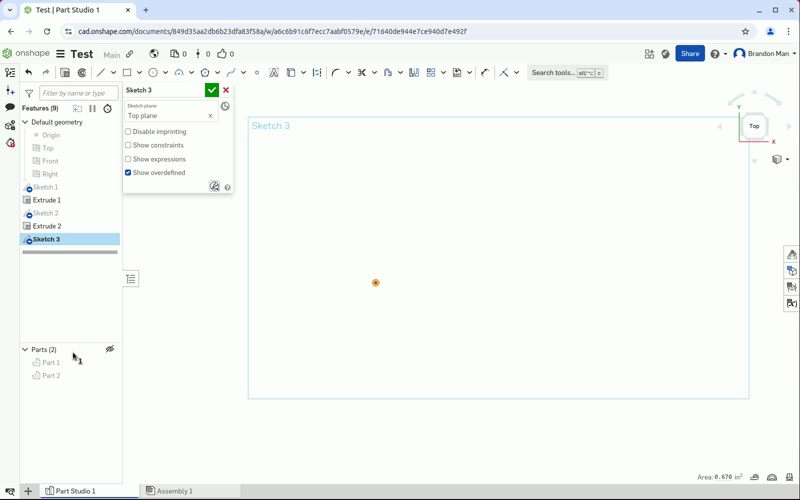
key(shift+e)
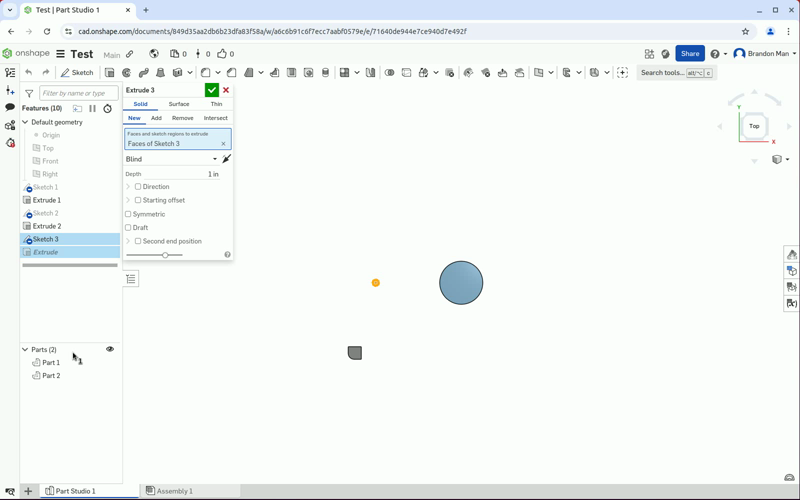
mouse_move(143, 106)
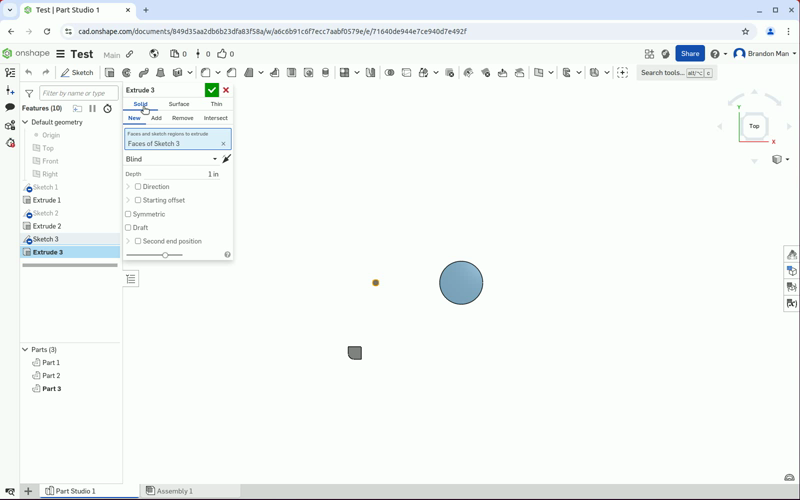
click(143, 106)
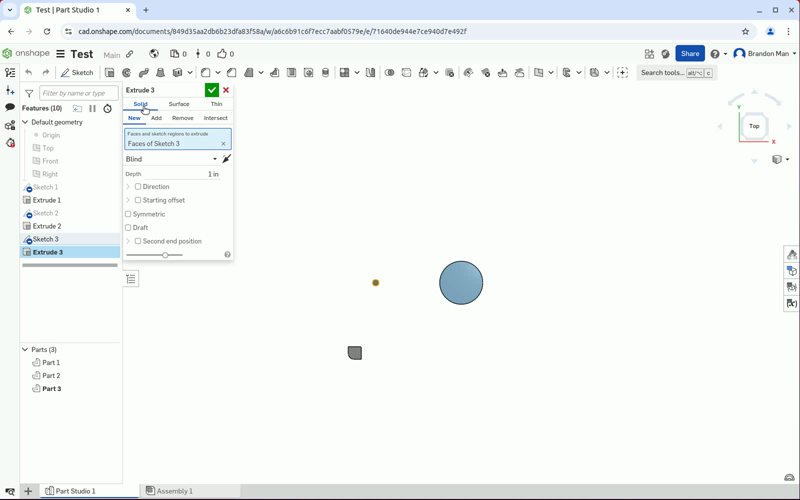
mouse_move(186, 120)
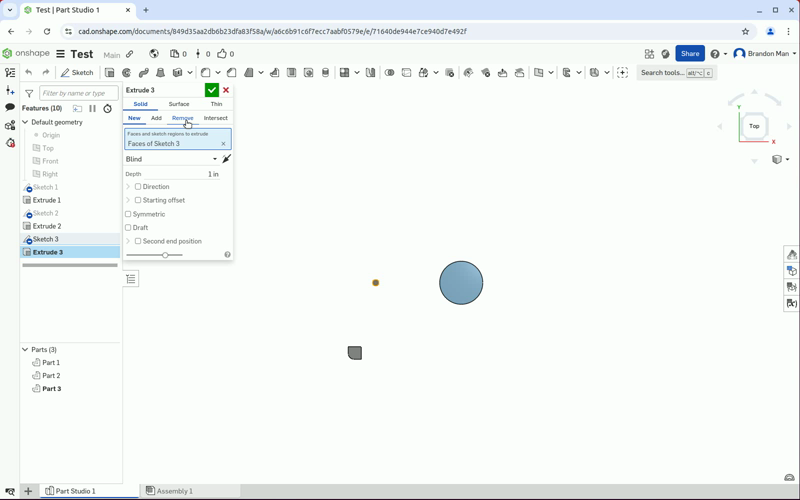
click(186, 120)
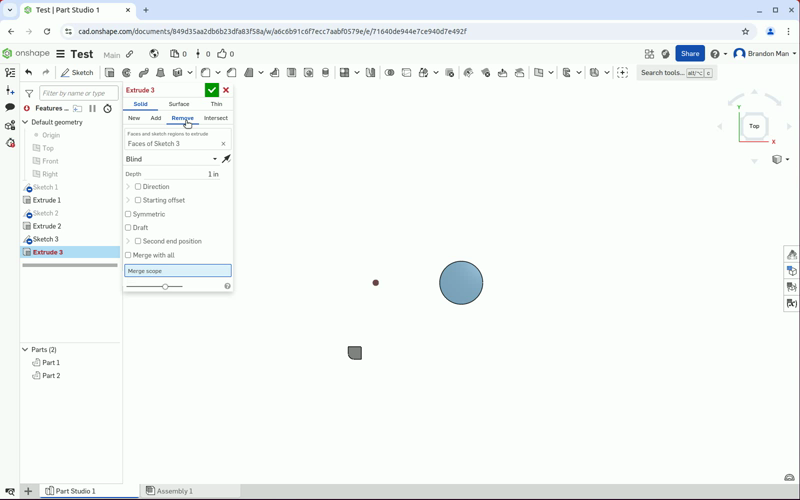
key(tab, 4)
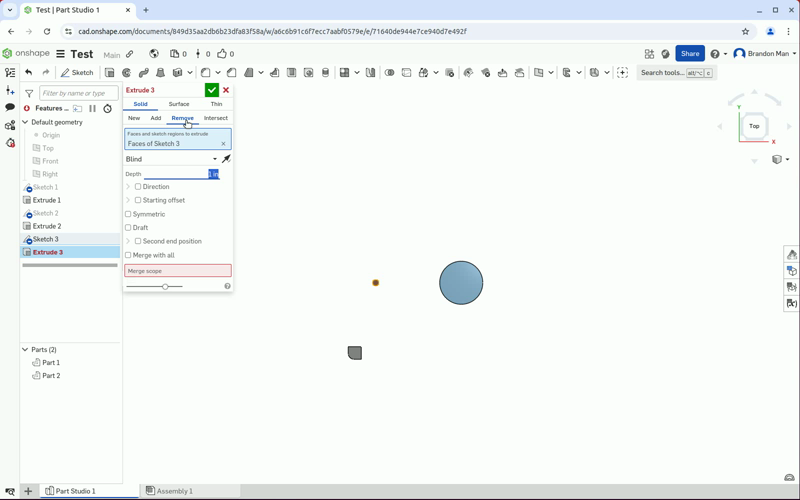
text(-8.906)
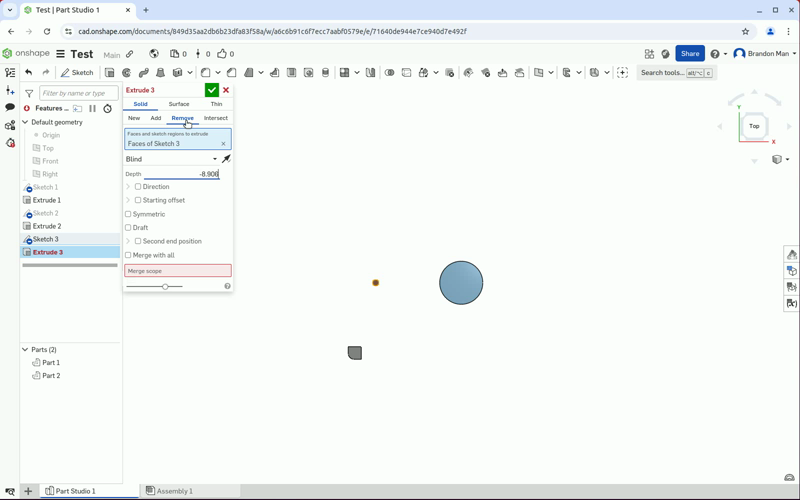
key(tab, 6)
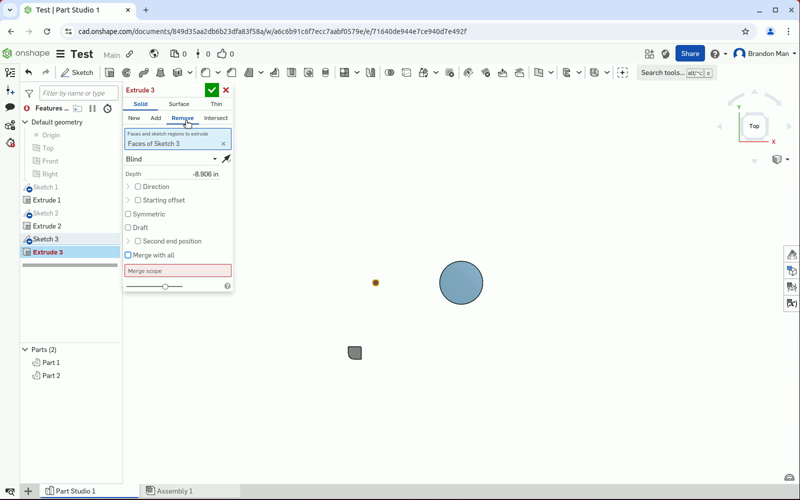
key(space)
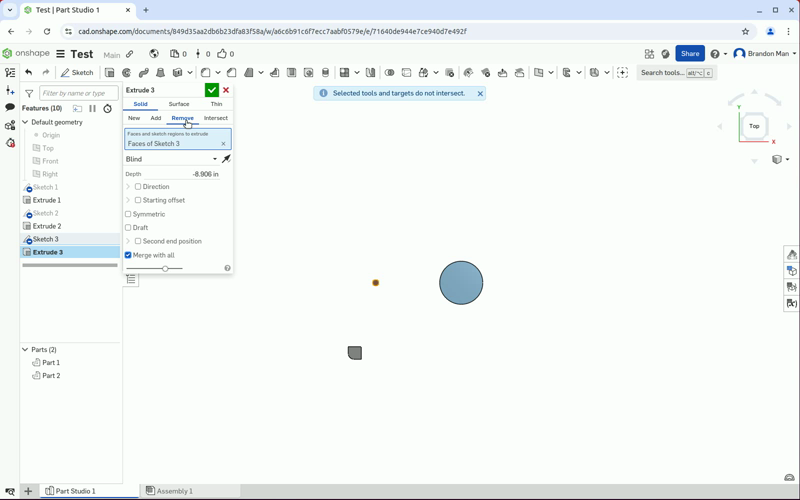
key(enter)
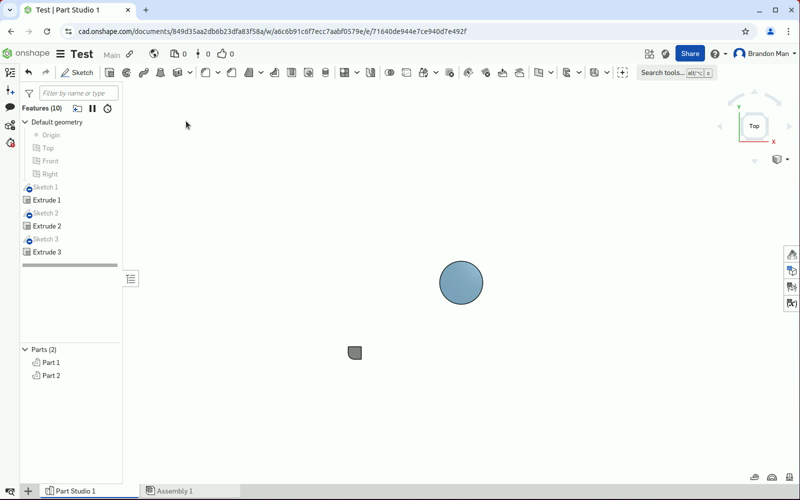
key(shift+h)
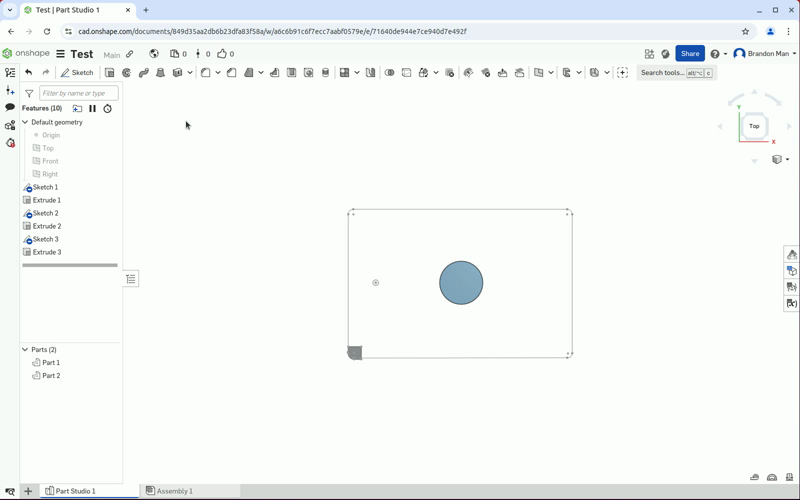
key(shift+h)
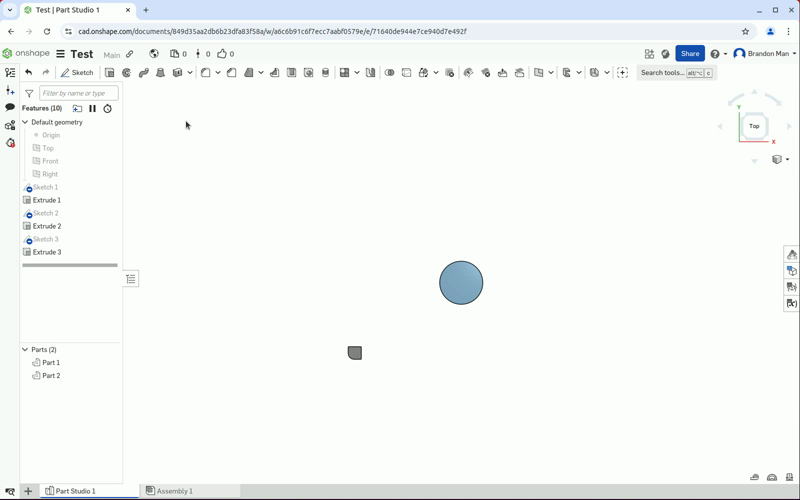
mouse_move(73, 189)
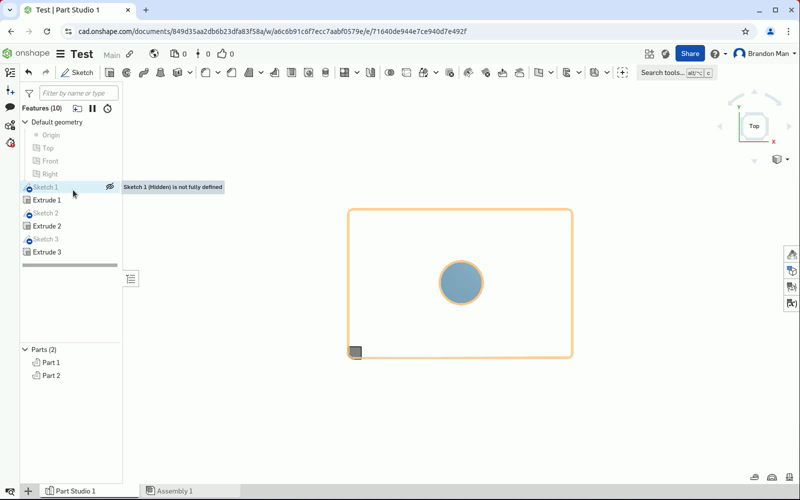
click(73, 189)
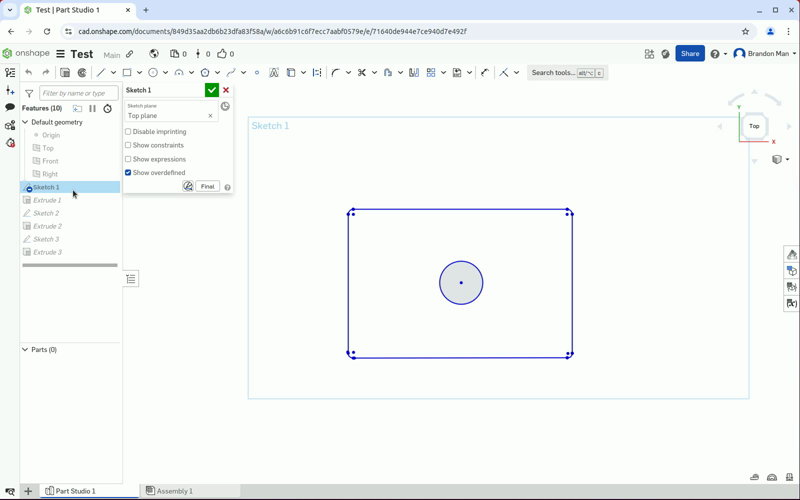
mouse_move(229, 92)
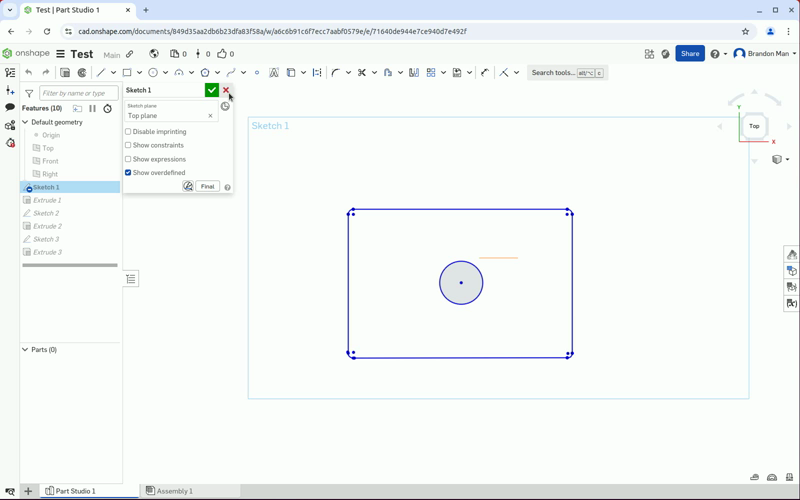
click(229, 92)
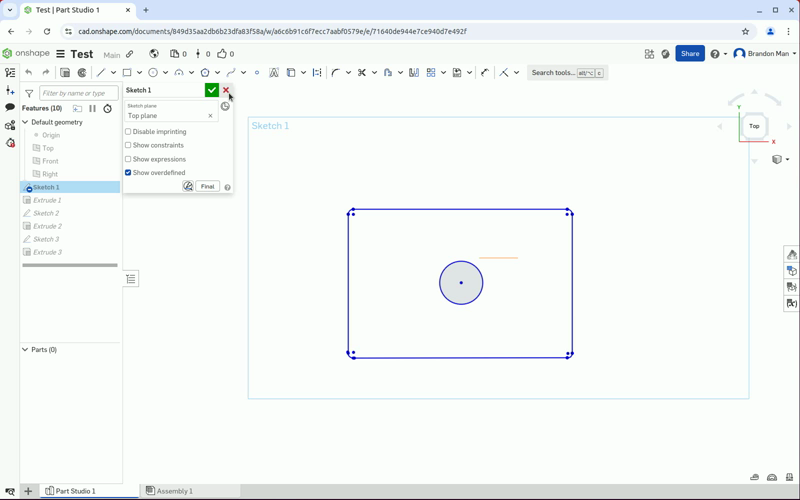
key(shift+s)
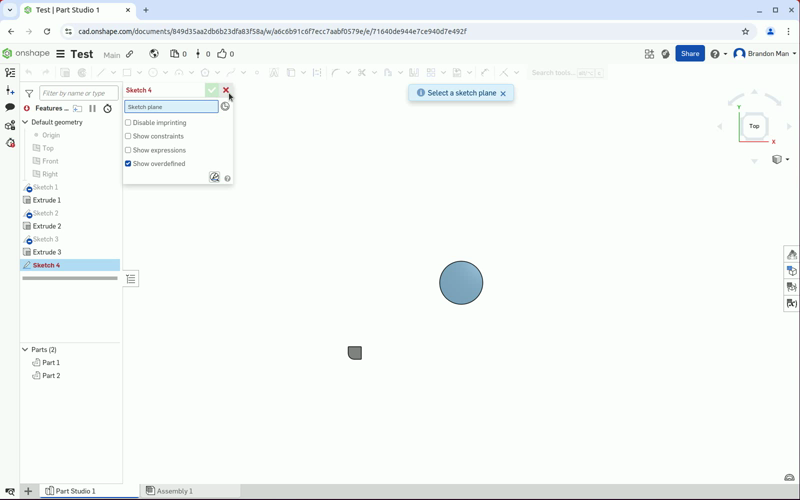
mouse_move(73, 150)
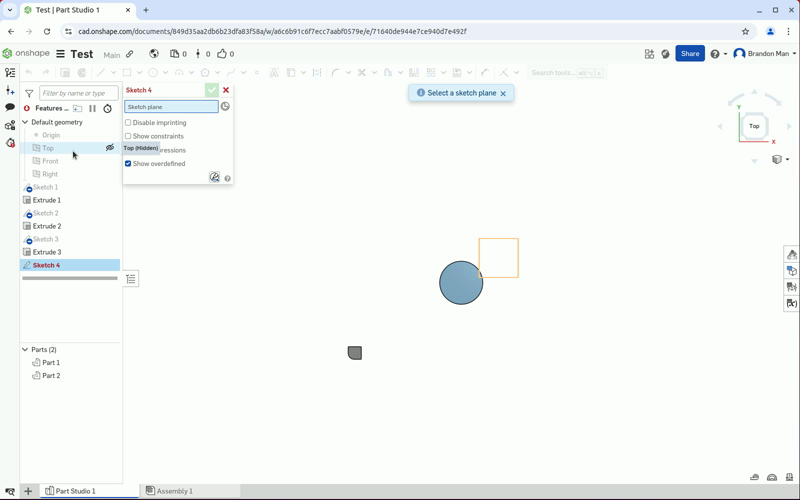
click(73, 150)
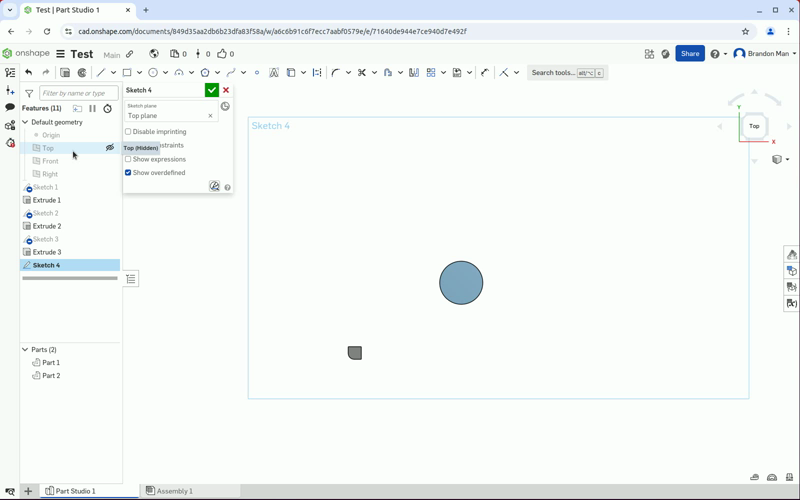
mouse_move(73, 352)
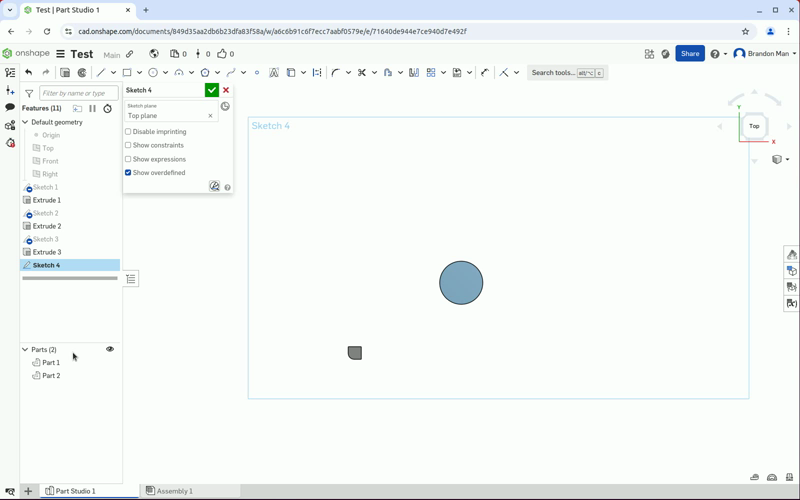
key(y)
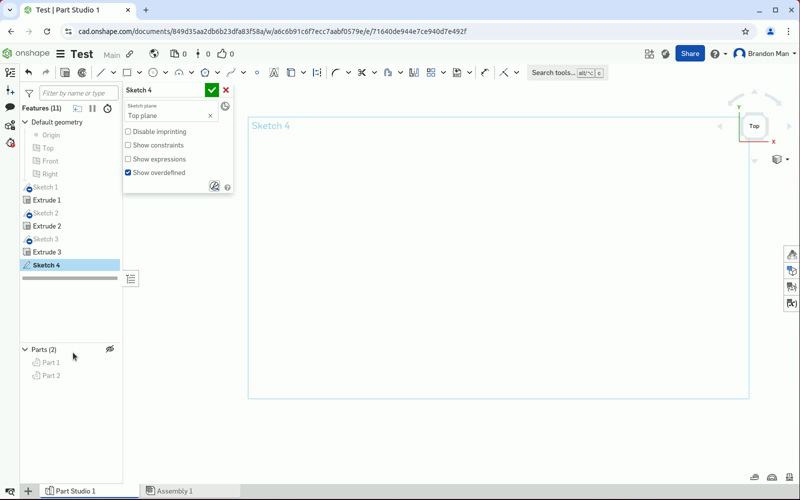
key(c)
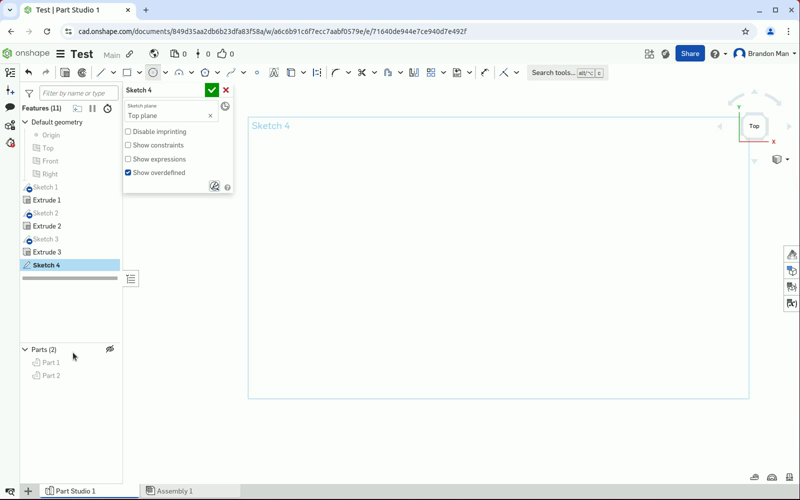
key_down(shift)
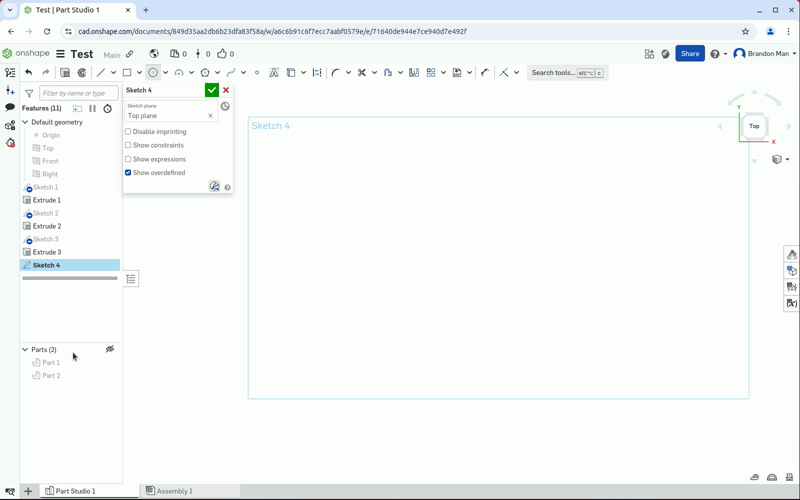
mouse_move(546, 282)
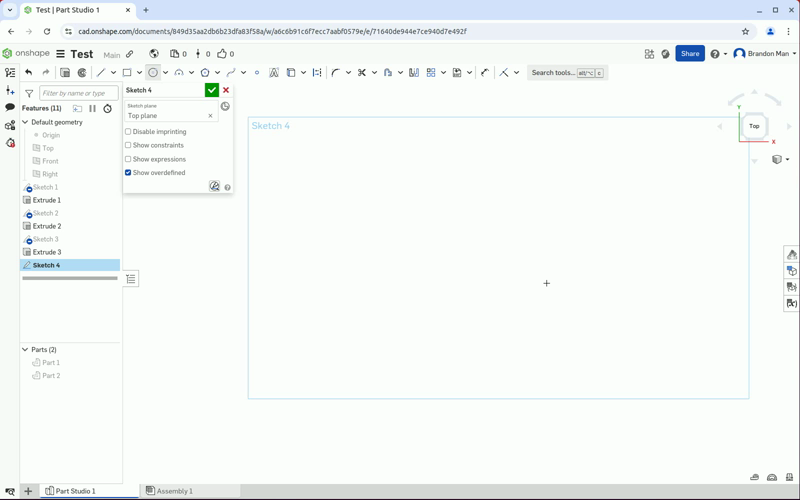
click(546, 282)
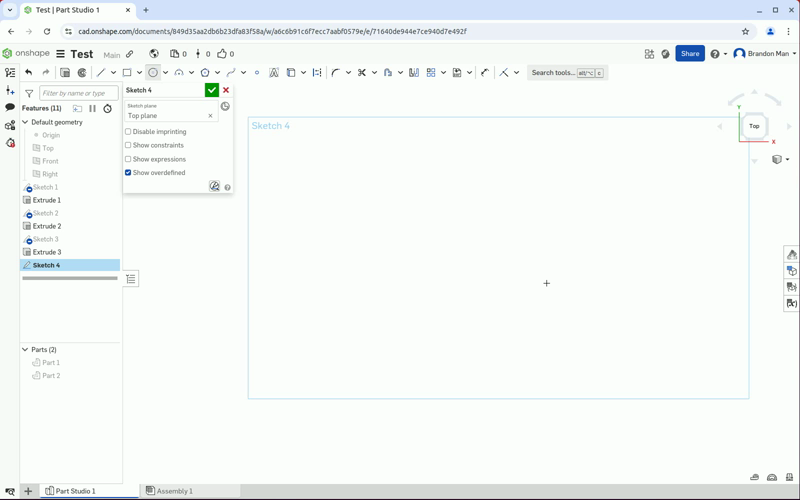
key_up(shift)
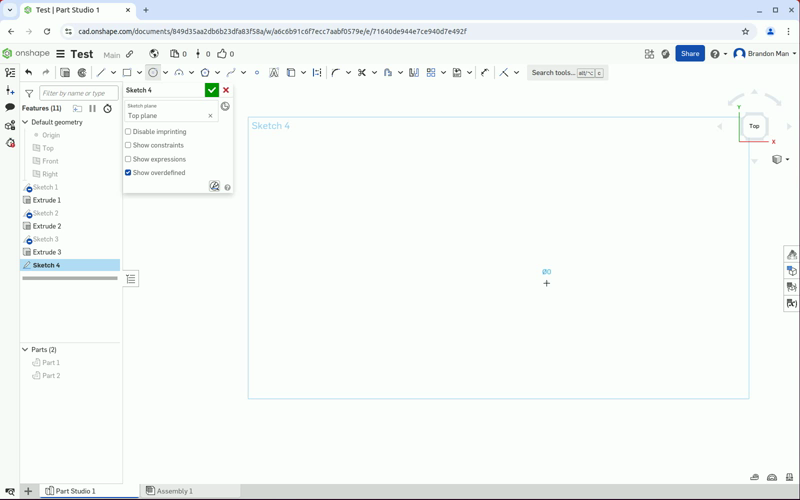
mouse_move(549, 282)
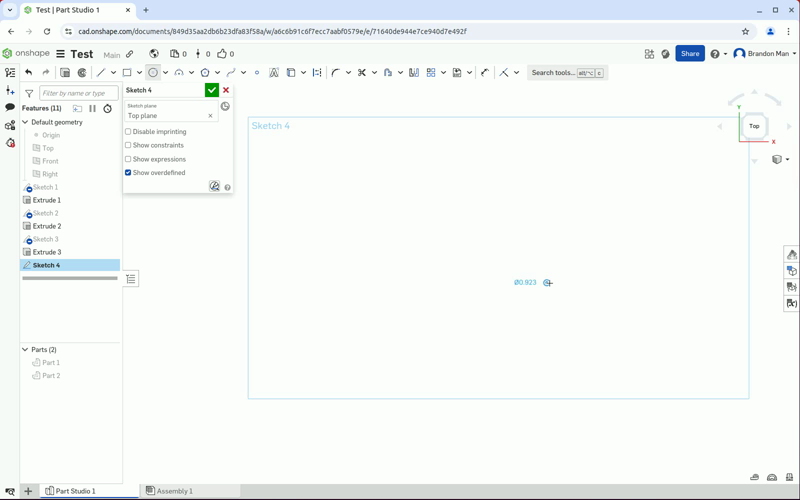
click(549, 282)
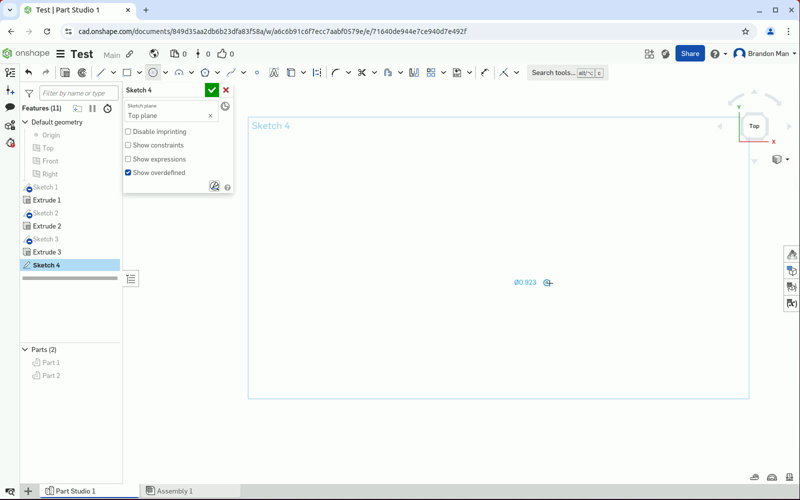
key(esc)
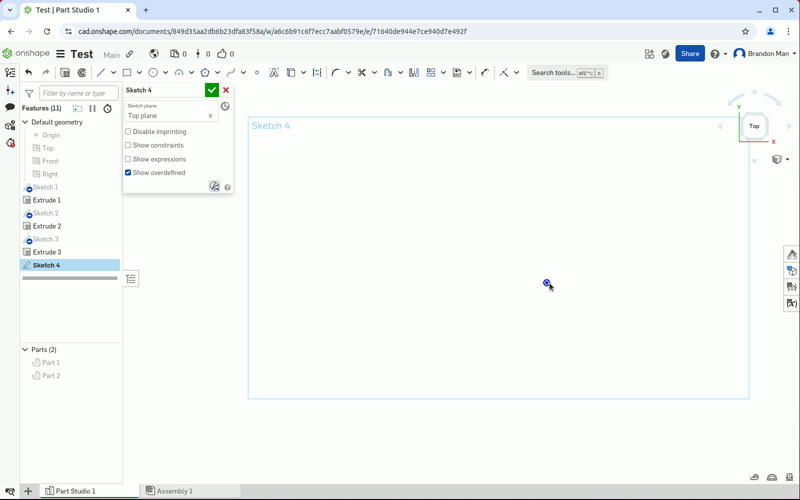
mouse_move(544, 283)
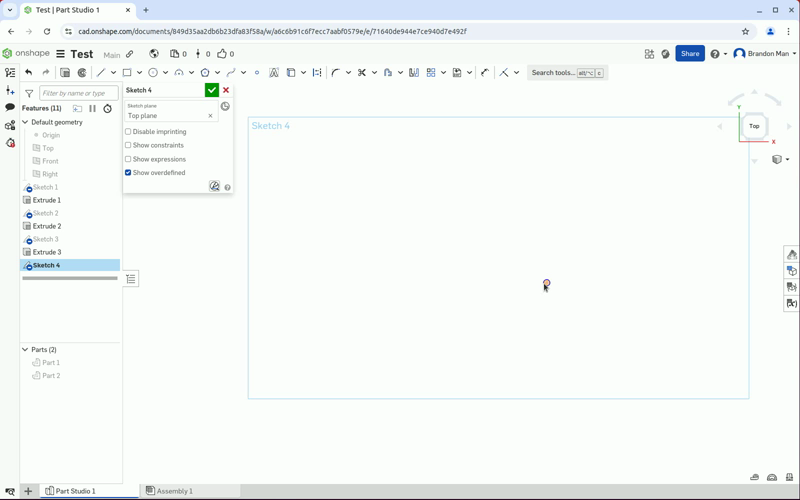
scroll(6)
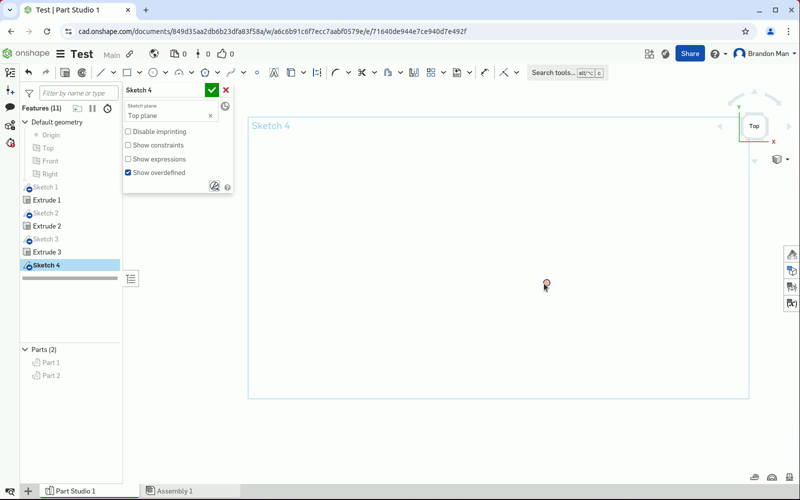
scroll(6)
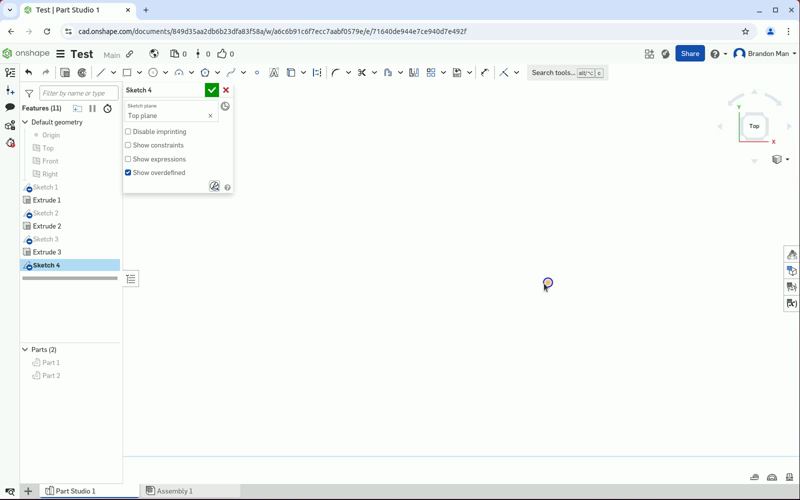
scroll(6)
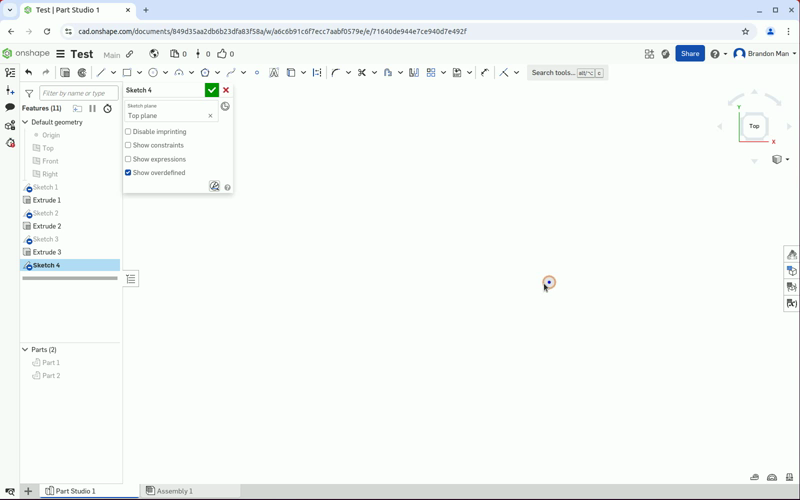
scroll(6)
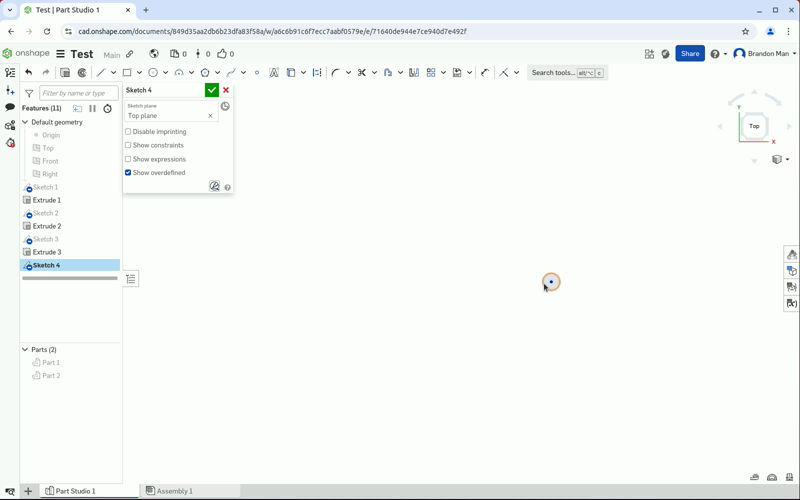
scroll(6)
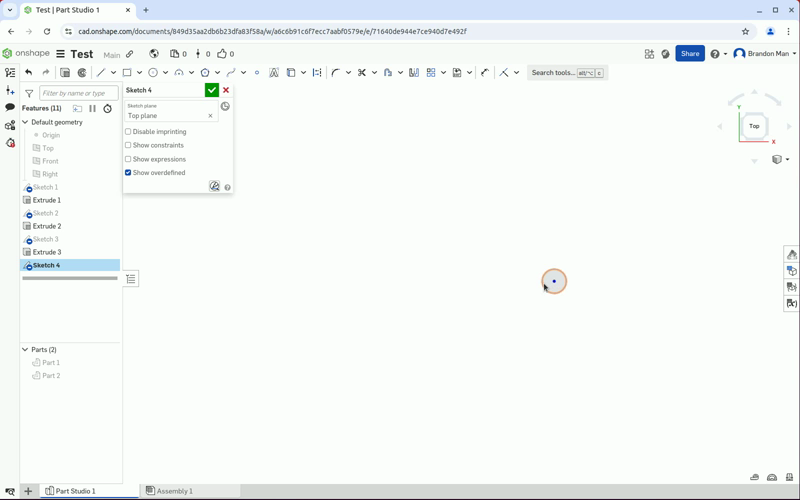
scroll(6)
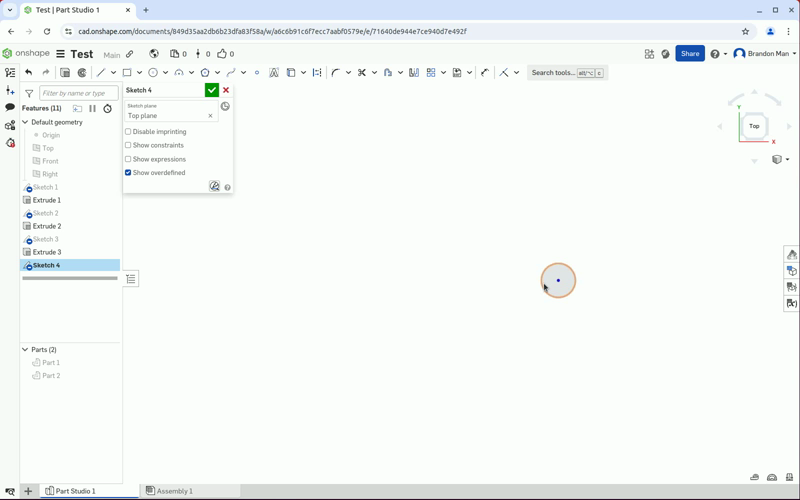
scroll(6)
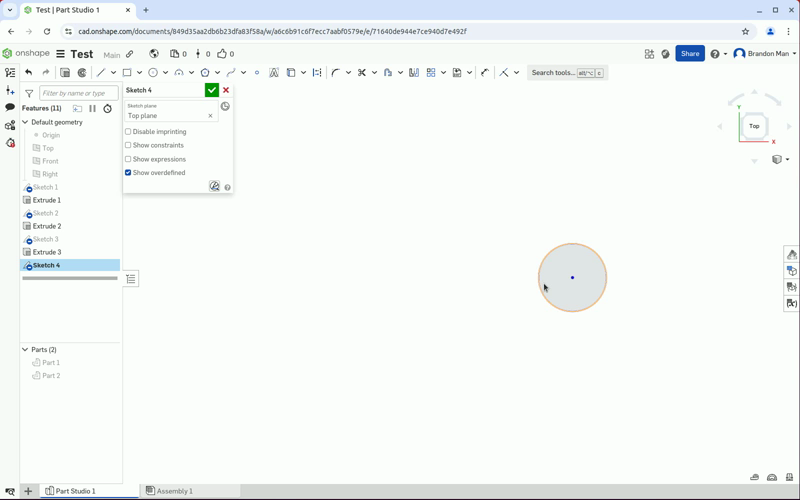
click(544, 283)
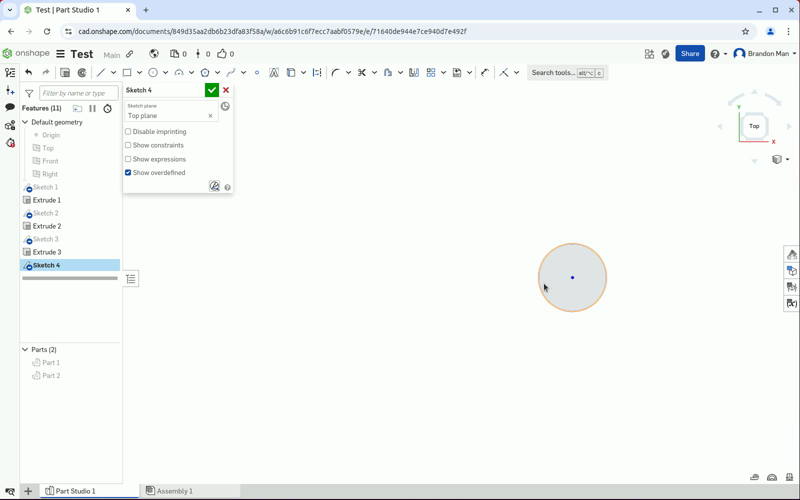
scroll(-6)
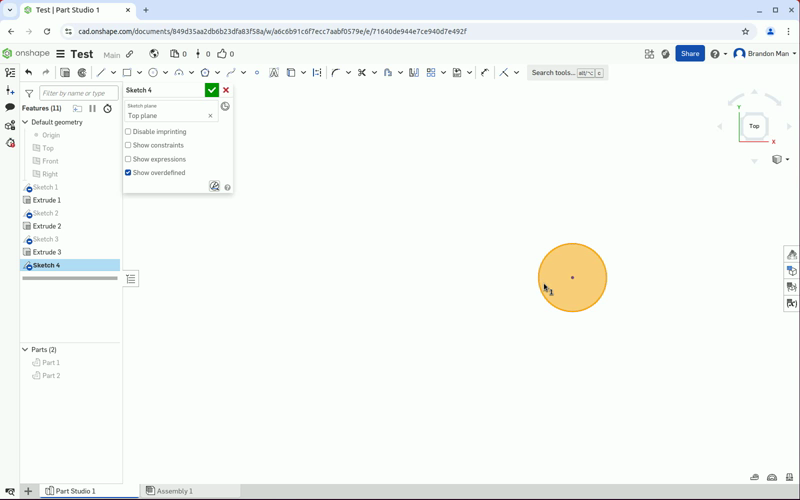
scroll(-6)
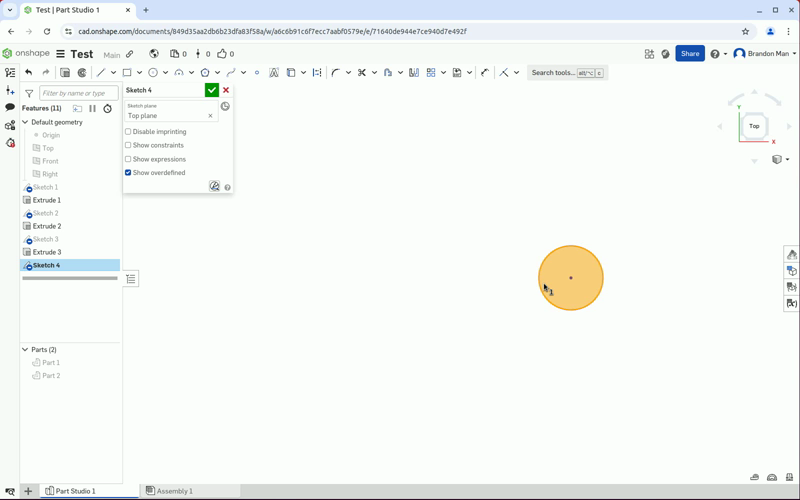
scroll(-6)
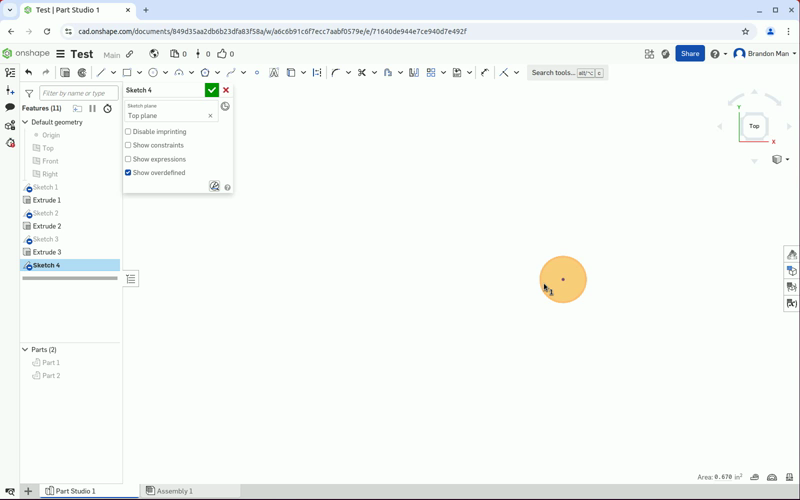
scroll(-6)
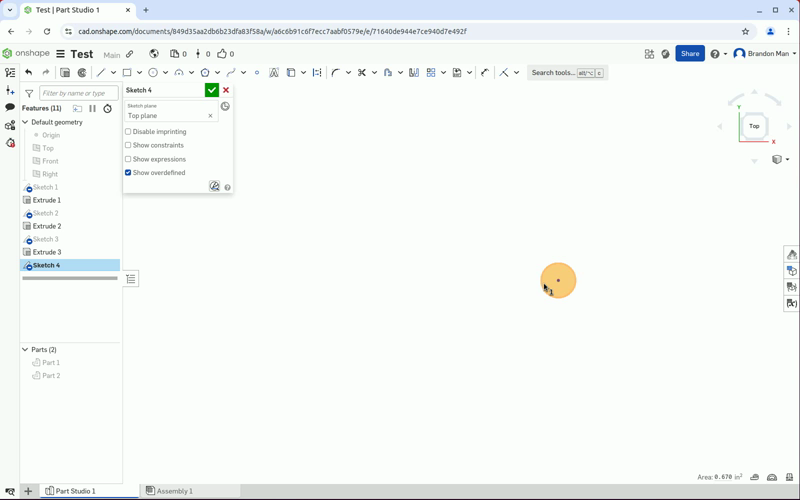
scroll(-6)
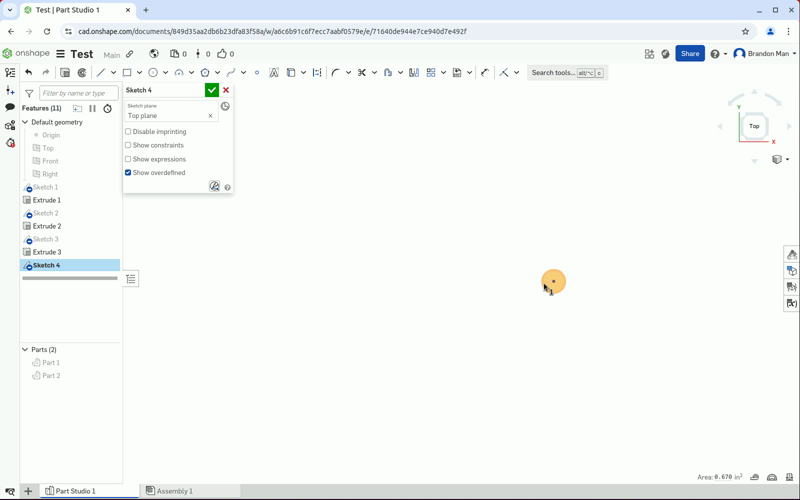
scroll(-6)
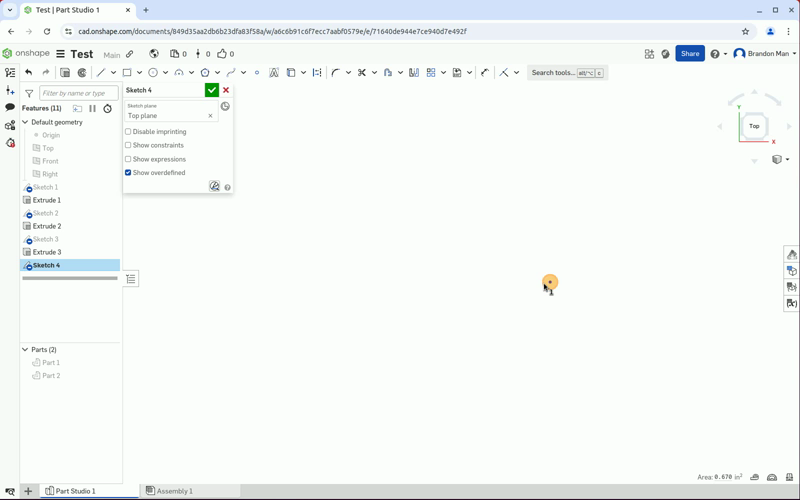
scroll(-6)
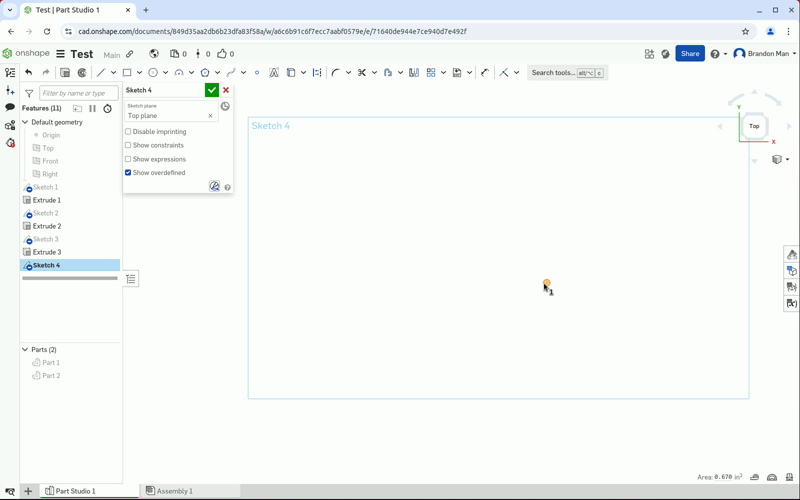
mouse_move(73, 352)
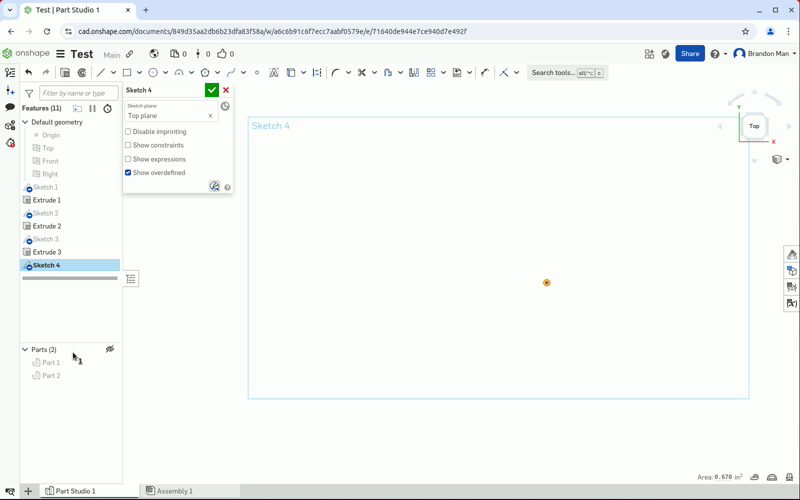
key(shift+y)
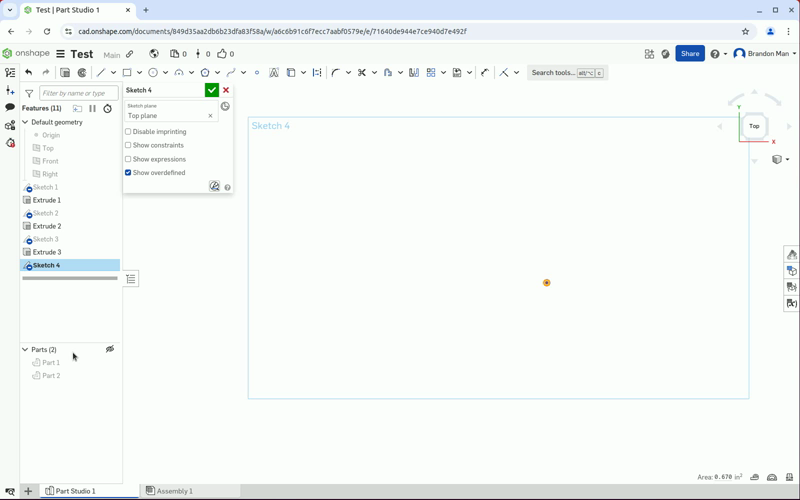
key(shift+e)
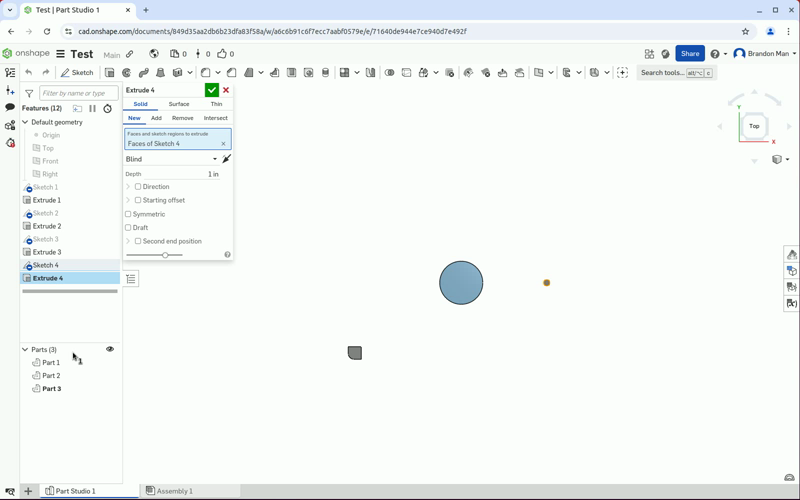
mouse_move(143, 106)
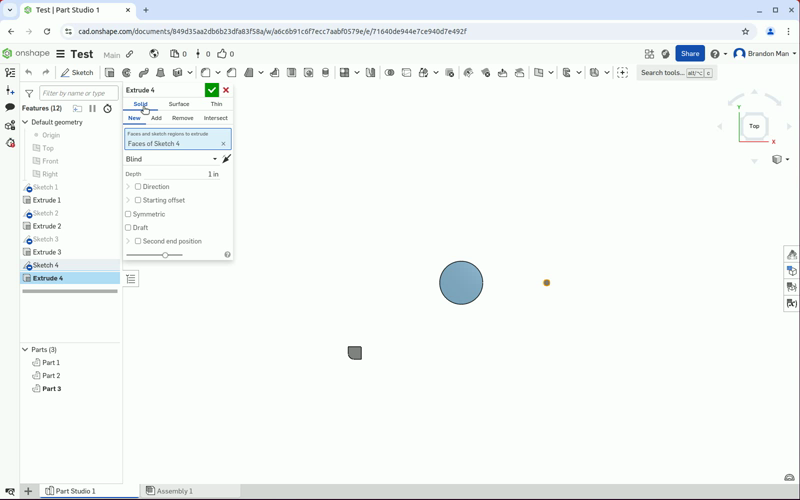
click(143, 106)
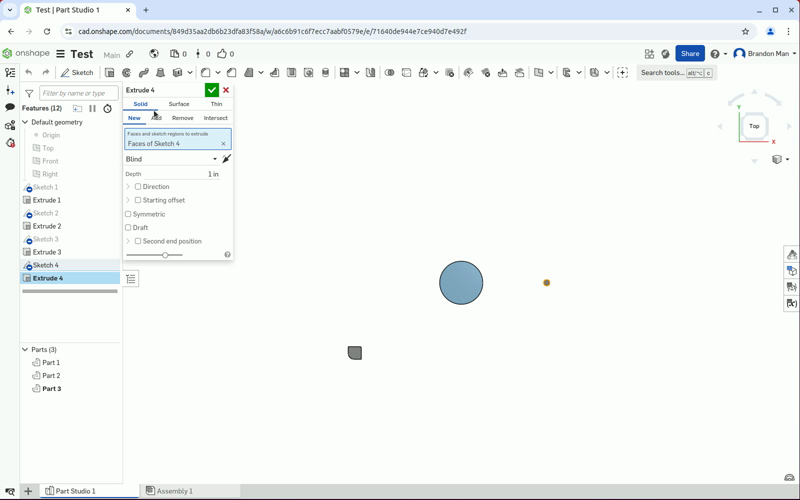
mouse_move(186, 120)
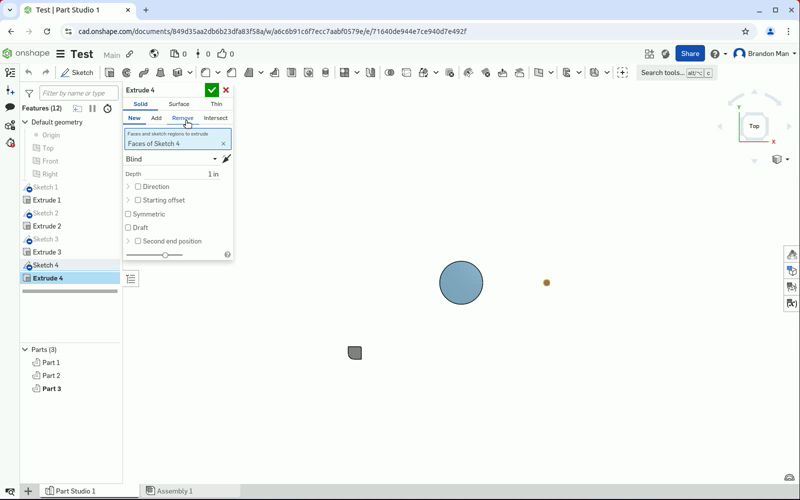
click(186, 120)
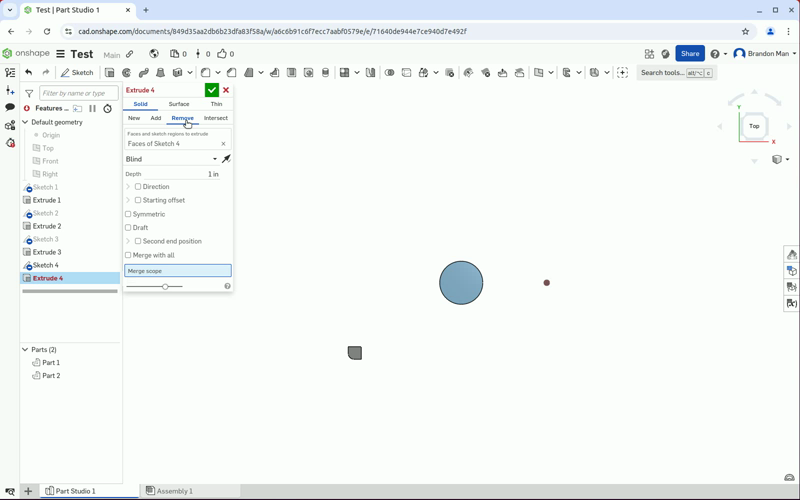
key(tab, 4)
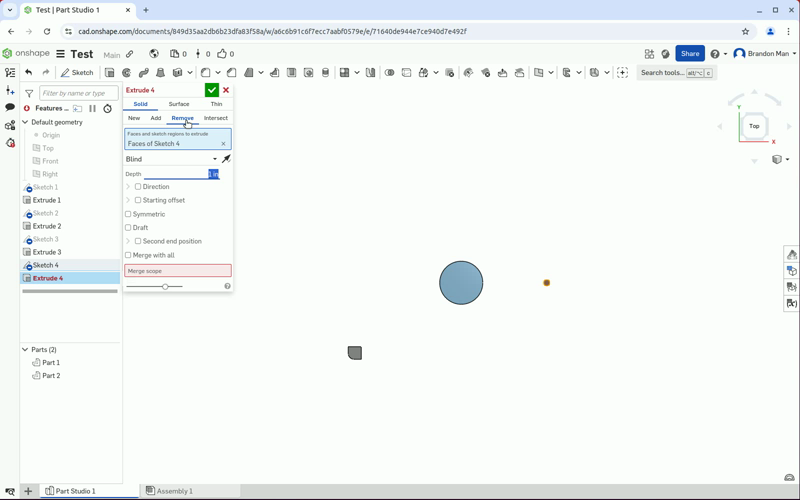
text(-8.906)
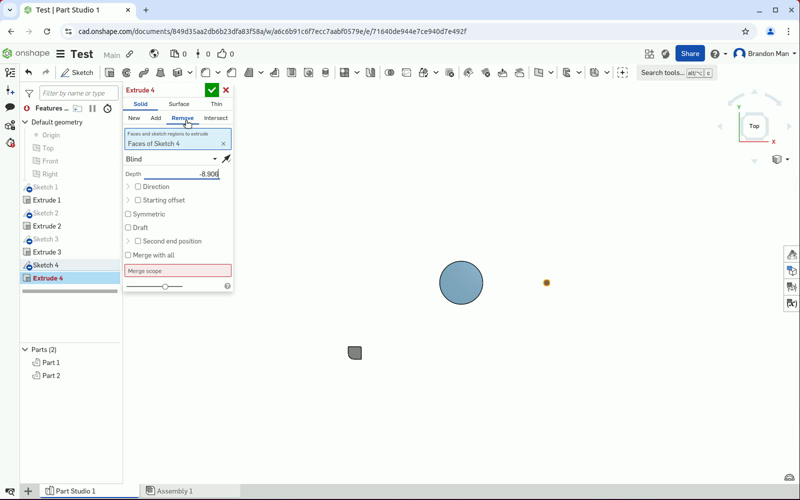
key(tab, 6)
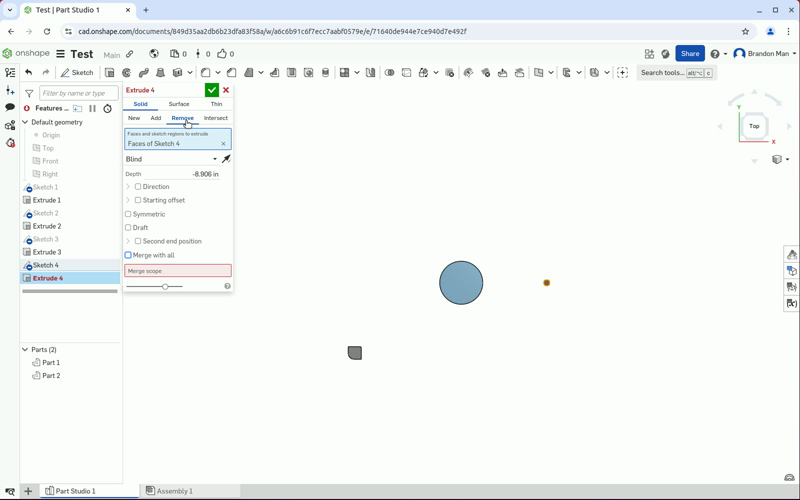
key(space)
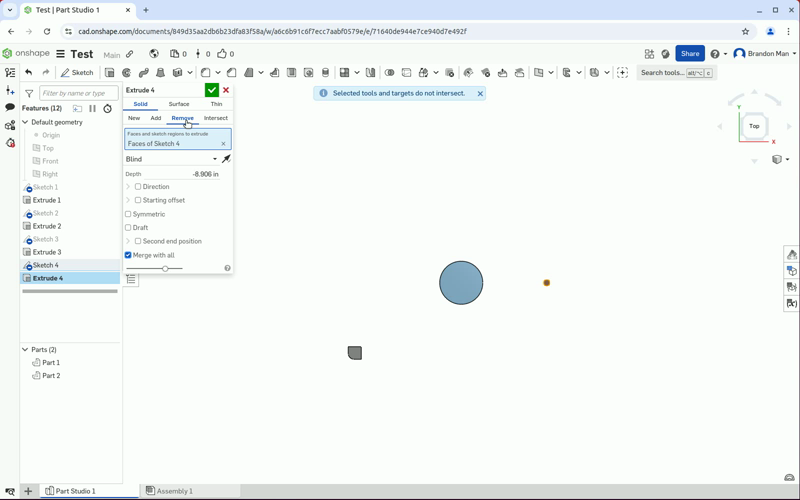
key(enter)
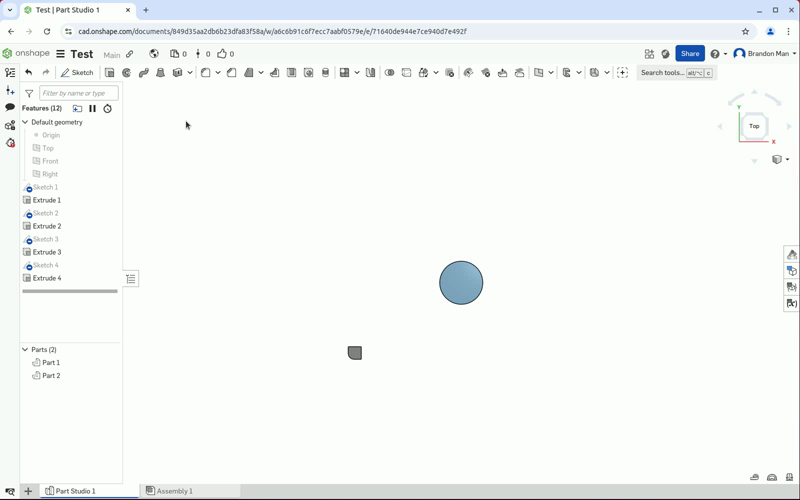
key(shift+h)
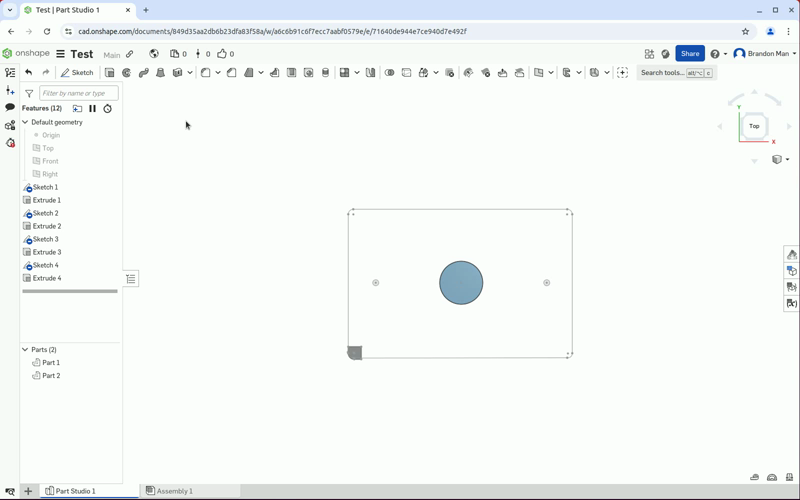
key(shift+h)
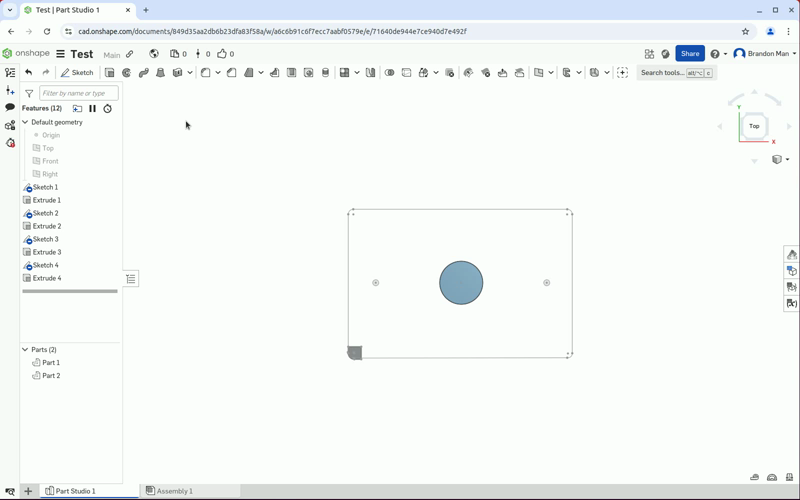
key(shift+7)
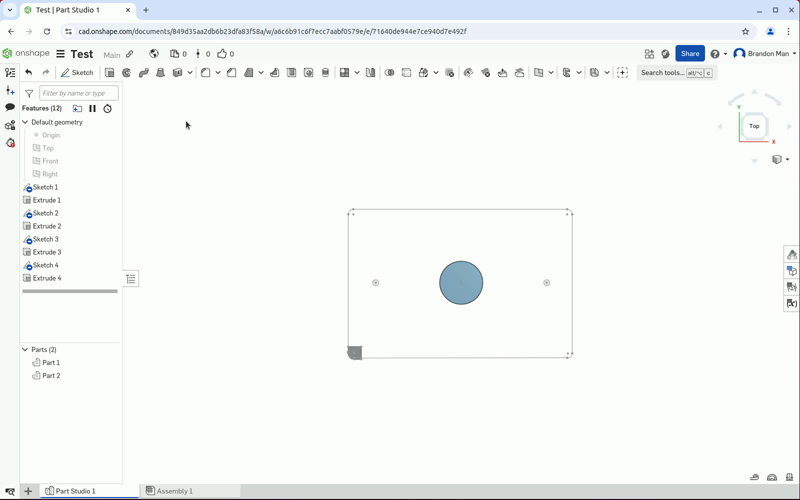
key(up, 3)
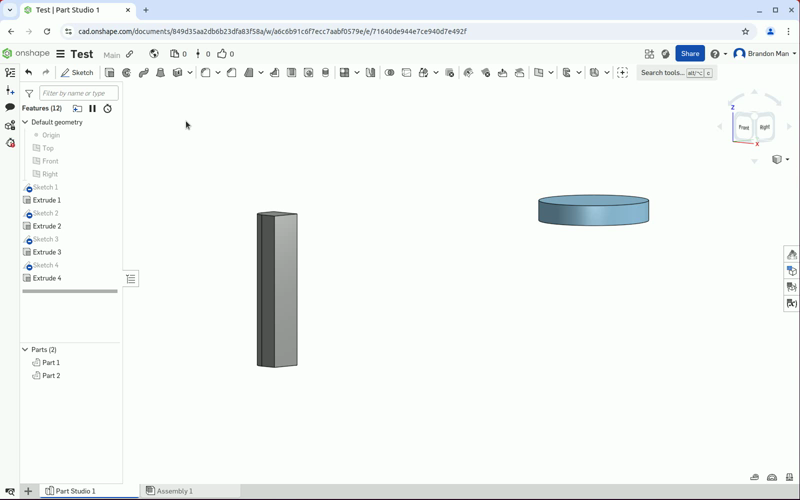
key(left, 3)
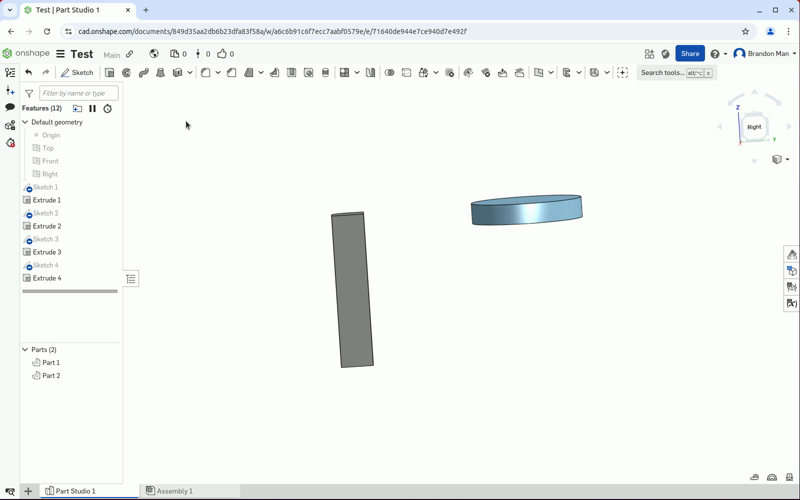
key(right, 3)
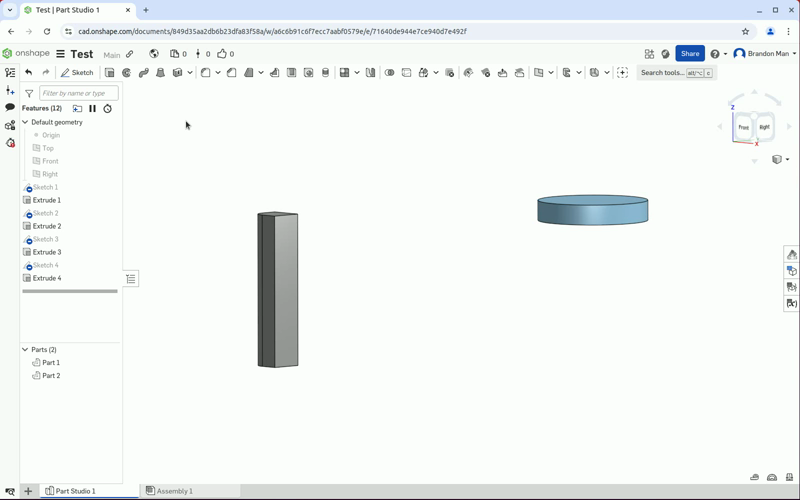
key(down, 3)
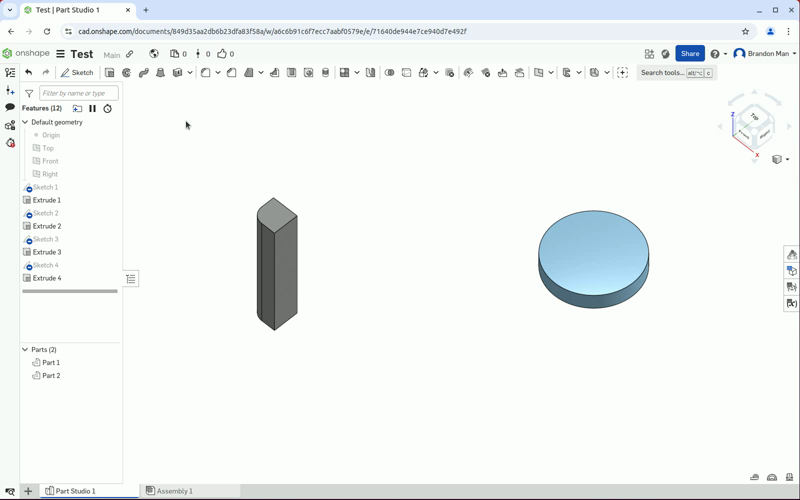
mouse_move(73, 189)
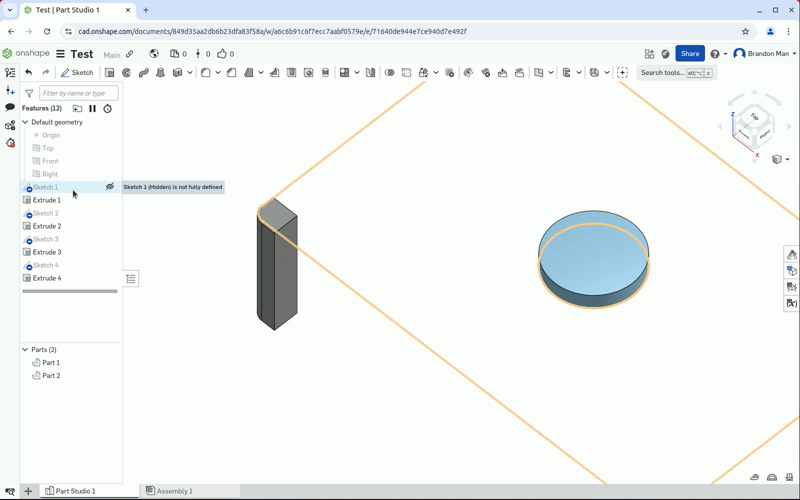
click(73, 189)